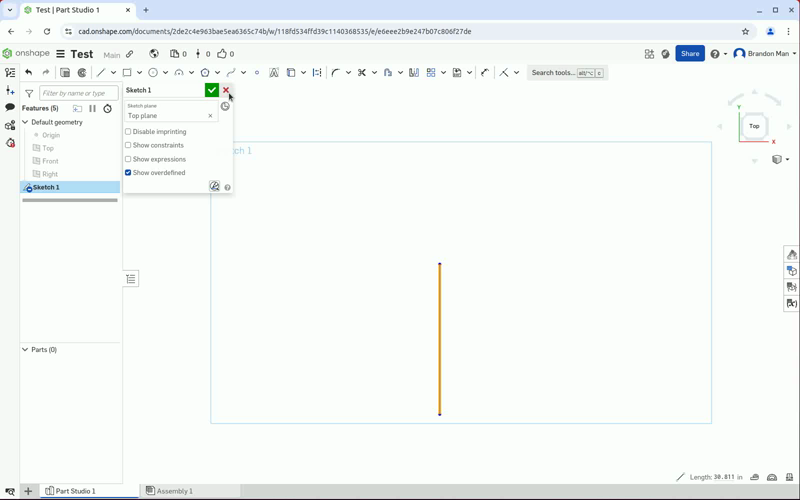
key(shift+h)
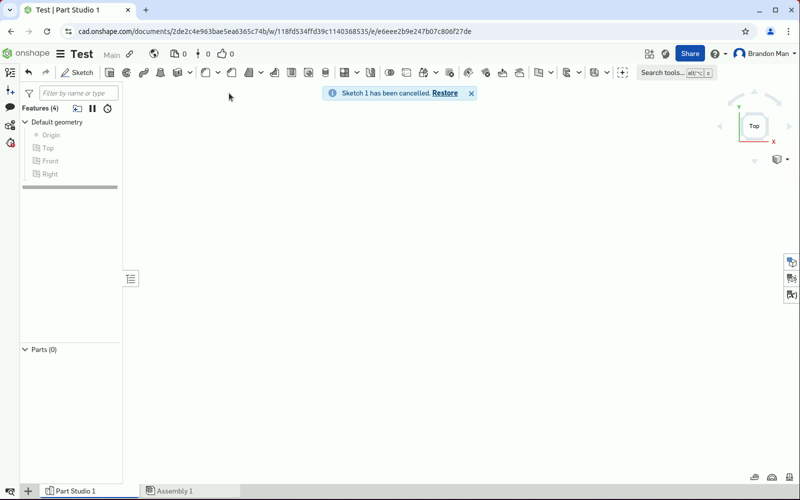
mouse_move(73, 352)
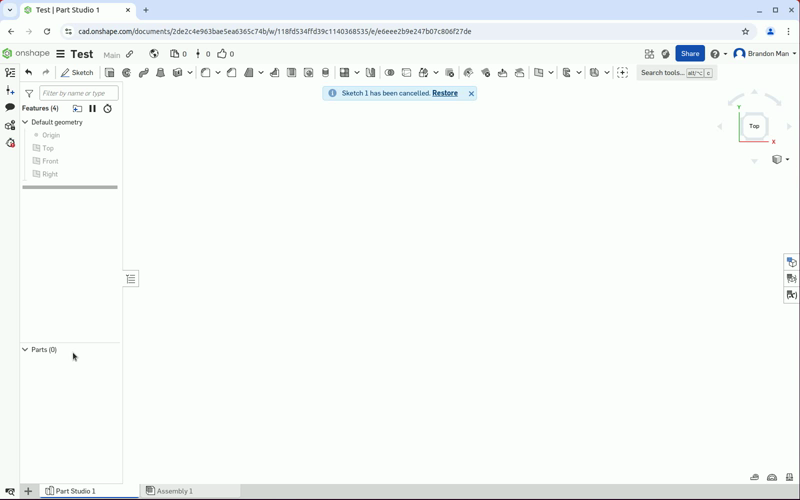
key(y)
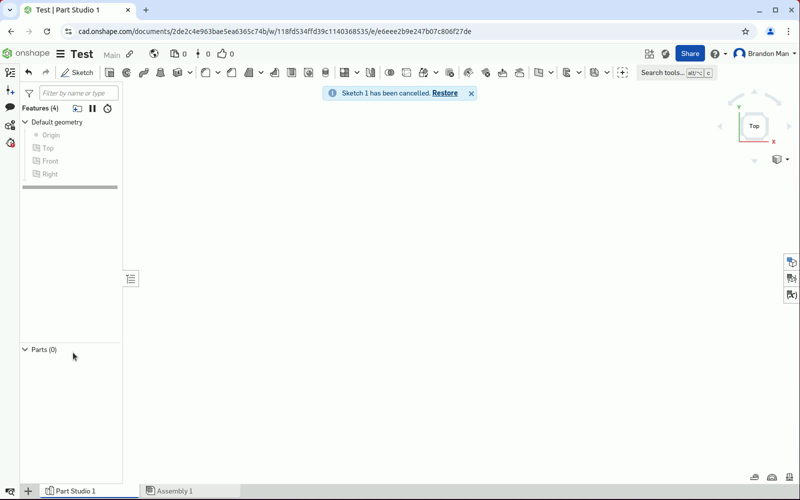
key(shift+p)
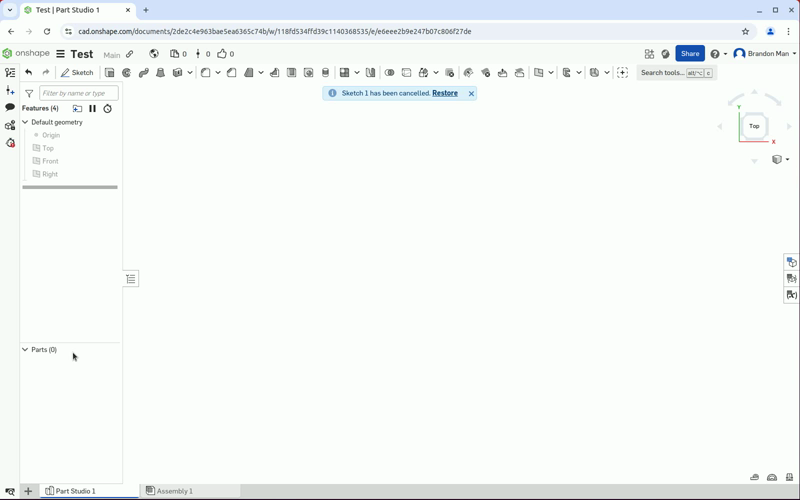
key(space)
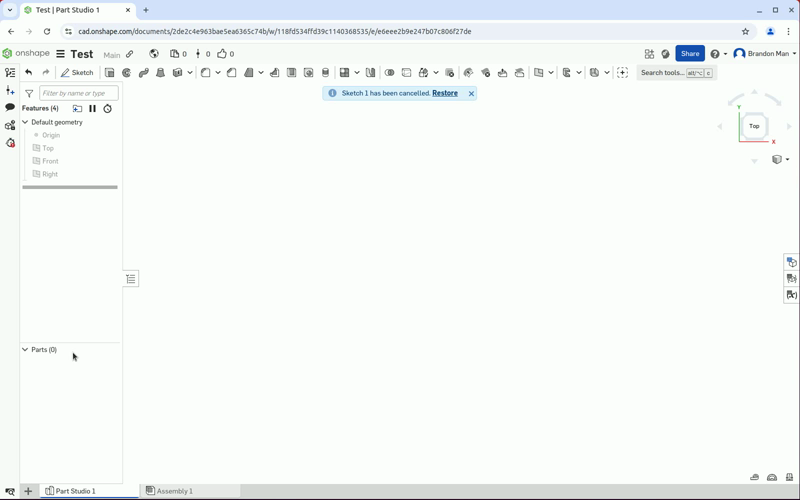
key_down(shift)
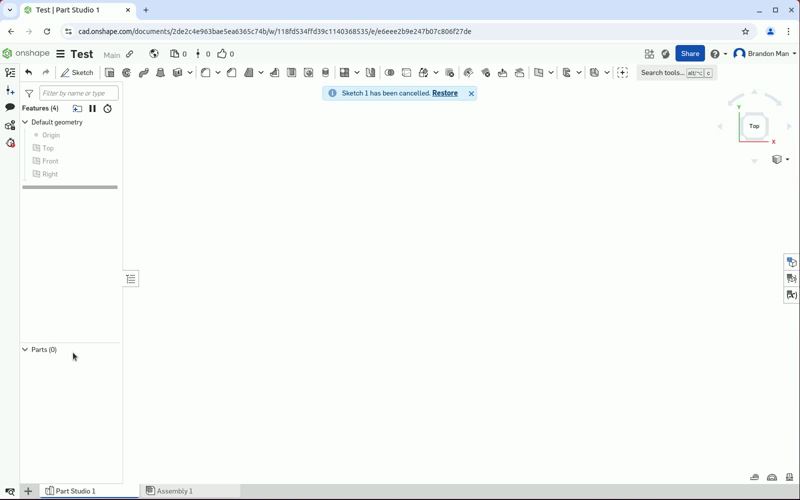
key(up)
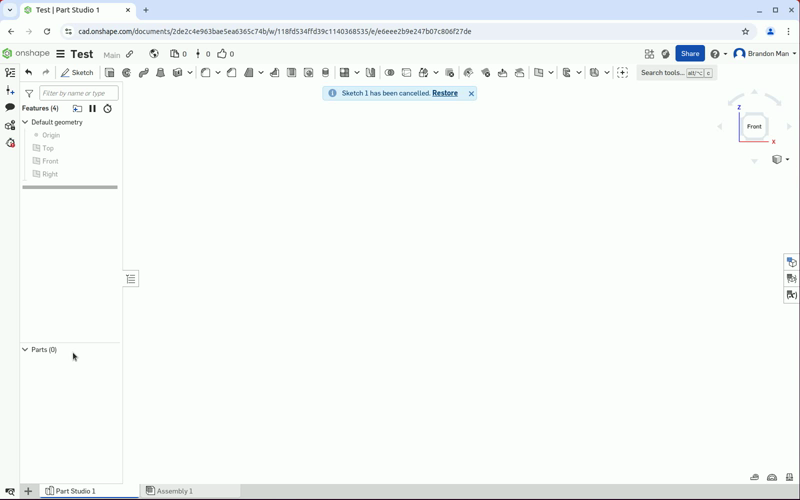
key_up(shift)
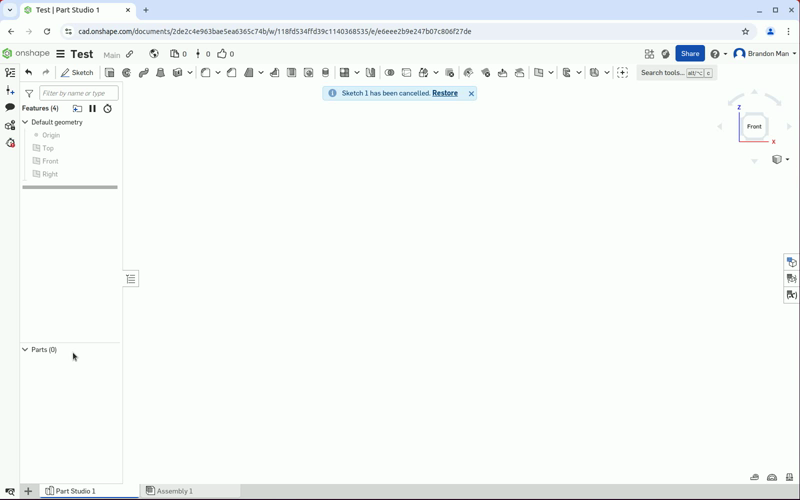
key(space)
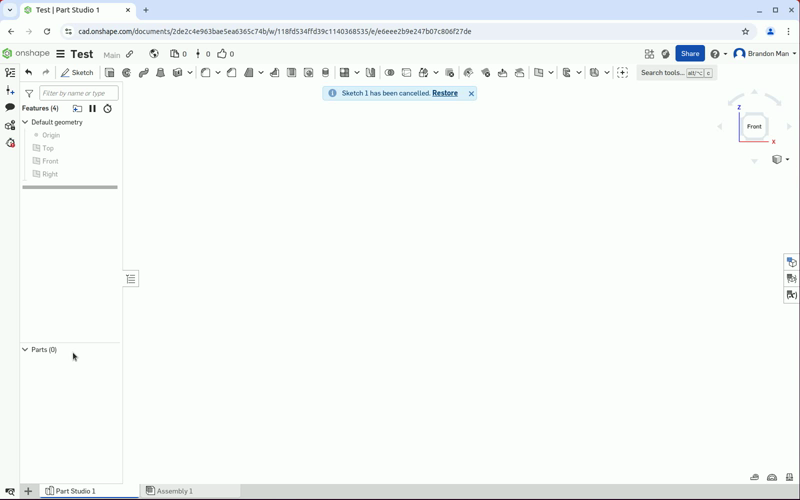
key_down(shift)
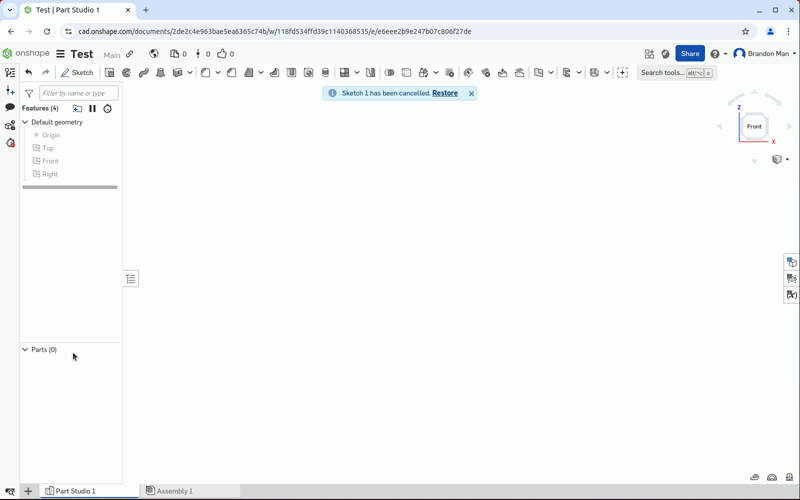
key(left)
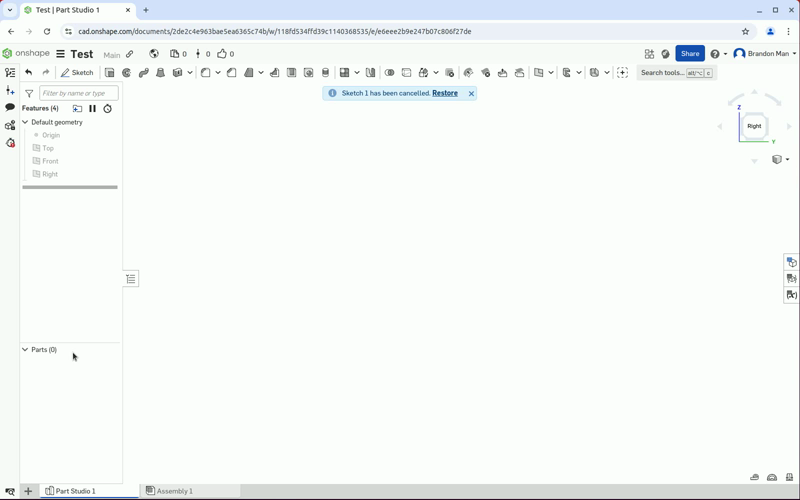
key_up(shift)
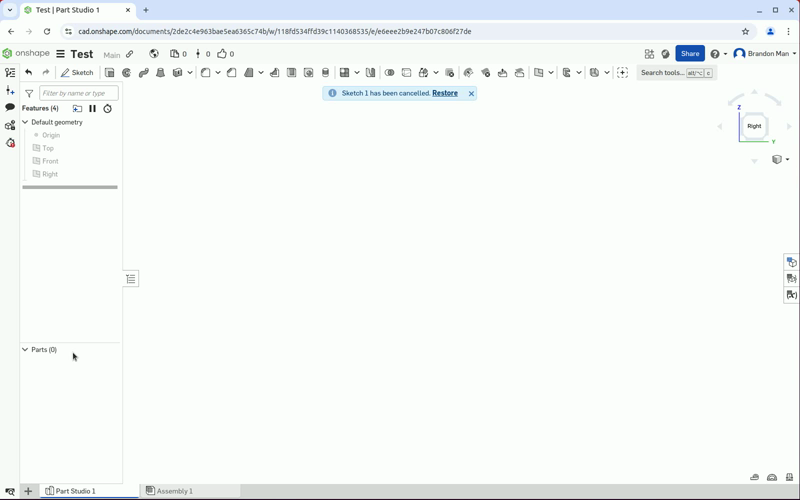
mouse_move(73, 352)
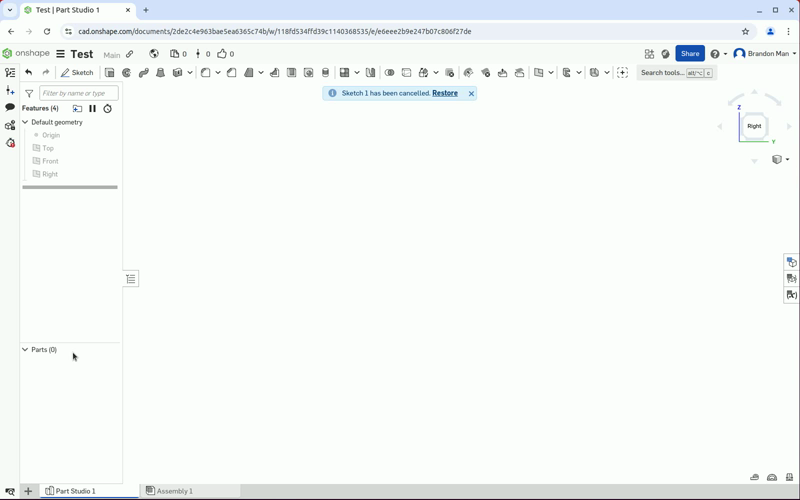
key(shift+y)
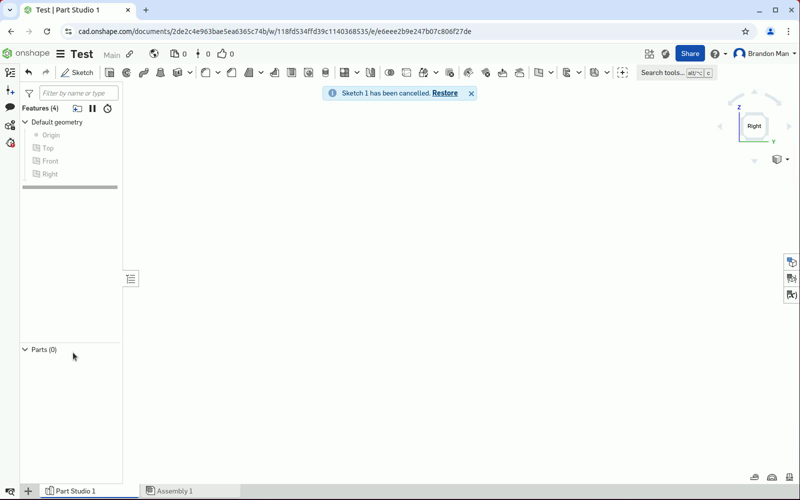
key(shift+s)
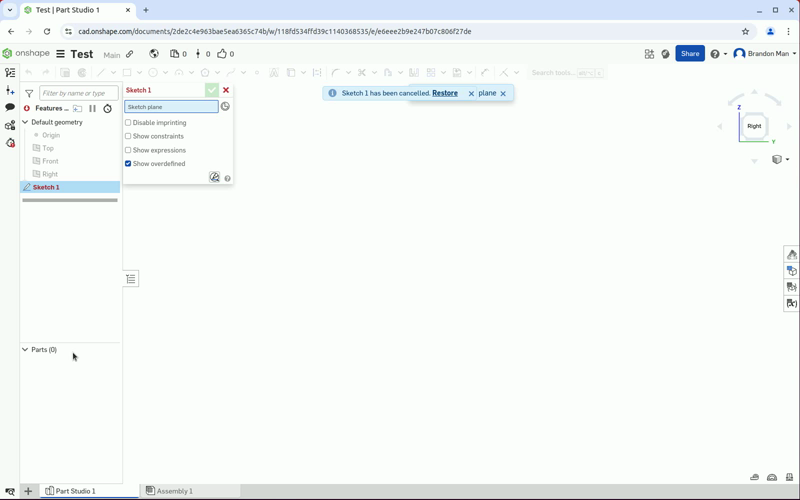
mouse_move(73, 176)
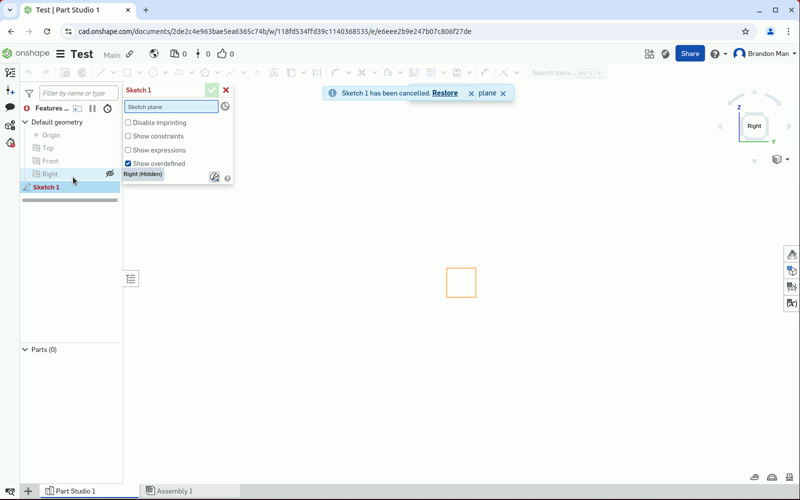
click(73, 176)
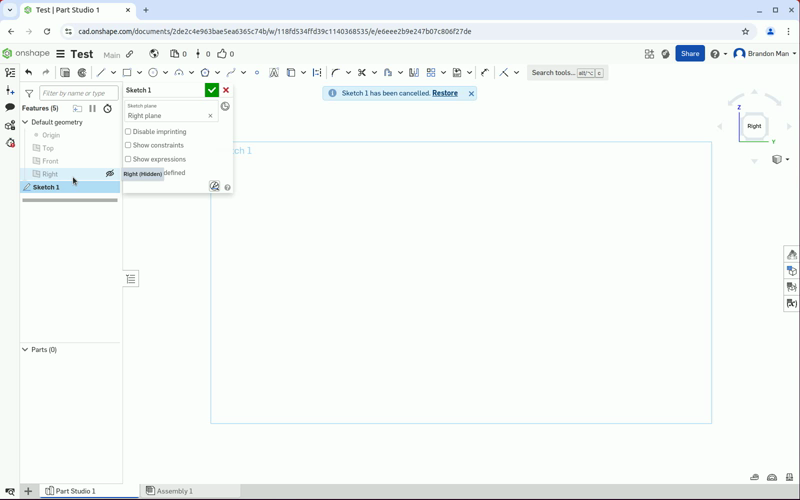
mouse_move(73, 352)
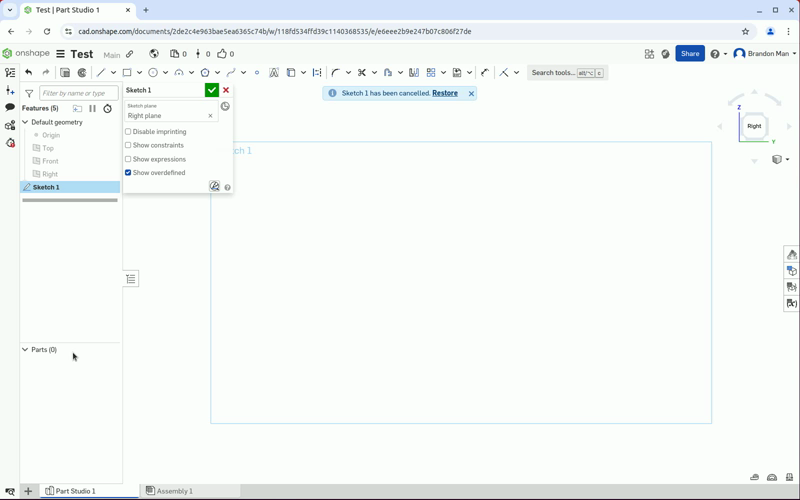
key(y)
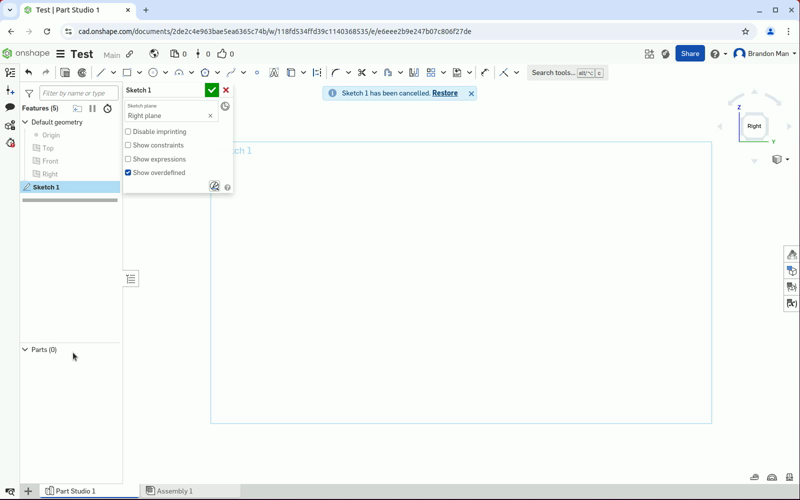
key(l)
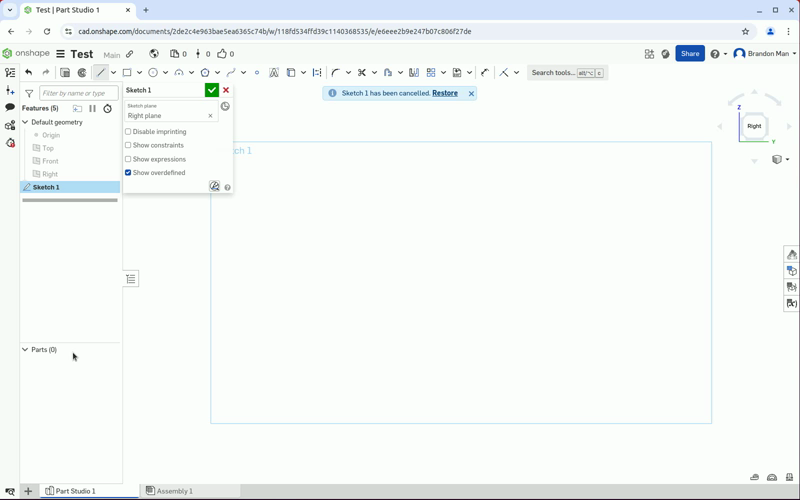
key_down(shift)
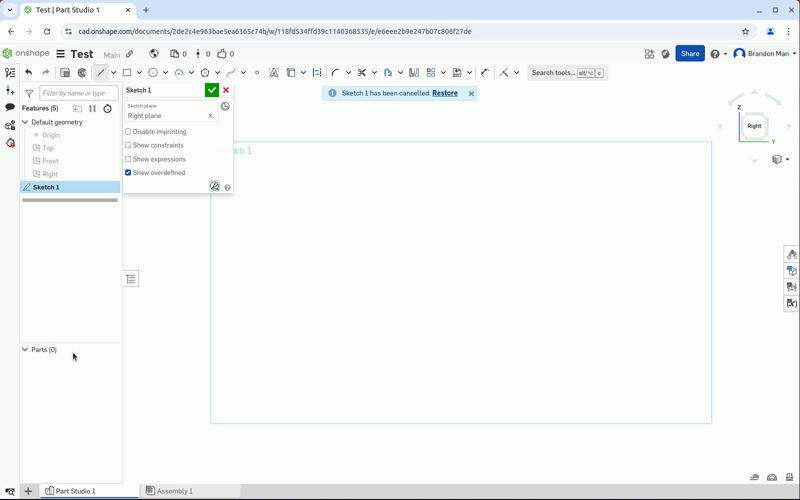
mouse_move(348, 320)
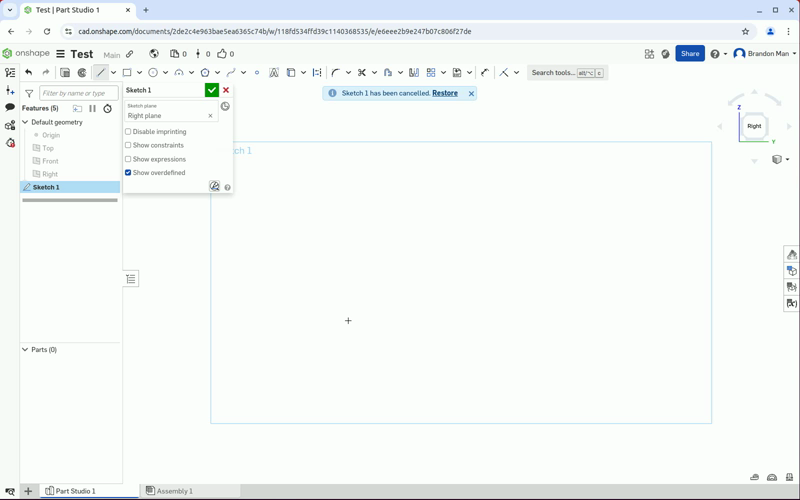
click(348, 320)
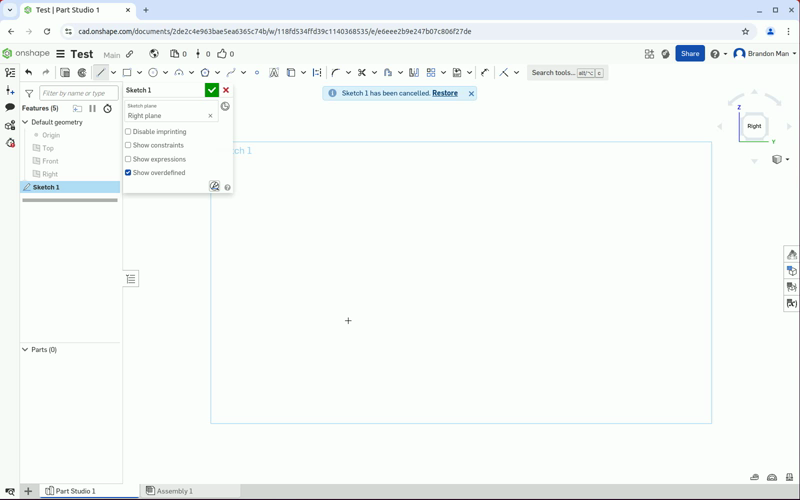
key_up(shift)
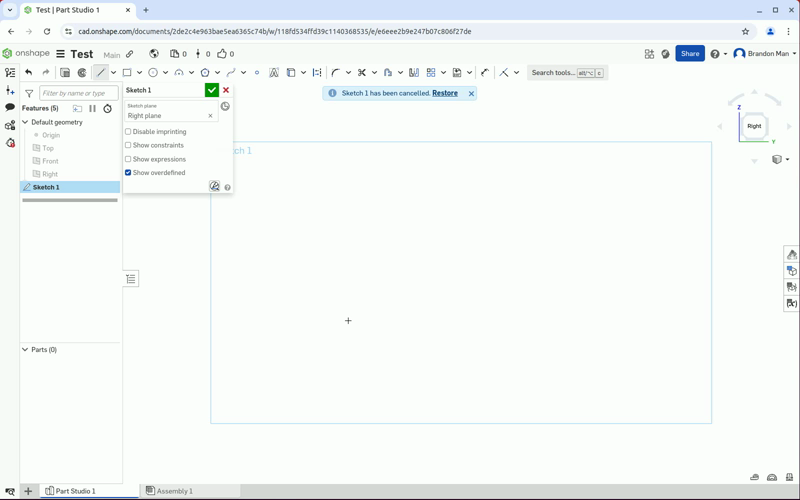
key_down(shift)
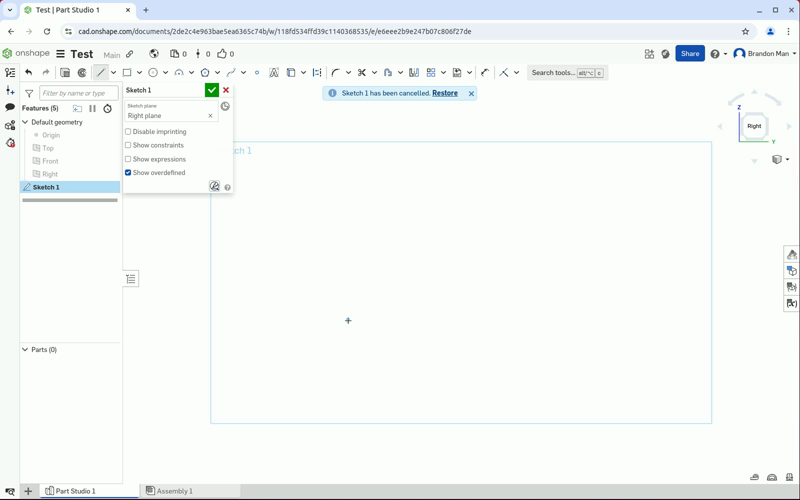
mouse_move(572, 320)
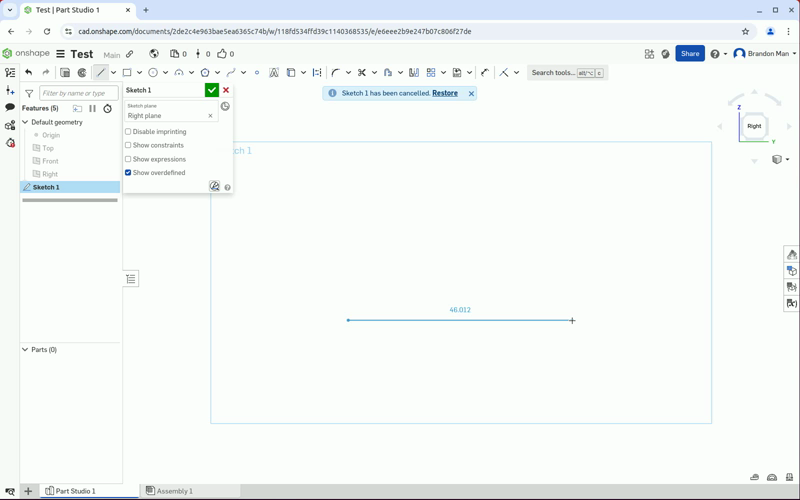
click(572, 320)
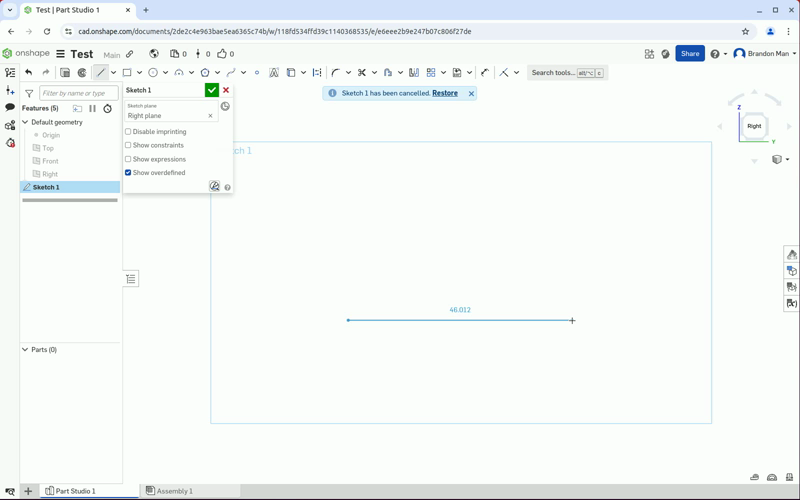
key_up(shift)
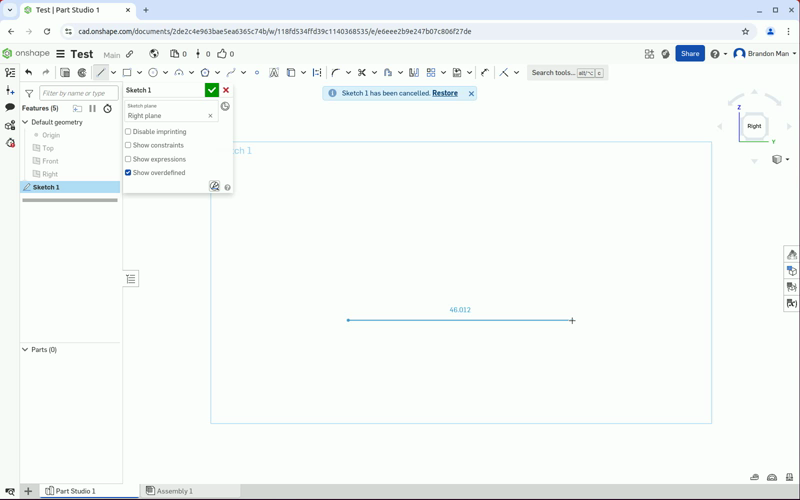
key_down(shift)
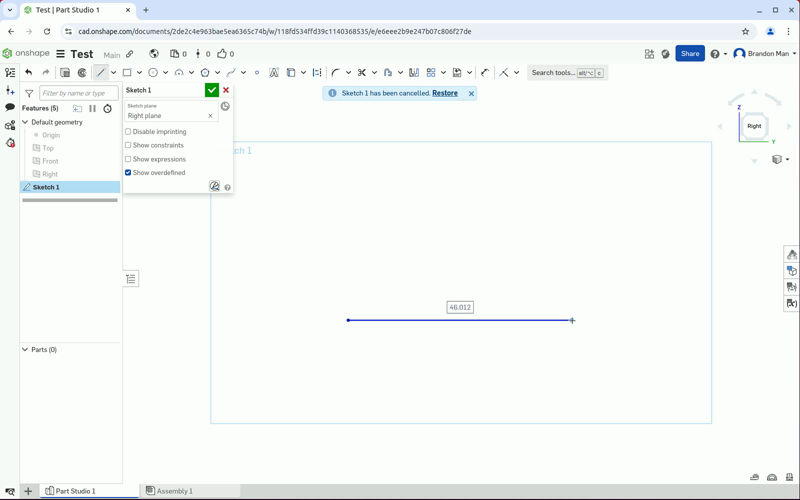
mouse_move(572, 245)
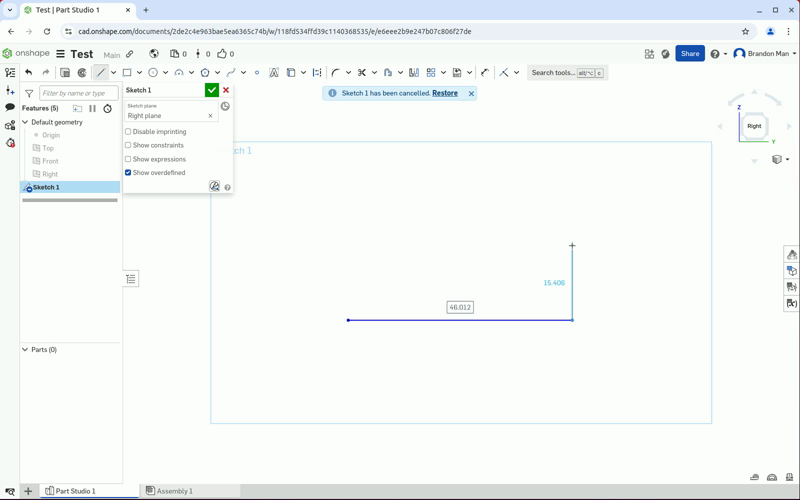
click(572, 245)
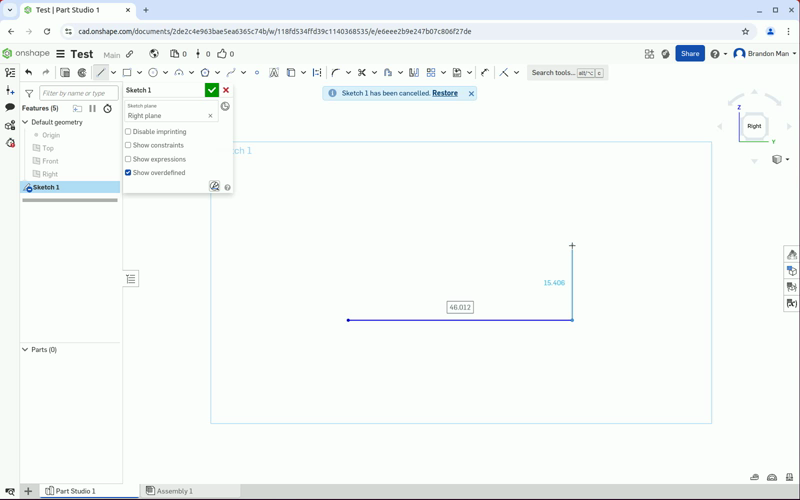
key_up(shift)
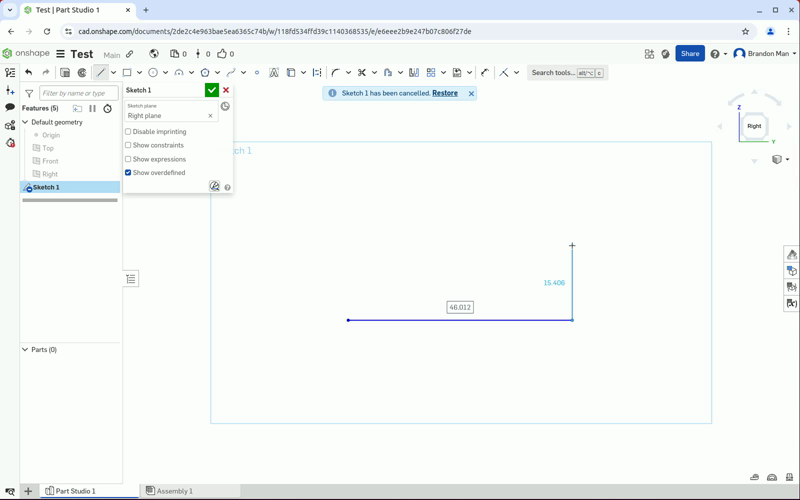
key_down(shift)
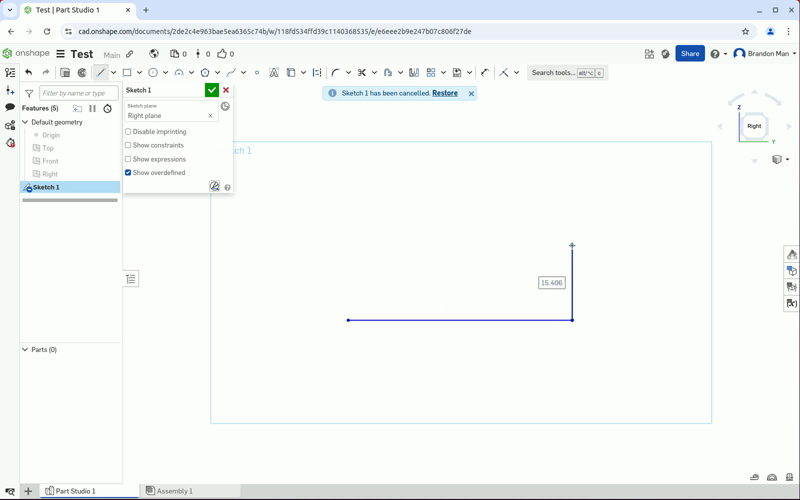
mouse_move(348, 245)
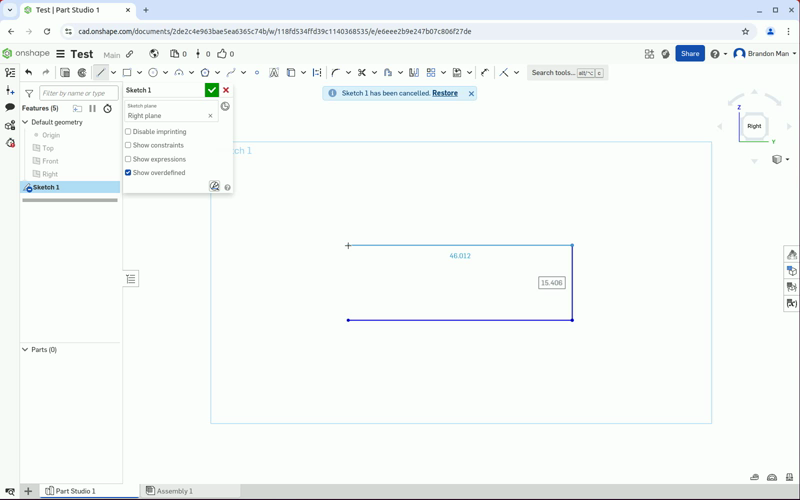
click(348, 245)
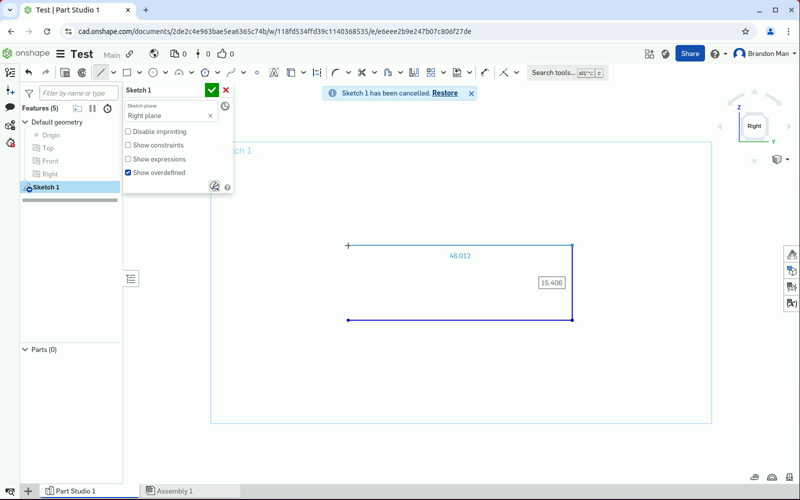
key_up(shift)
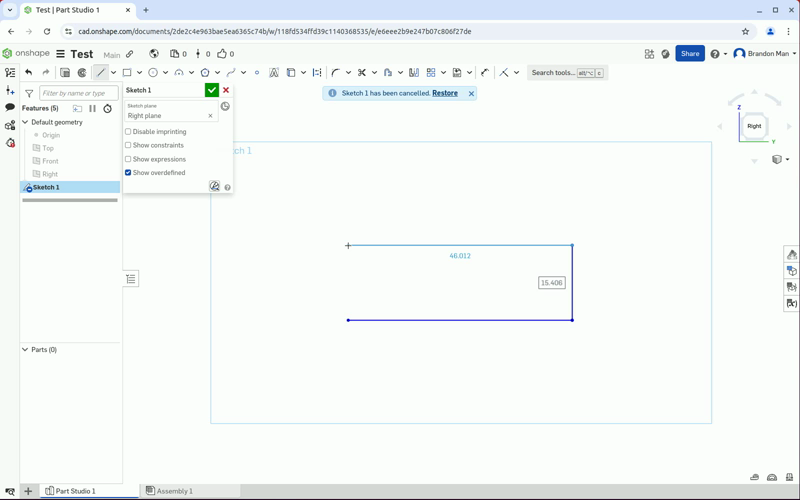
key_down(shift)
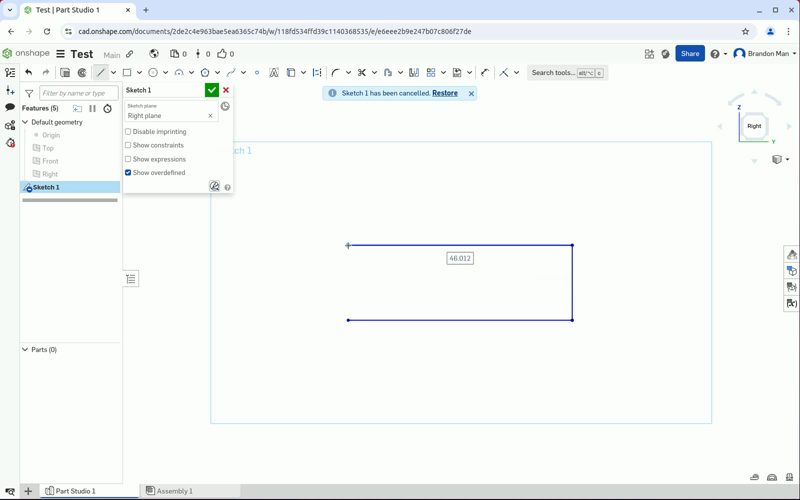
mouse_move(348, 320)
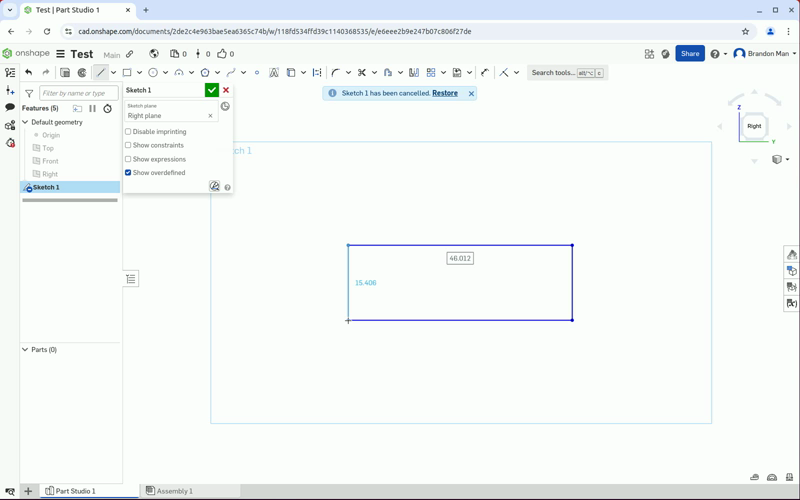
key_up(shift)
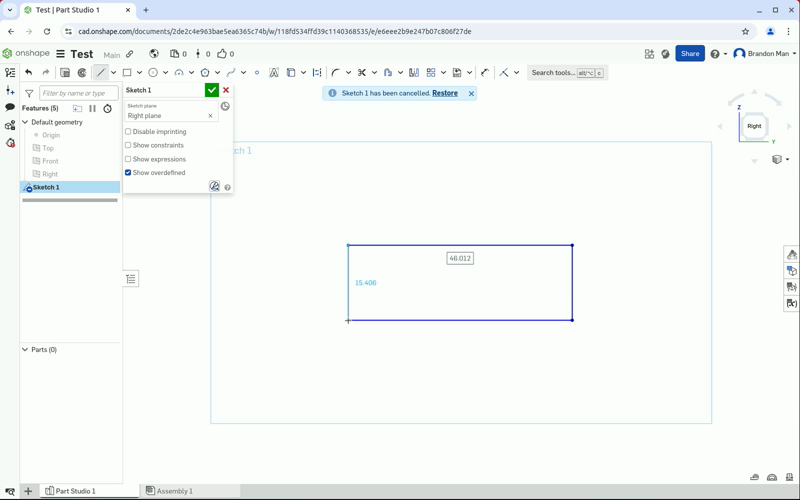
click(348, 320)
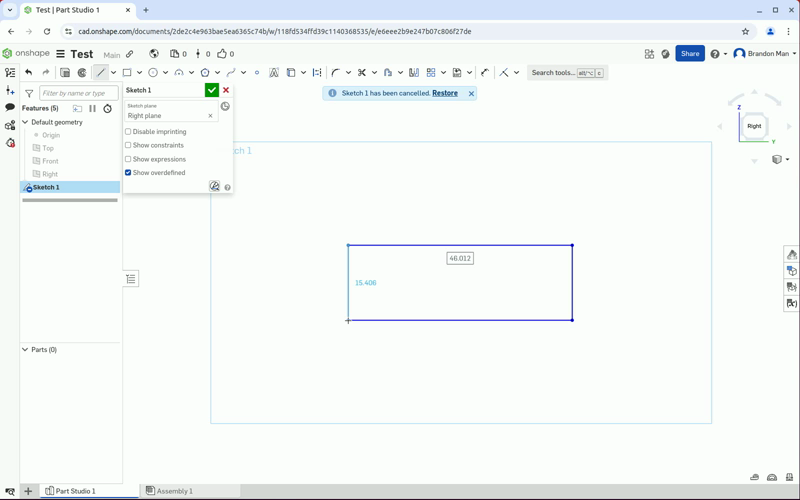
key(esc)
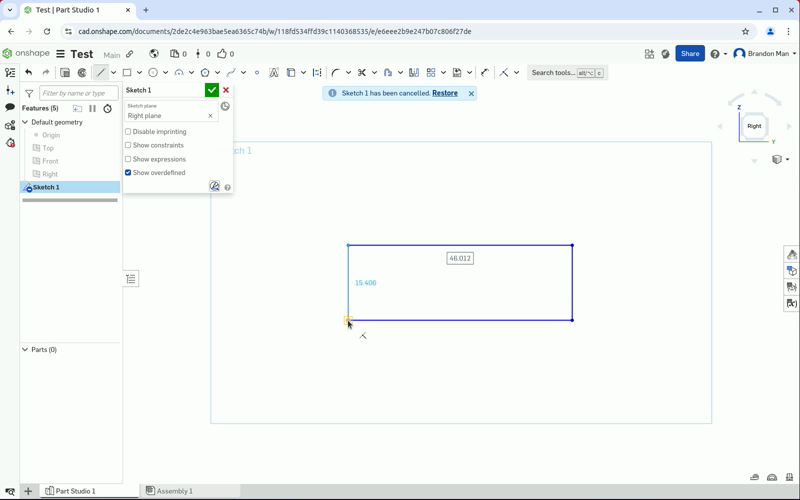
key(c)
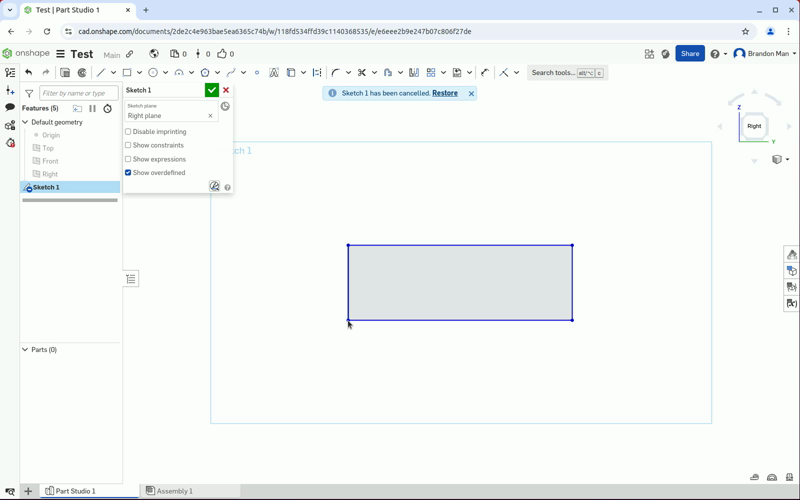
key_down(shift)
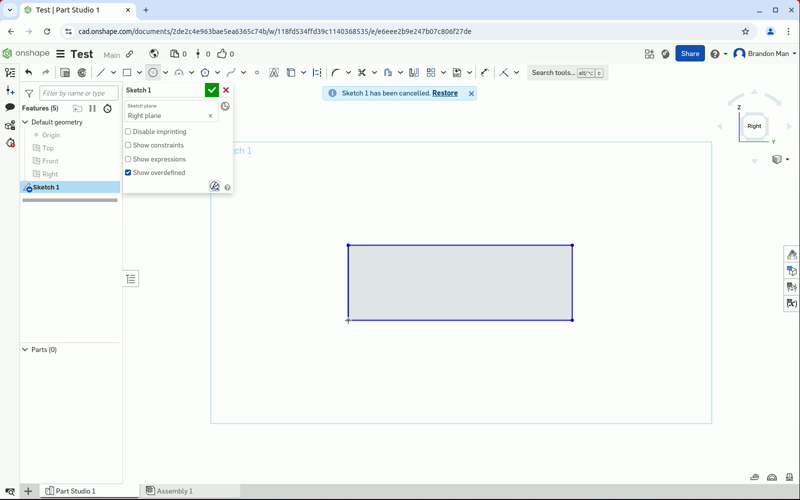
mouse_move(386, 282)
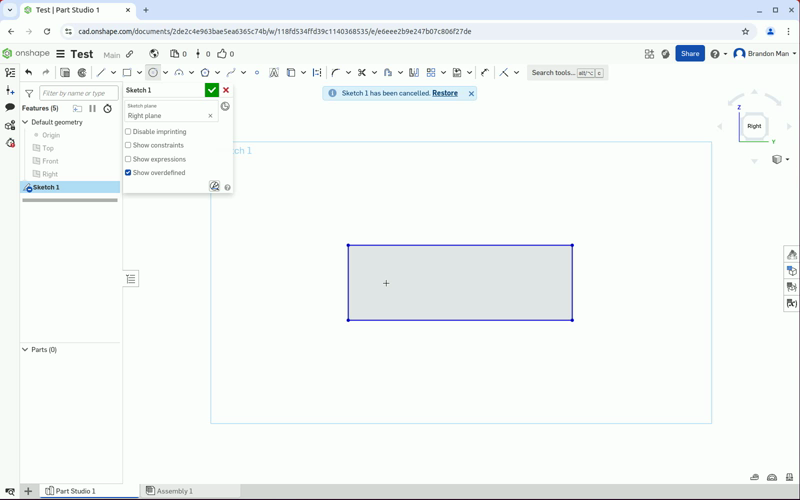
click(386, 282)
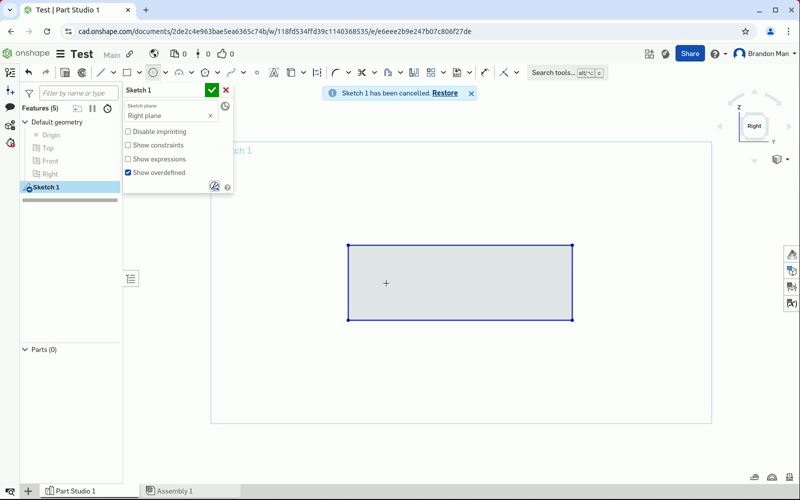
key_up(shift)
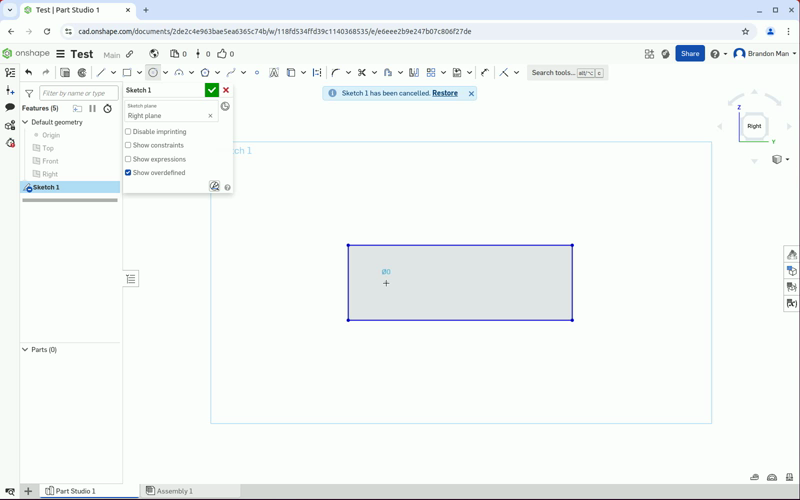
mouse_move(395, 282)
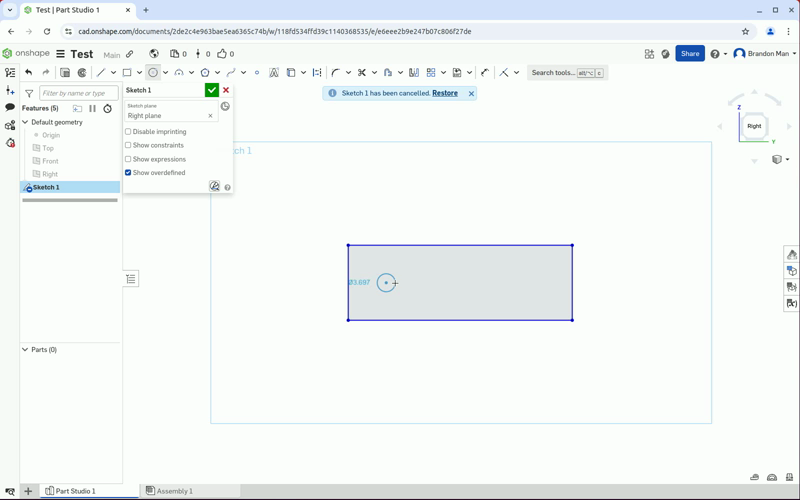
click(395, 282)
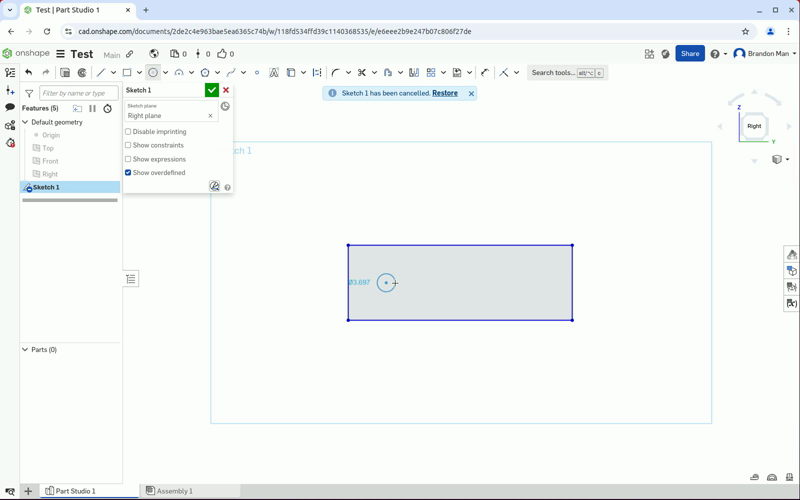
key(esc)
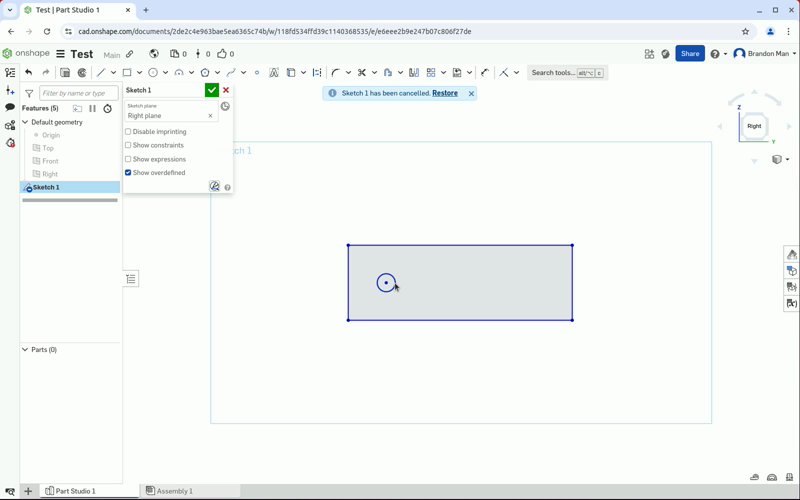
key(c)
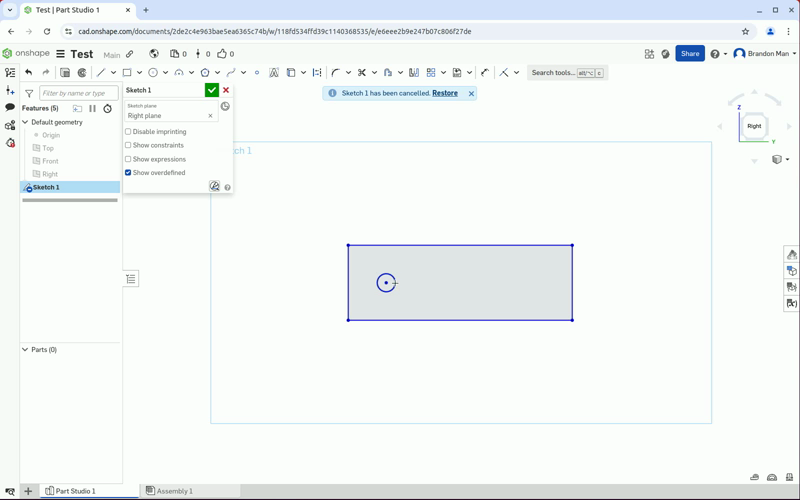
key_down(shift)
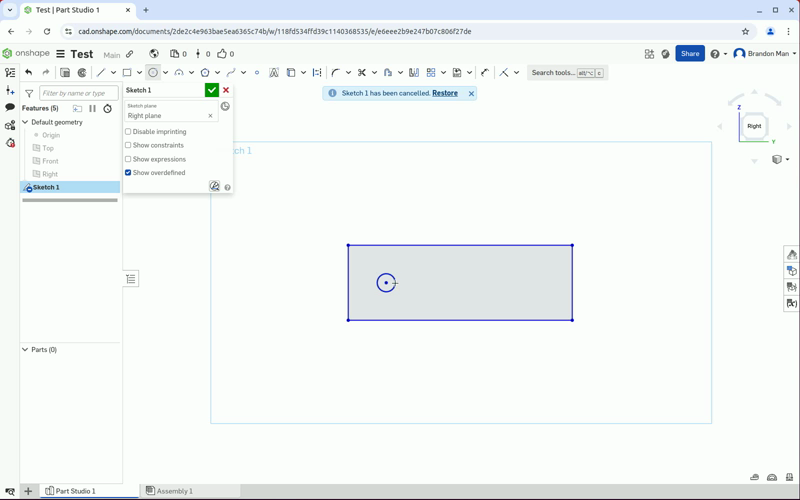
mouse_move(461, 282)
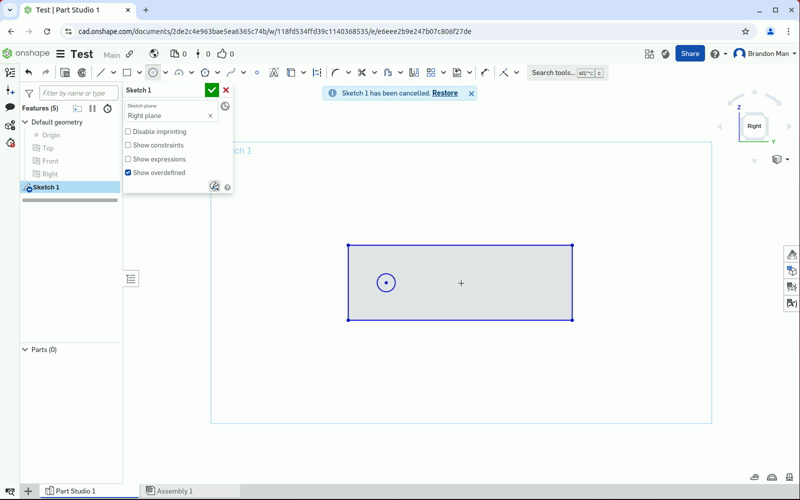
click(461, 282)
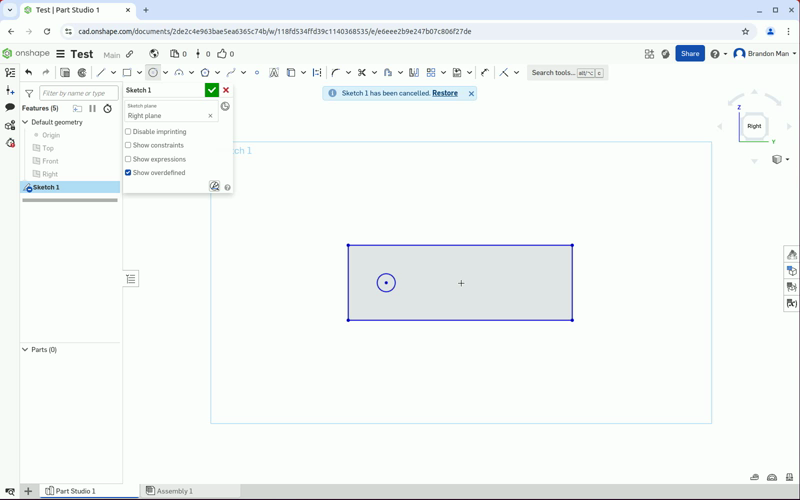
key_up(shift)
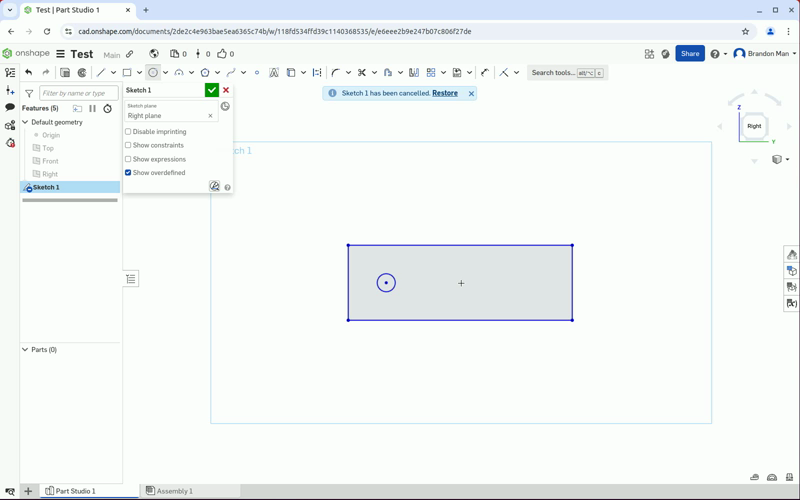
mouse_move(470, 282)
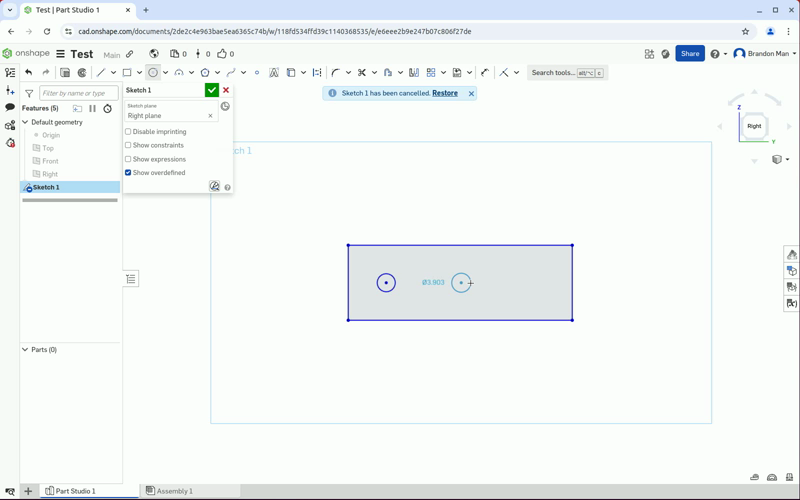
click(470, 282)
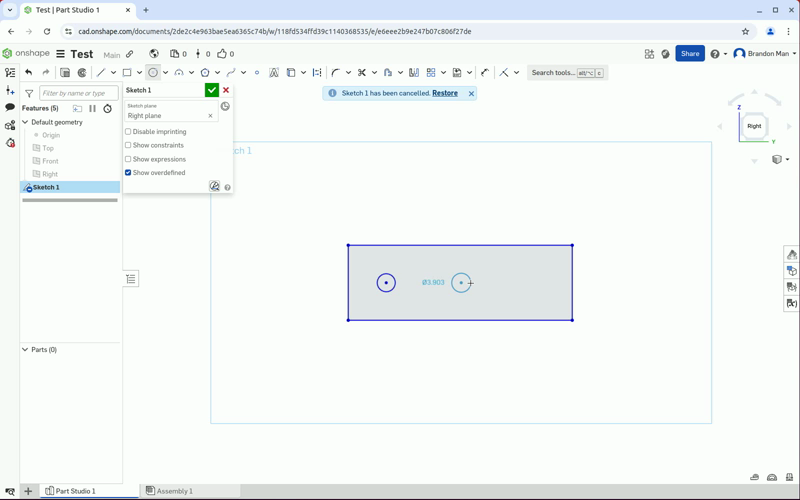
key(esc)
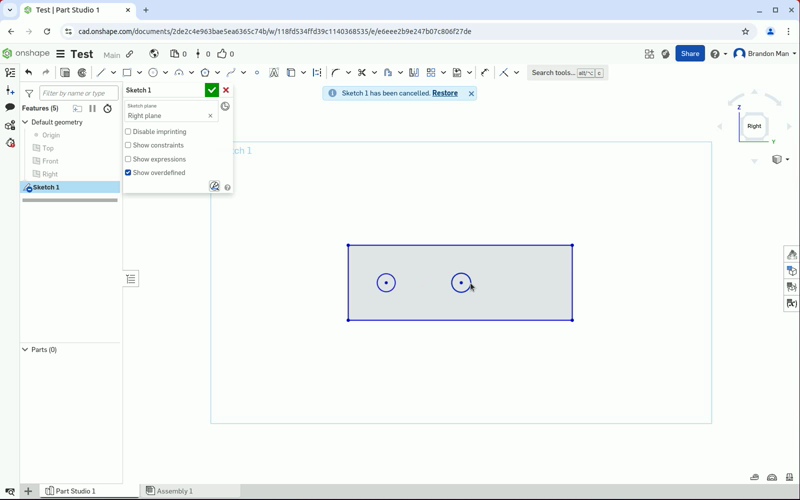
key(c)
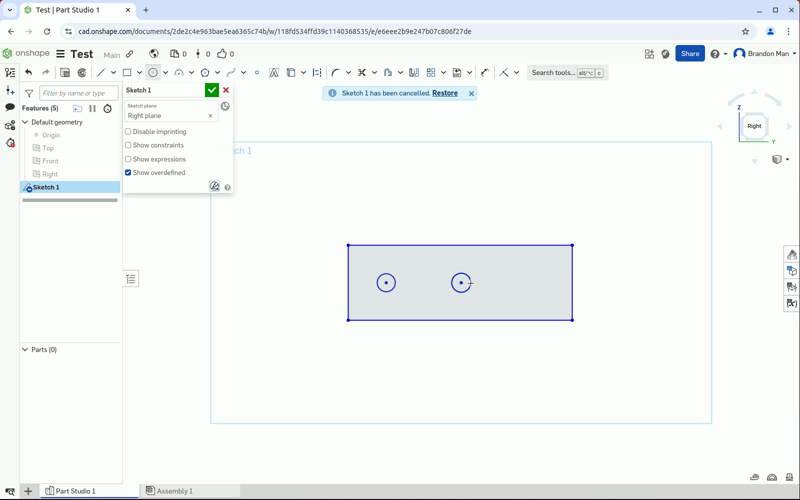
key_down(shift)
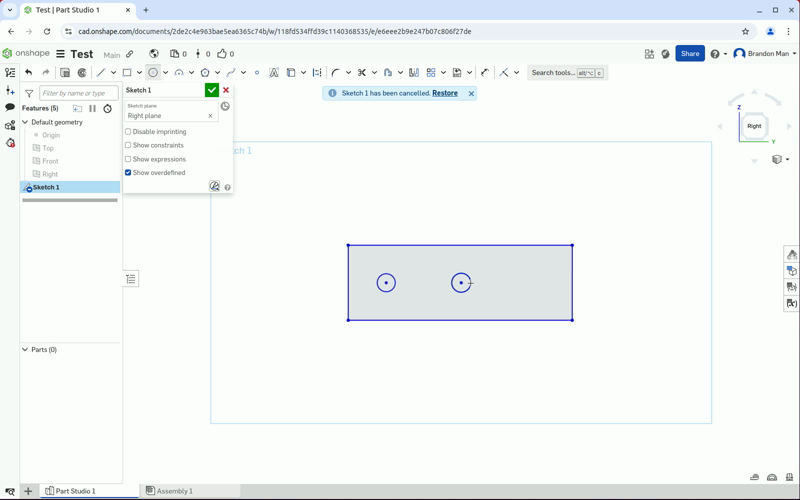
mouse_move(534, 282)
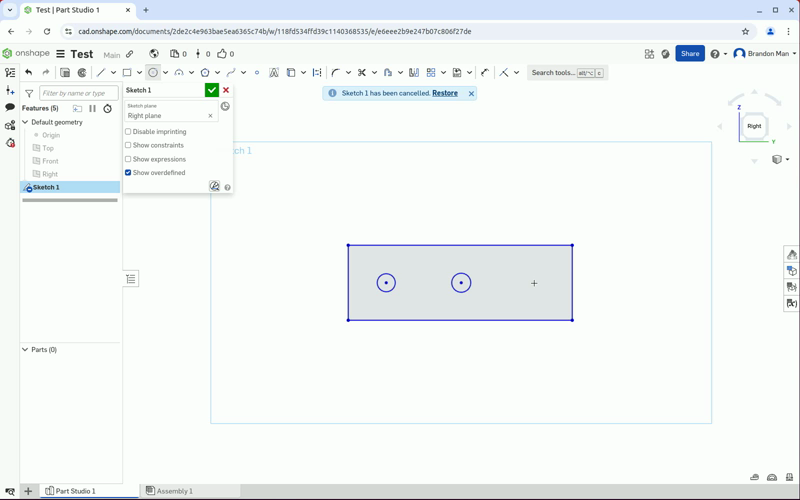
click(534, 282)
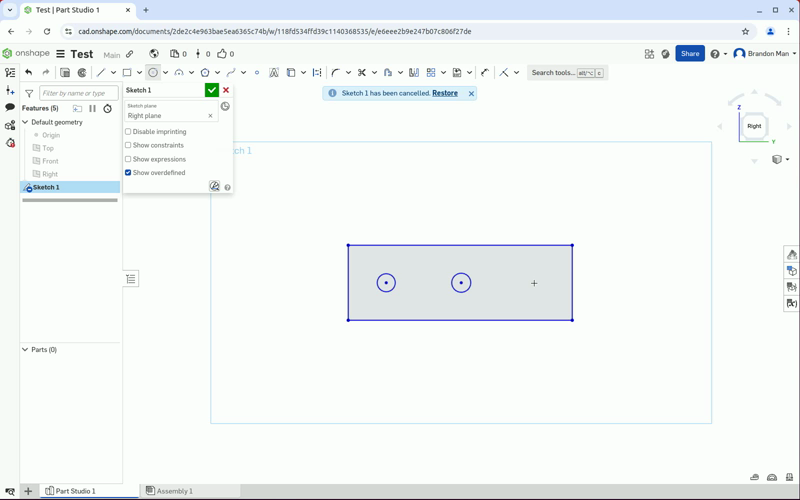
key_up(shift)
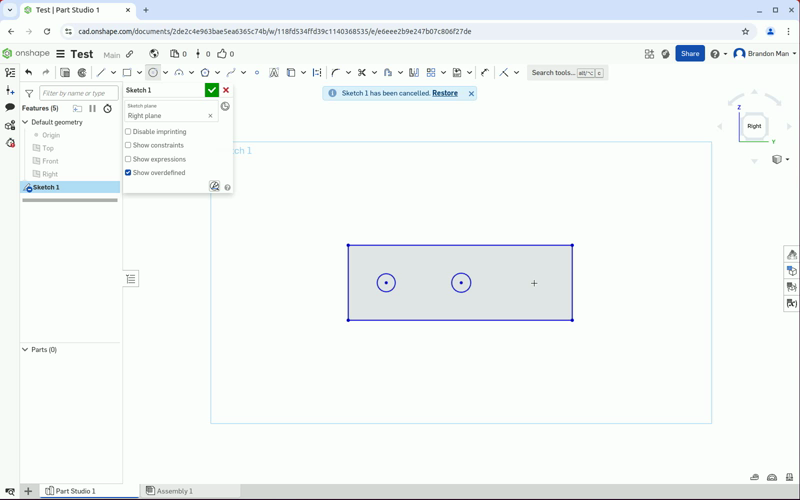
mouse_move(543, 282)
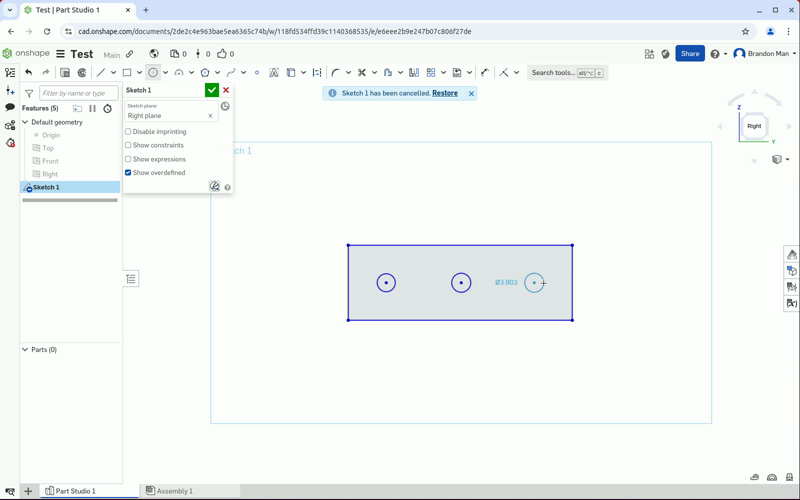
click(543, 282)
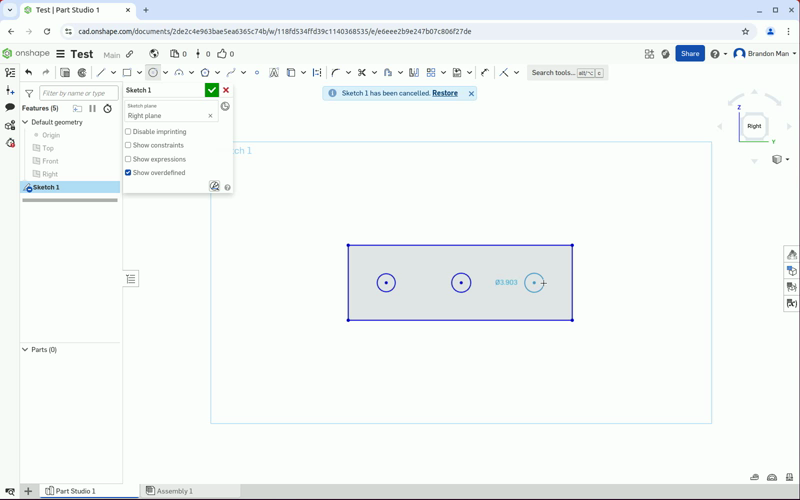
key(esc)
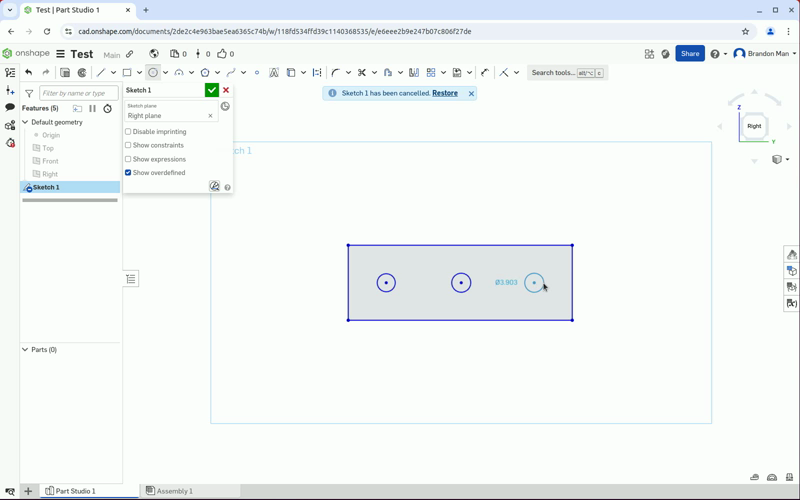
mouse_move(508, 298)
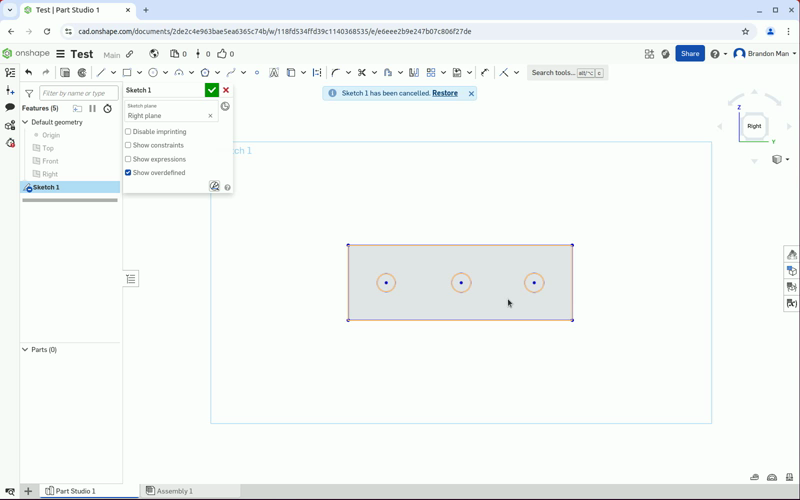
click(508, 298)
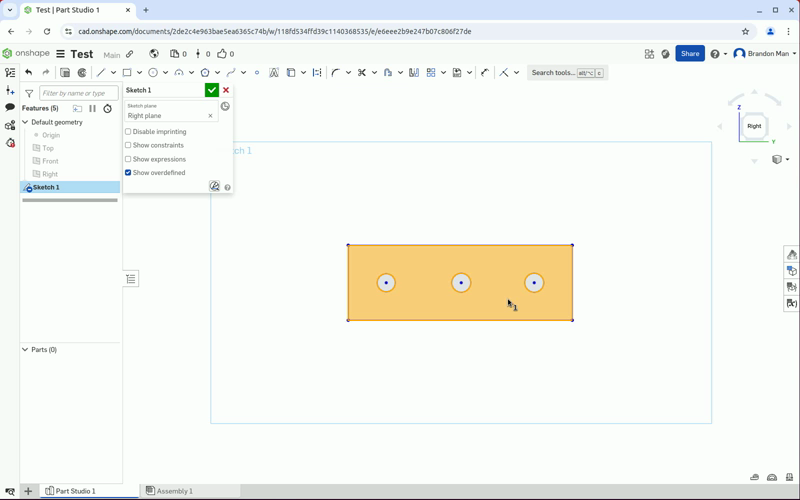
mouse_move(73, 352)
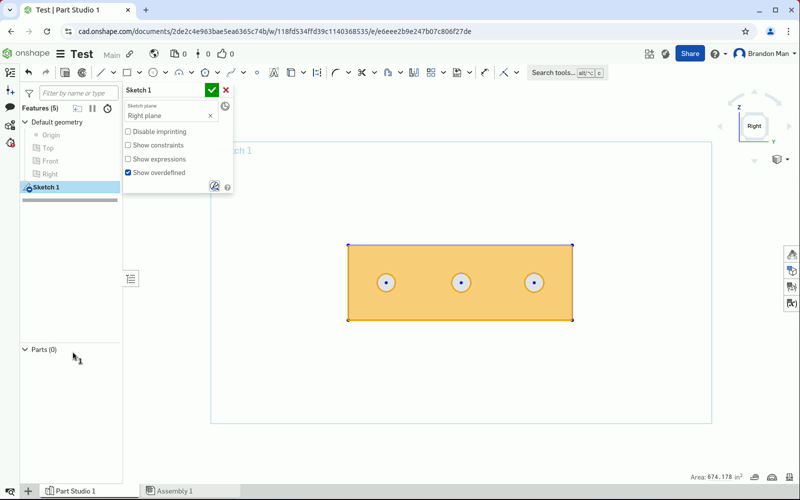
key(shift+y)
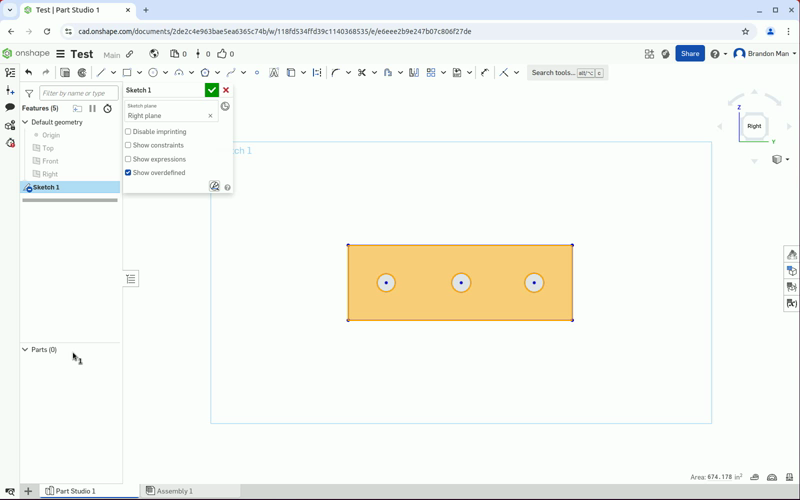
key(shift+e)
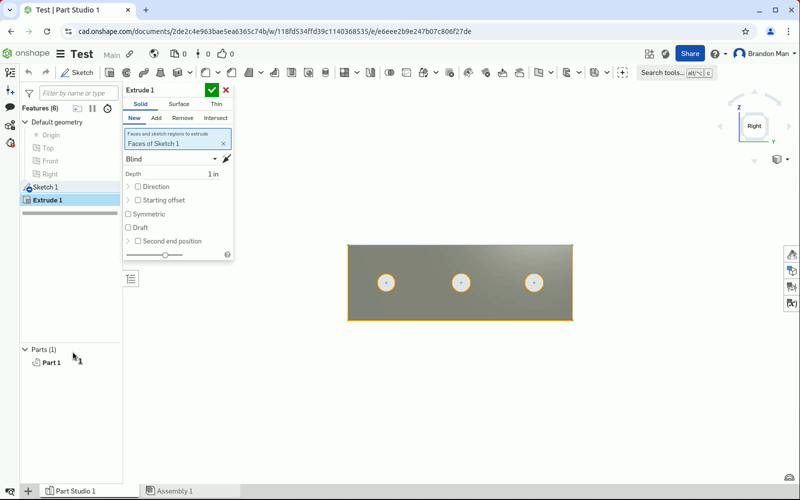
mouse_move(143, 106)
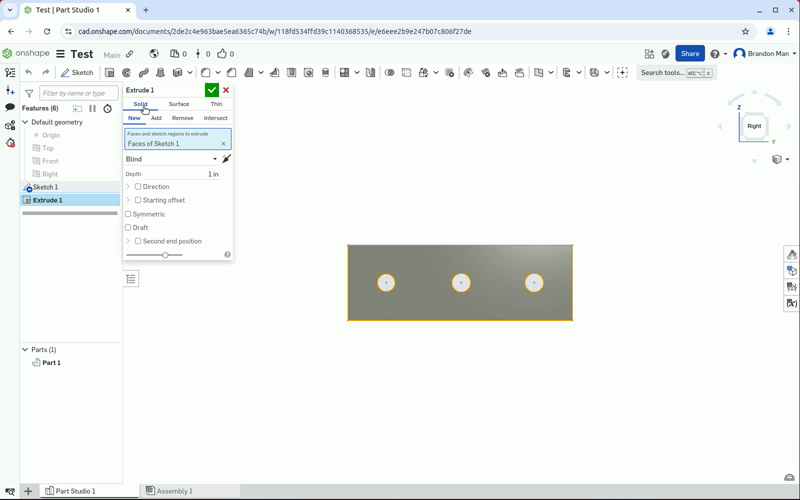
click(143, 106)
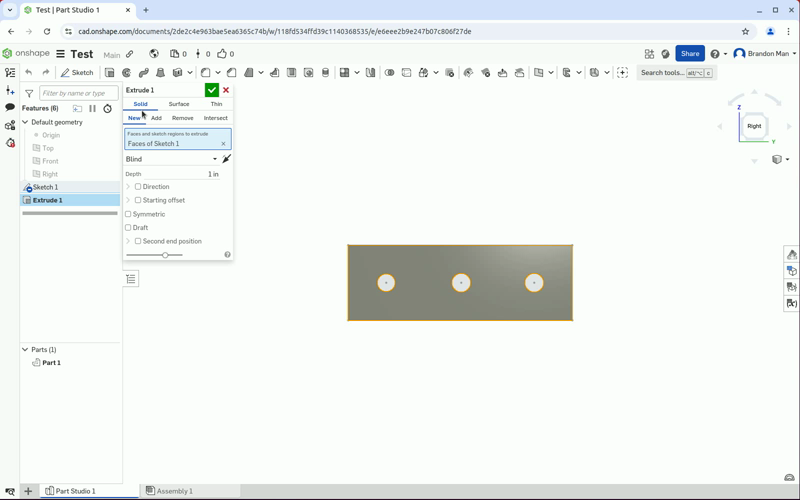
mouse_move(137, 120)
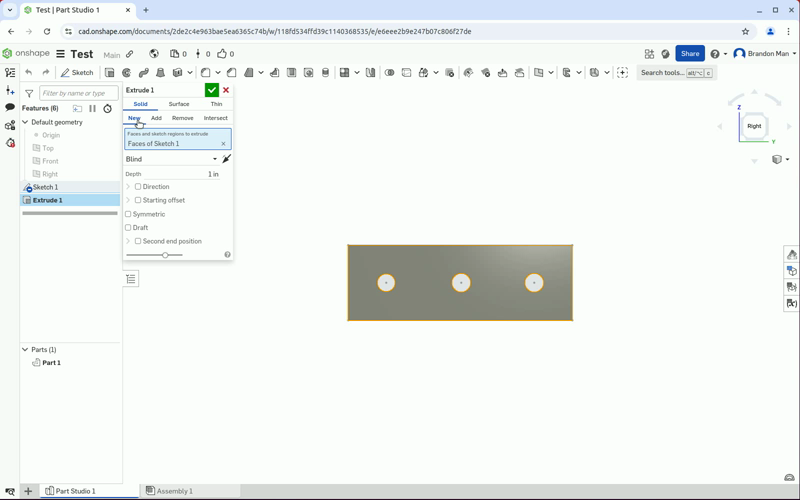
click(137, 120)
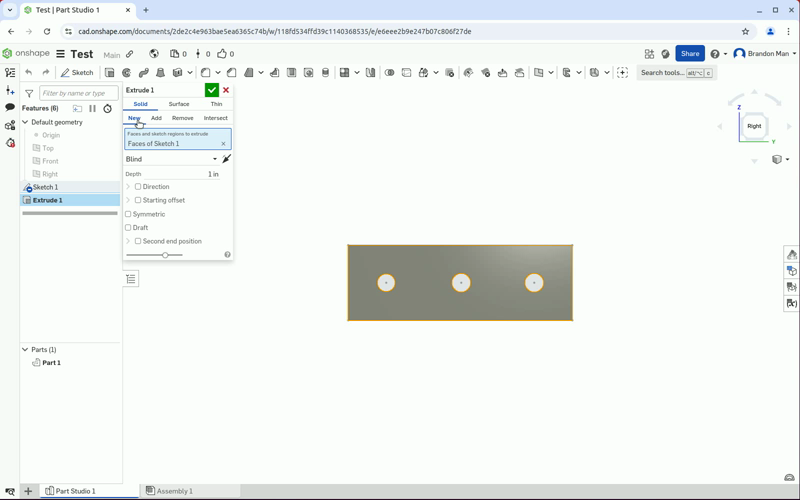
key(tab, 4)
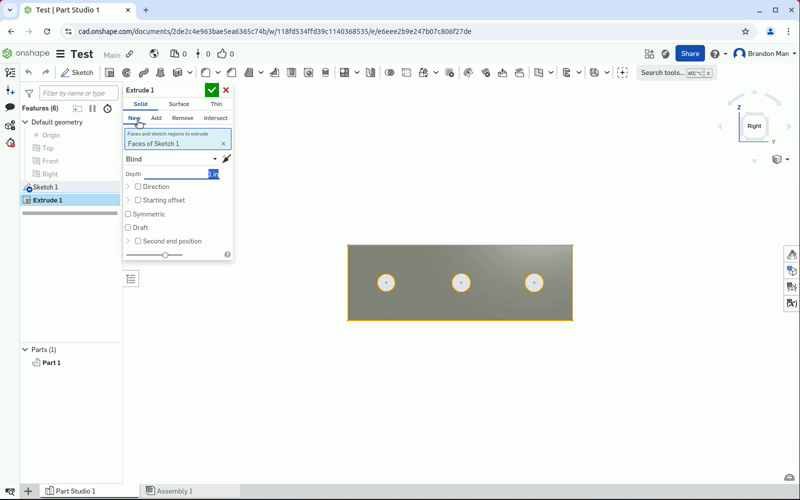
text(4.574)
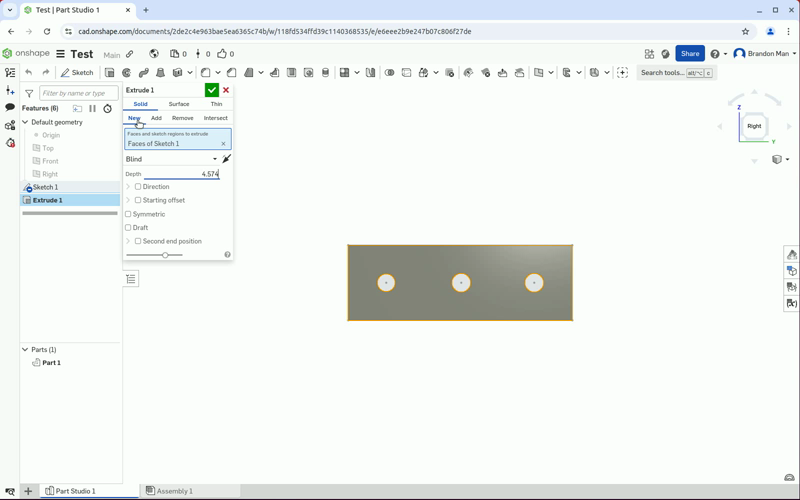
key(enter)
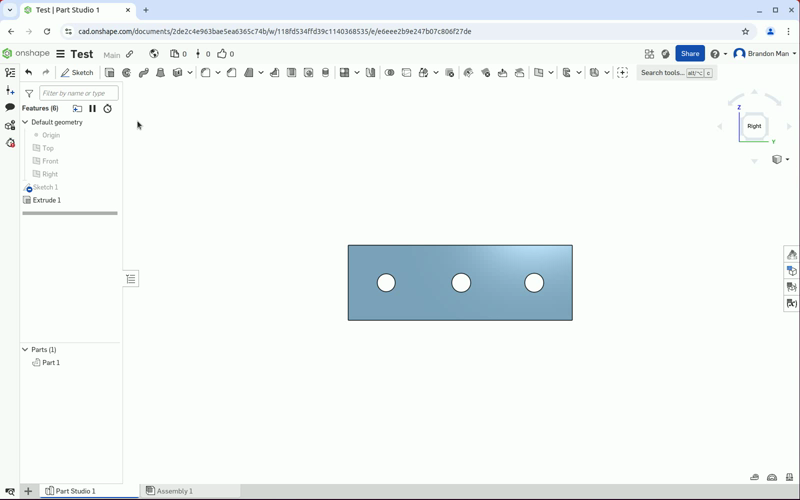
key(shift+h)
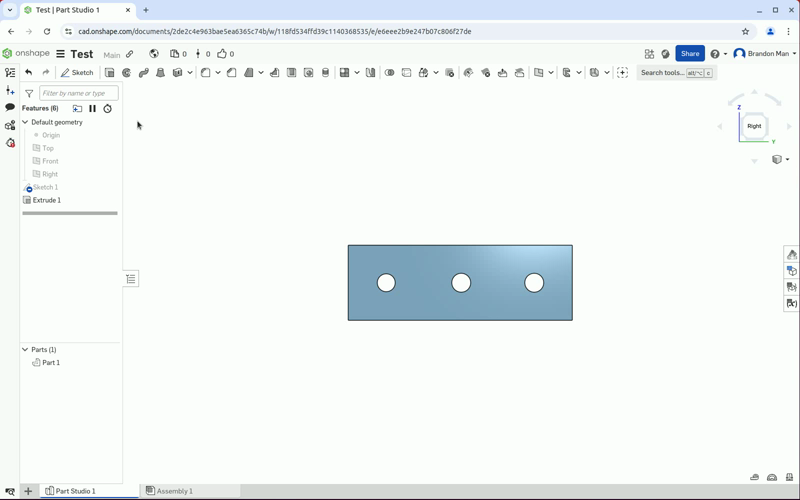
key(shift+h)
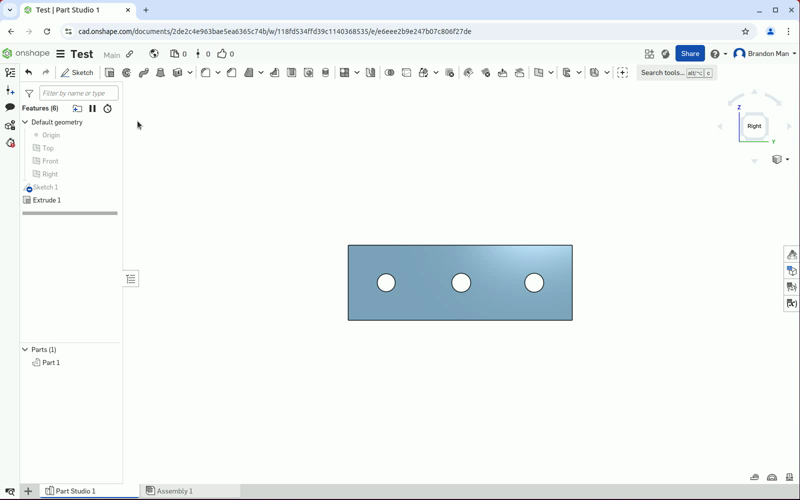
mouse_move(73, 189)
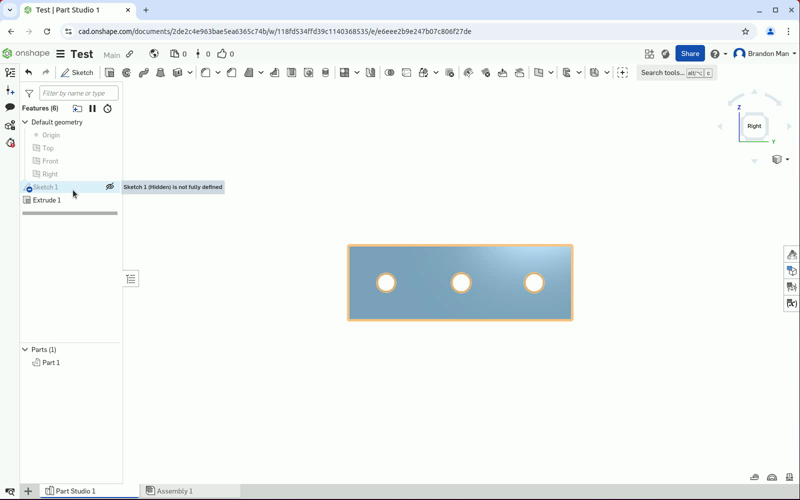
click(73, 189)
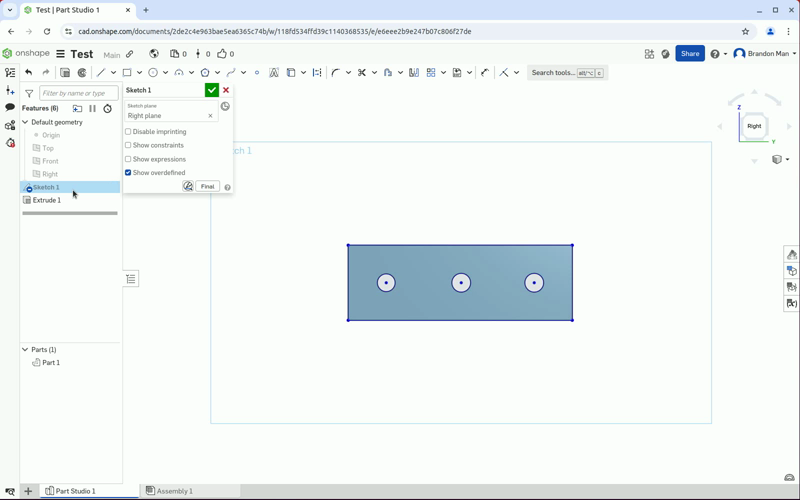
mouse_move(229, 92)
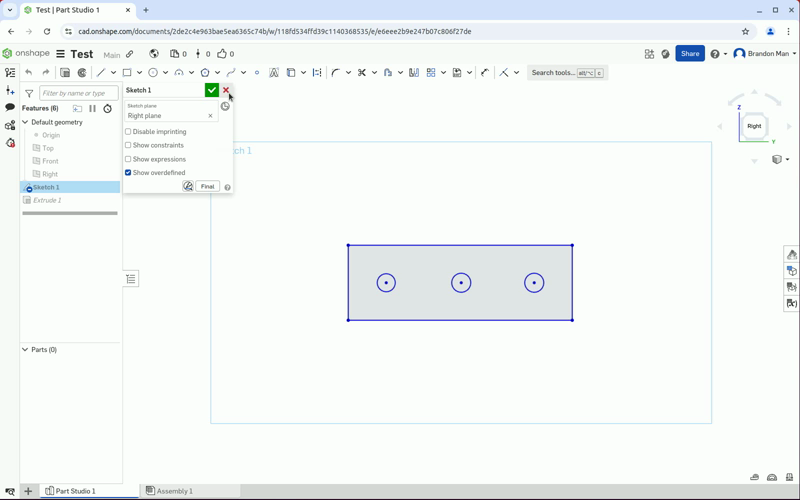
click(229, 92)
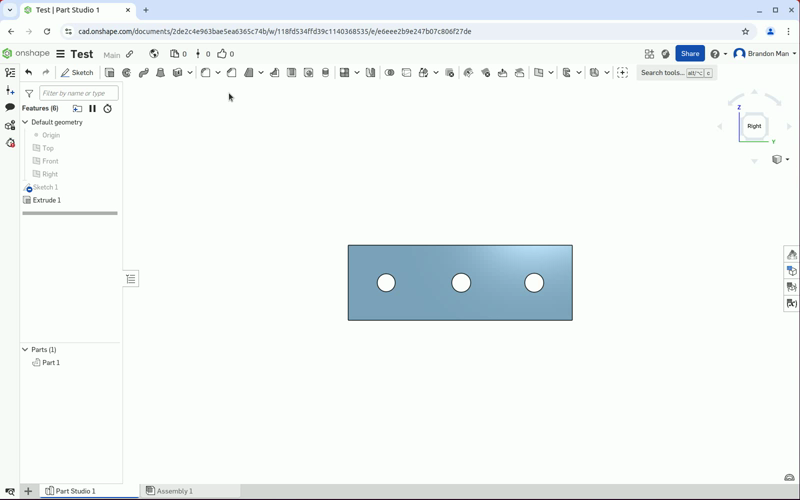
mouse_move(541, 75)
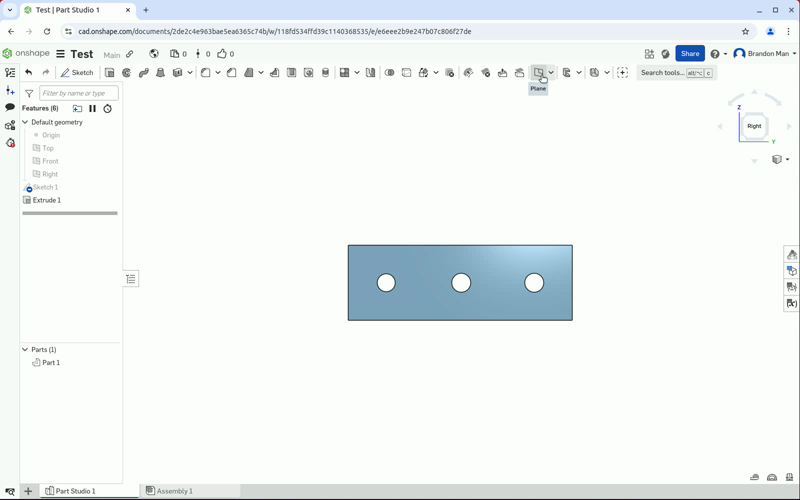
click(541, 75)
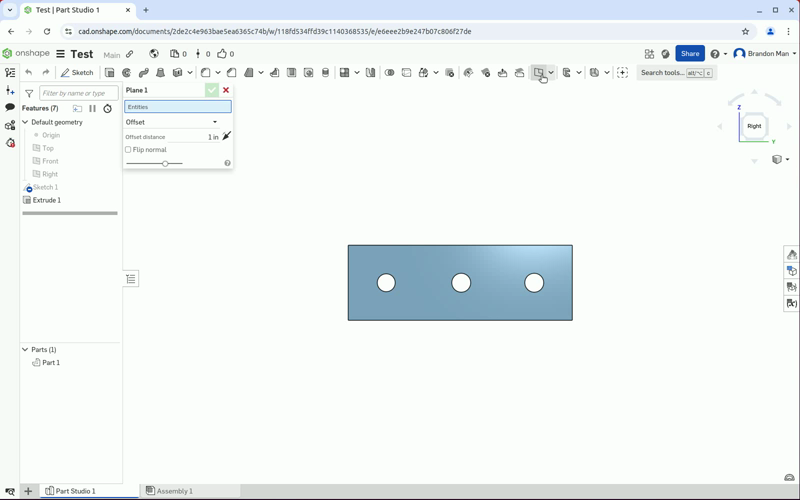
mouse_move(73, 176)
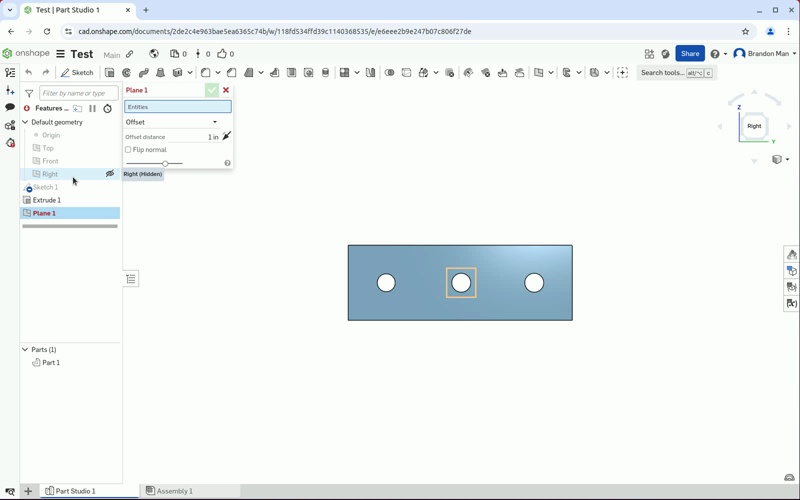
click(73, 176)
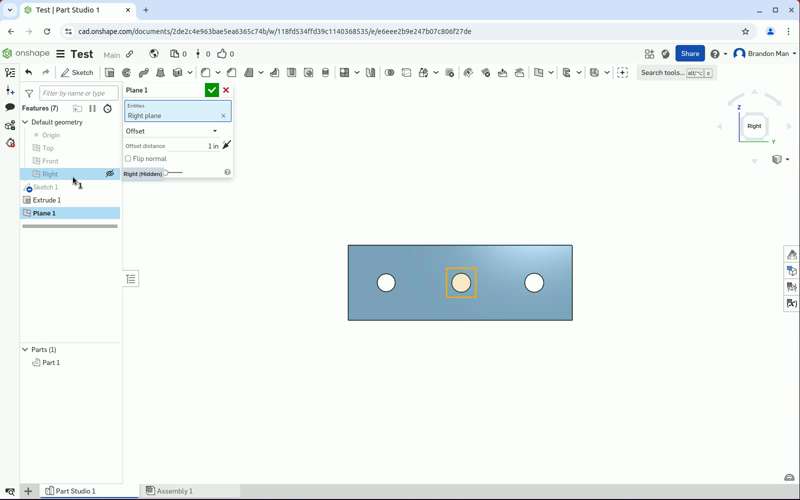
key(tab, 2)
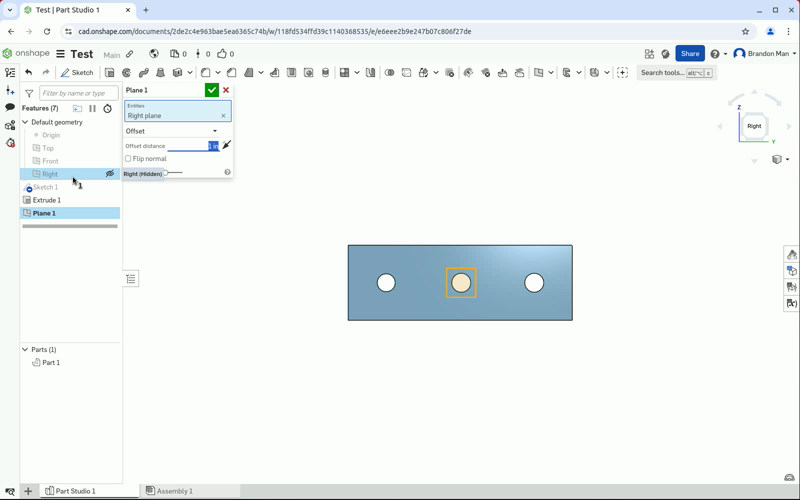
text(4.56)
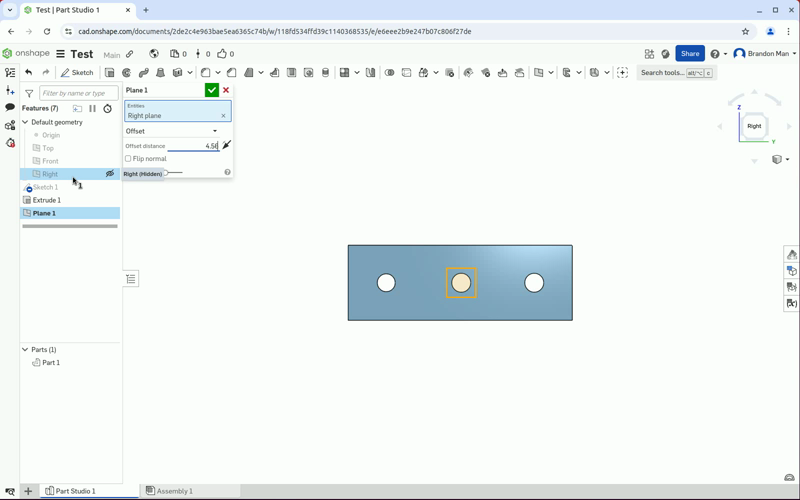
key(enter, 2)
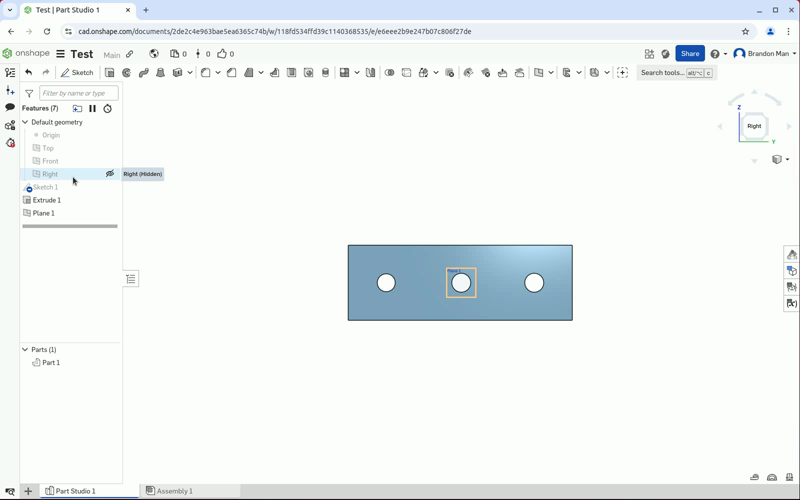
key(shift+s)
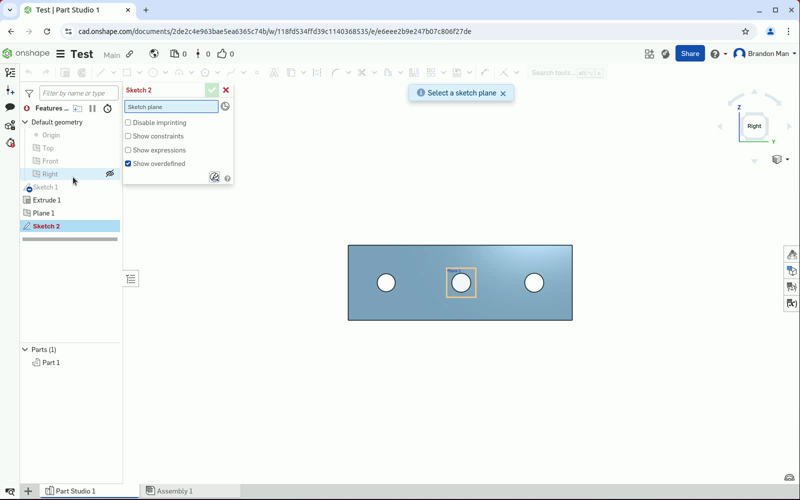
mouse_move(73, 215)
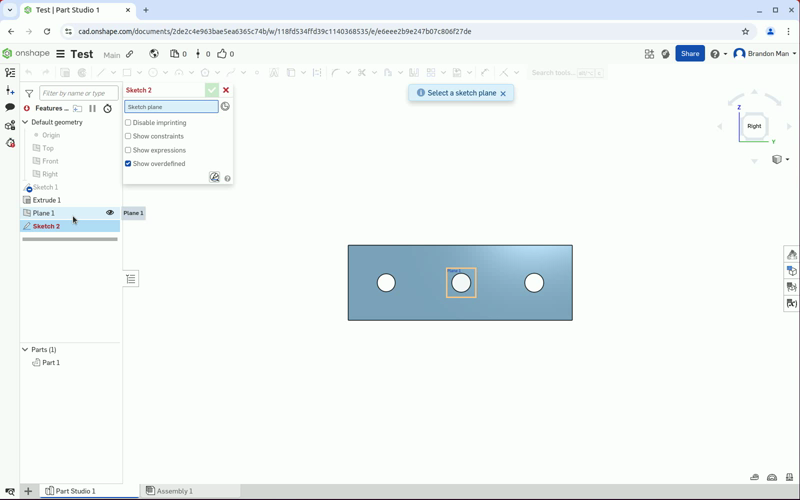
click(73, 215)
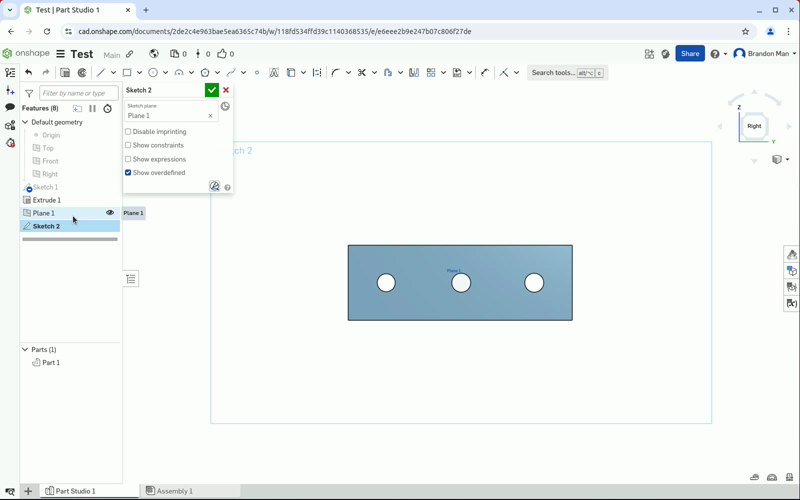
mouse_move(73, 352)
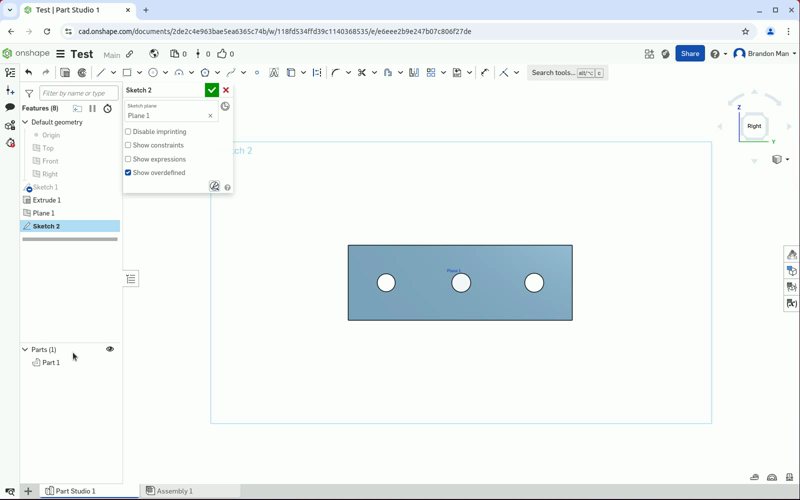
key(y)
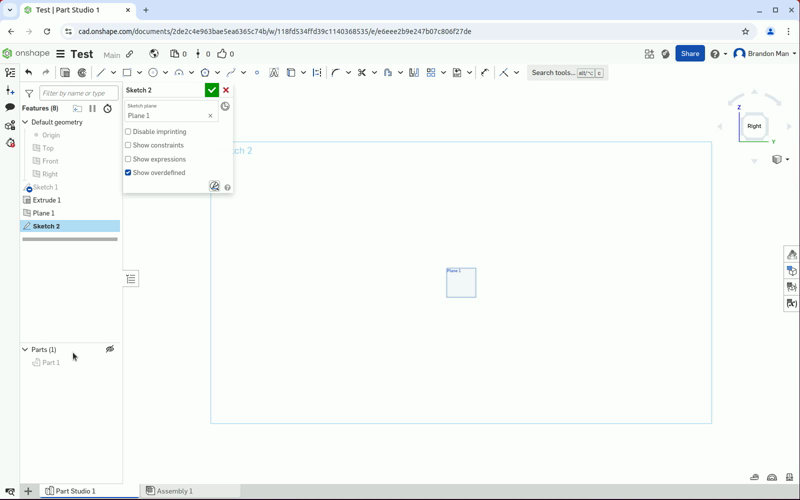
key(c)
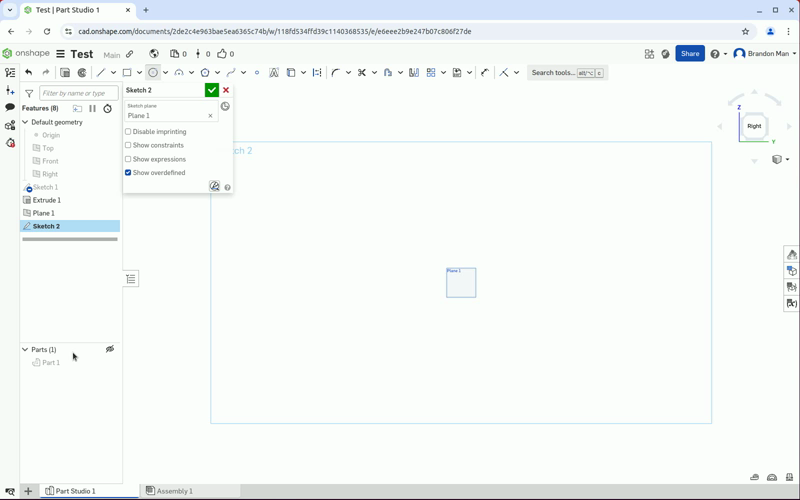
key_down(shift)
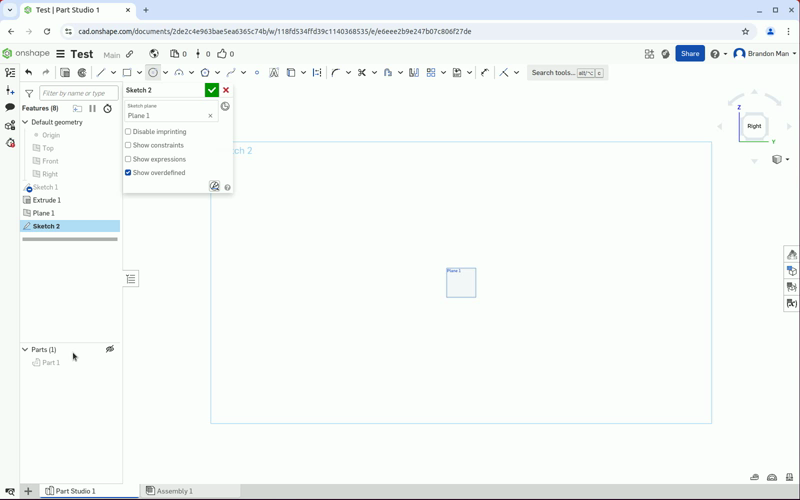
mouse_move(386, 282)
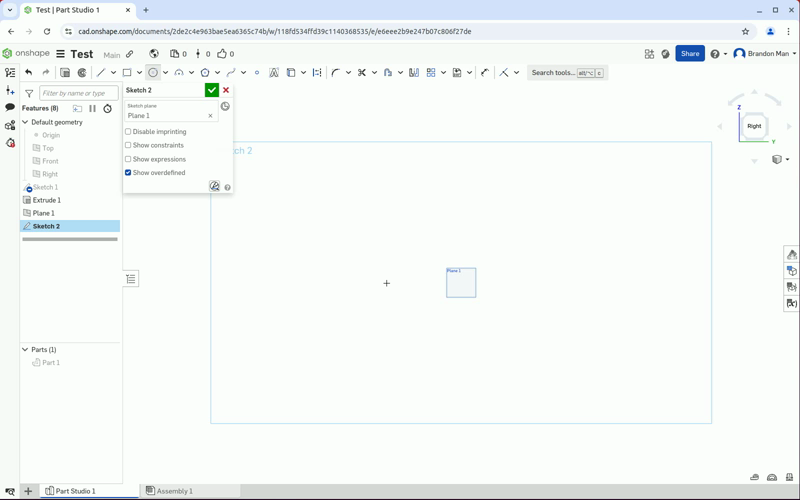
click(386, 282)
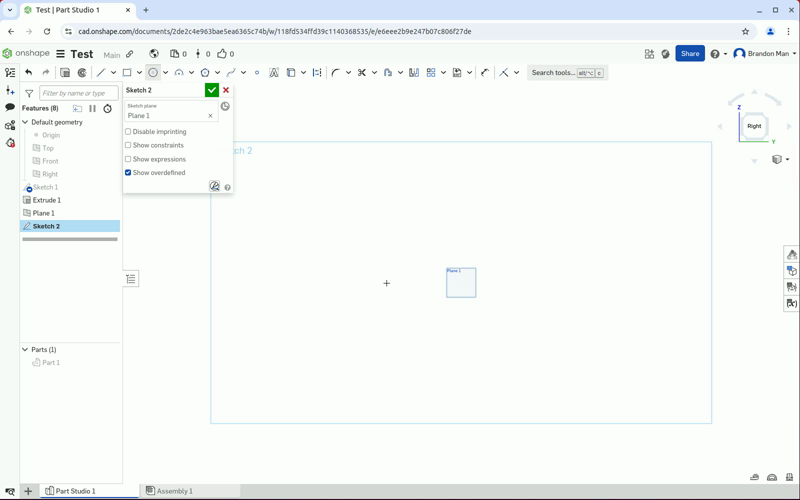
key_up(shift)
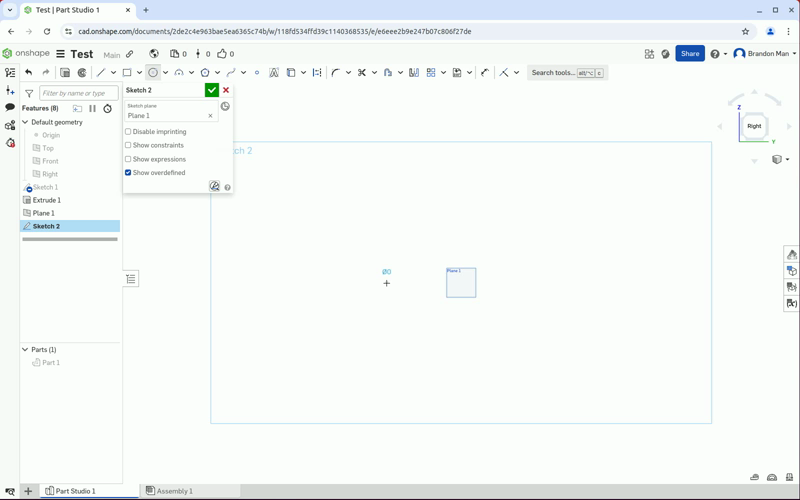
mouse_move(397, 282)
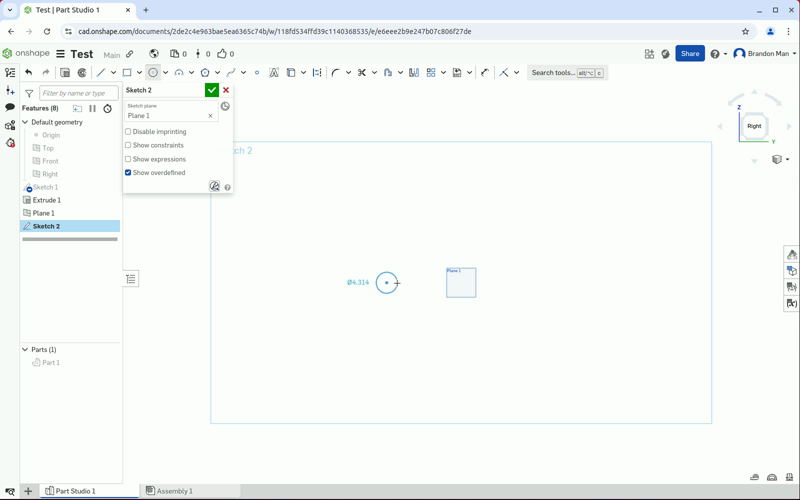
click(397, 282)
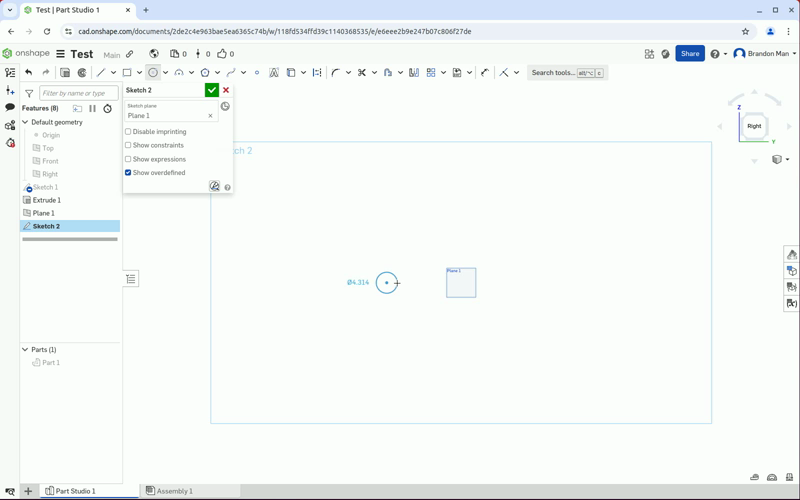
key(esc)
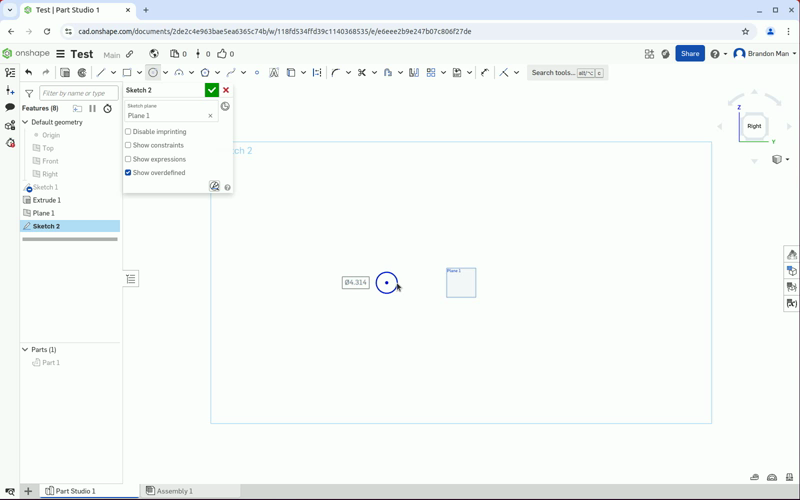
mouse_move(378, 287)
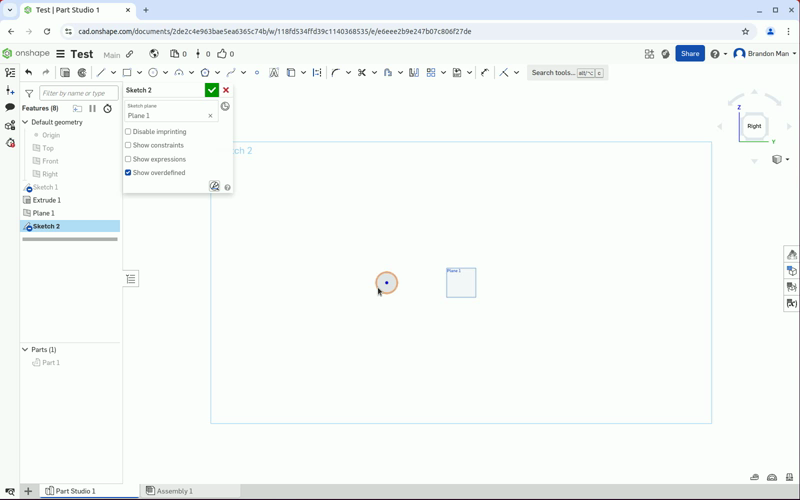
scroll(6)
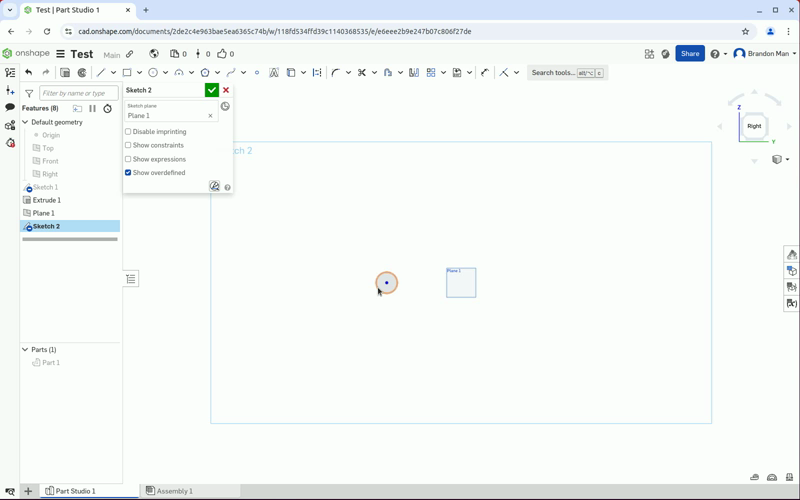
scroll(6)
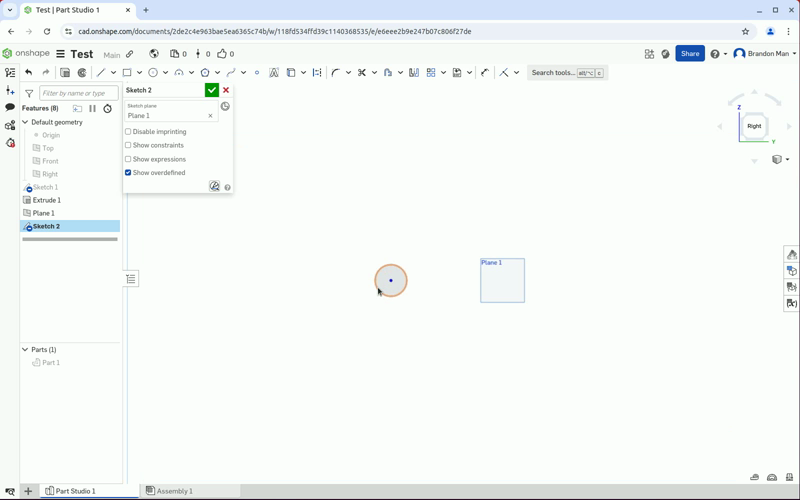
scroll(6)
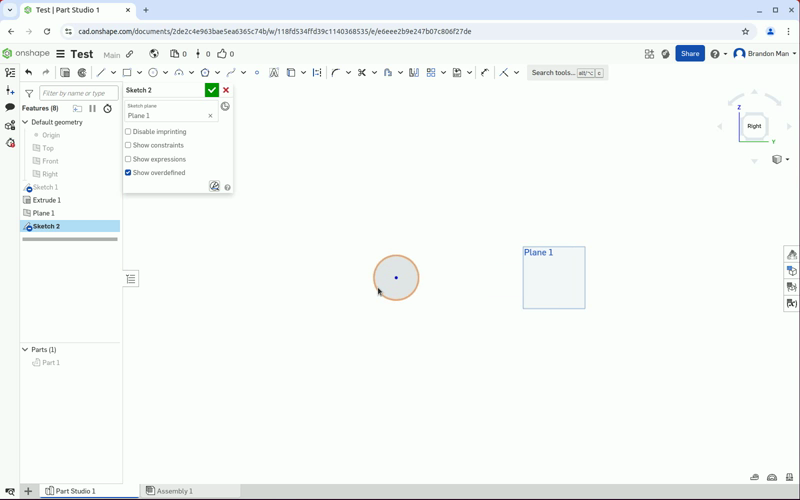
scroll(6)
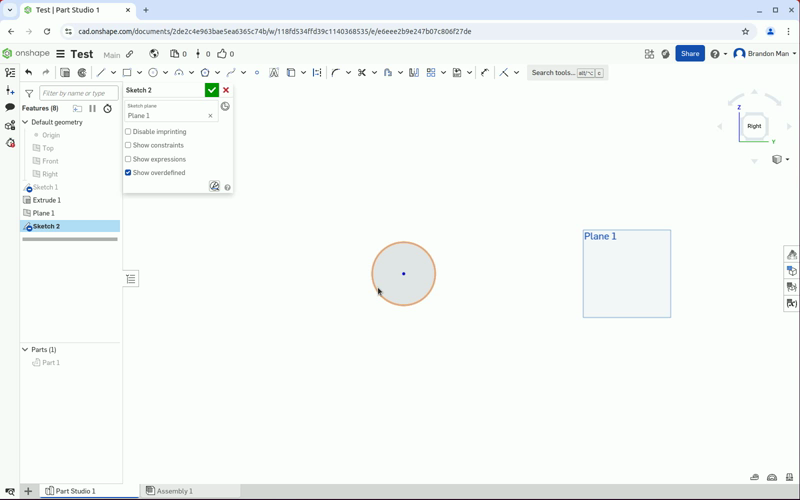
scroll(6)
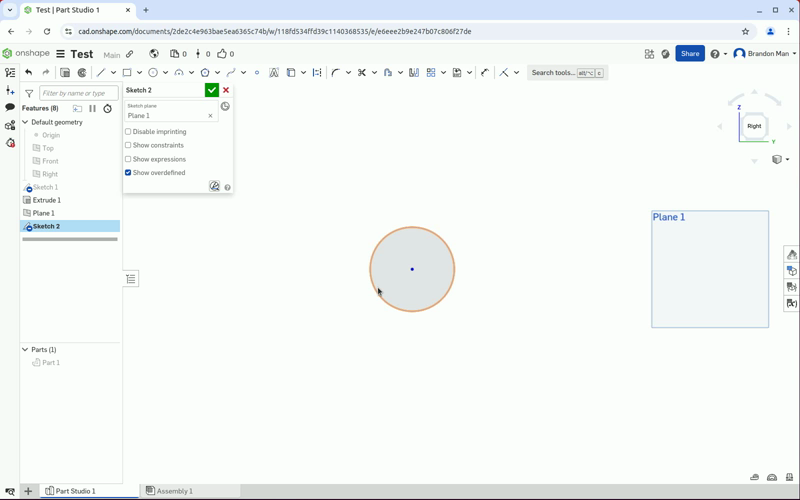
scroll(6)
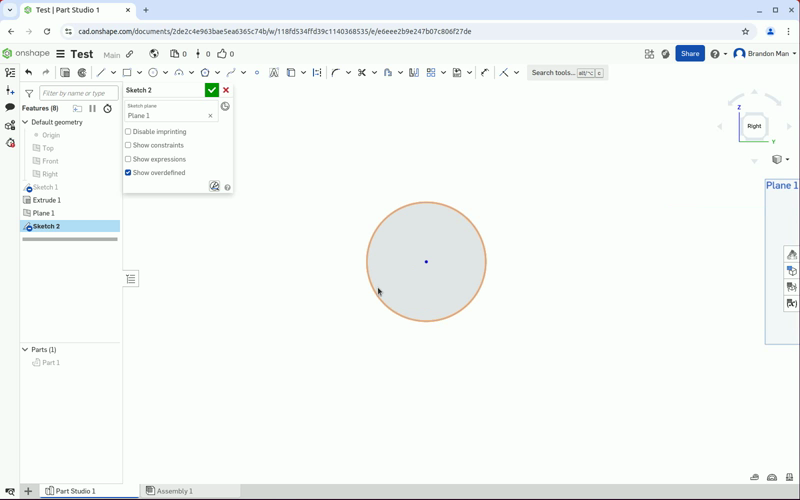
scroll(6)
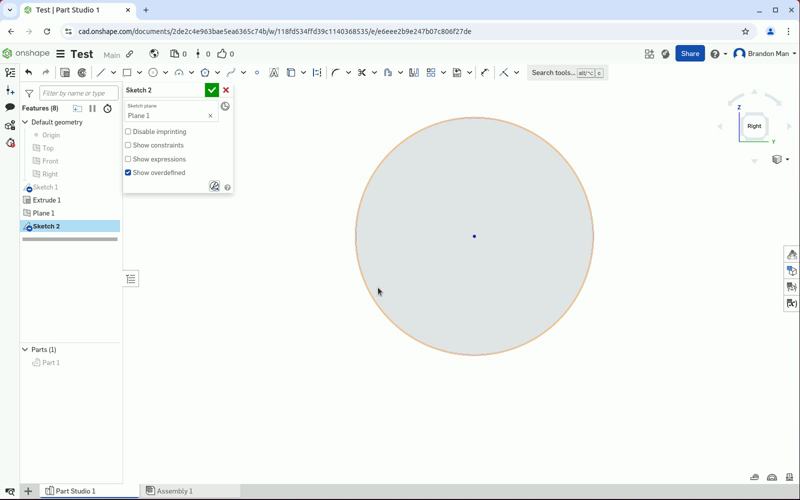
click(378, 287)
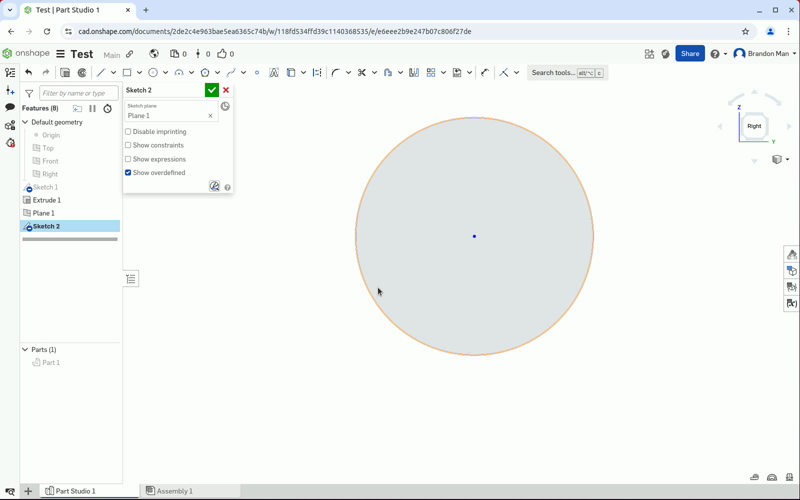
scroll(-6)
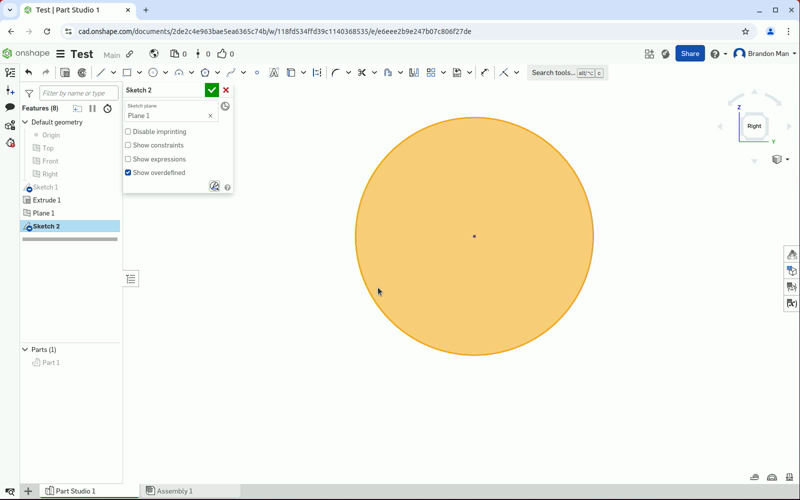
scroll(-6)
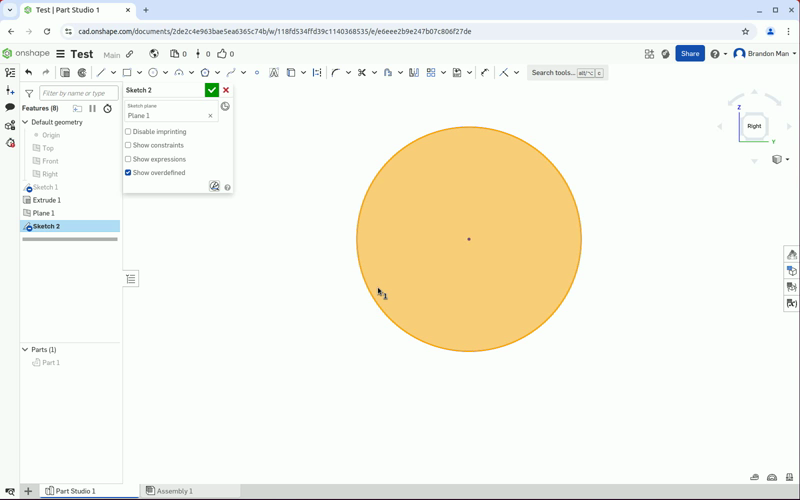
scroll(-6)
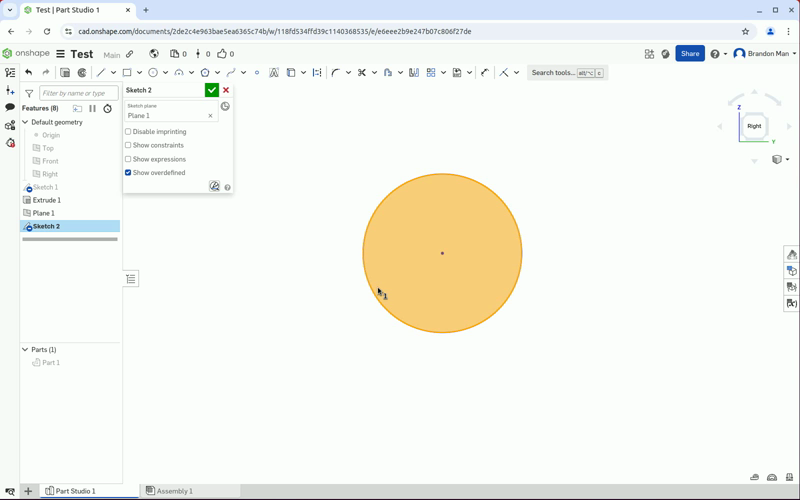
scroll(-6)
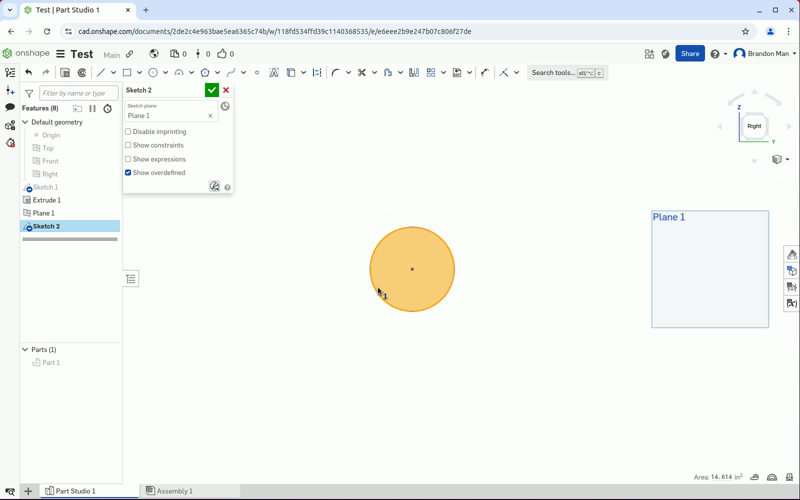
scroll(-6)
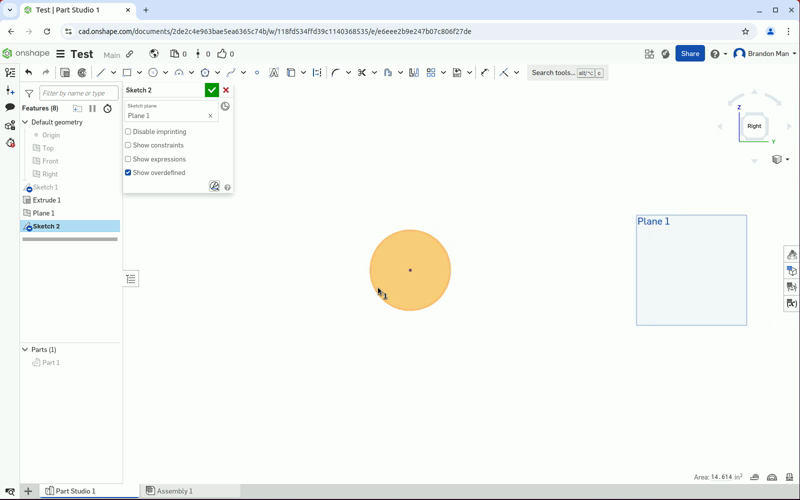
scroll(-6)
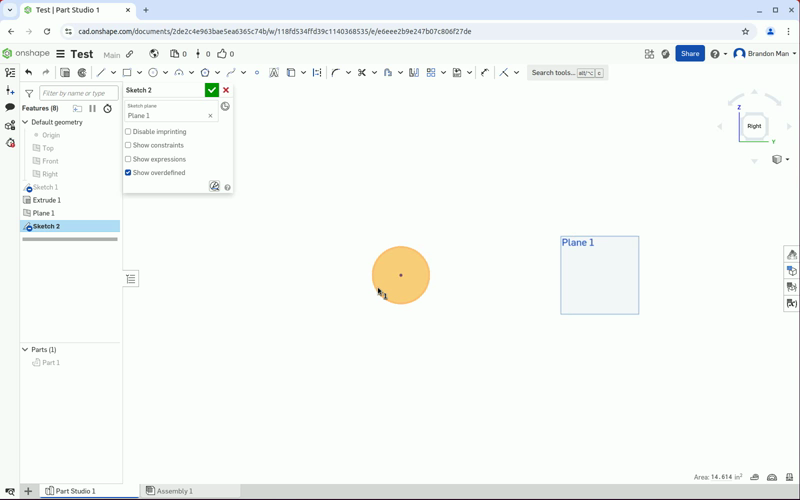
scroll(-6)
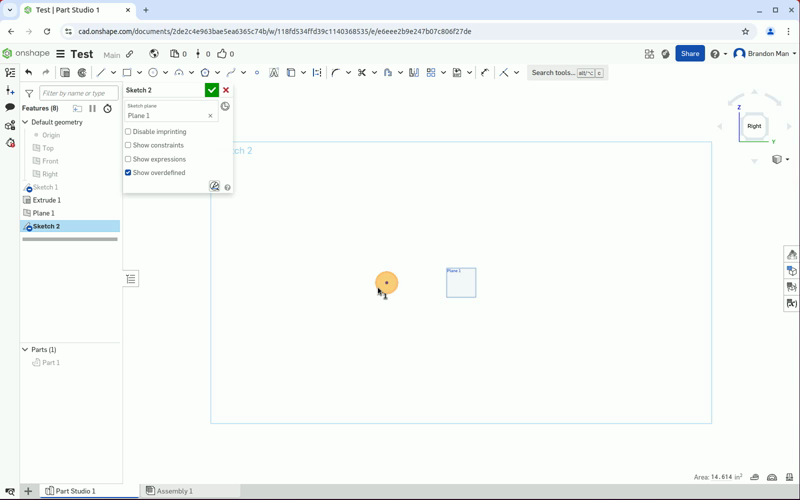
mouse_move(73, 352)
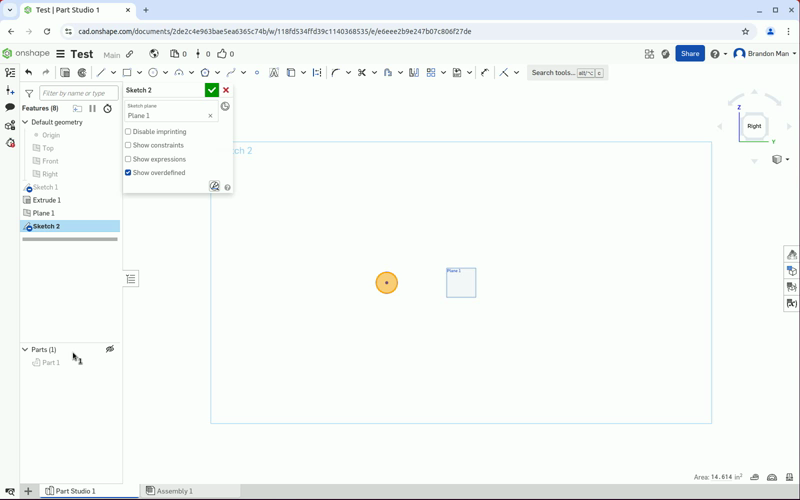
key(shift+y)
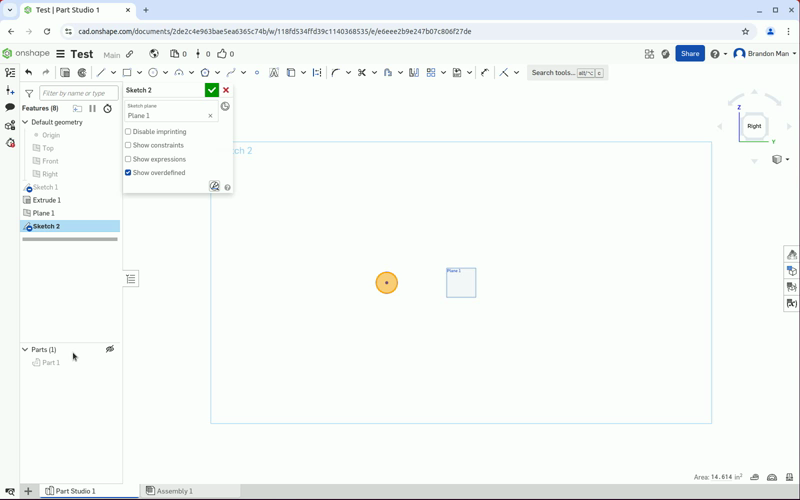
key(shift+e)
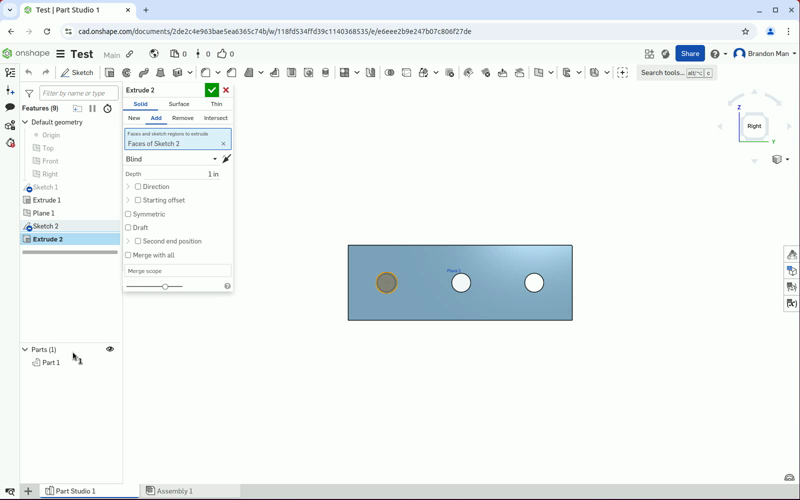
mouse_move(143, 106)
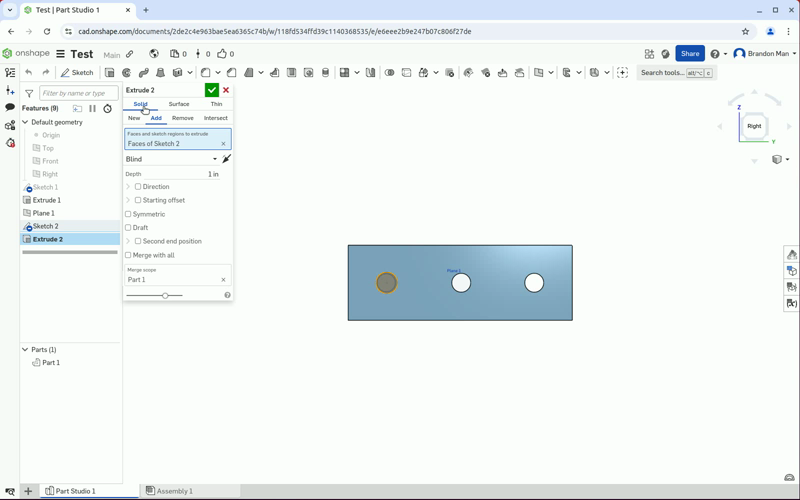
click(143, 106)
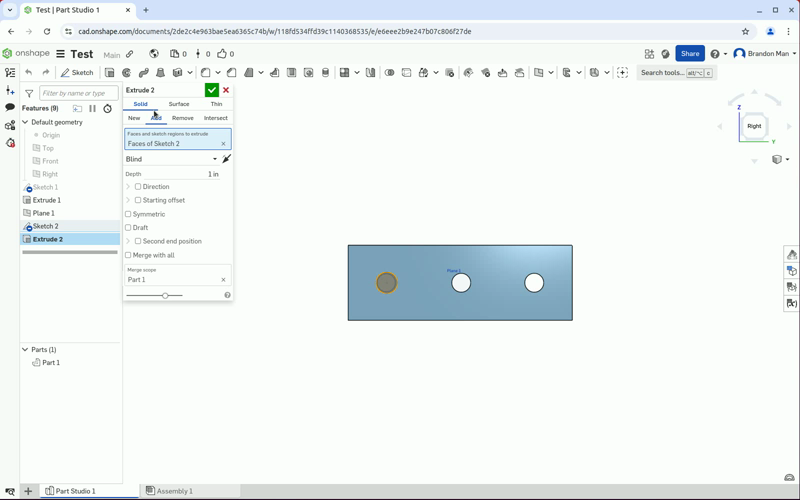
mouse_move(186, 120)
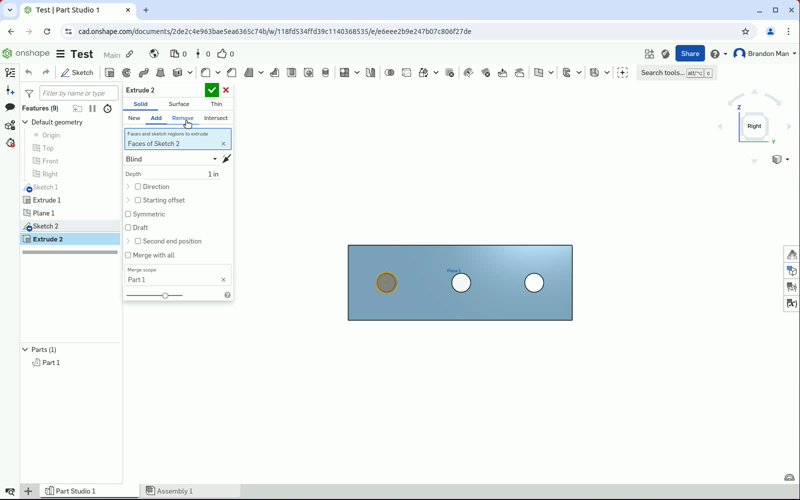
click(186, 120)
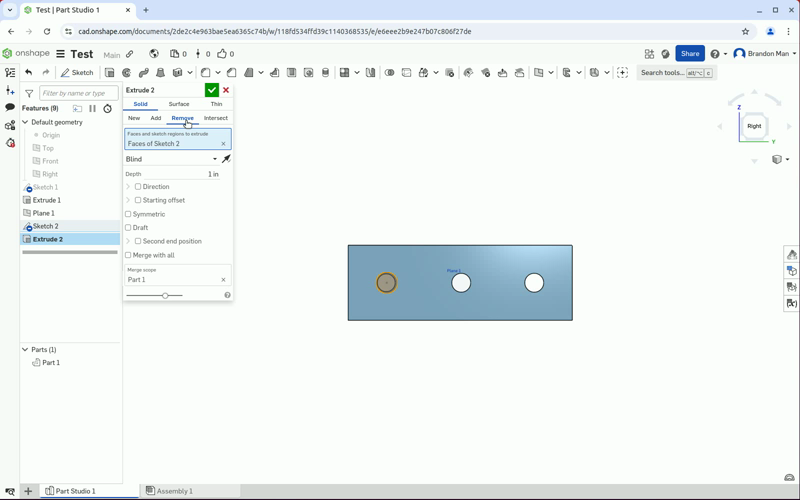
key(tab, 4)
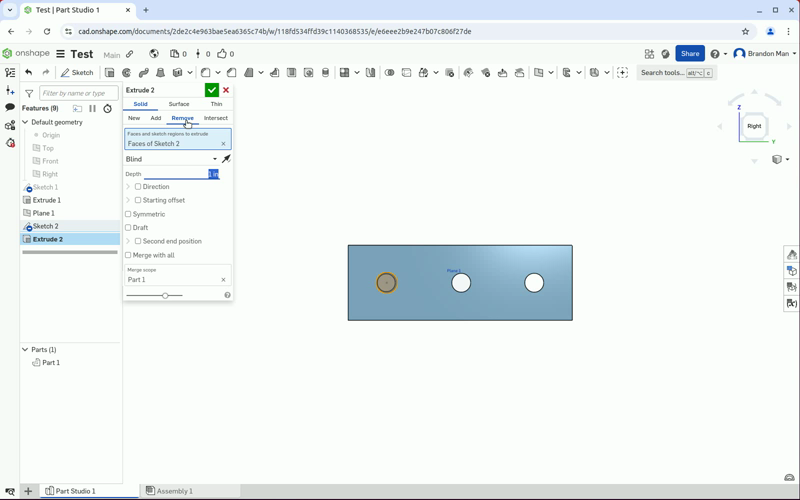
text(1.444)
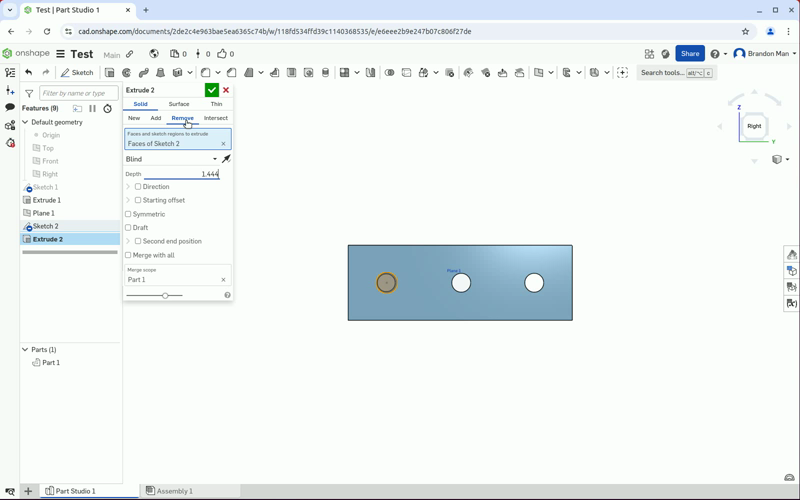
key(tab, 6)
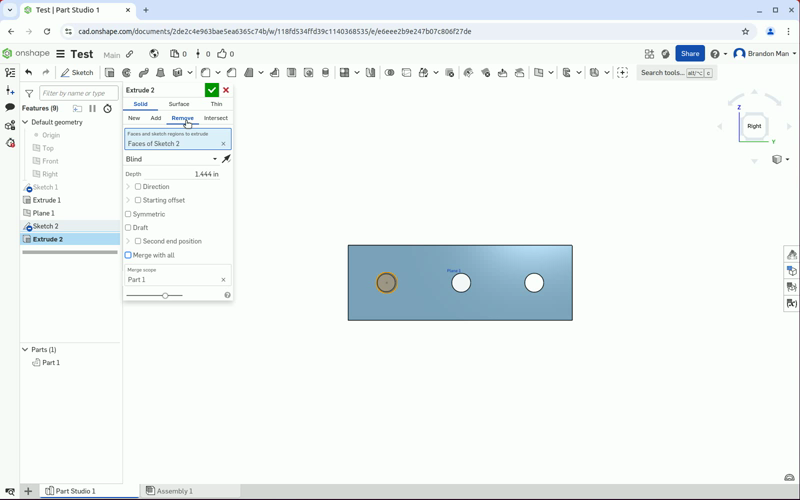
key(space)
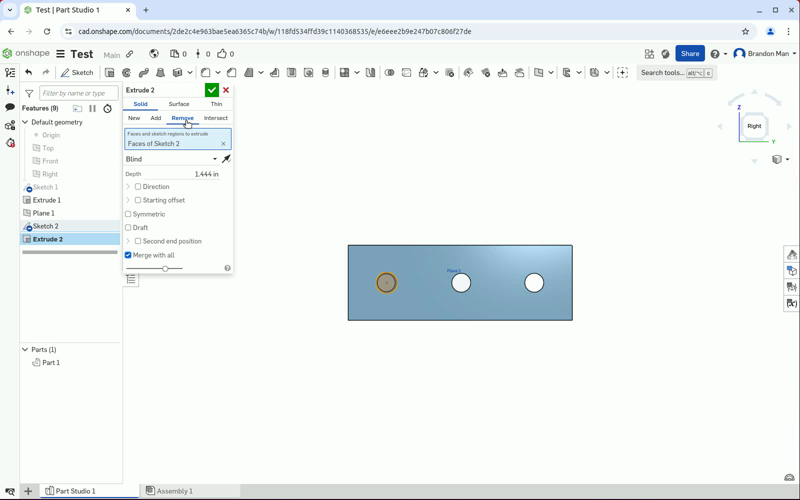
key(enter)
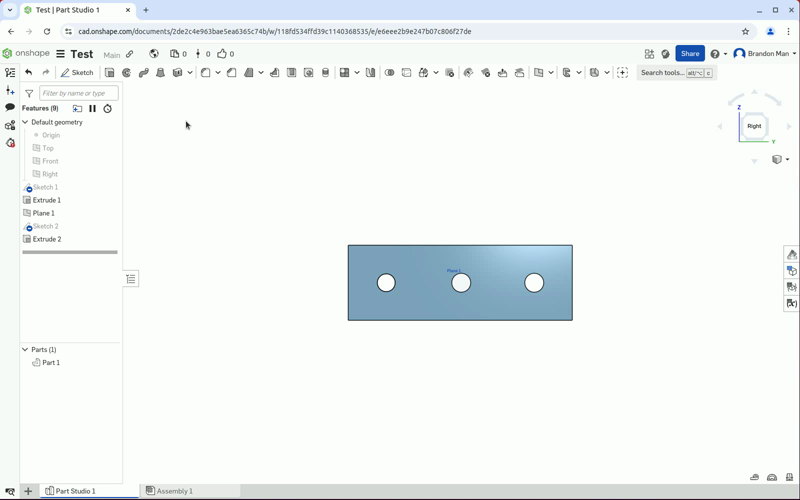
key(shift+h)
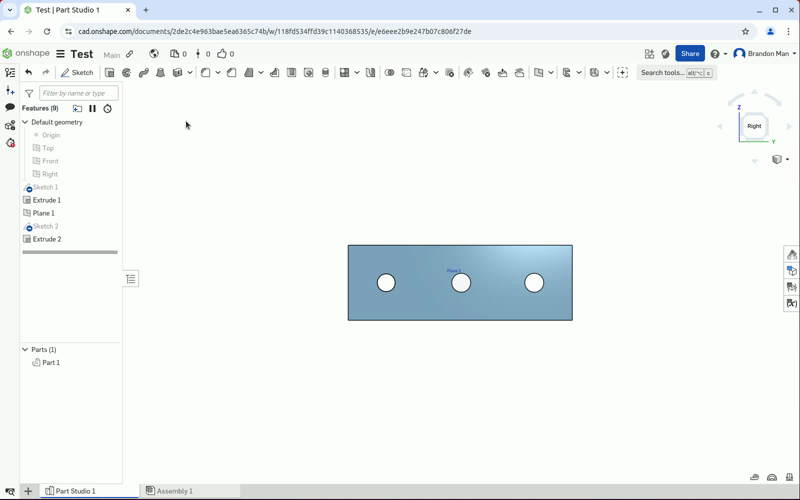
key(shift+h)
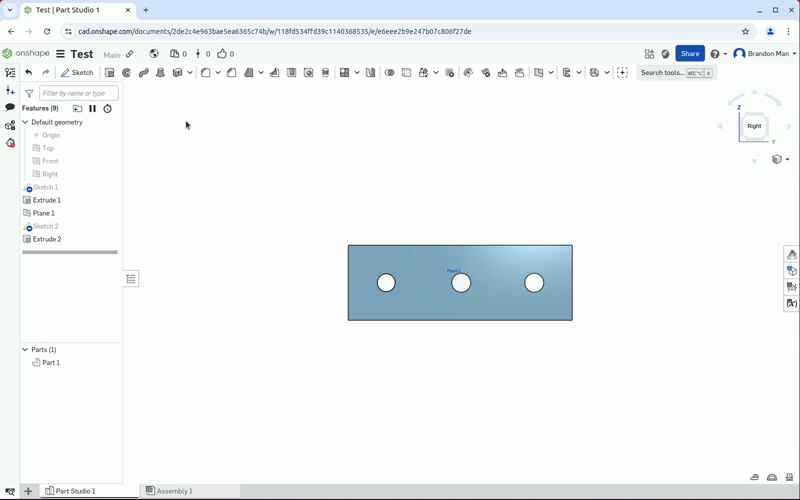
mouse_move(73, 189)
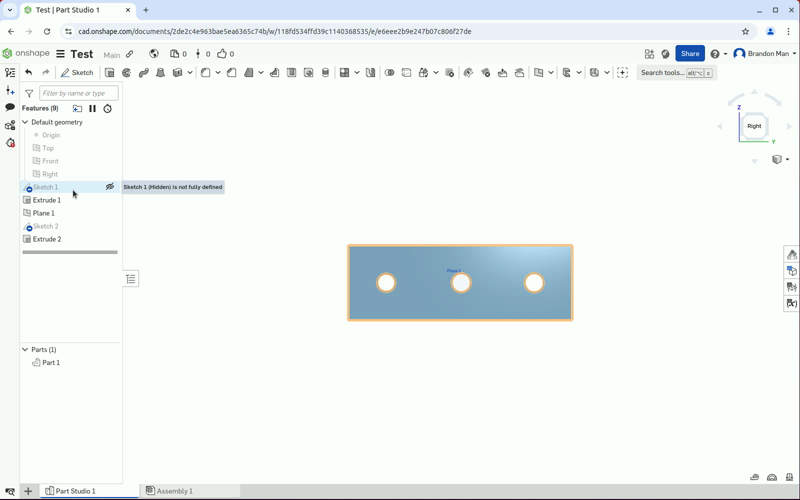
click(73, 189)
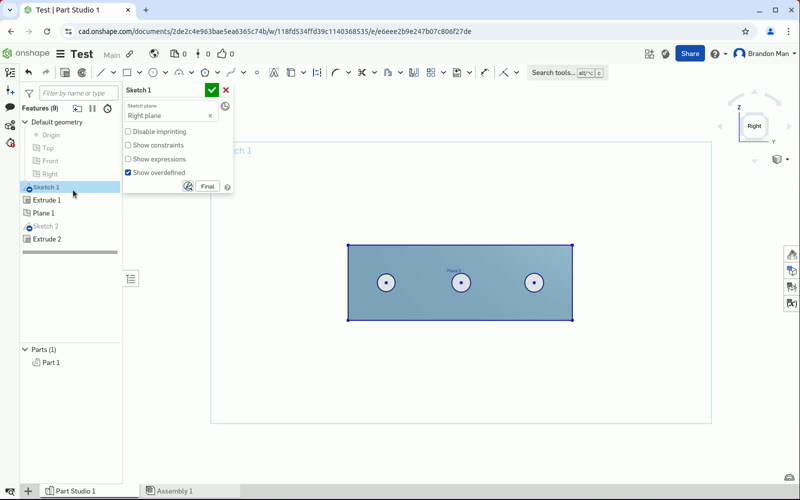
mouse_move(229, 92)
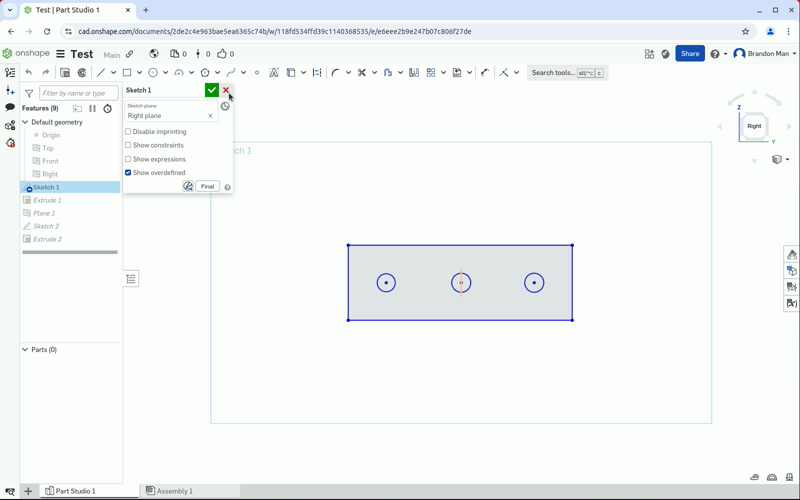
click(229, 92)
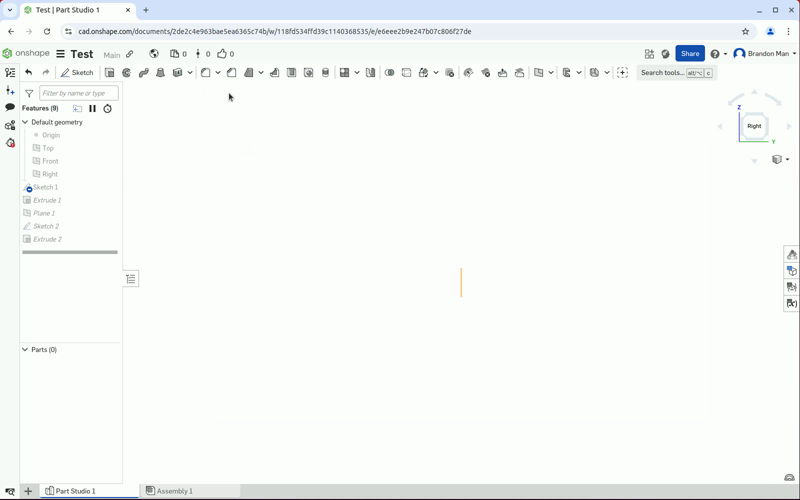
key(shift+s)
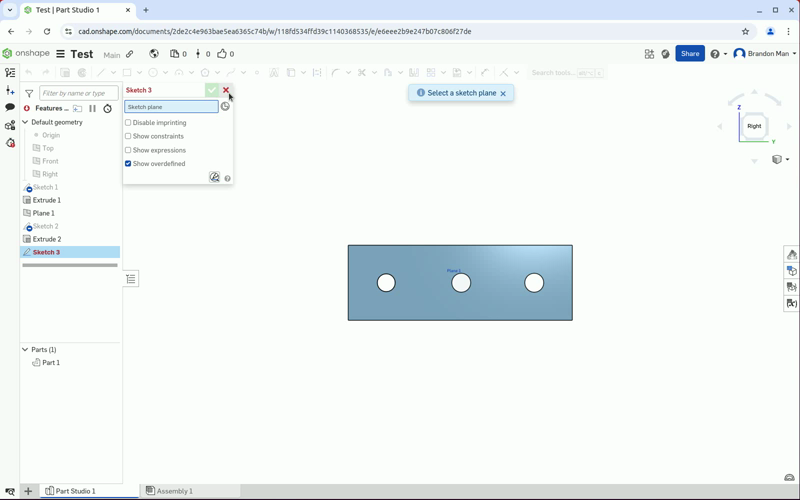
mouse_move(73, 215)
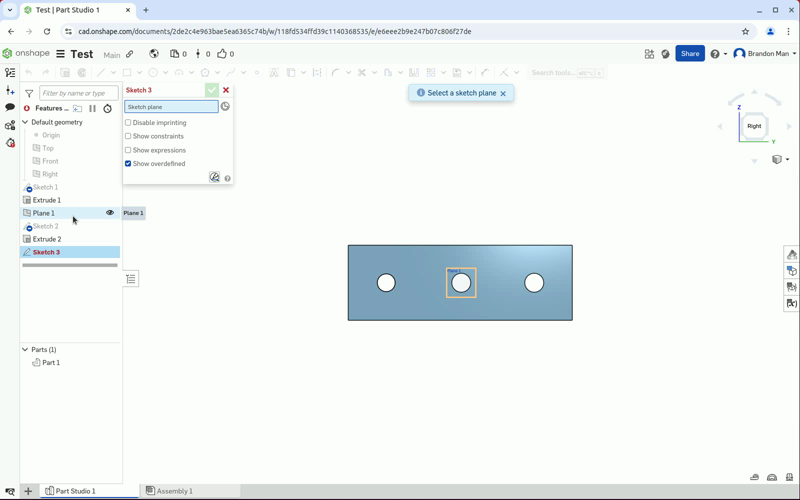
click(73, 215)
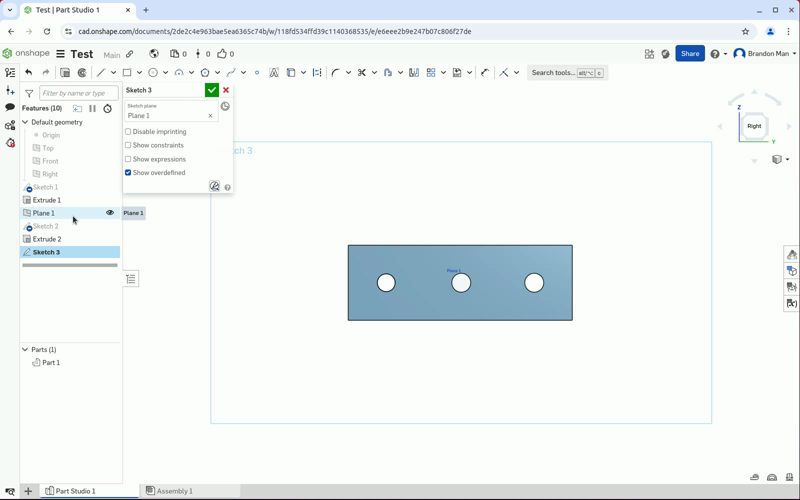
mouse_move(73, 352)
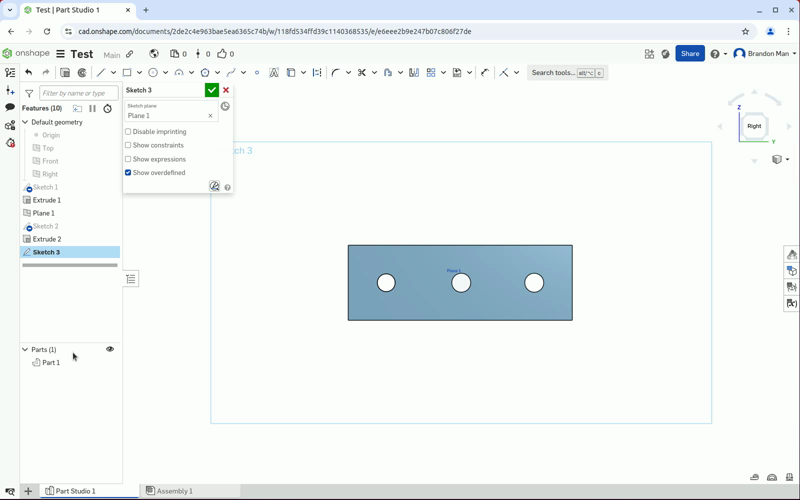
key(y)
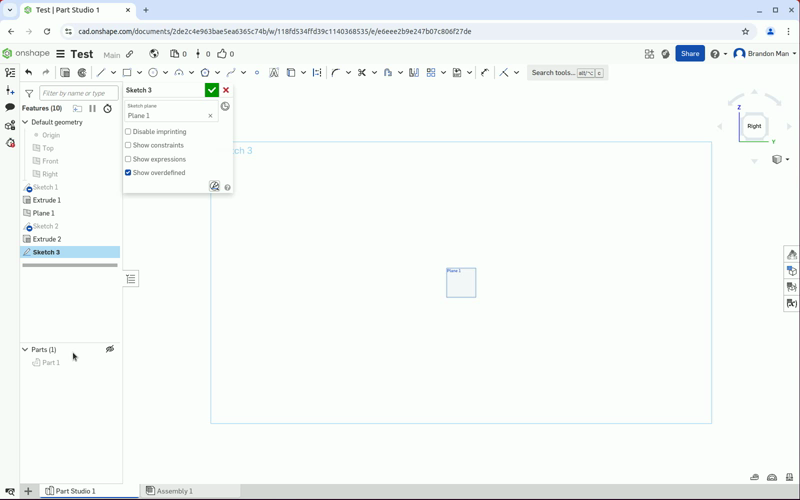
key(c)
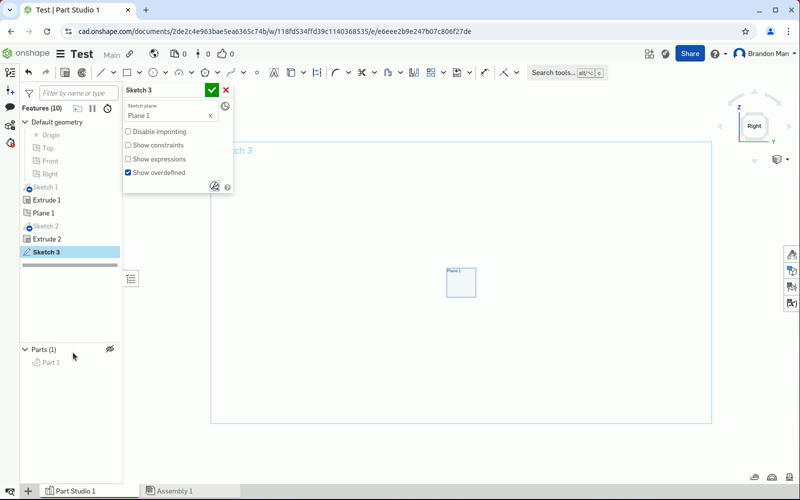
key_down(shift)
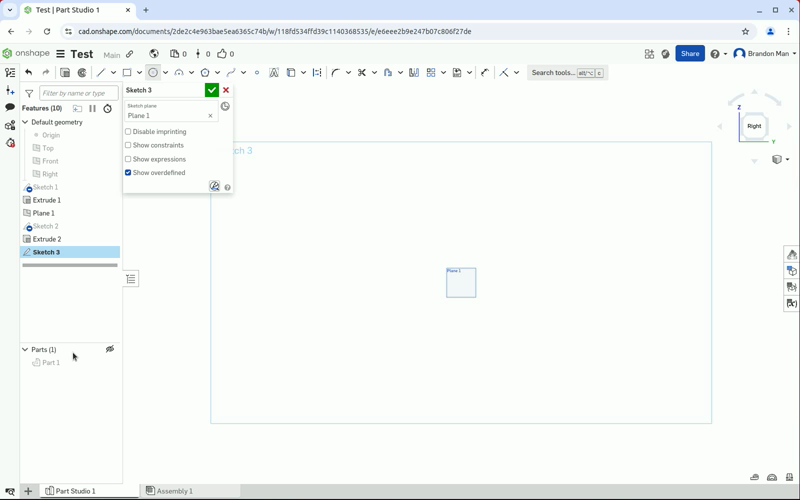
mouse_move(537, 282)
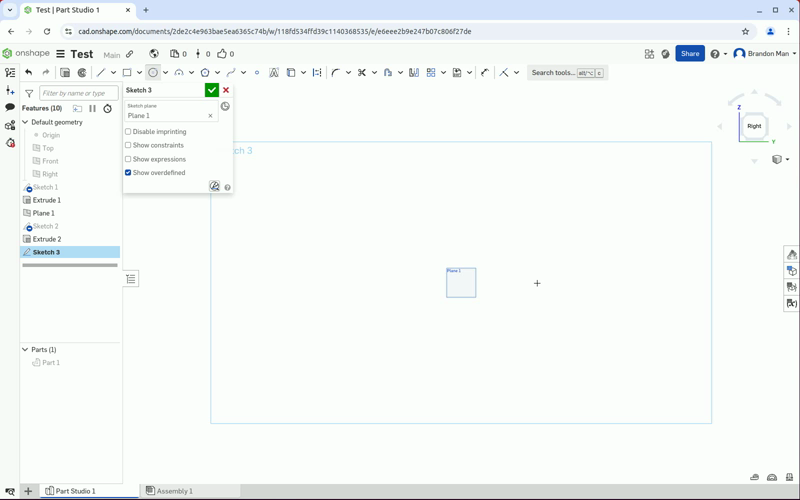
click(537, 282)
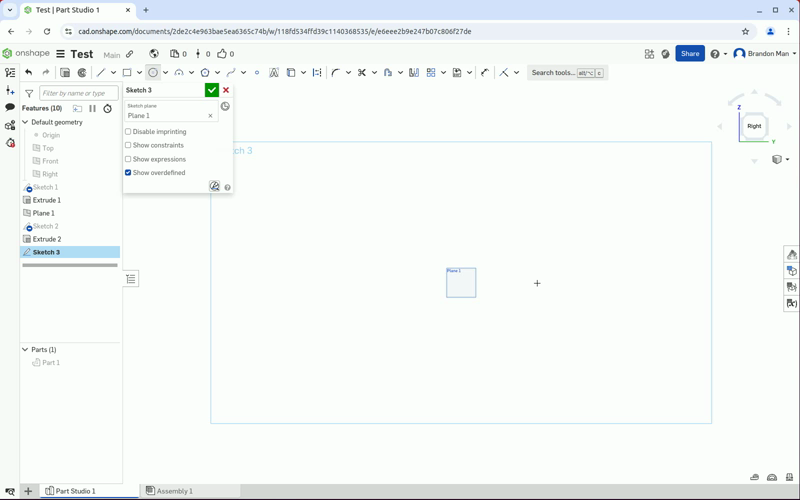
key_up(shift)
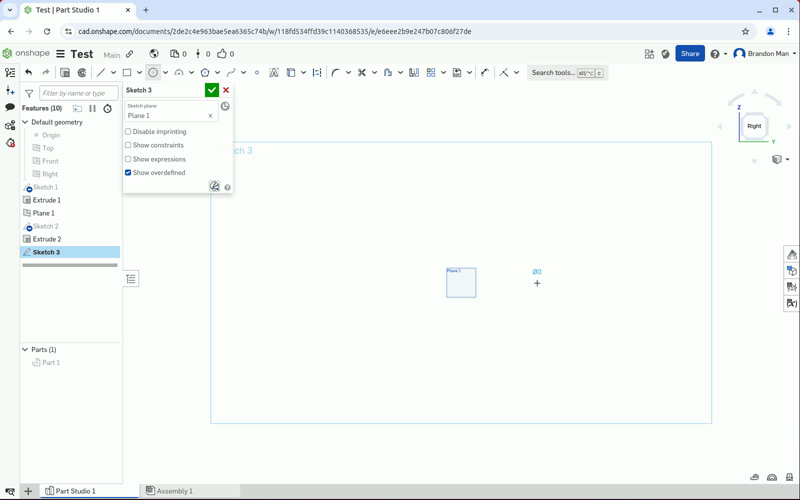
mouse_move(547, 282)
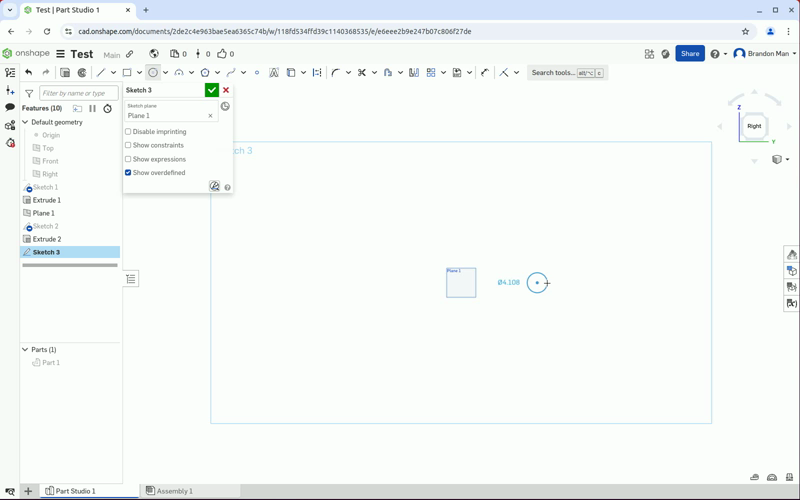
click(547, 282)
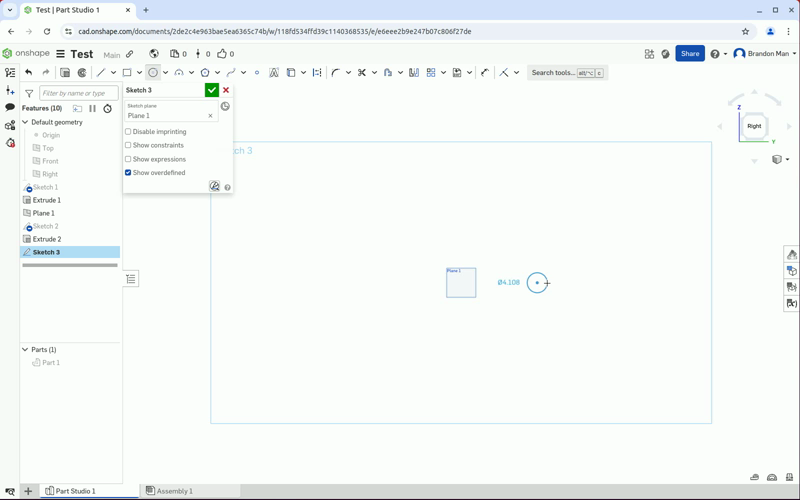
key(esc)
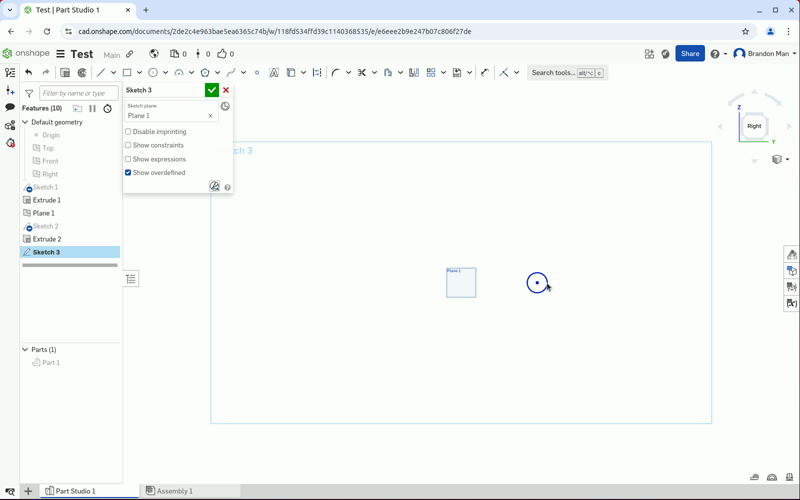
mouse_move(536, 289)
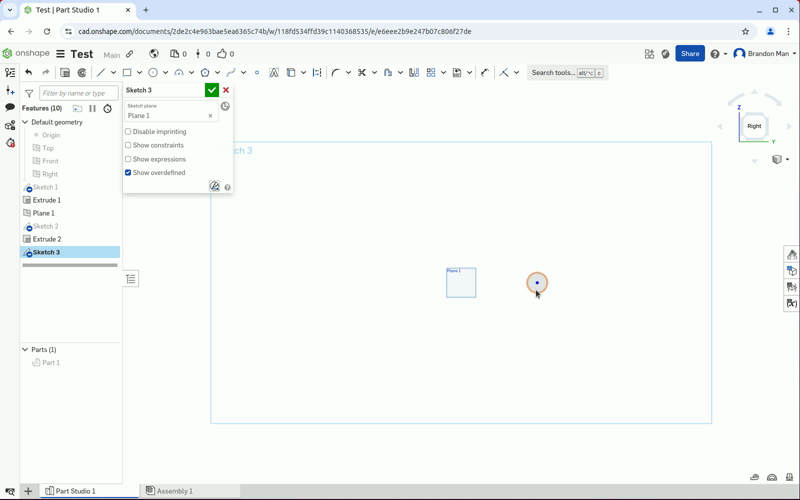
scroll(6)
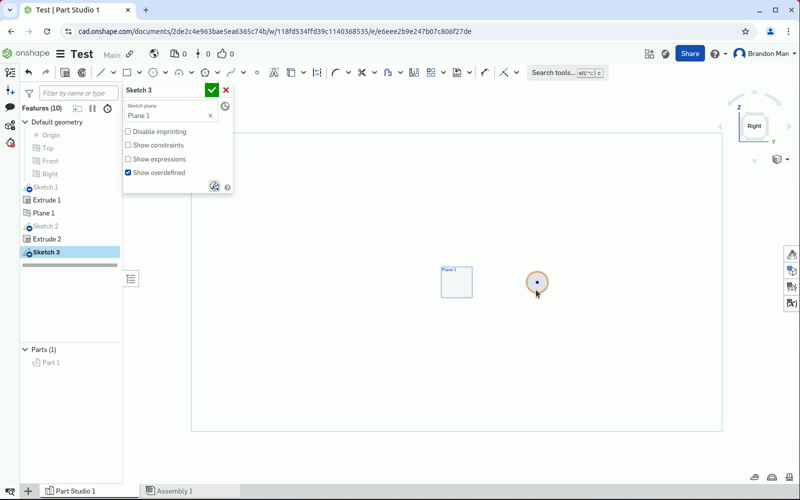
scroll(6)
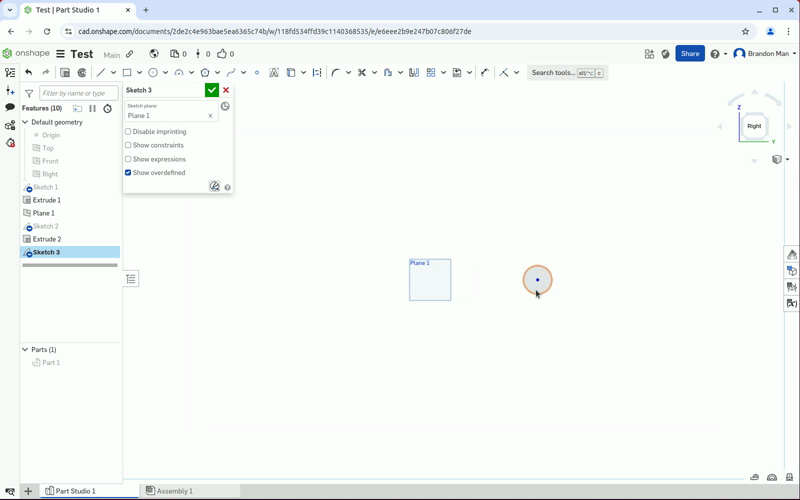
scroll(6)
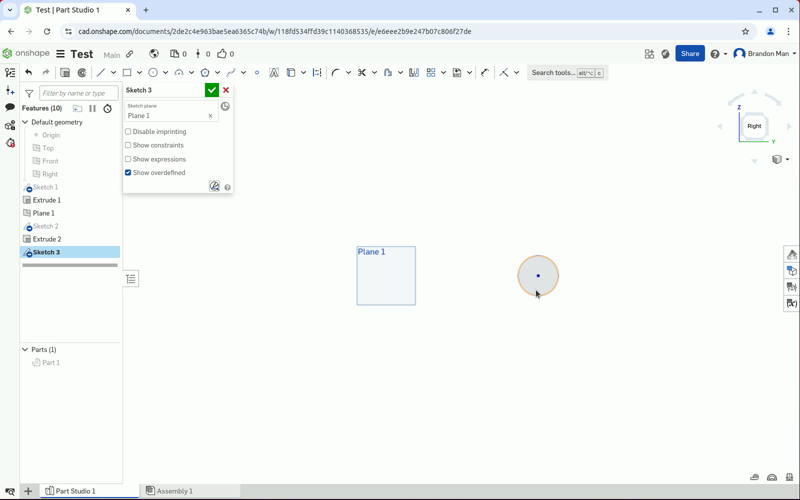
scroll(6)
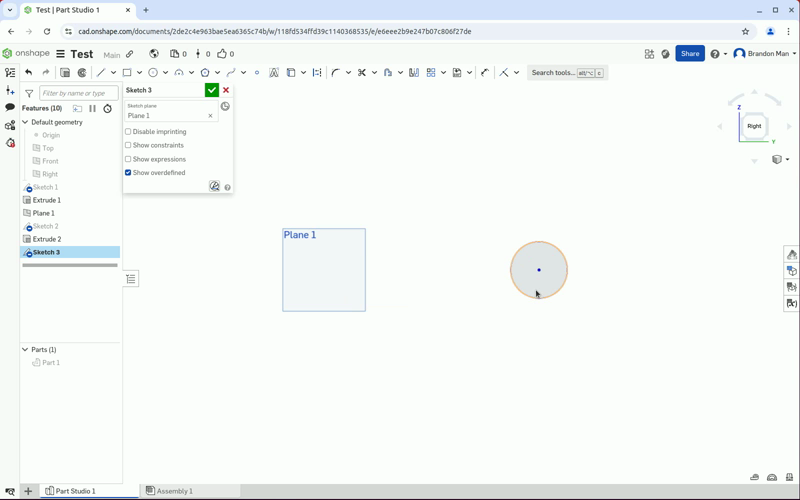
scroll(6)
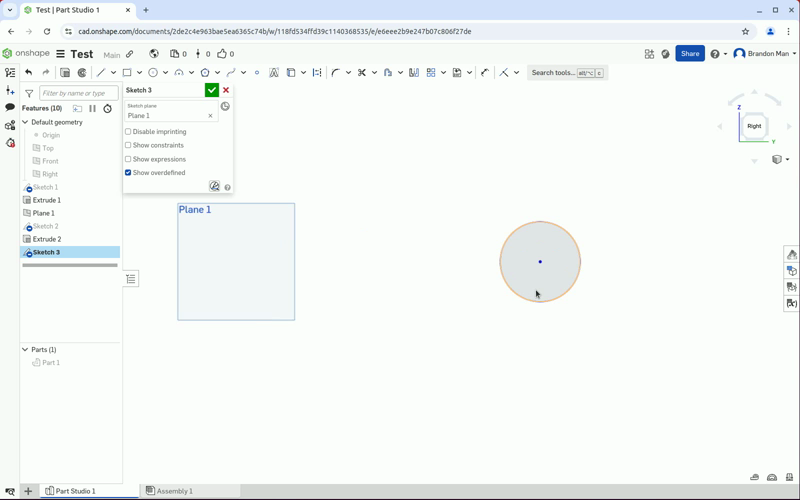
scroll(6)
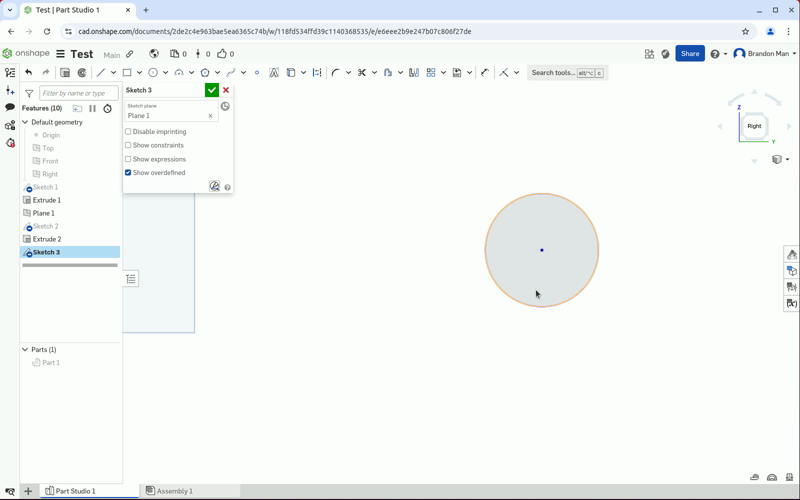
scroll(6)
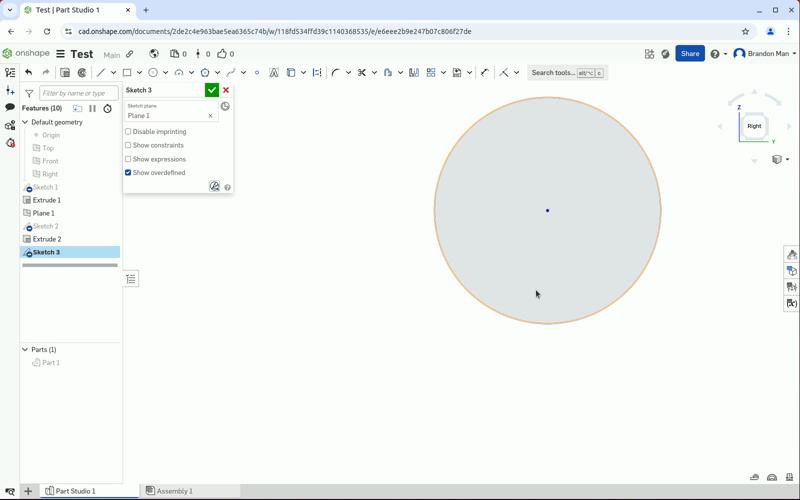
click(536, 289)
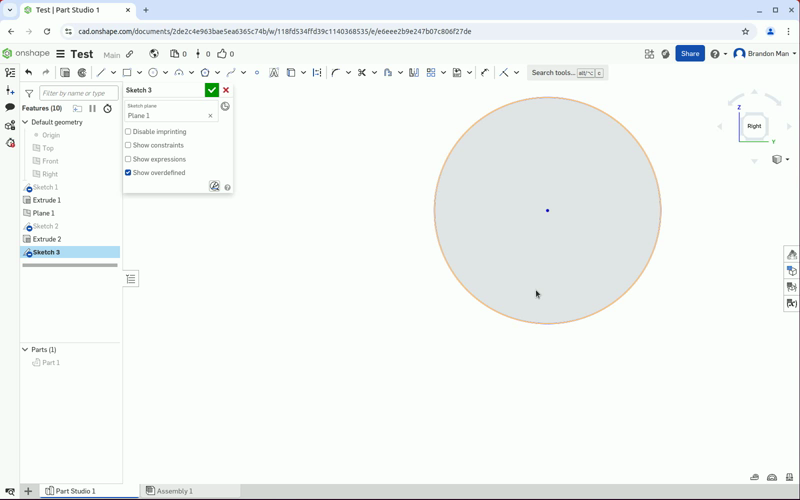
scroll(-6)
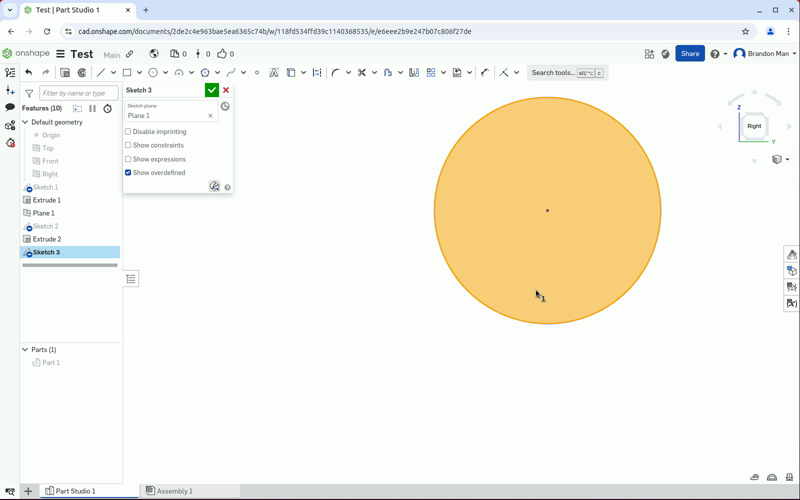
scroll(-6)
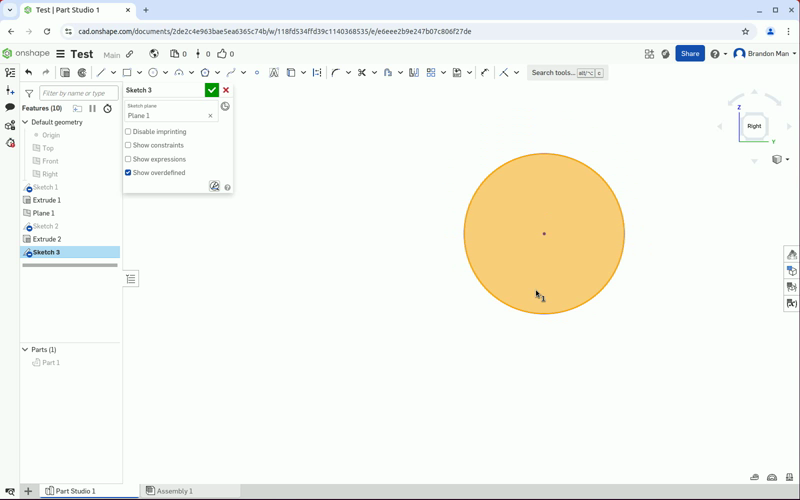
scroll(-6)
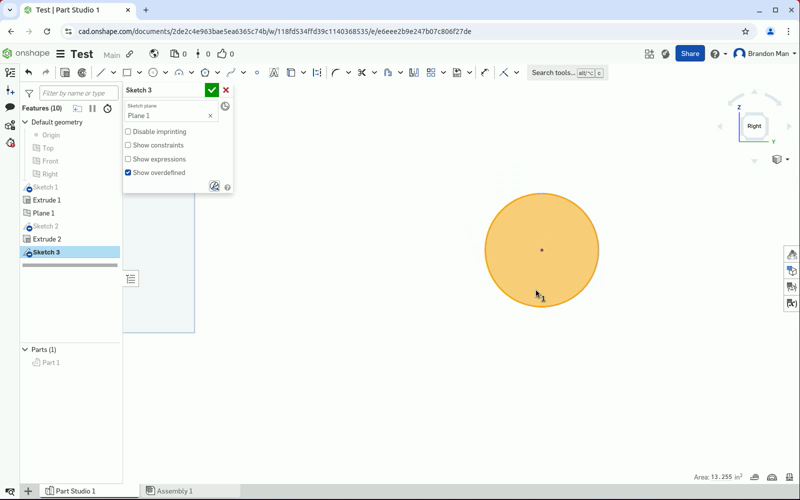
scroll(-6)
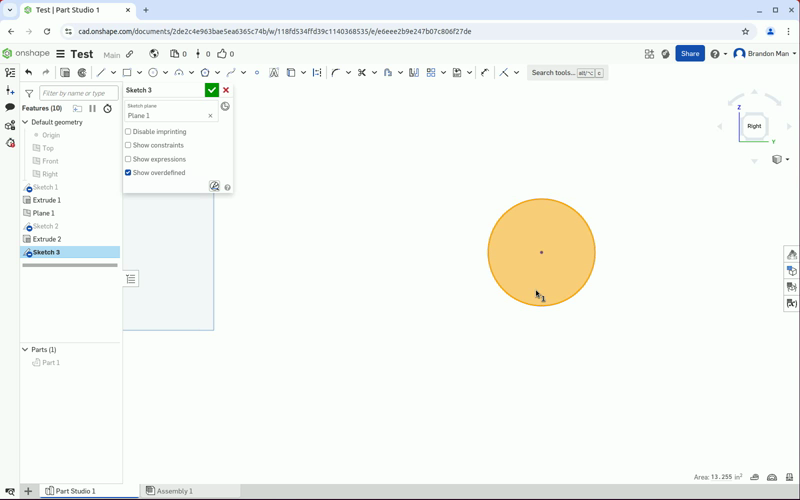
scroll(-6)
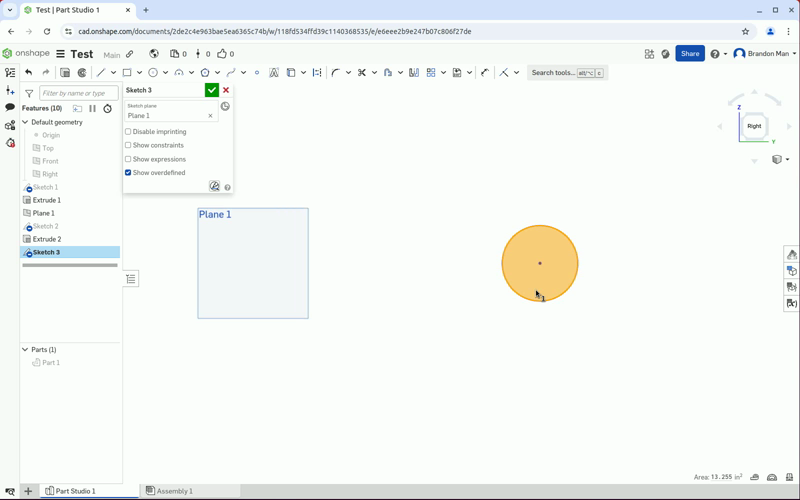
scroll(-6)
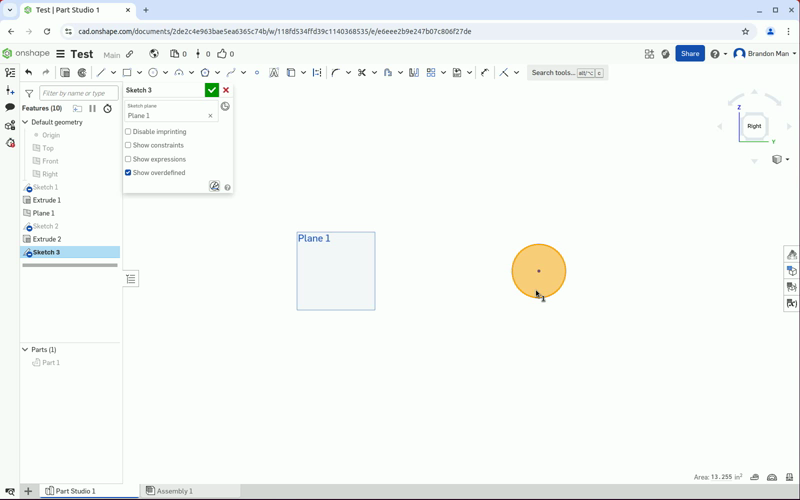
scroll(-6)
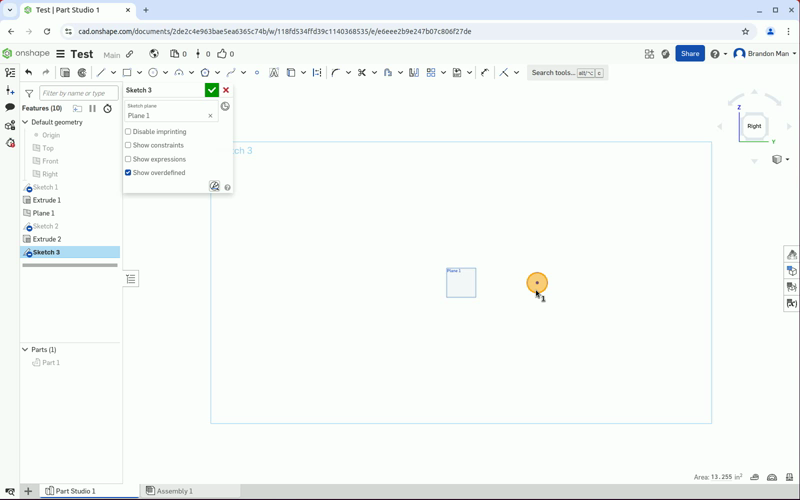
mouse_move(73, 352)
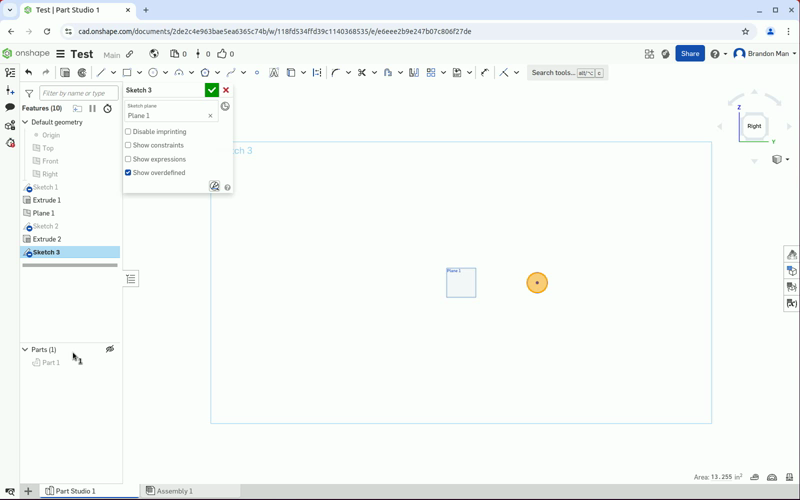
key(shift+y)
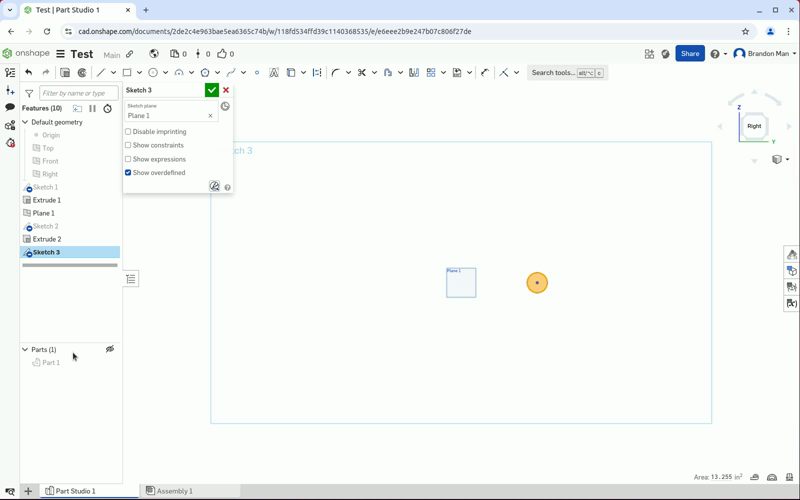
key(shift+e)
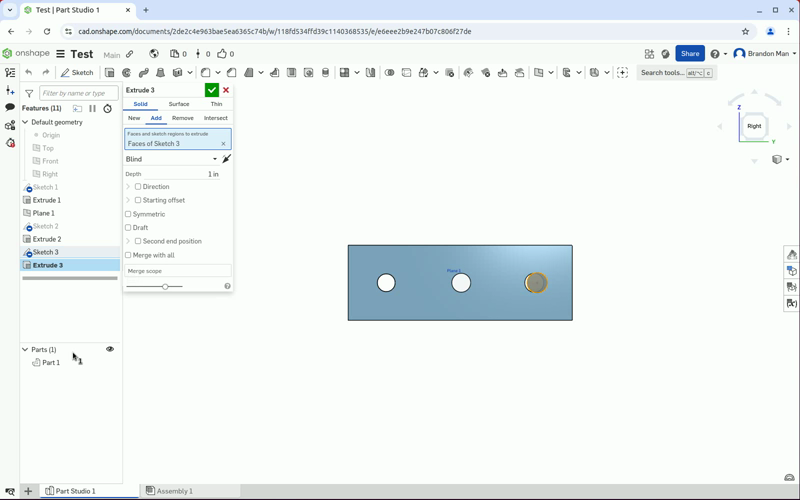
mouse_move(143, 106)
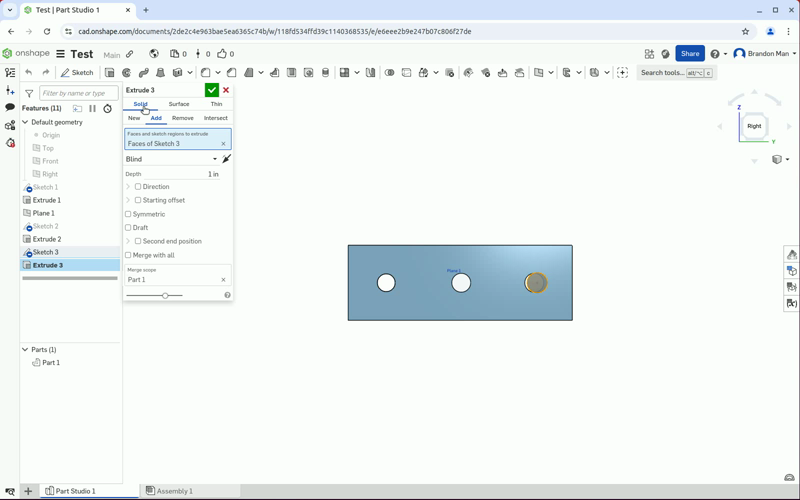
click(143, 106)
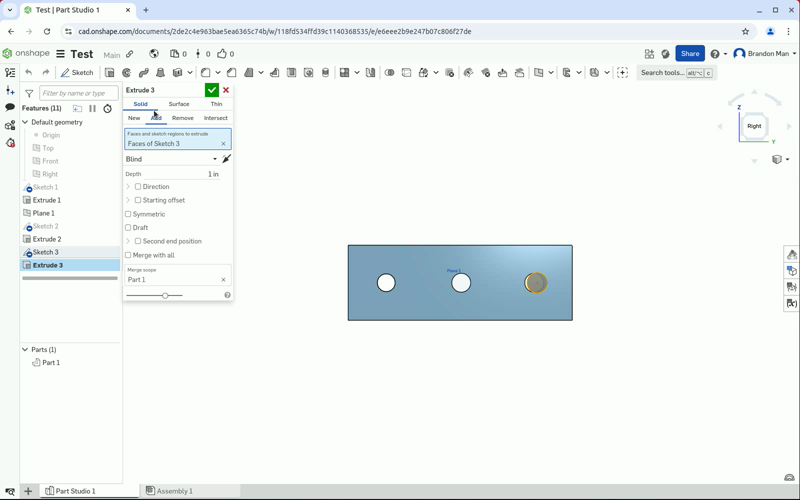
mouse_move(186, 120)
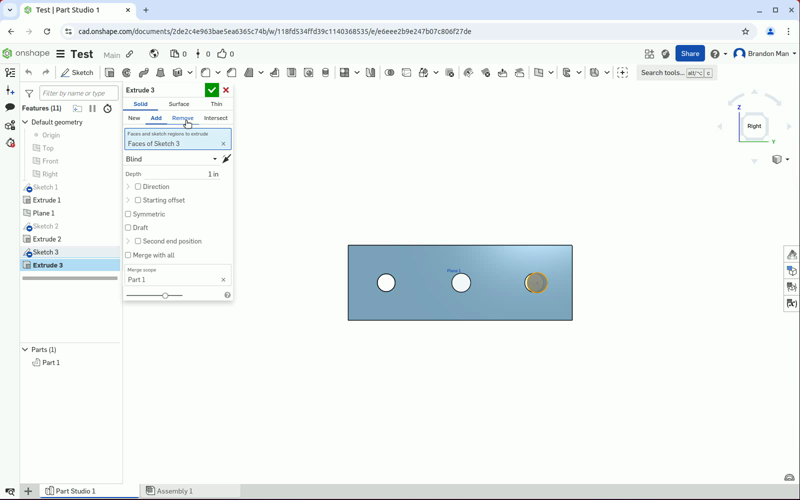
click(186, 120)
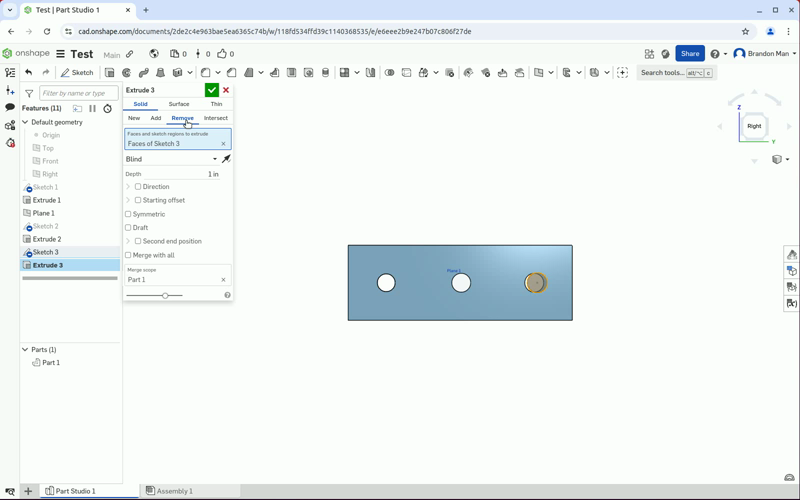
key(tab, 4)
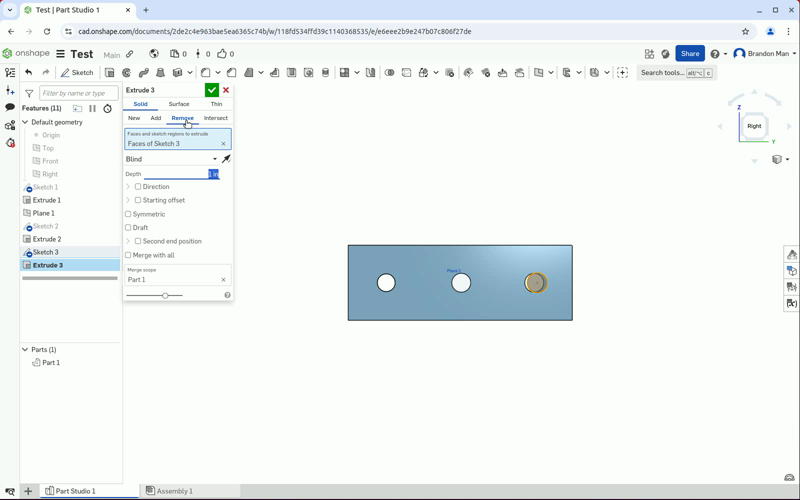
text(1.444)
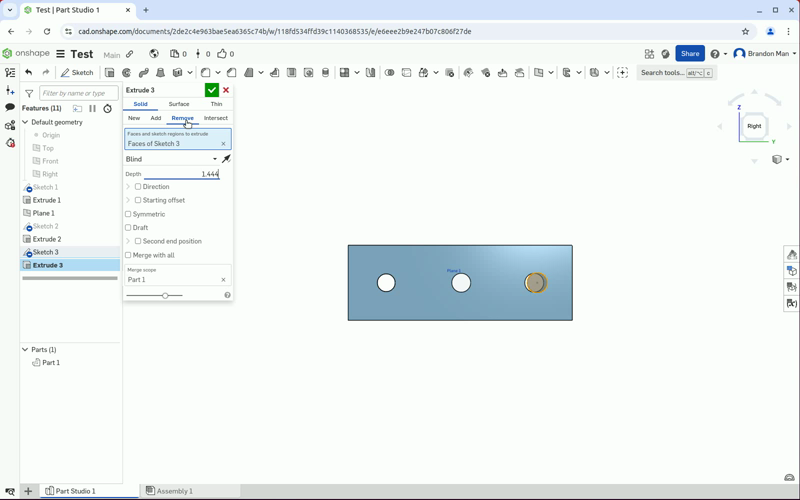
key(tab, 6)
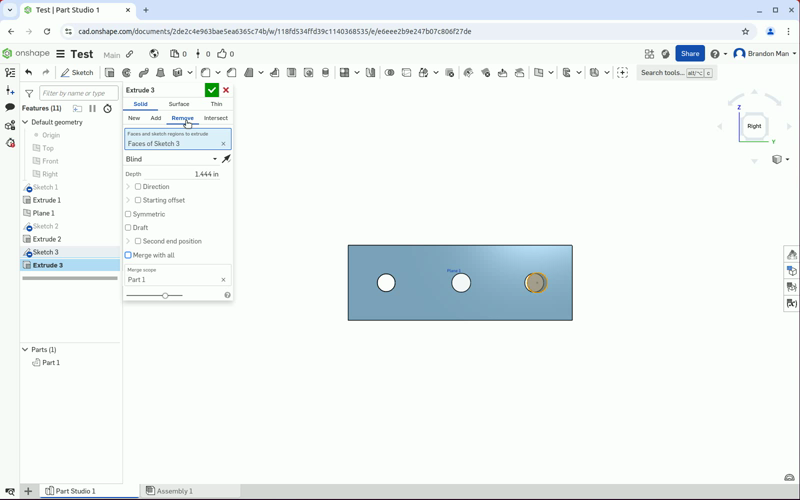
key(space)
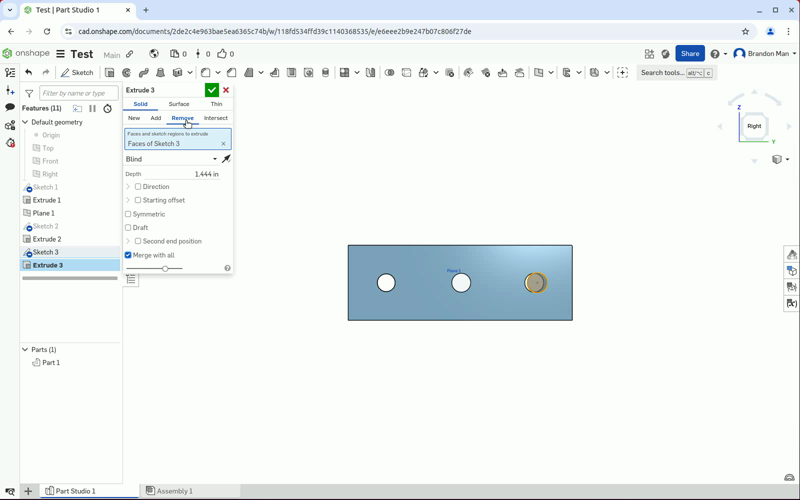
key(enter)
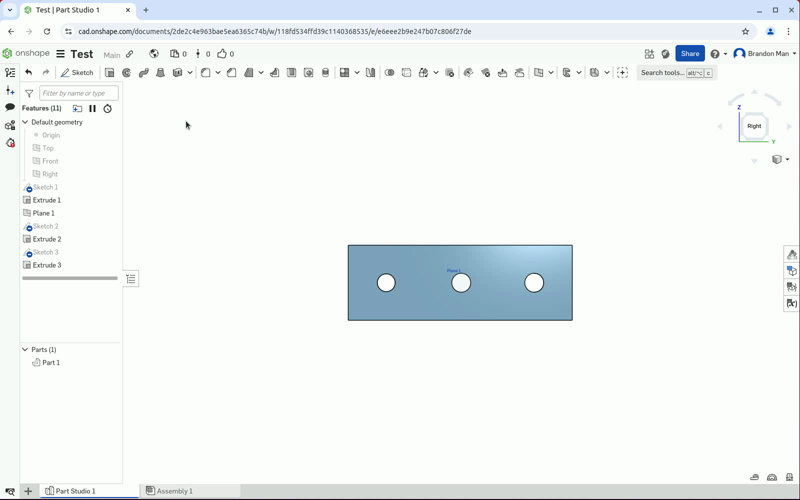
key(shift+h)
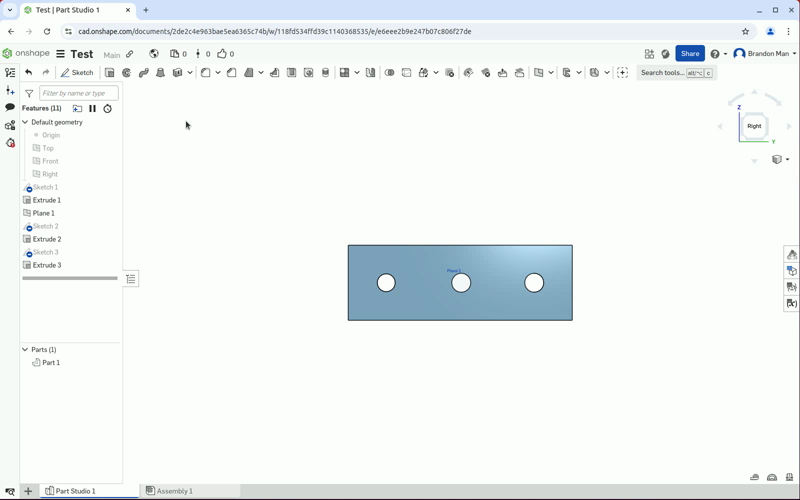
key(shift+h)
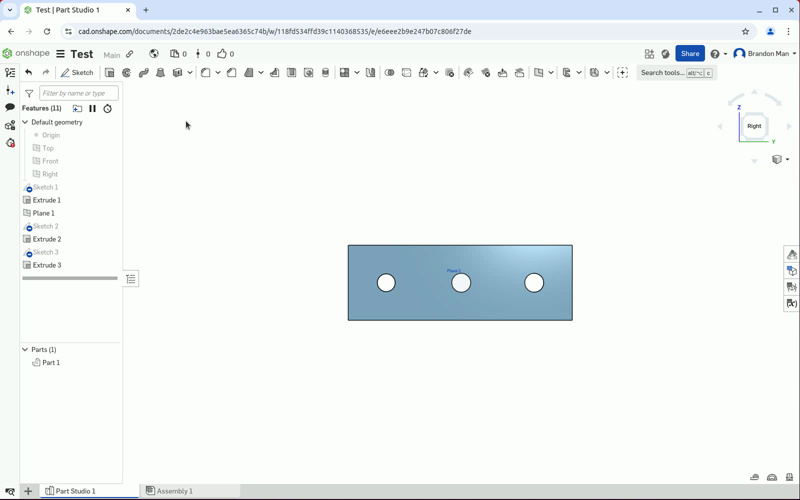
mouse_move(73, 189)
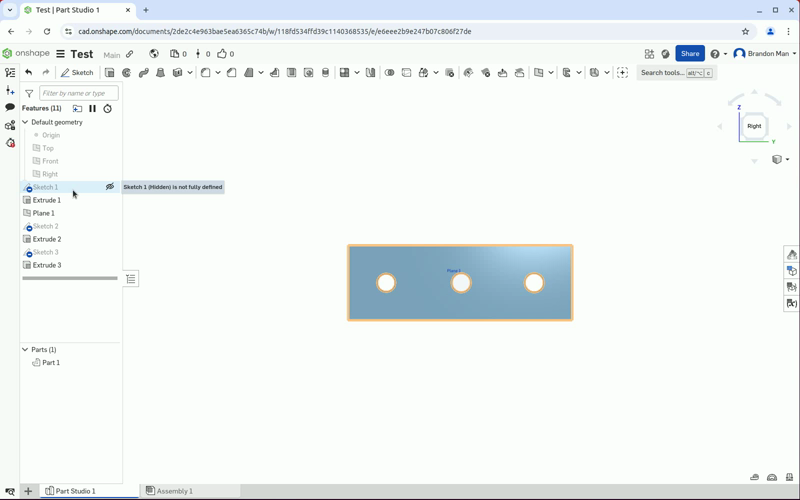
click(73, 189)
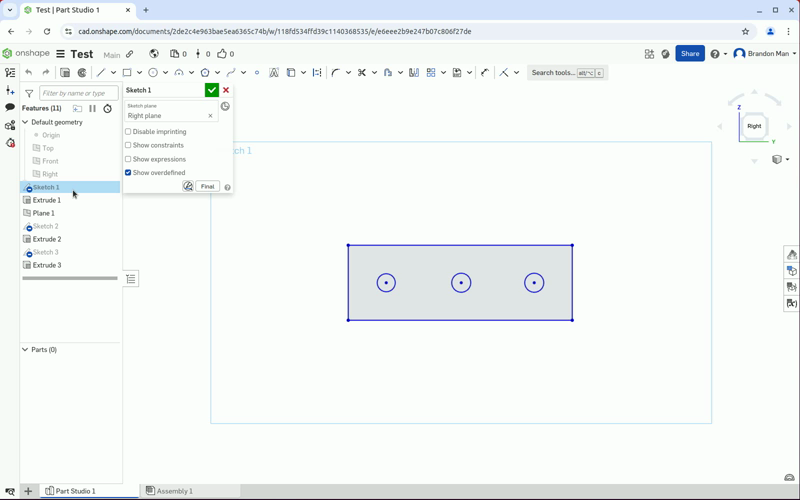
mouse_move(229, 92)
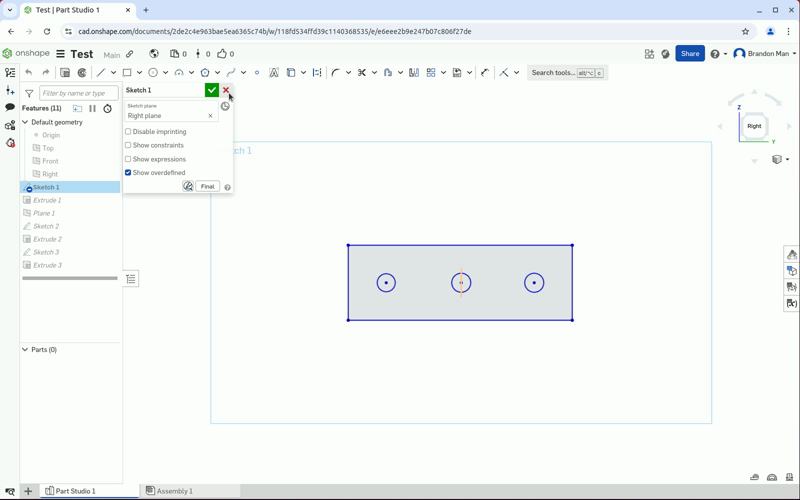
click(229, 92)
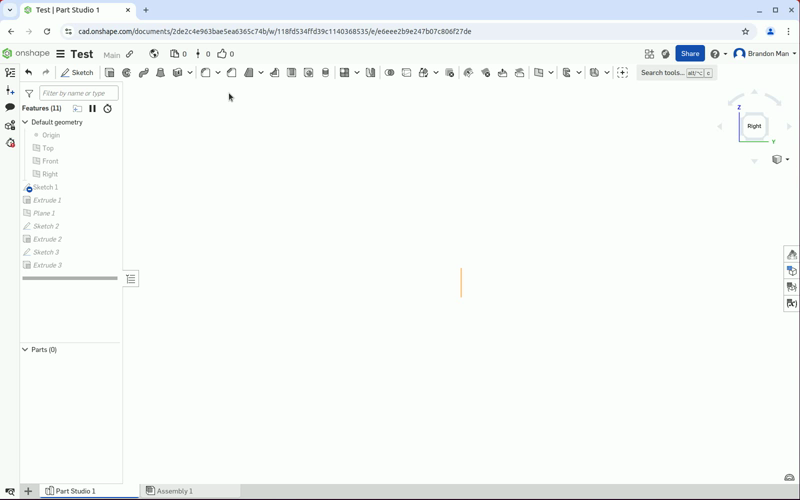
key(shift+s)
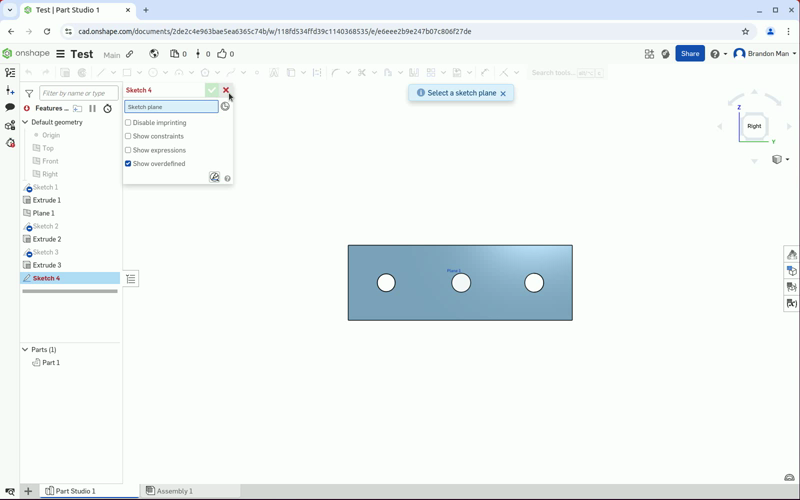
mouse_move(73, 215)
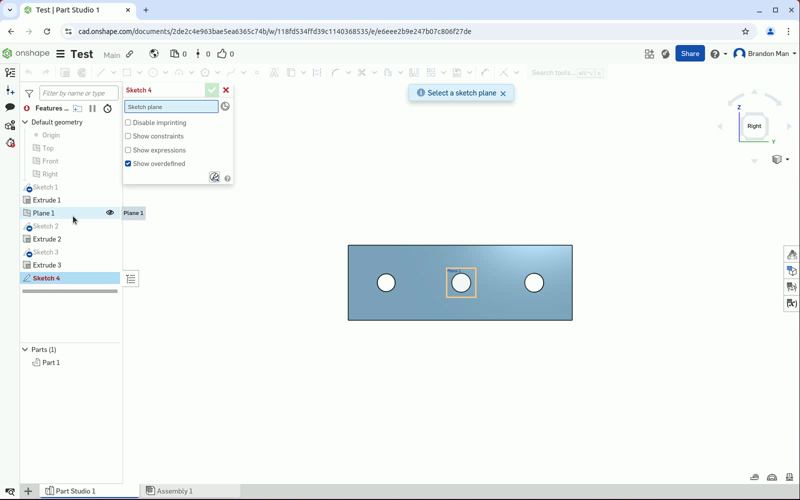
click(73, 215)
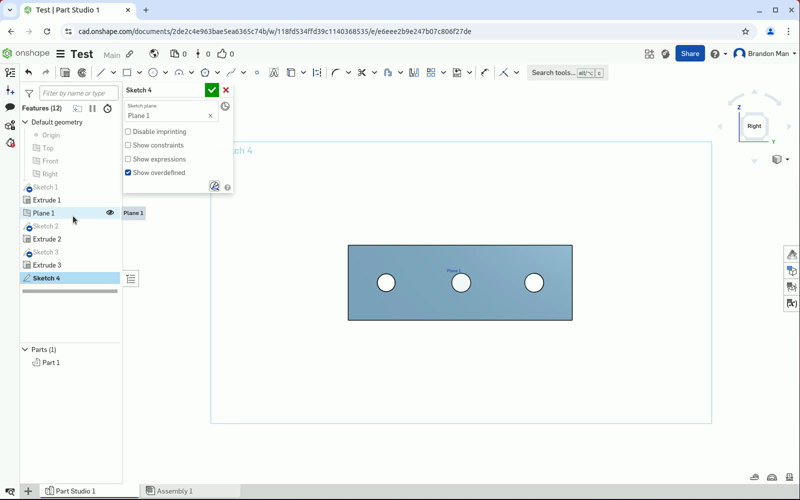
mouse_move(73, 352)
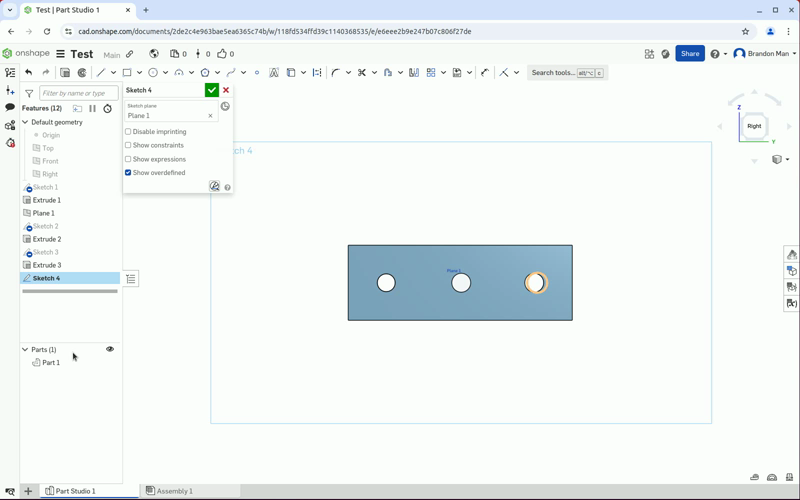
key(y)
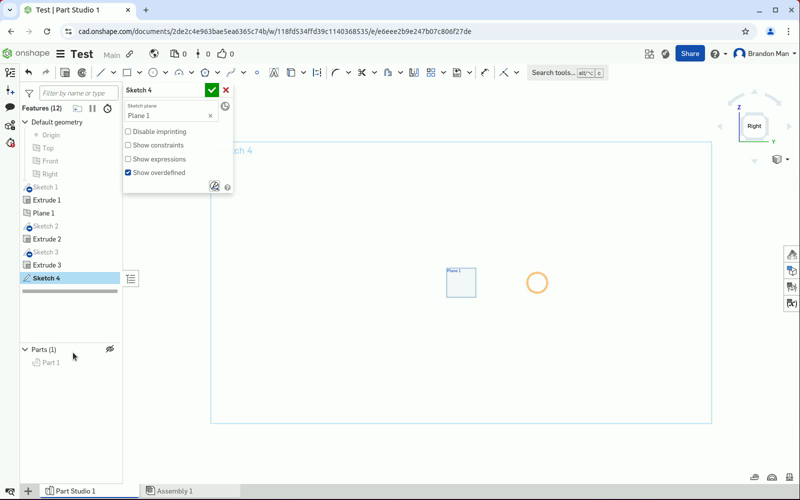
key(c)
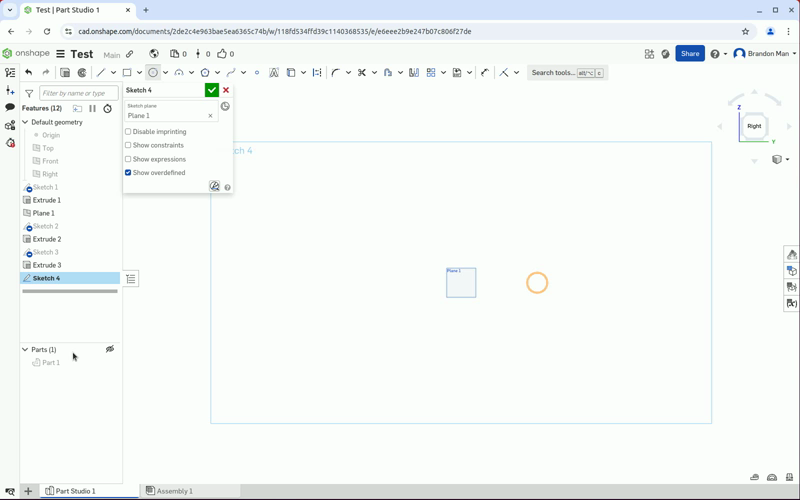
key_down(shift)
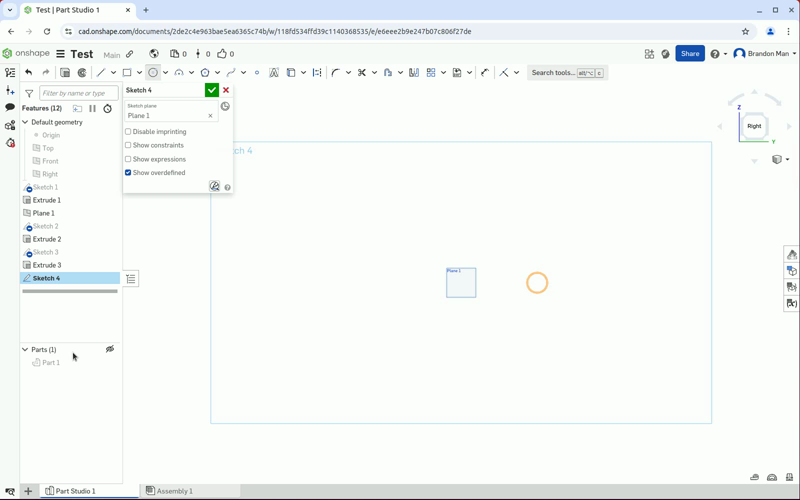
mouse_move(461, 282)
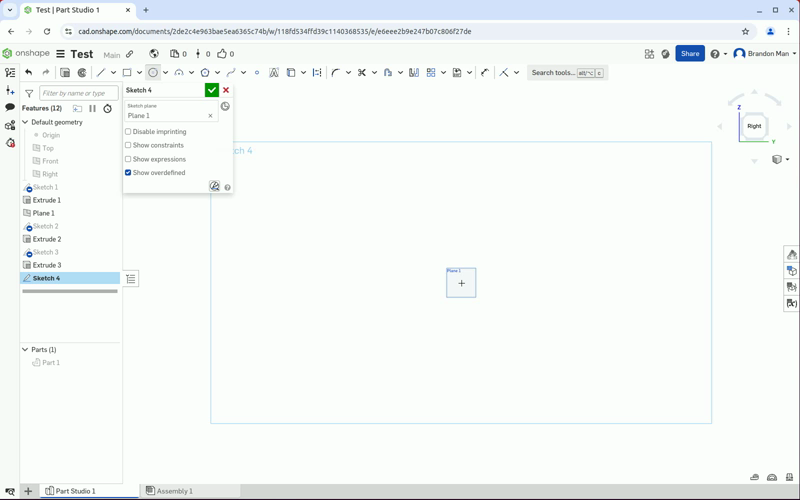
click(461, 282)
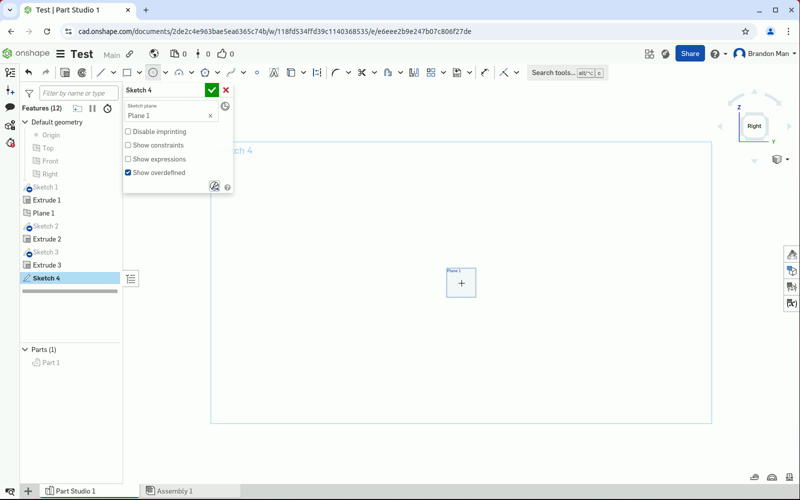
key_up(shift)
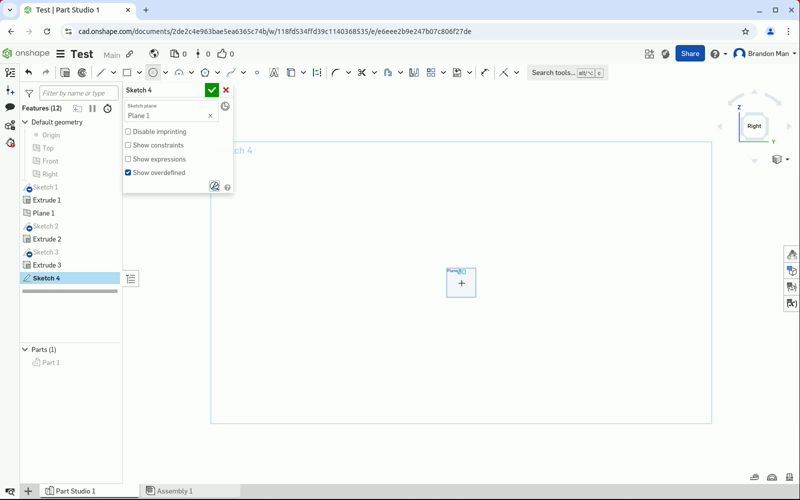
mouse_move(472, 282)
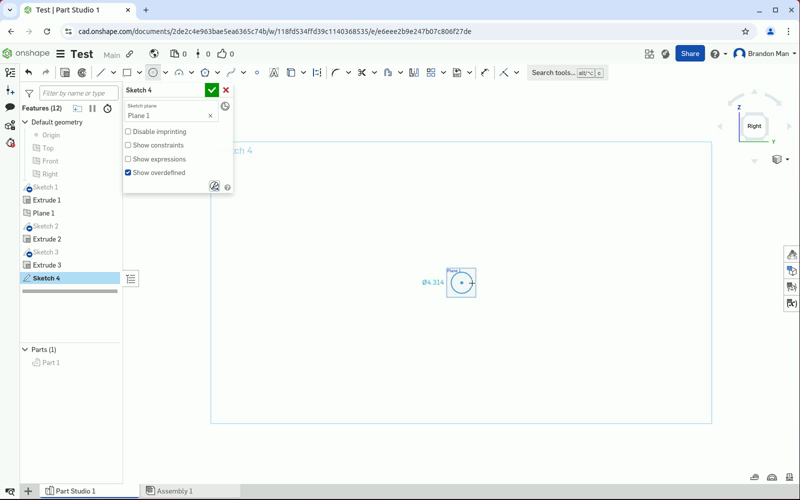
click(472, 282)
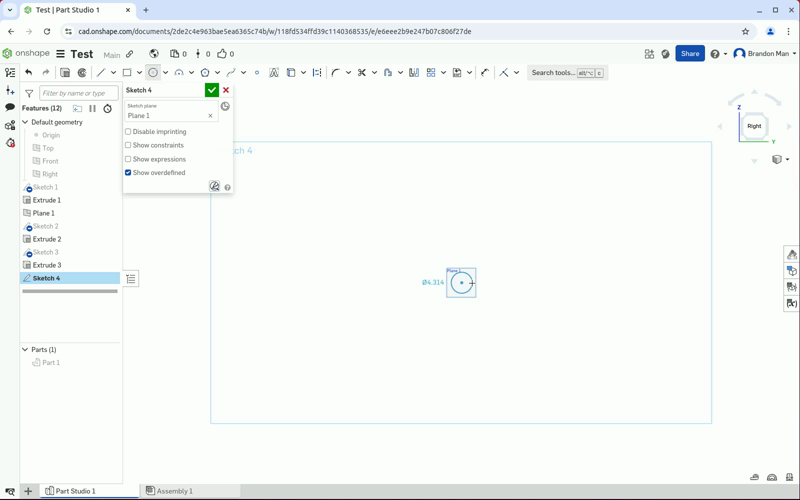
key(esc)
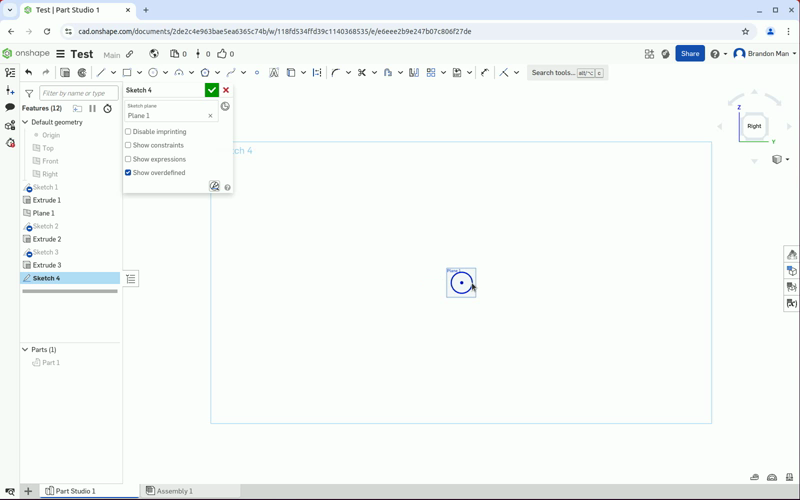
mouse_move(468, 278)
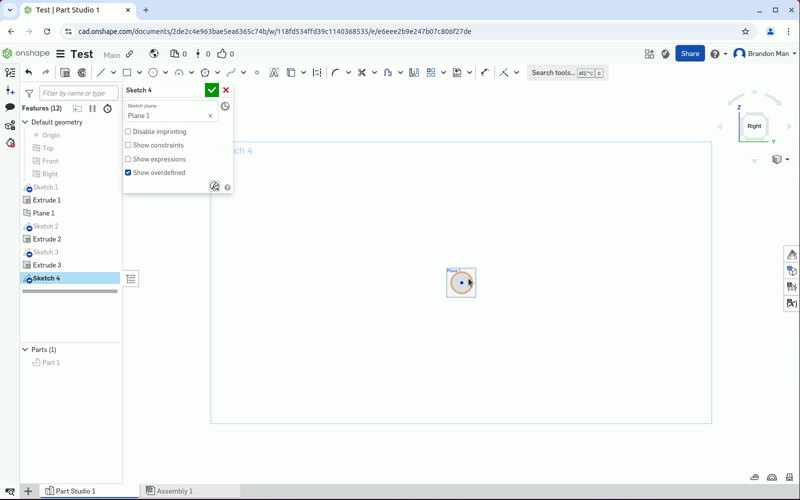
scroll(6)
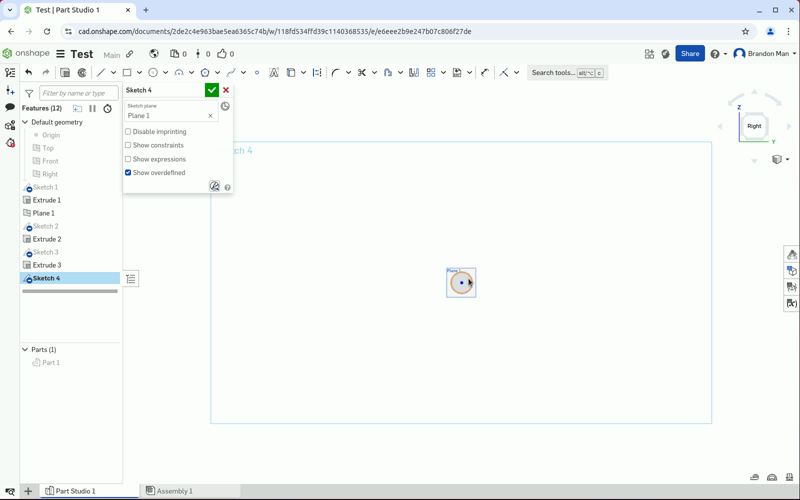
scroll(6)
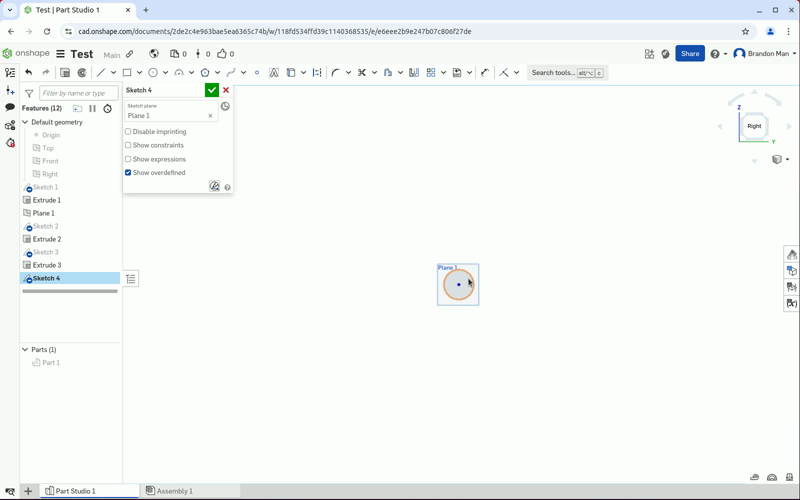
scroll(6)
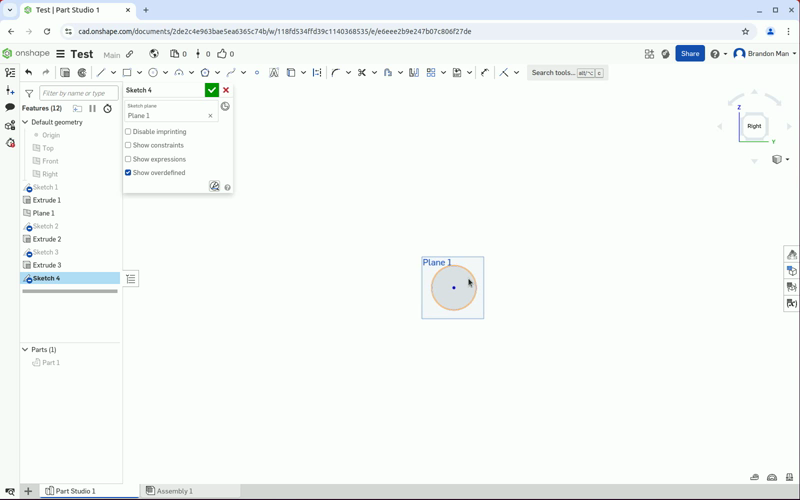
scroll(6)
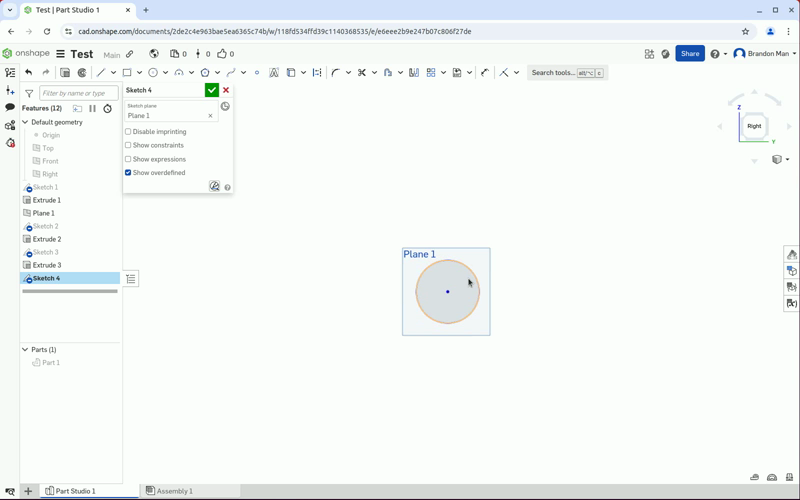
scroll(6)
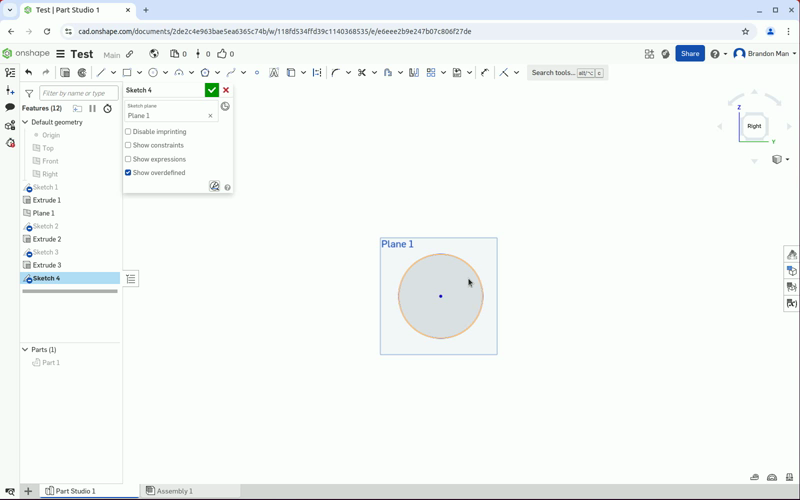
scroll(6)
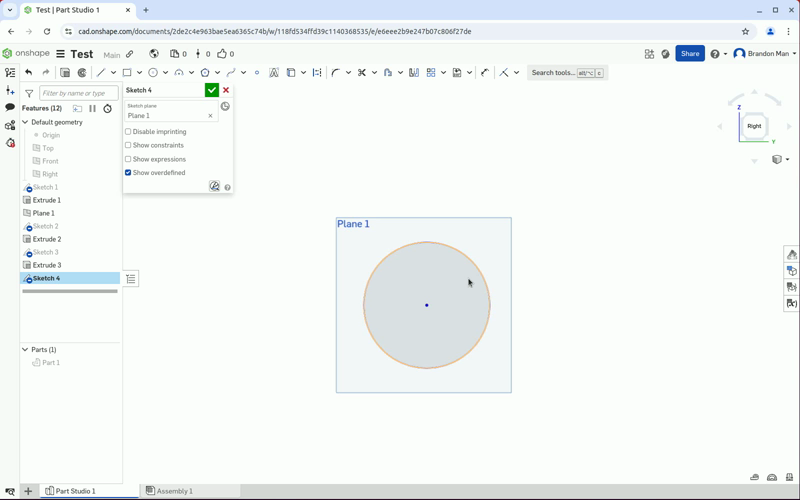
scroll(6)
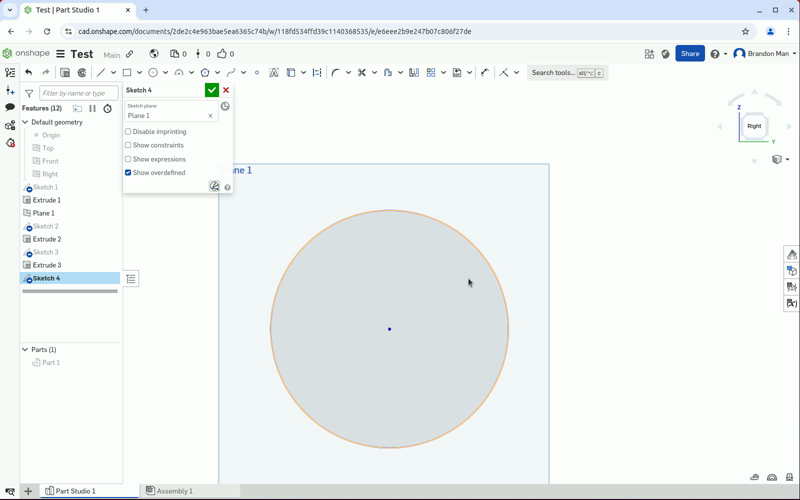
click(468, 278)
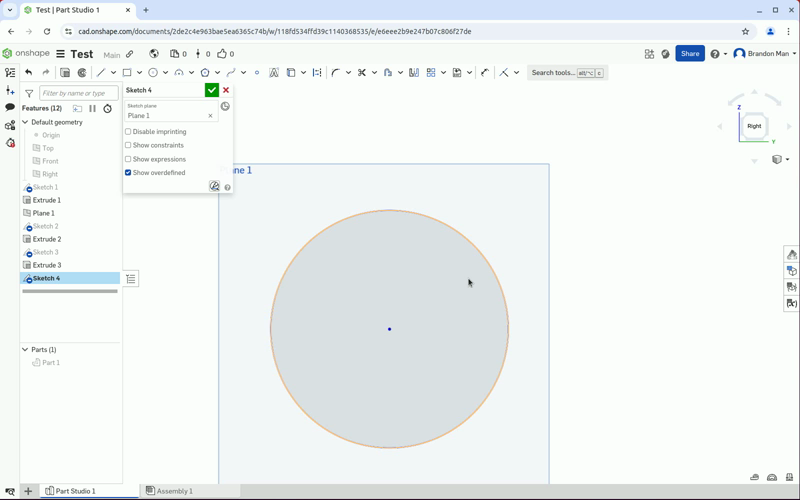
scroll(-6)
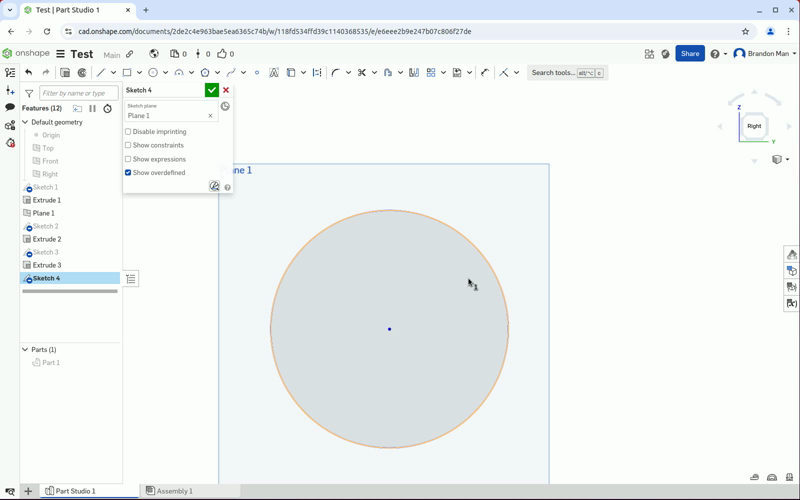
scroll(-6)
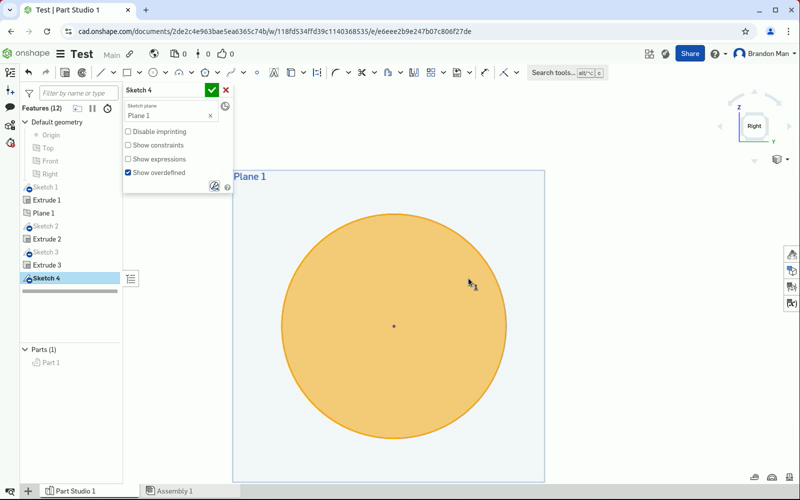
scroll(-6)
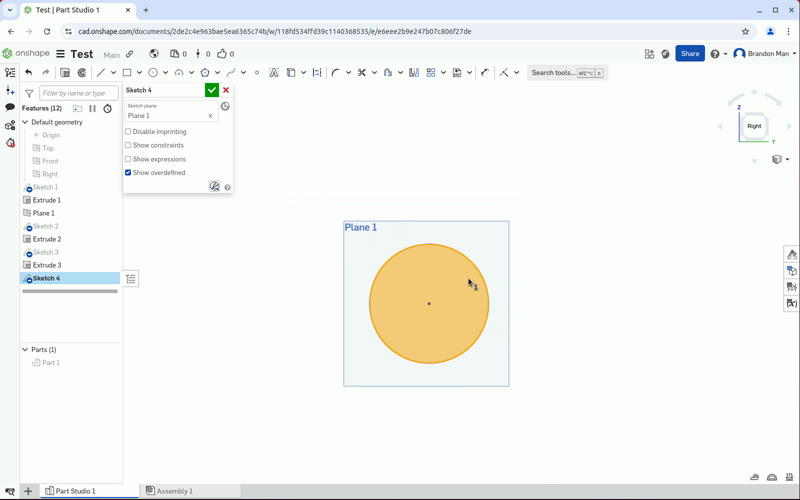
scroll(-6)
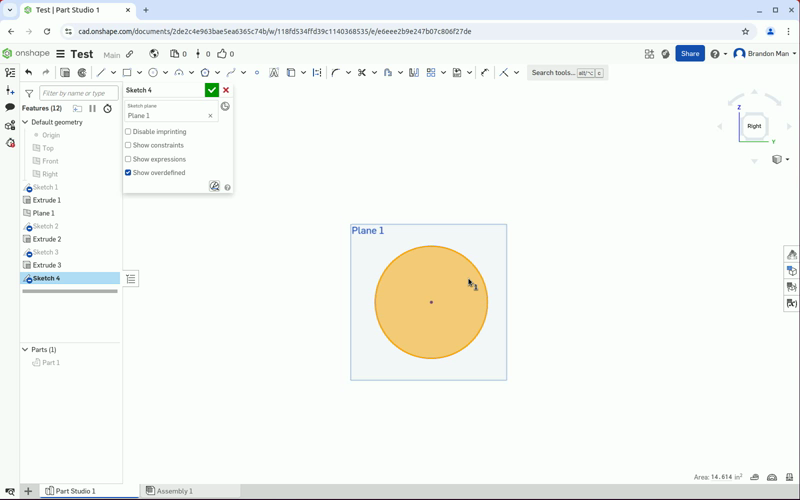
scroll(-6)
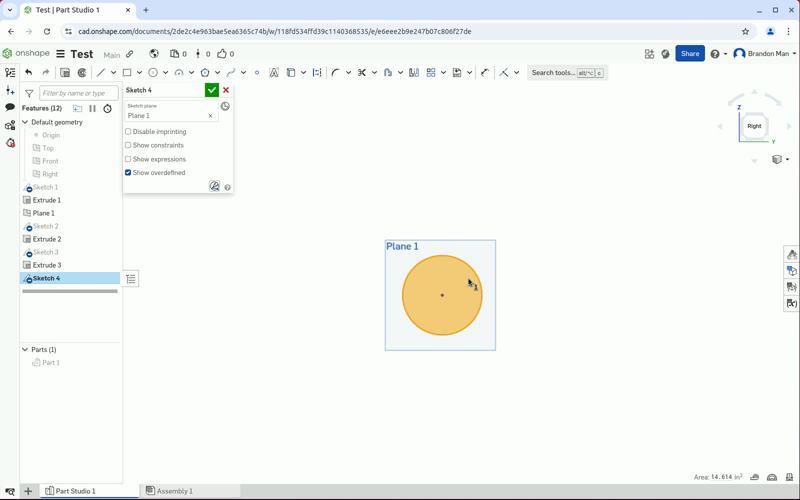
scroll(-6)
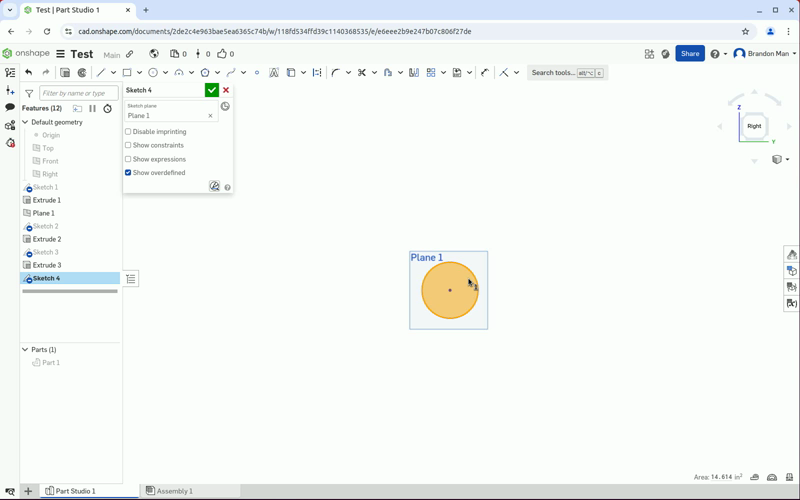
scroll(-6)
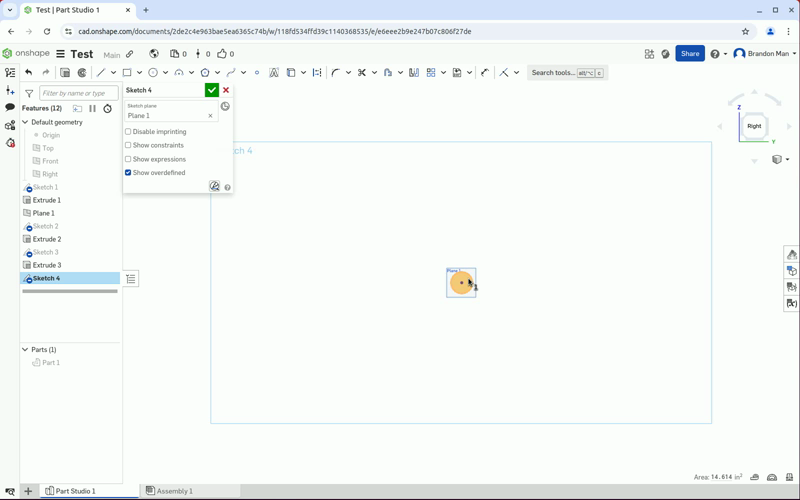
mouse_move(73, 352)
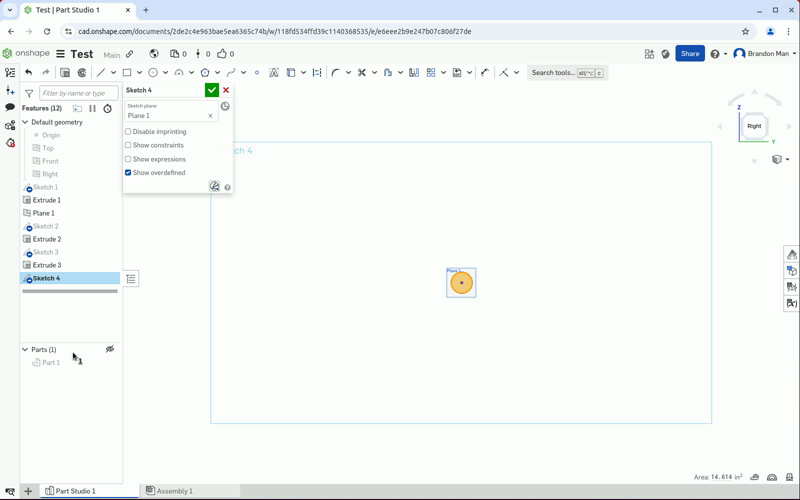
key(shift+y)
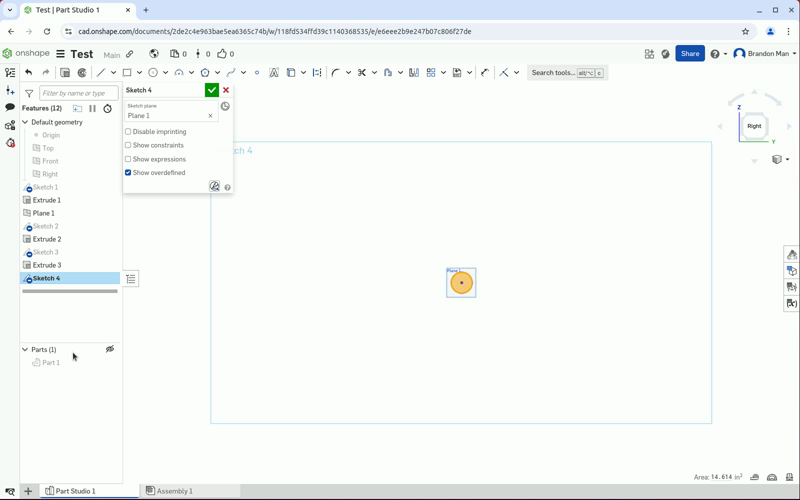
key(shift+e)
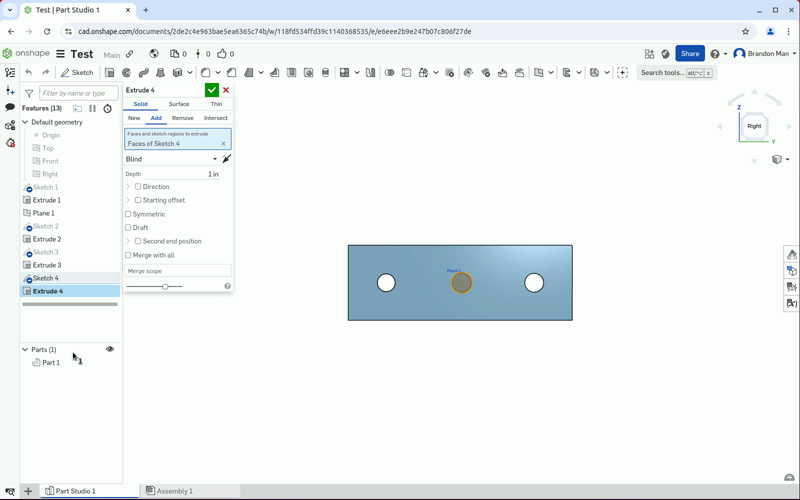
mouse_move(143, 106)
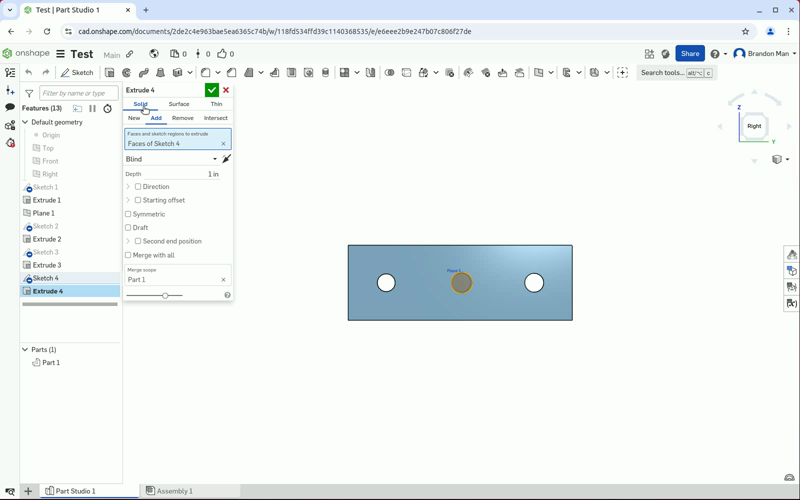
click(143, 106)
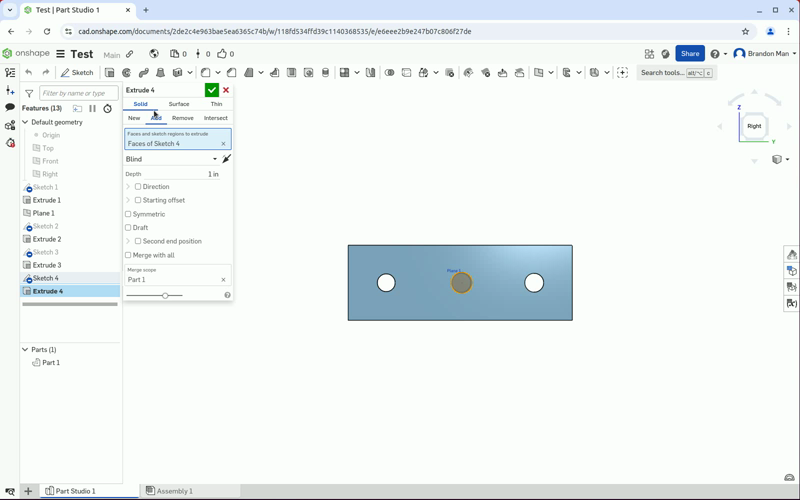
mouse_move(186, 120)
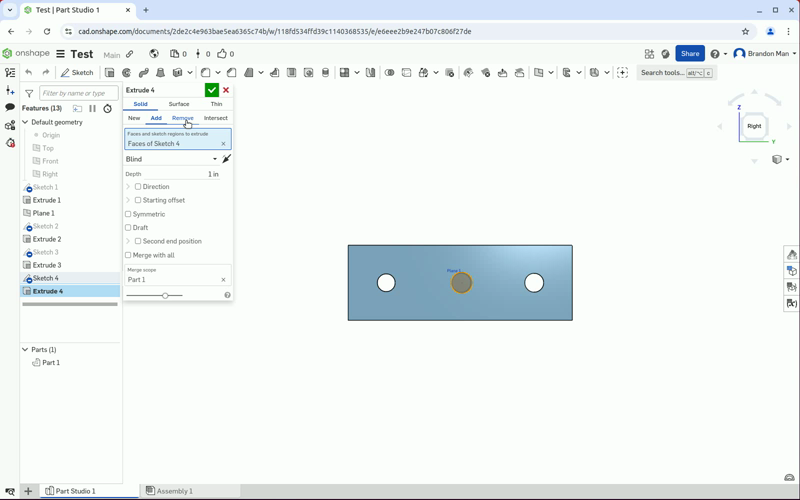
click(186, 120)
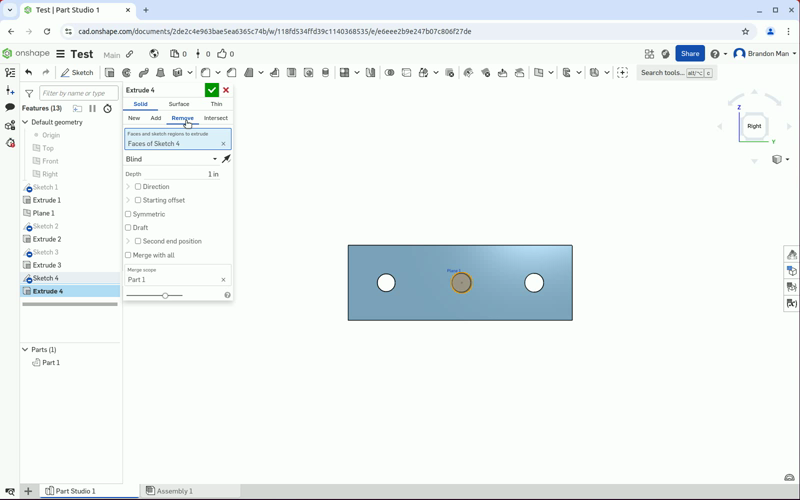
key(tab, 4)
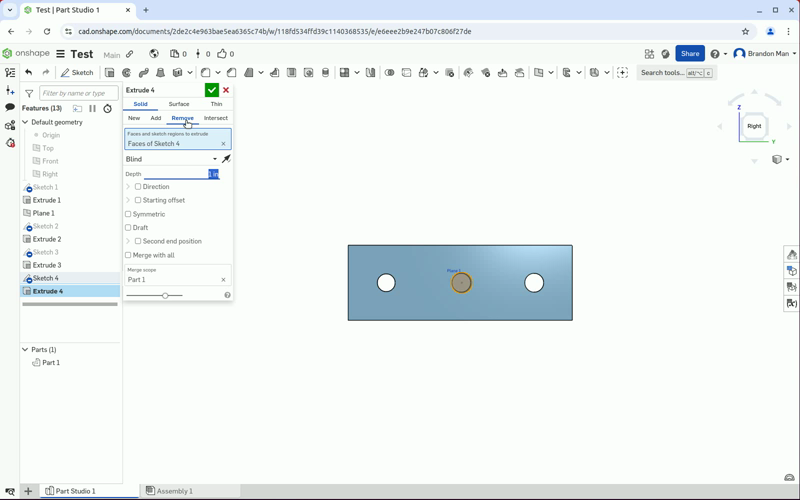
text(1.444)
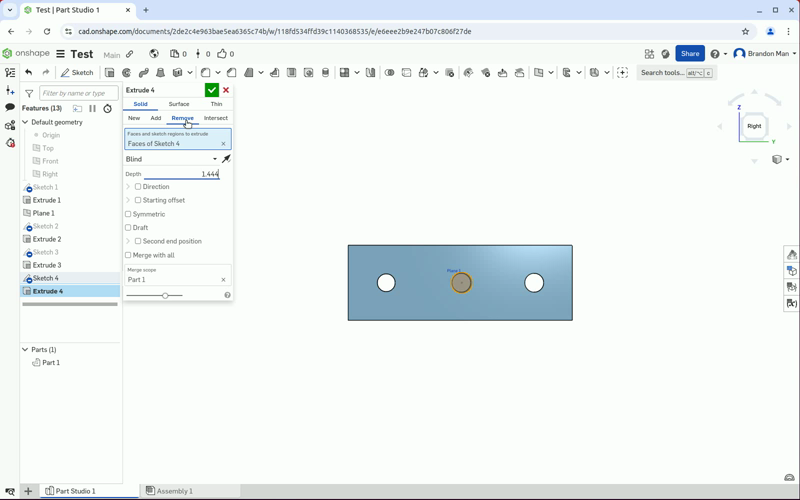
key(tab, 6)
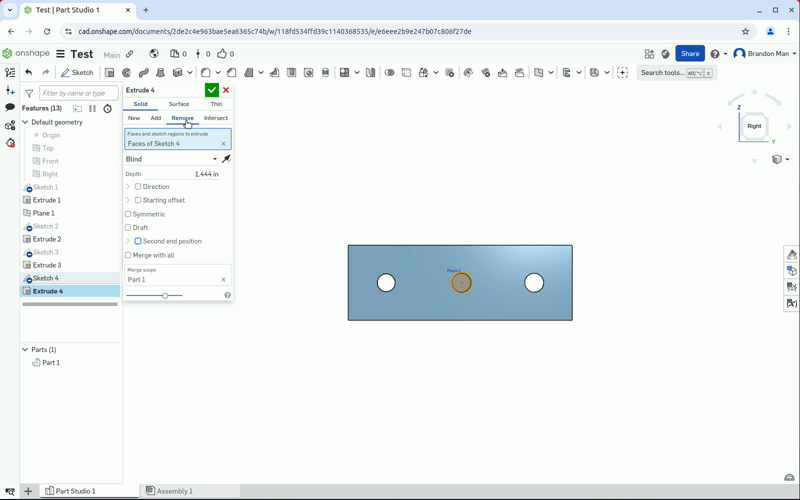
key(space)
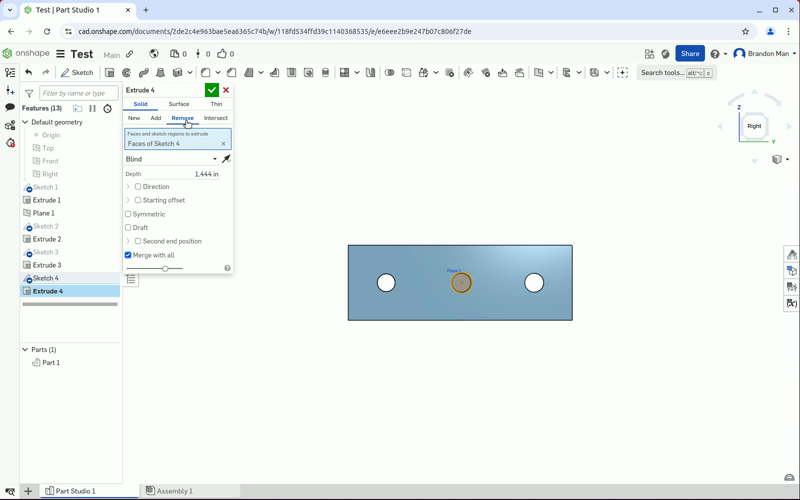
key(enter)
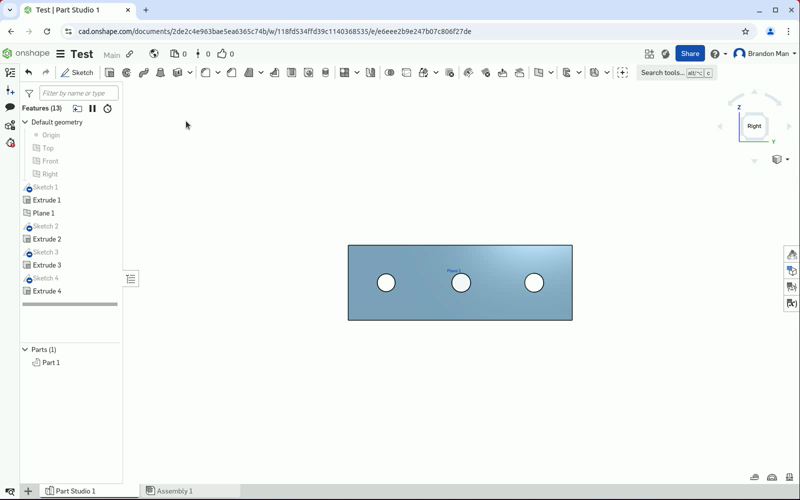
key(shift+h)
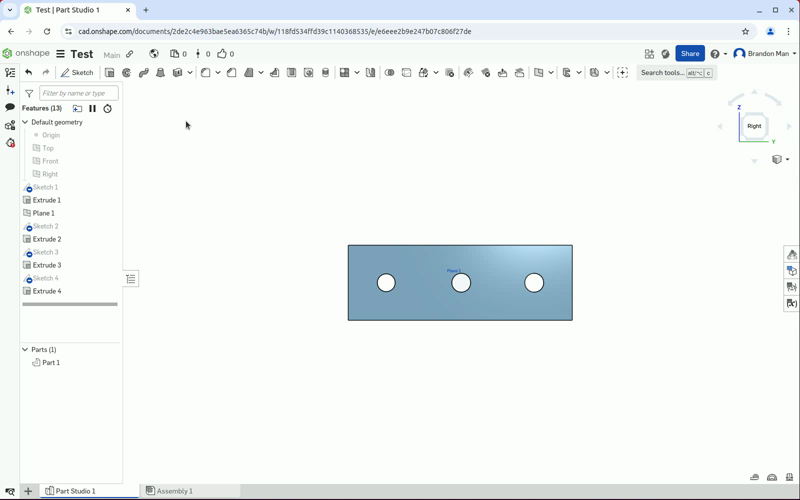
key(shift+h)
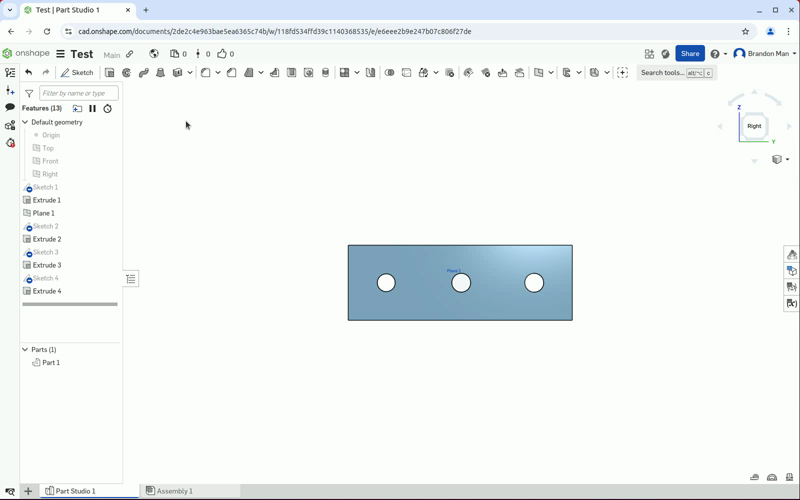
mouse_move(73, 189)
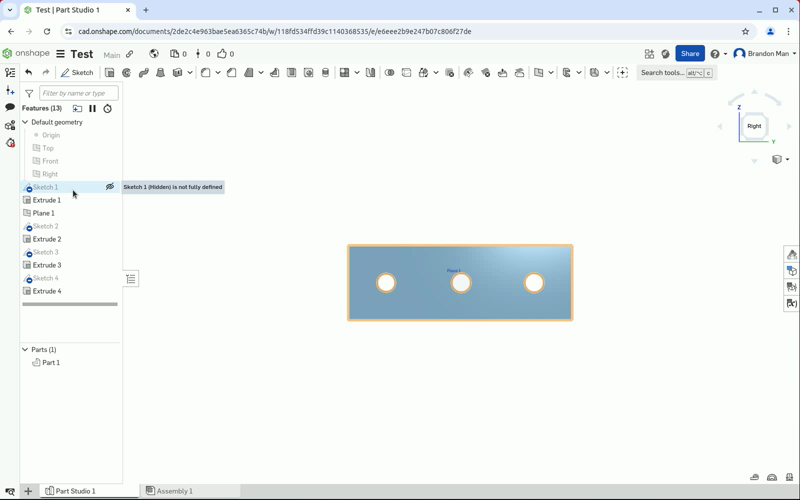
click(73, 189)
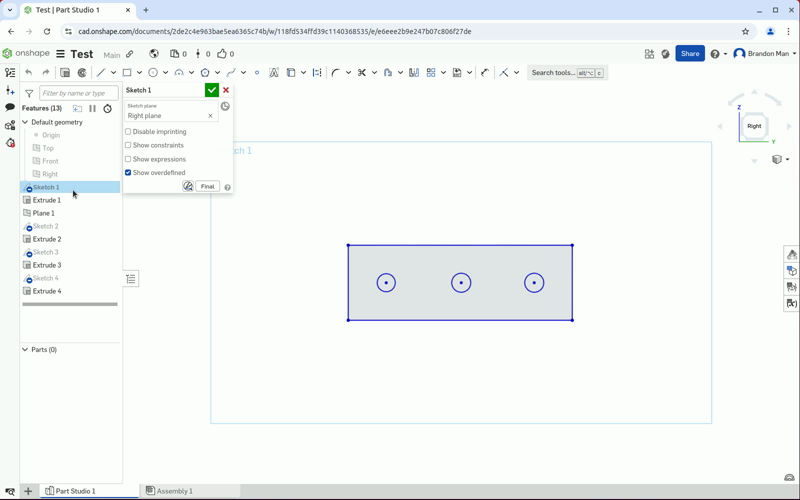
mouse_move(229, 92)
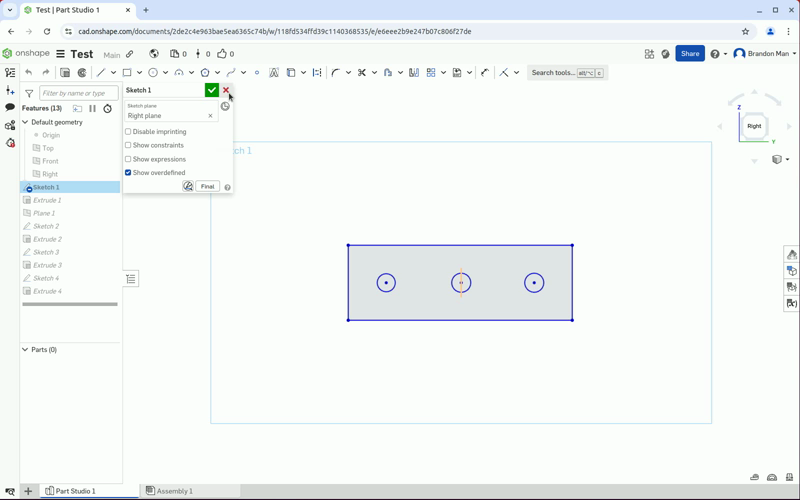
click(229, 92)
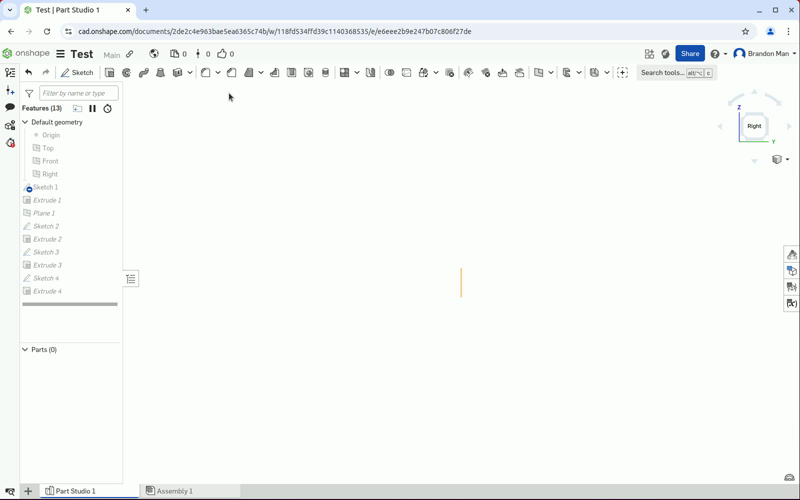
key(shift+s)
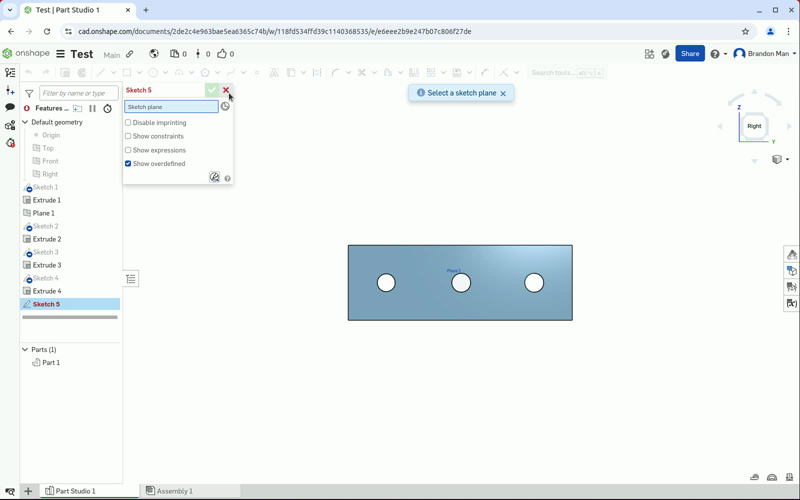
mouse_move(73, 215)
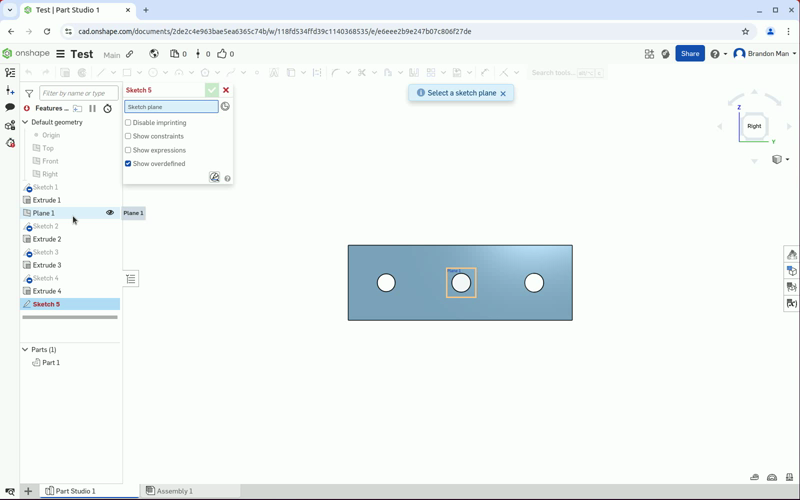
click(73, 215)
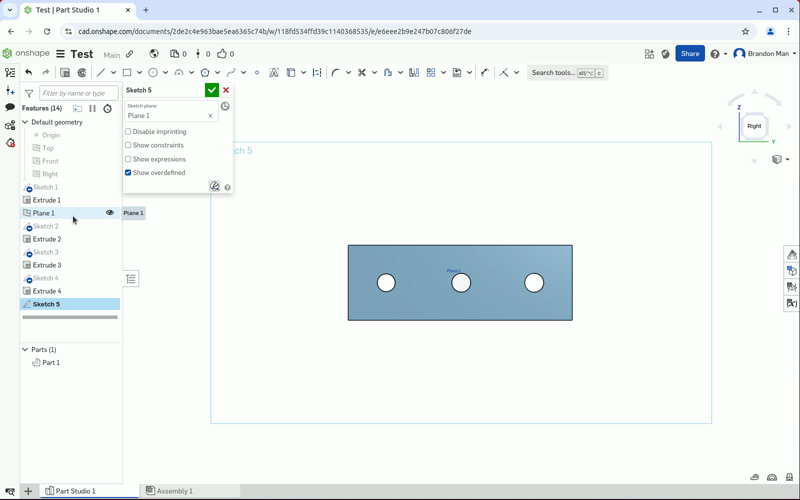
mouse_move(73, 352)
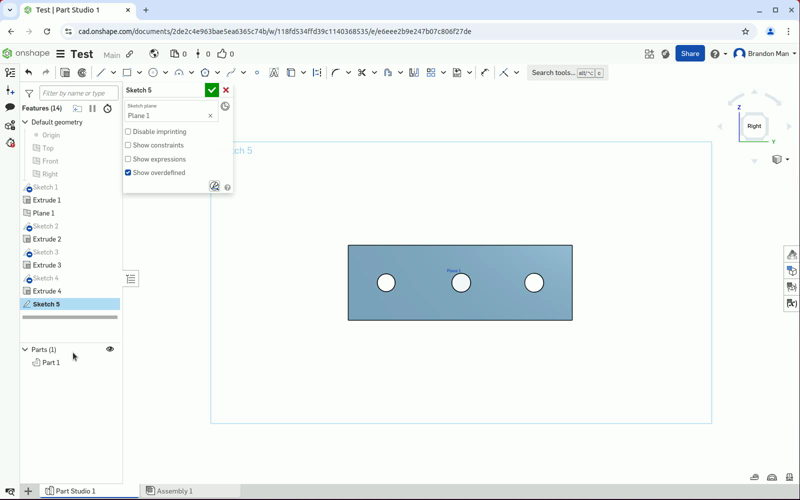
key(y)
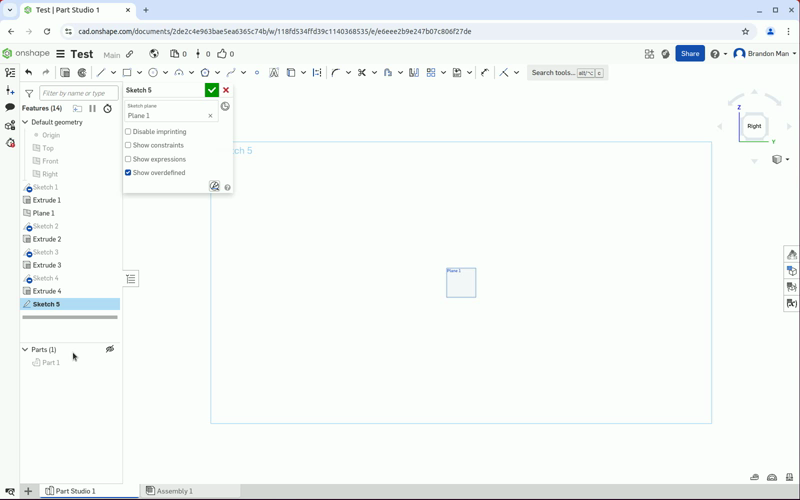
key(c)
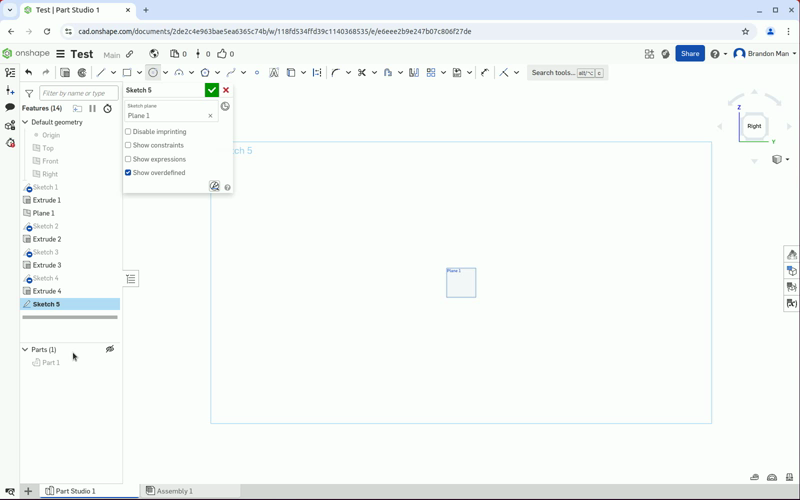
key_down(shift)
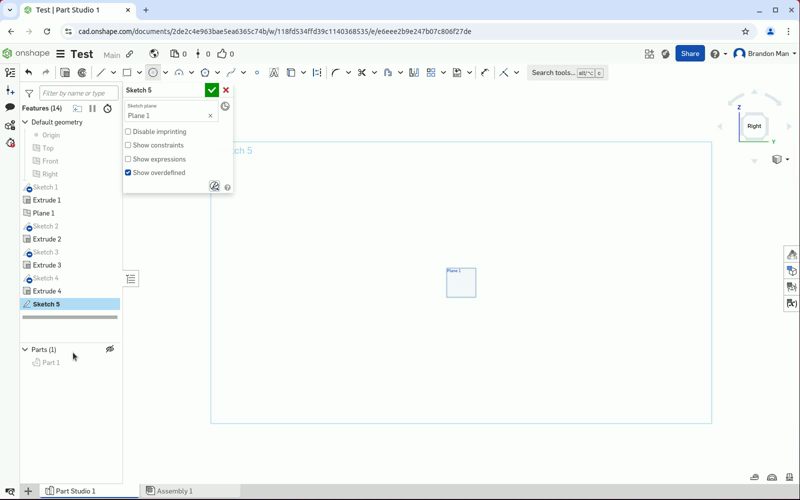
mouse_move(386, 282)
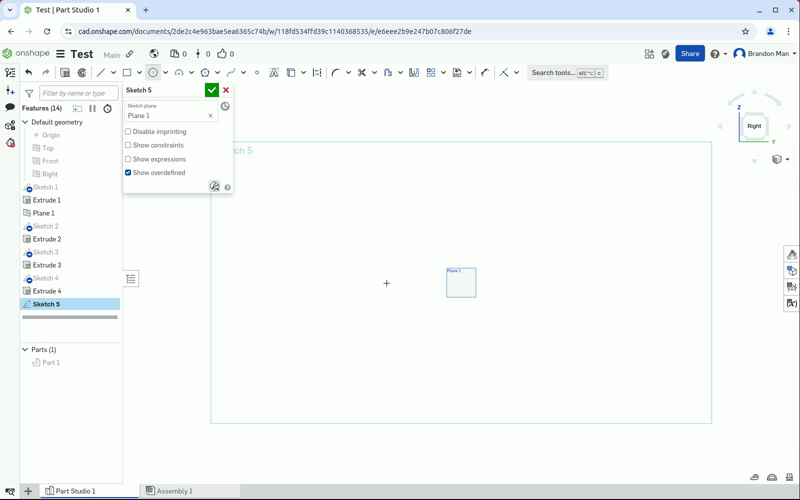
click(386, 282)
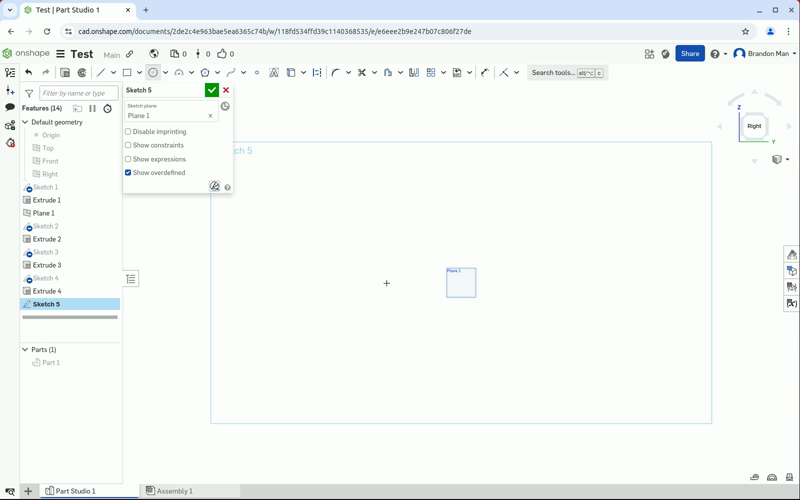
key_up(shift)
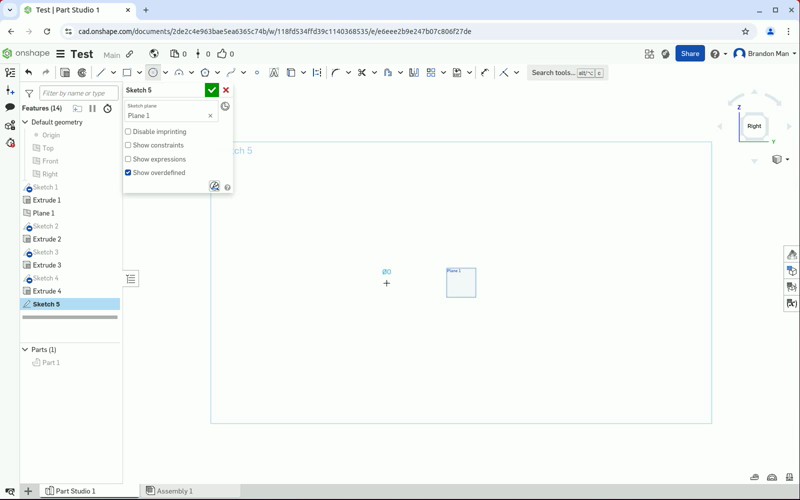
mouse_move(404, 282)
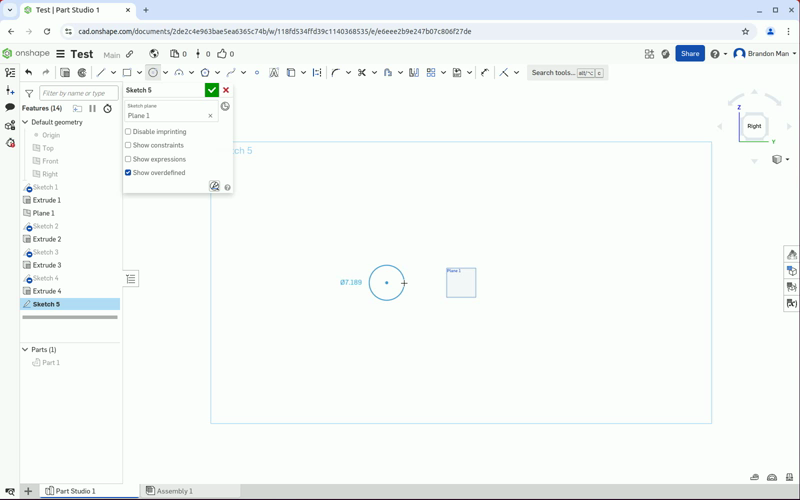
click(404, 282)
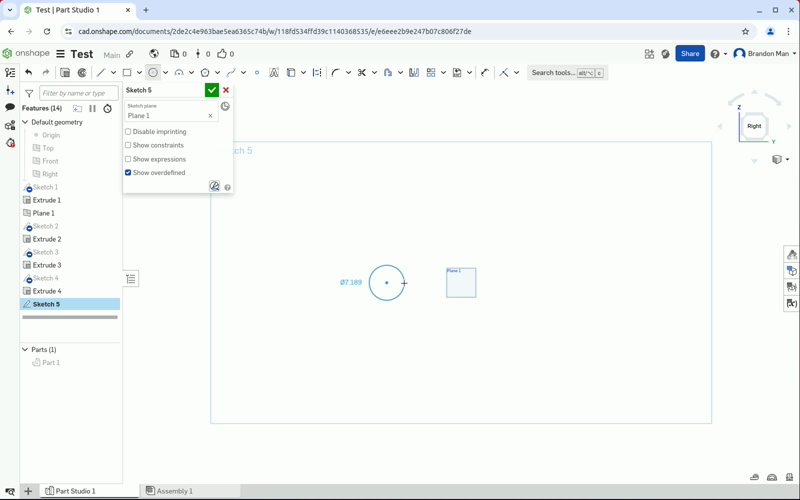
key(esc)
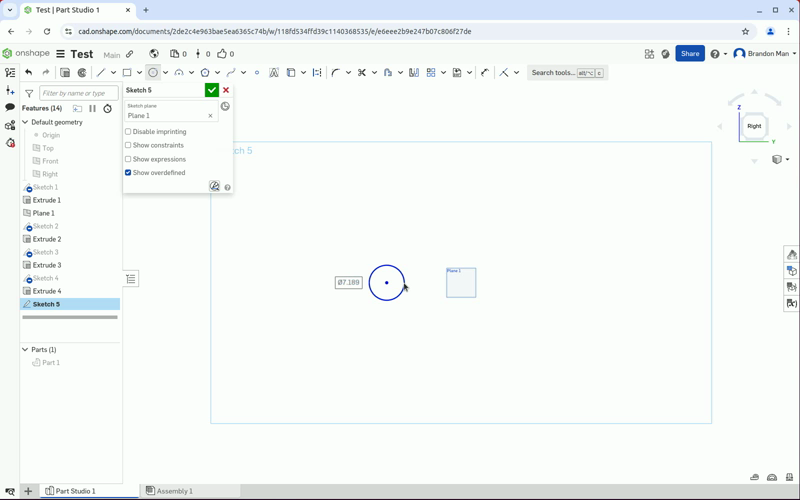
key(c)
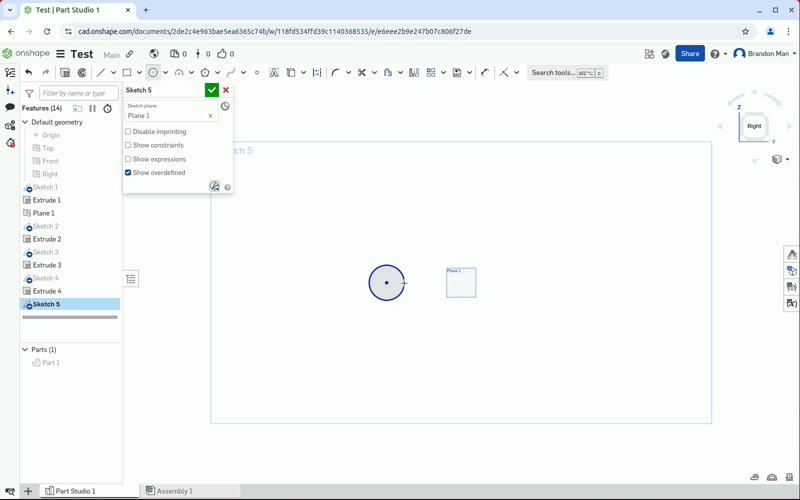
key_down(shift)
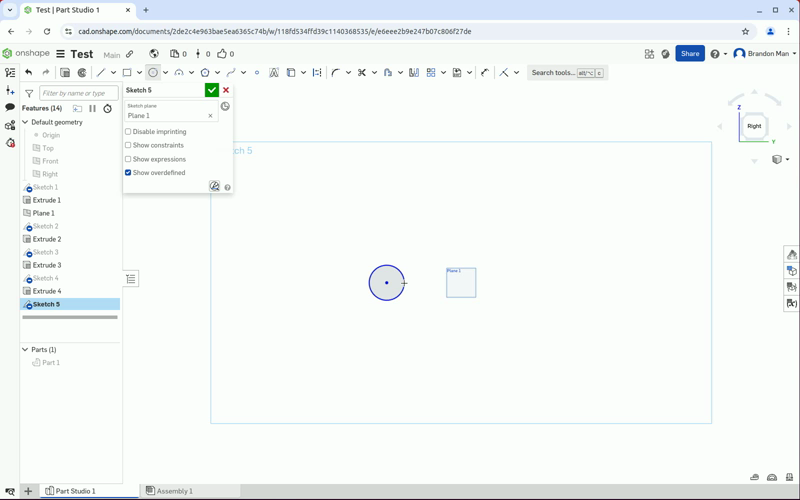
mouse_move(386, 282)
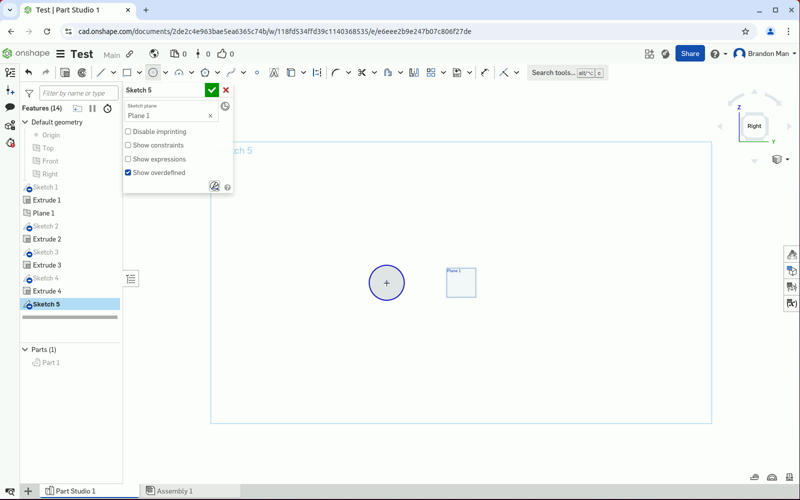
click(386, 282)
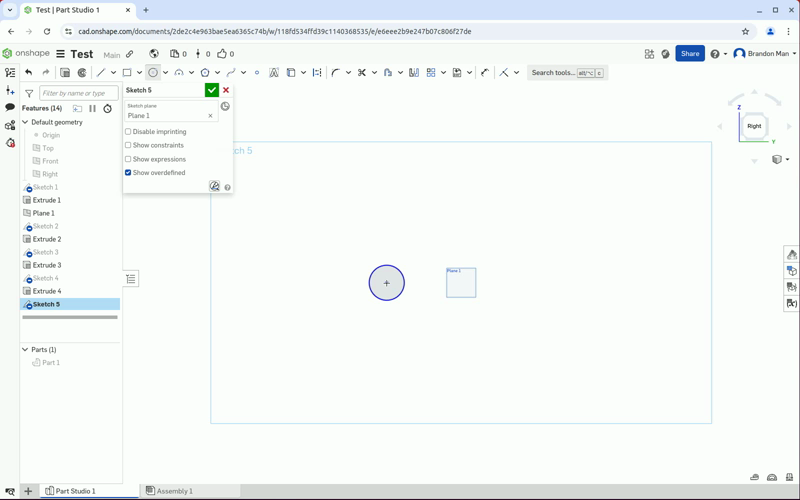
key_up(shift)
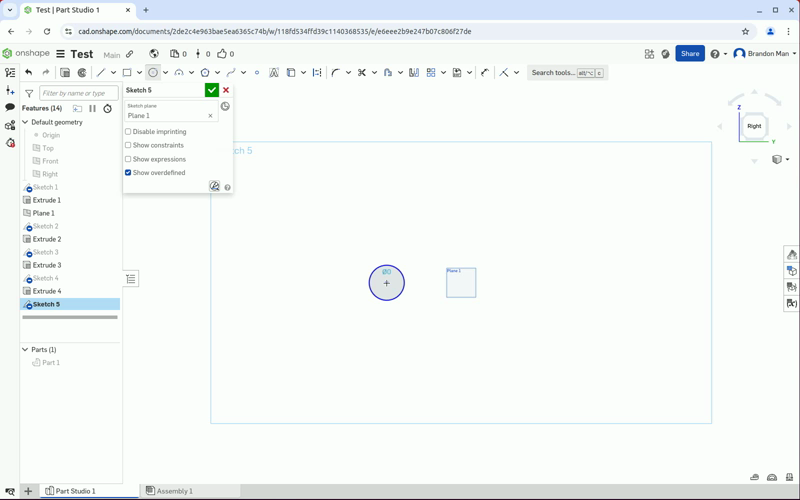
mouse_move(396, 282)
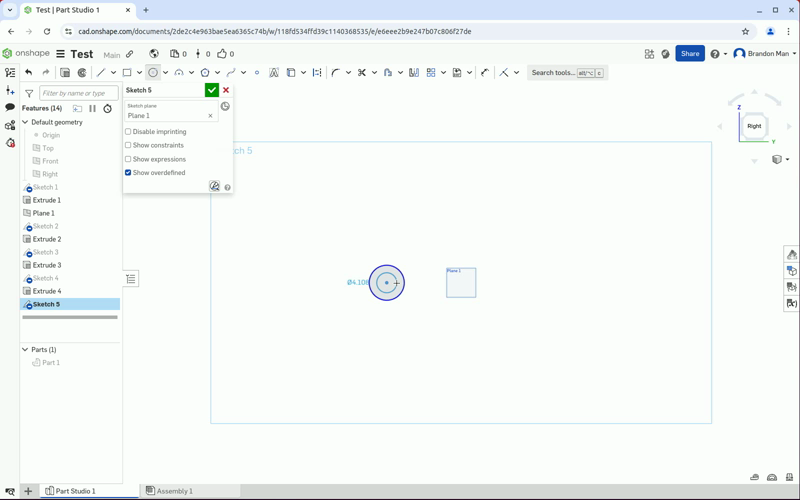
click(396, 282)
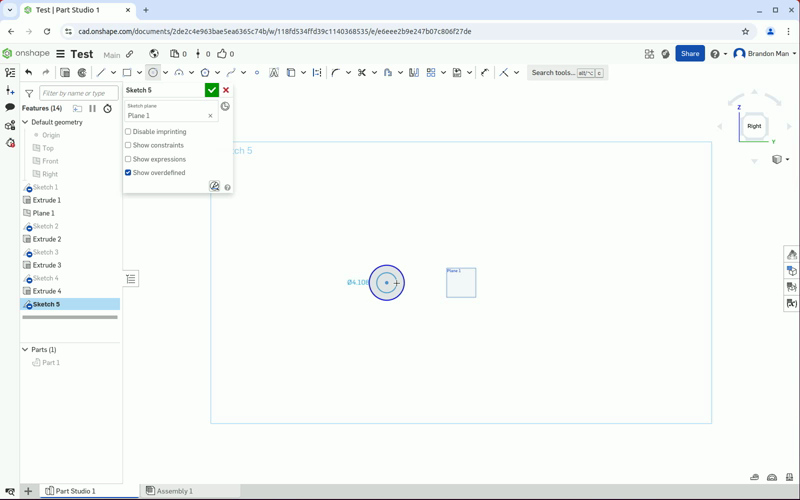
key(esc)
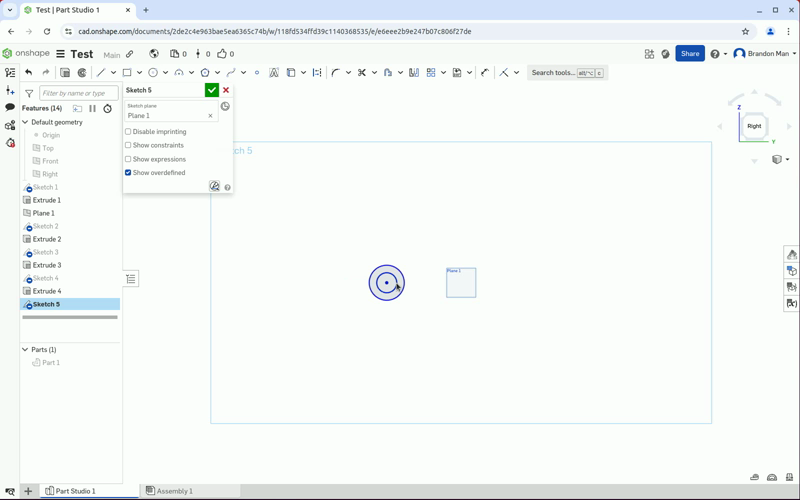
mouse_move(393, 297)
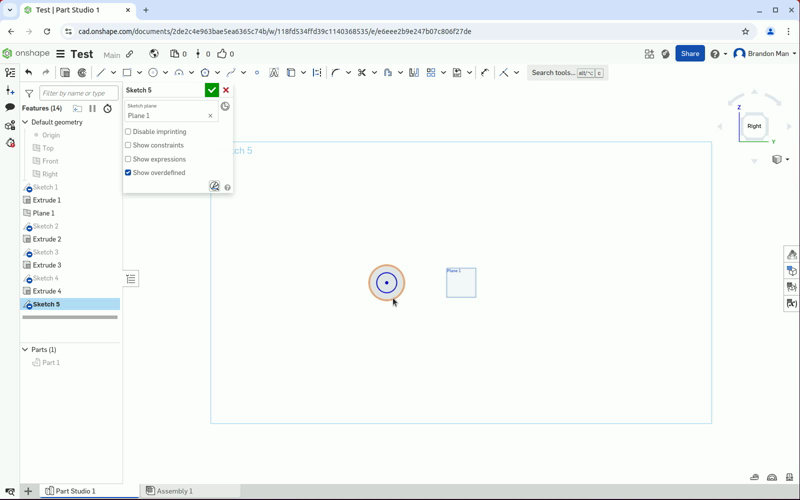
scroll(6)
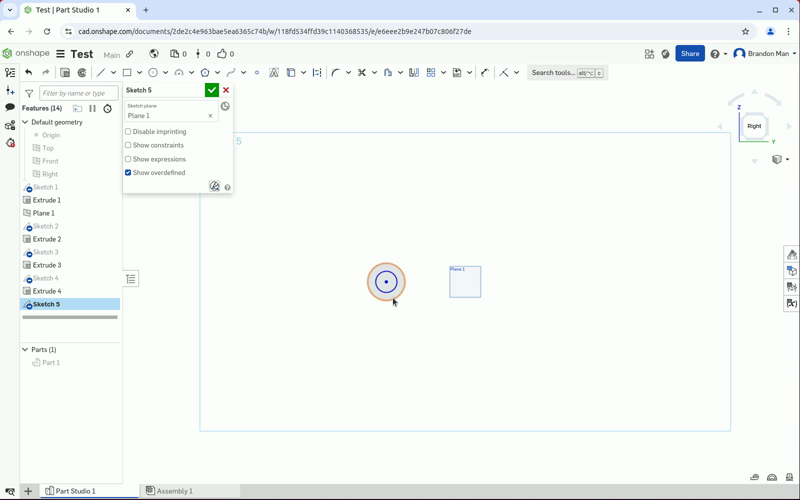
scroll(6)
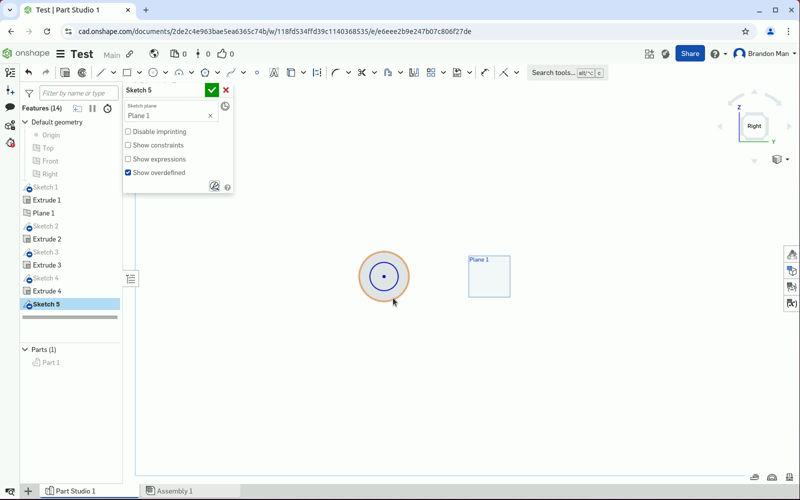
scroll(6)
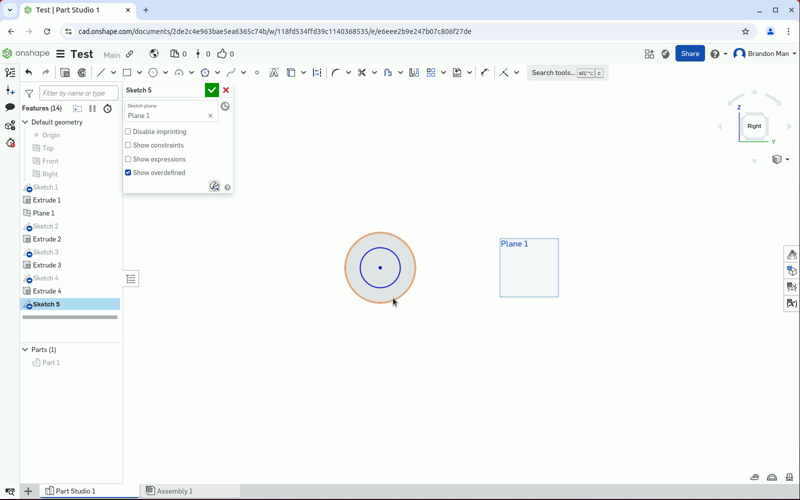
scroll(6)
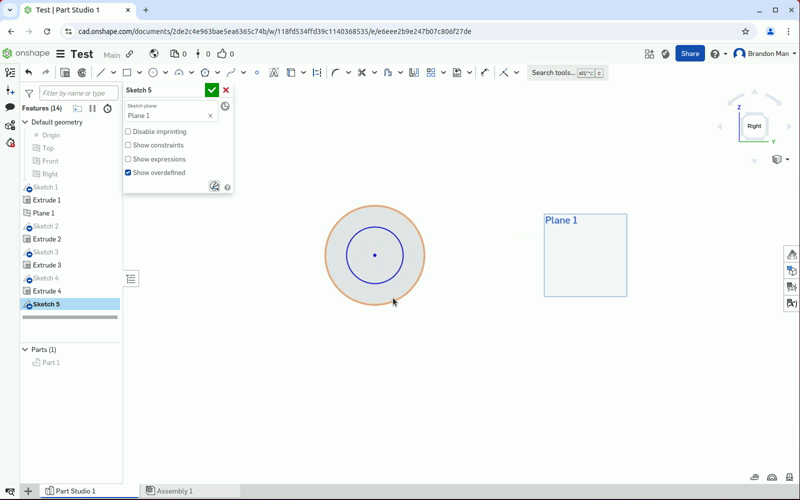
scroll(6)
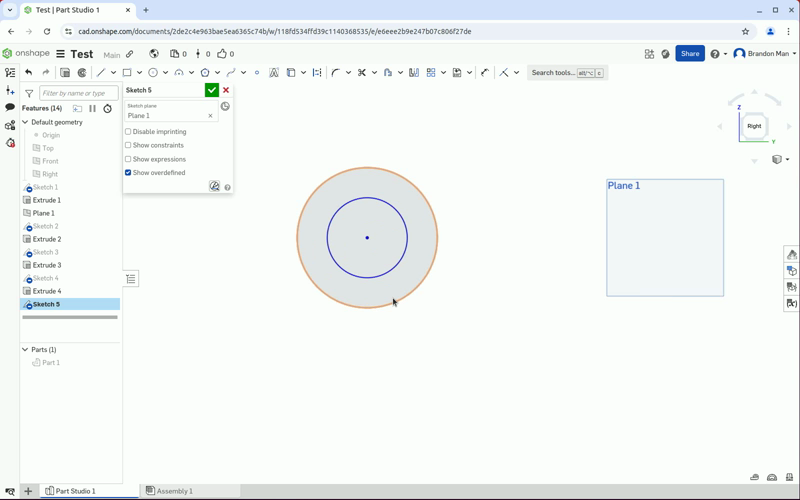
scroll(6)
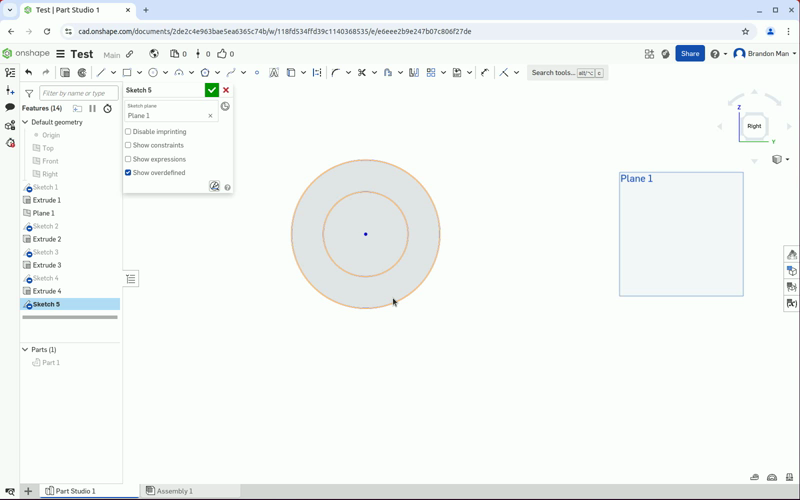
scroll(6)
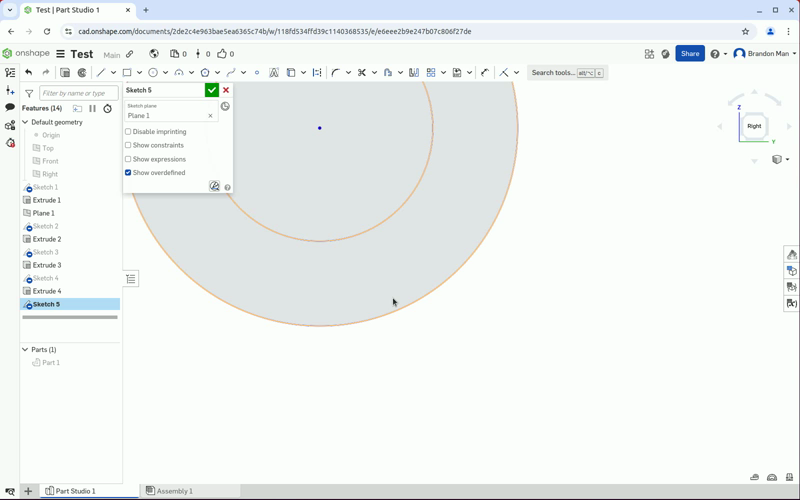
click(393, 297)
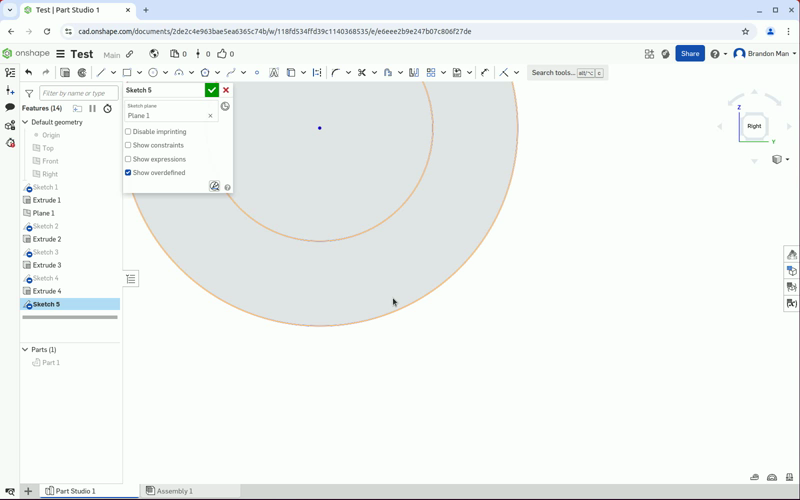
scroll(-6)
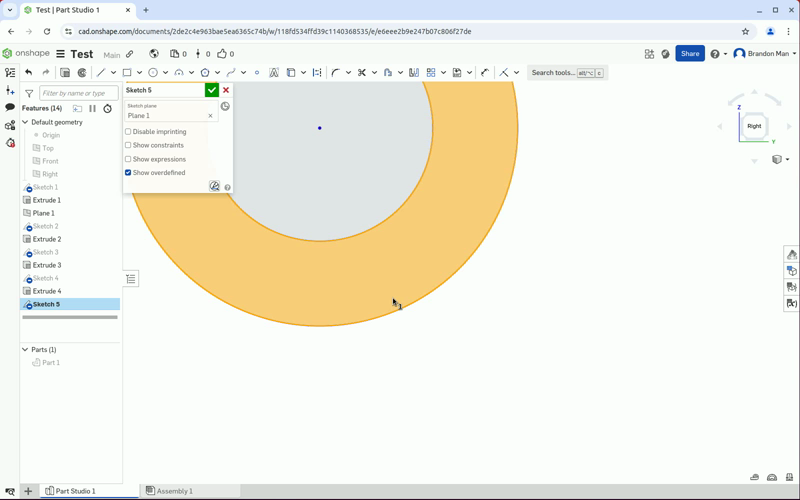
scroll(-6)
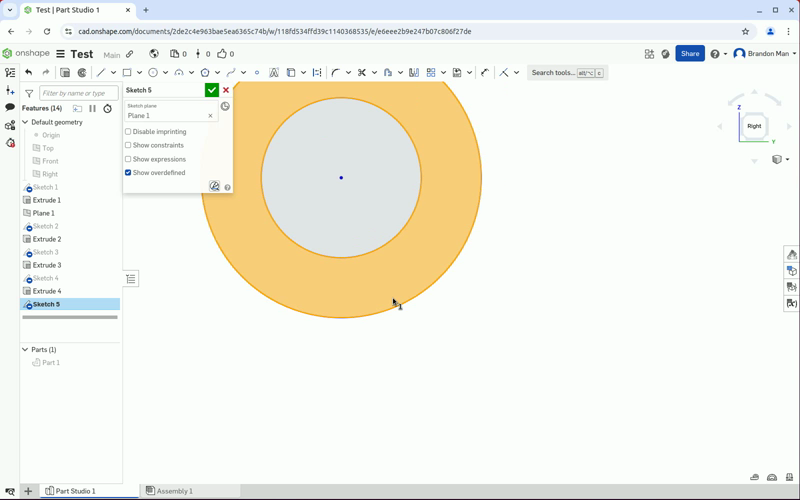
scroll(-6)
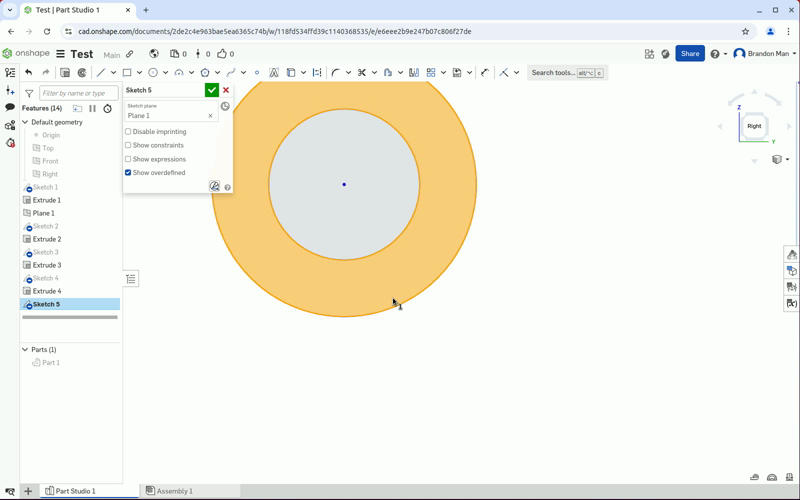
scroll(-6)
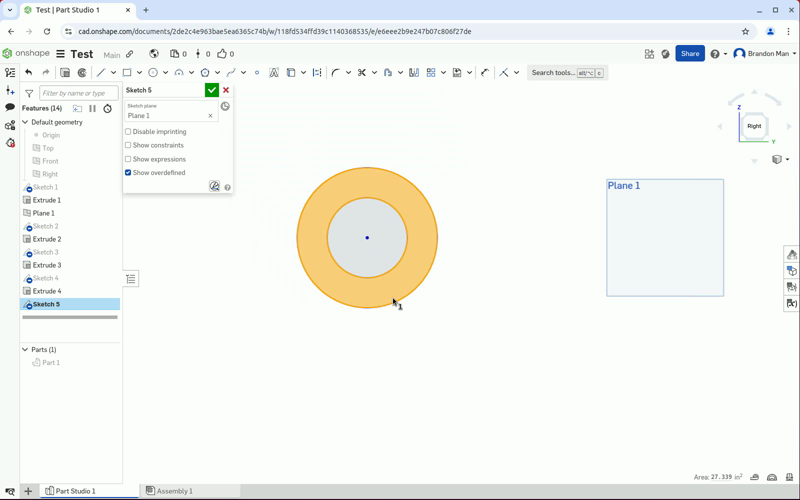
scroll(-6)
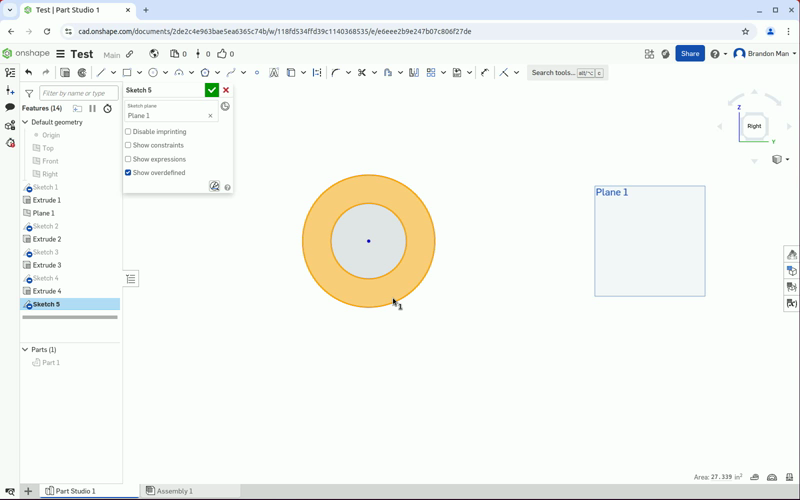
scroll(-6)
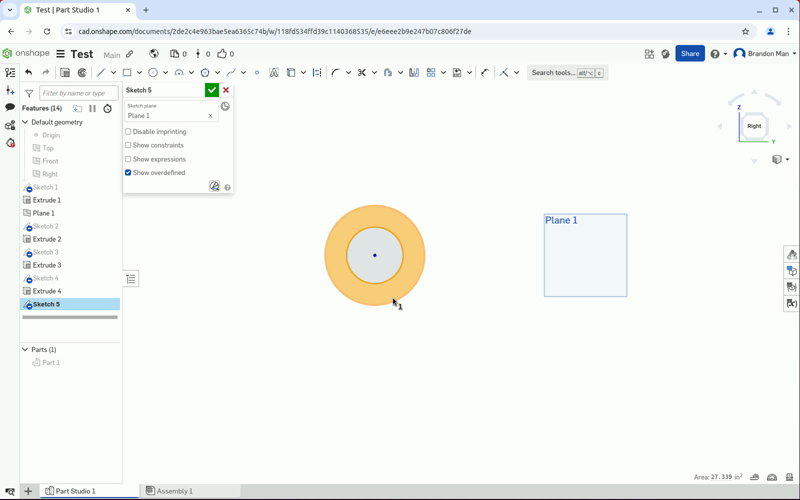
scroll(-6)
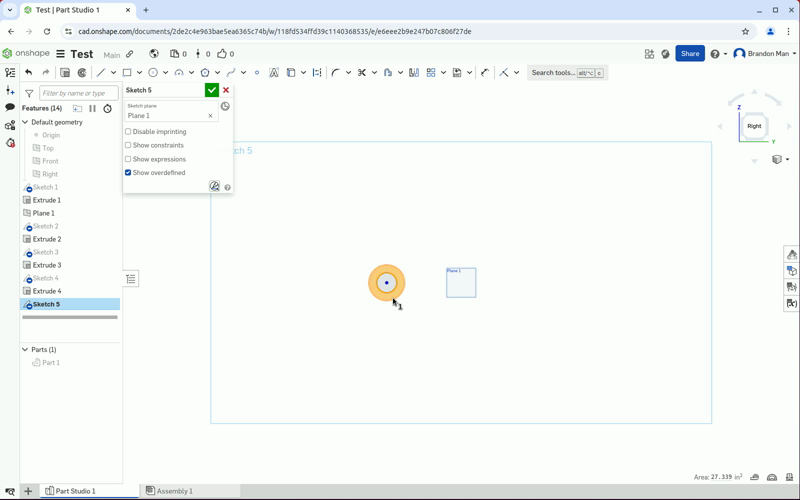
mouse_move(73, 352)
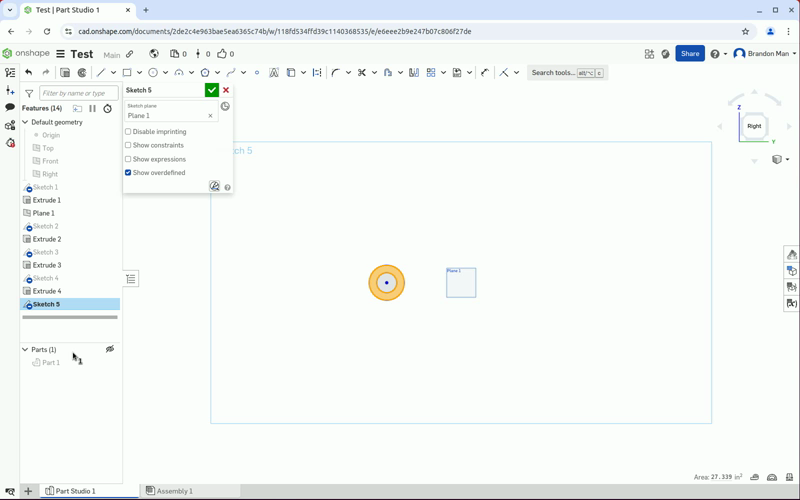
key(shift+y)
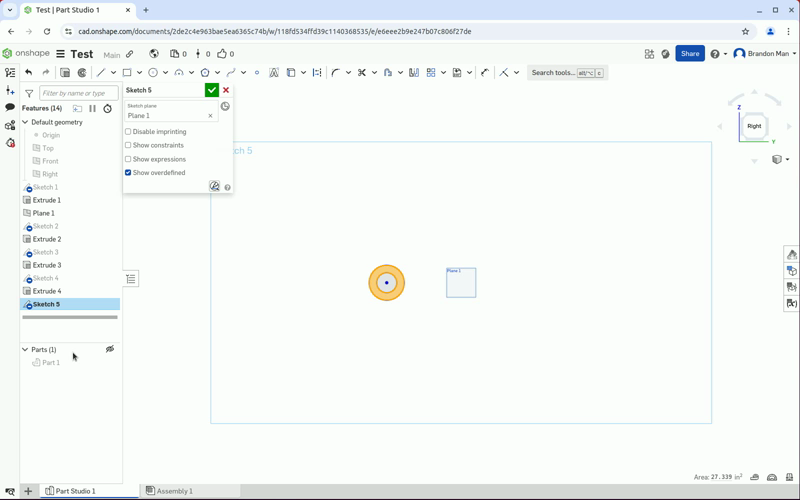
key(shift+e)
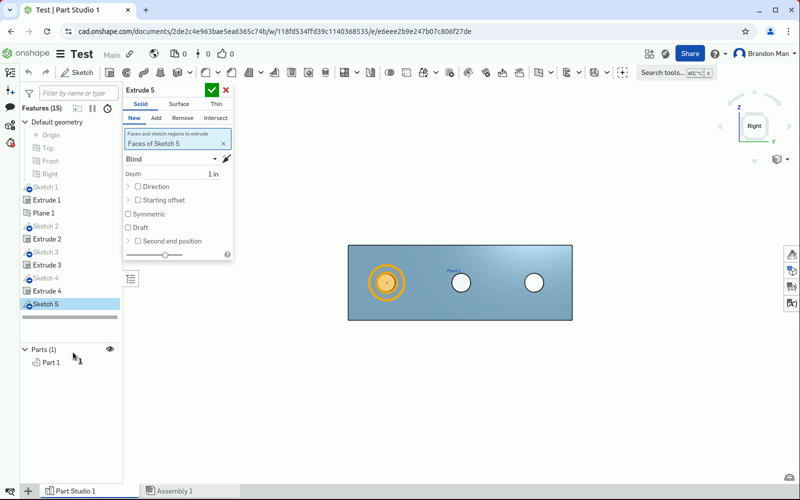
mouse_move(143, 106)
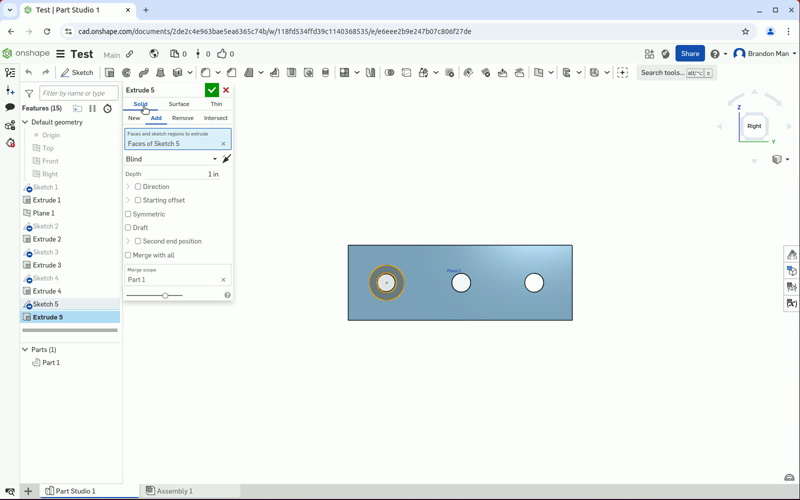
click(143, 106)
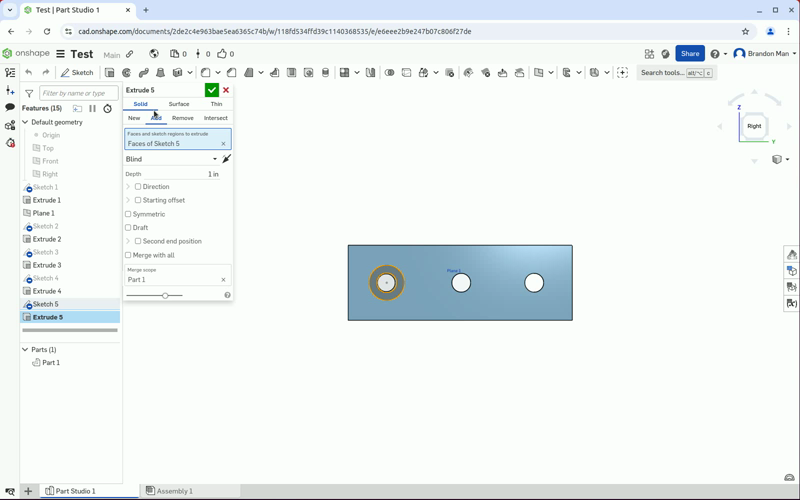
mouse_move(186, 120)
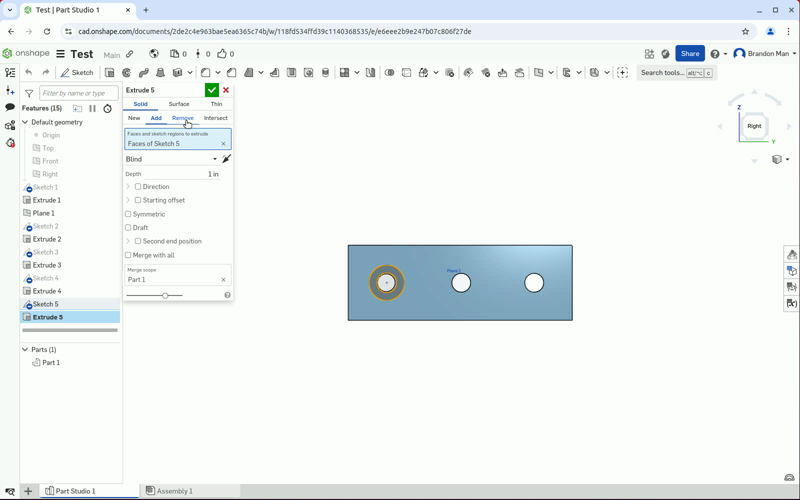
click(186, 120)
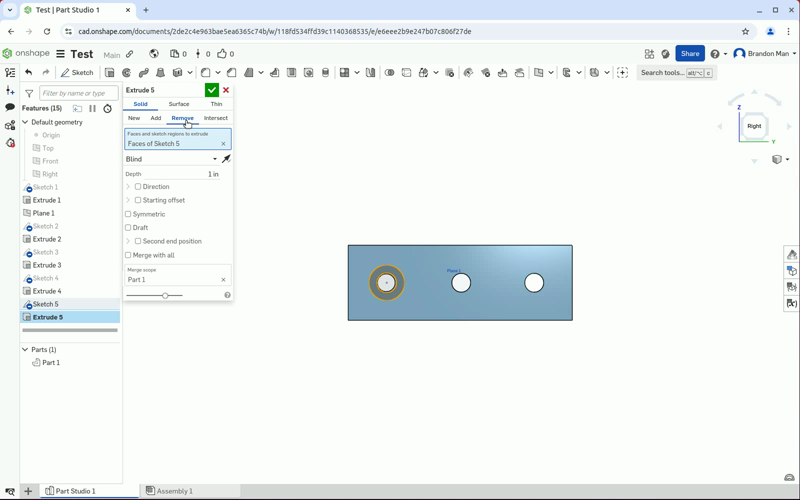
key(tab, 4)
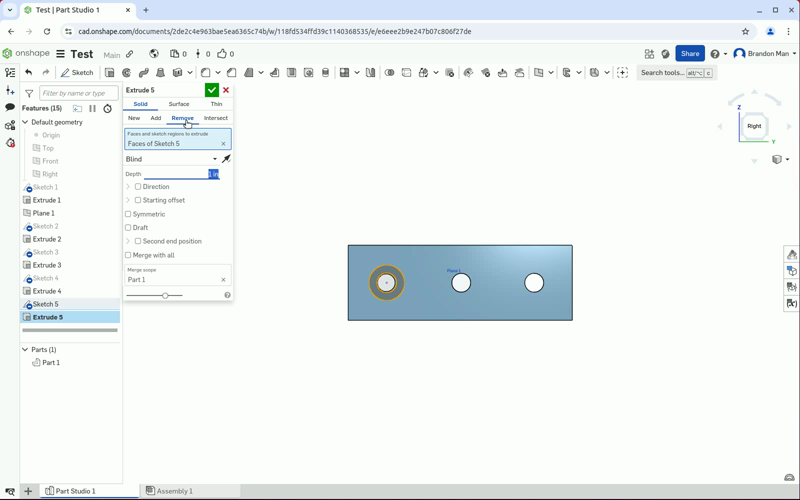
text(1.444)
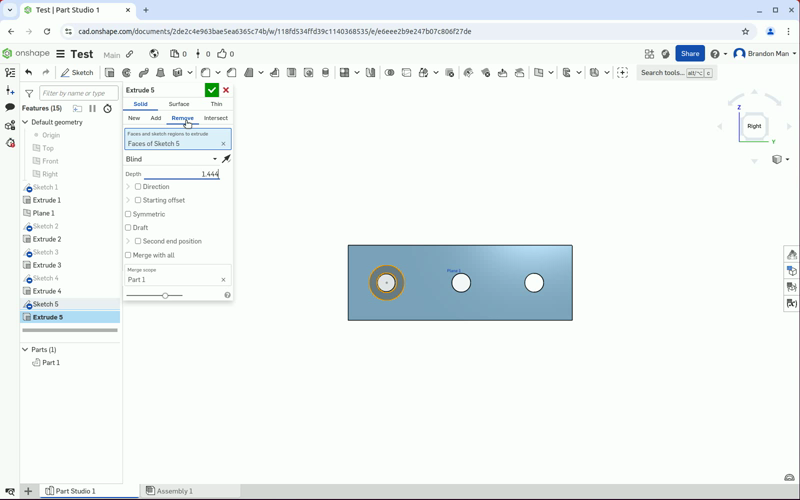
key(tab, 6)
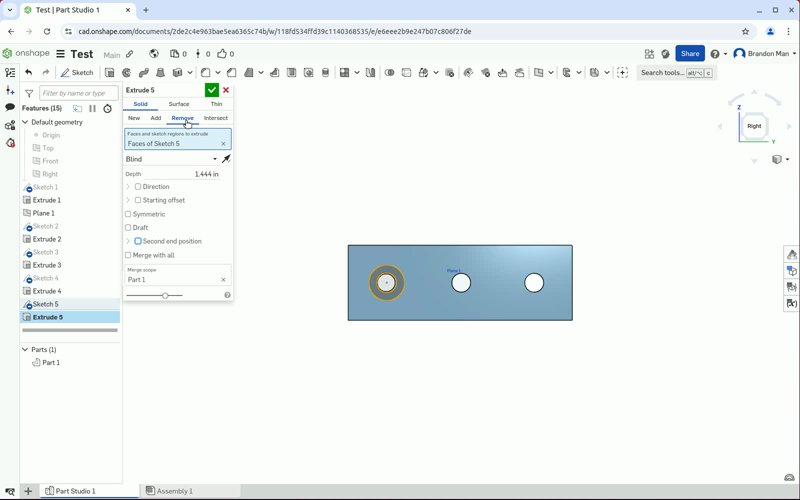
key(space)
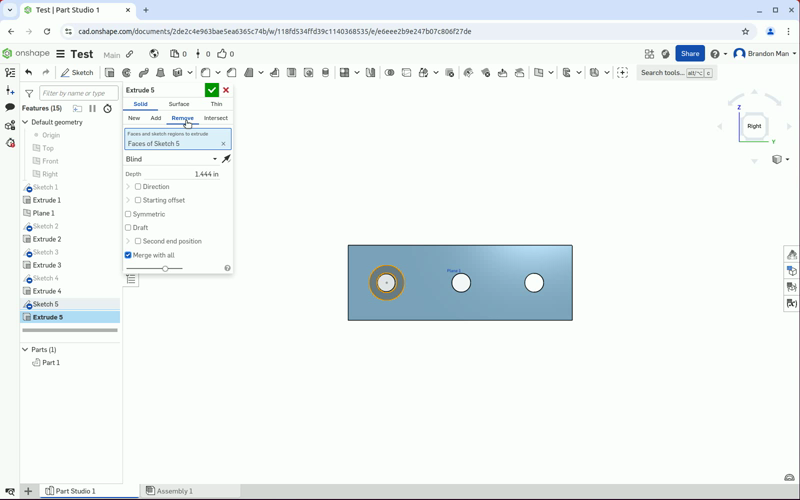
key(enter)
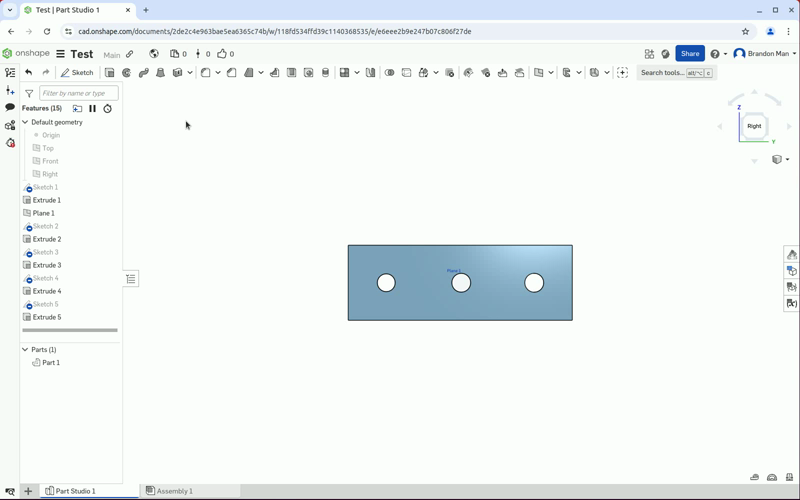
key(shift+h)
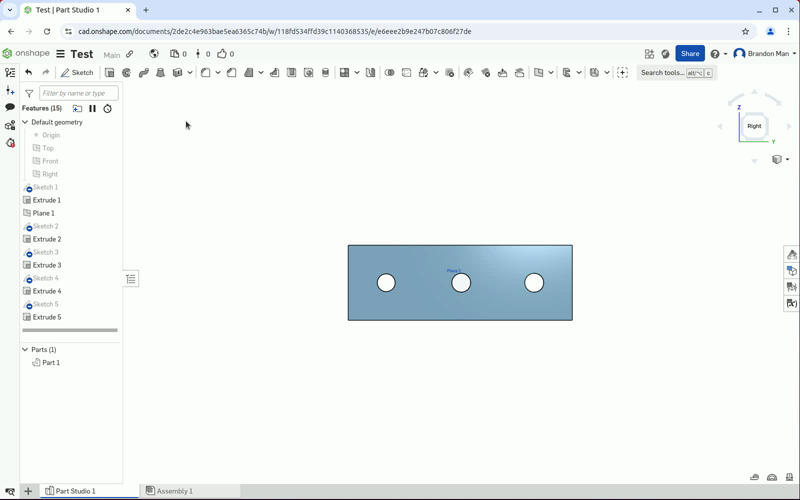
key(shift+h)
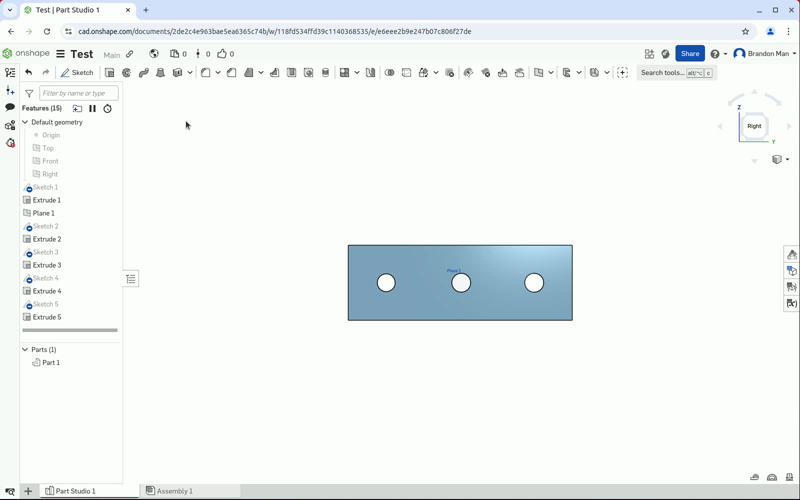
mouse_move(73, 189)
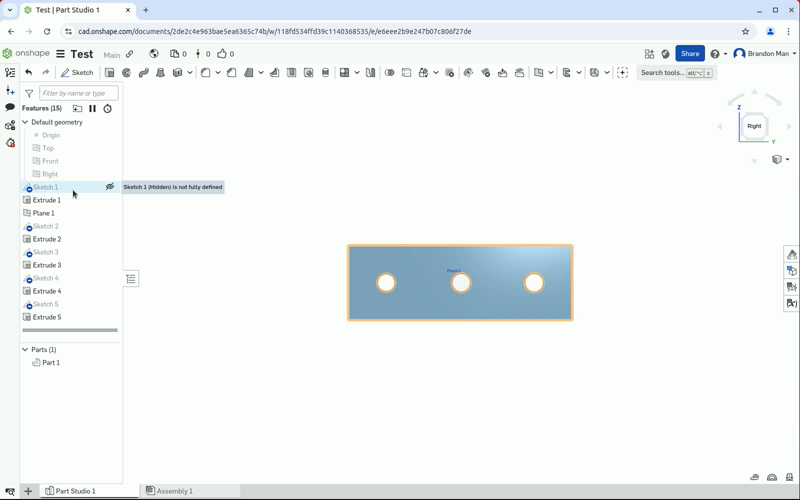
click(73, 189)
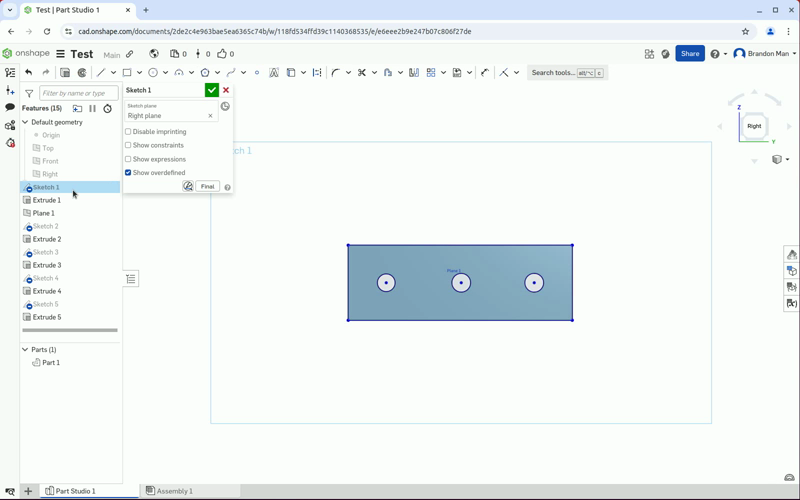
mouse_move(229, 92)
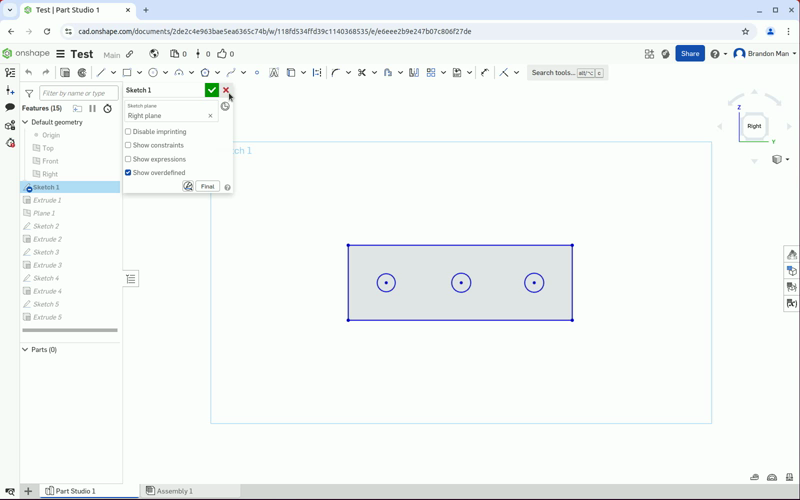
click(229, 92)
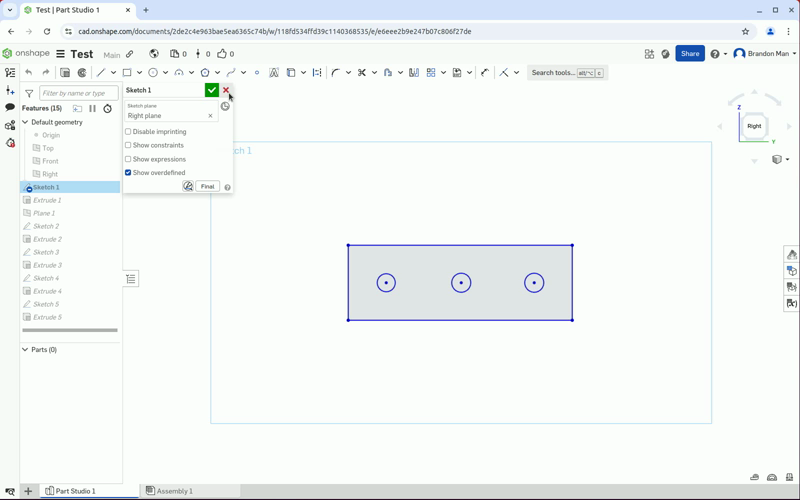
key(shift+s)
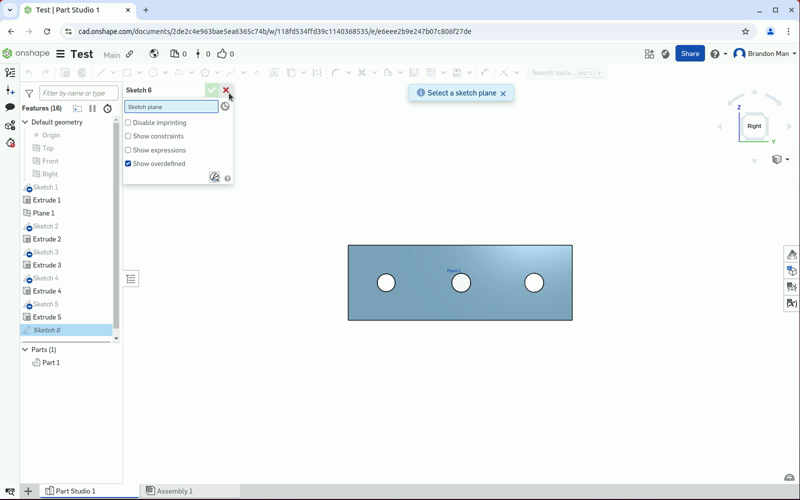
mouse_move(69, 215)
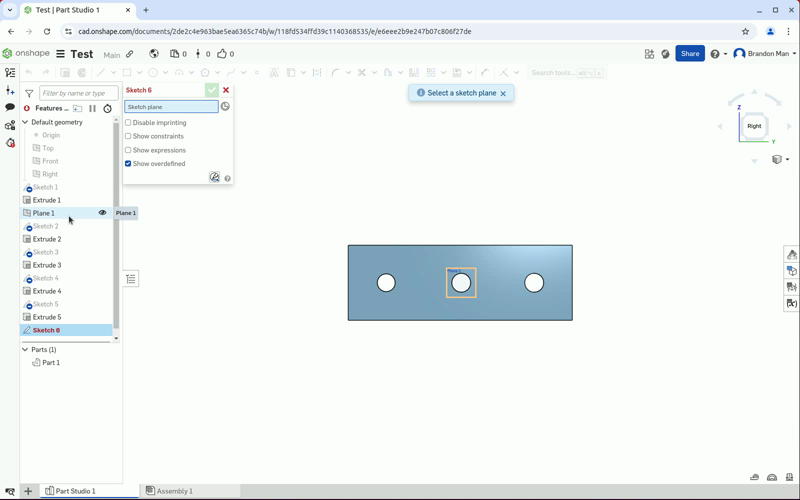
click(69, 215)
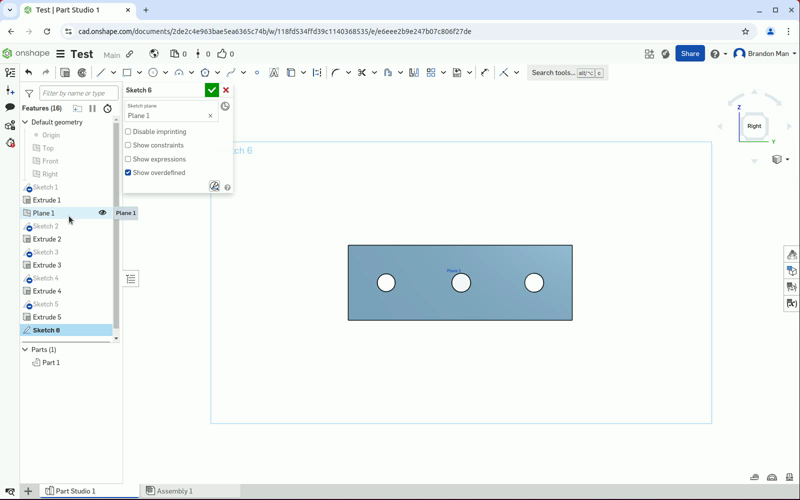
mouse_move(73, 352)
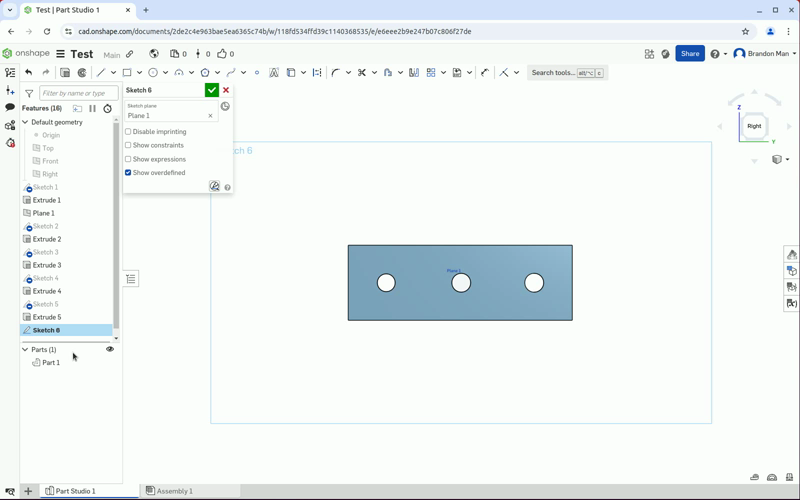
key(y)
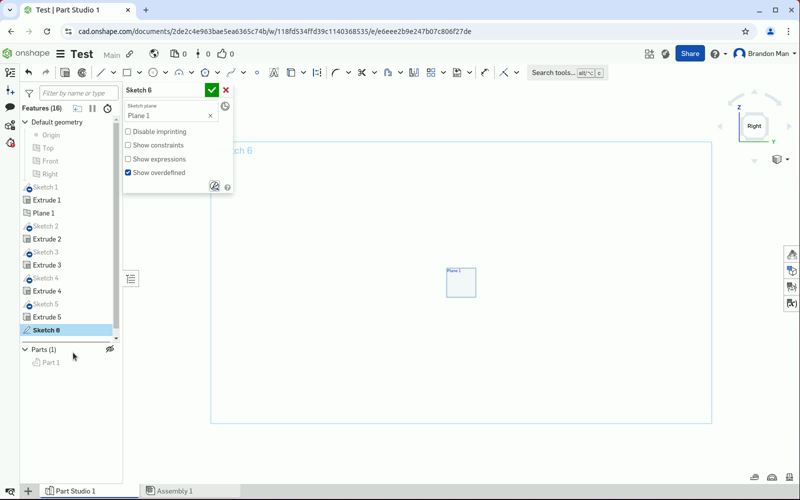
key(c)
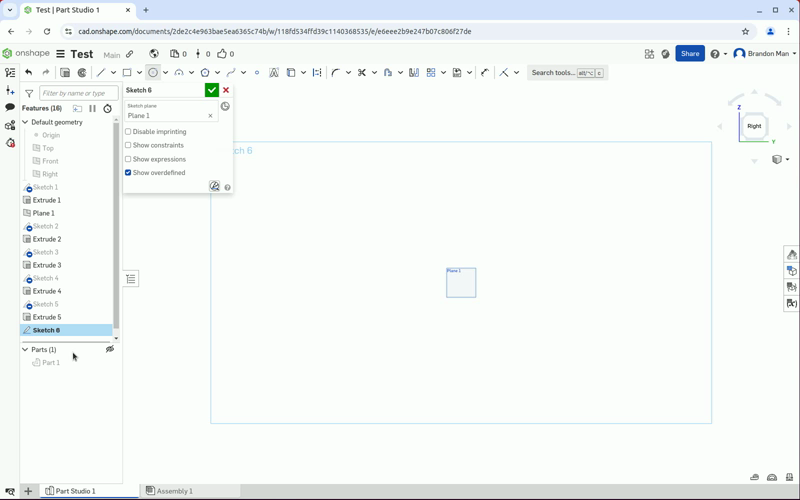
key_down(shift)
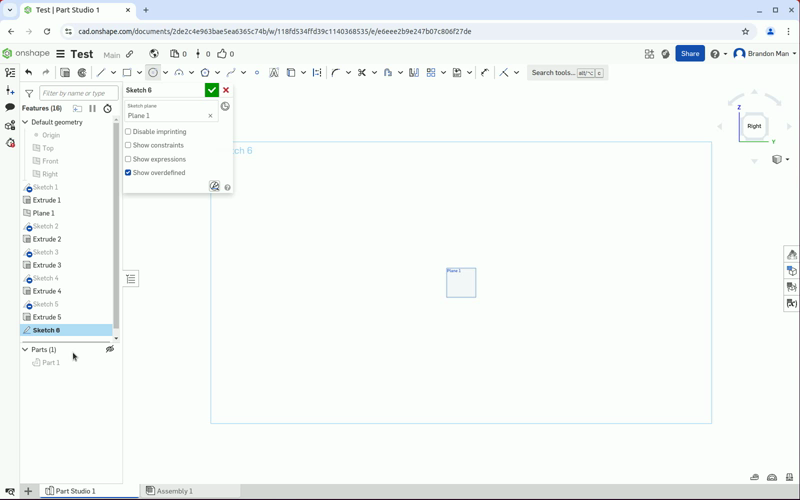
mouse_move(461, 282)
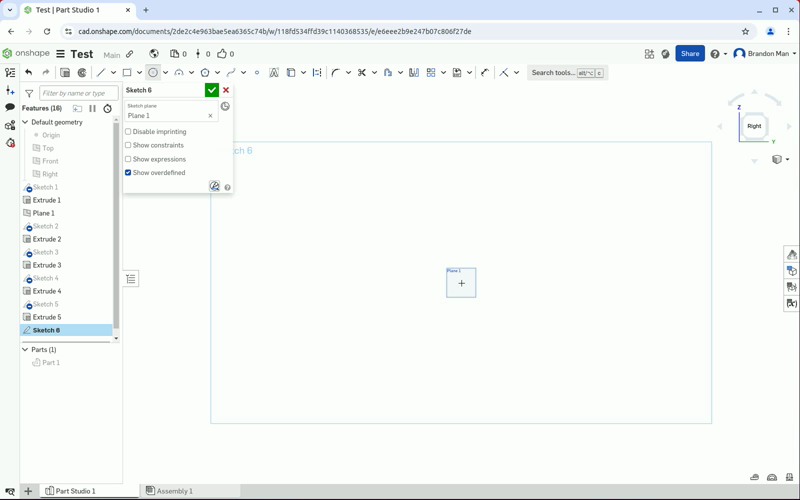
click(461, 282)
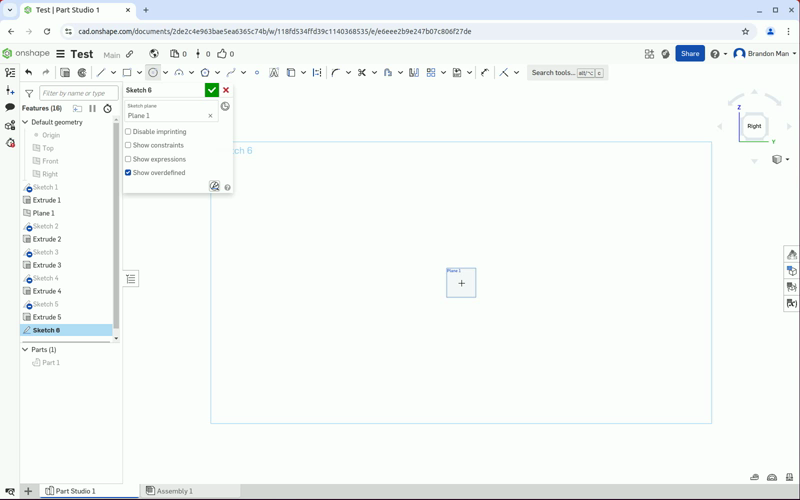
key_up(shift)
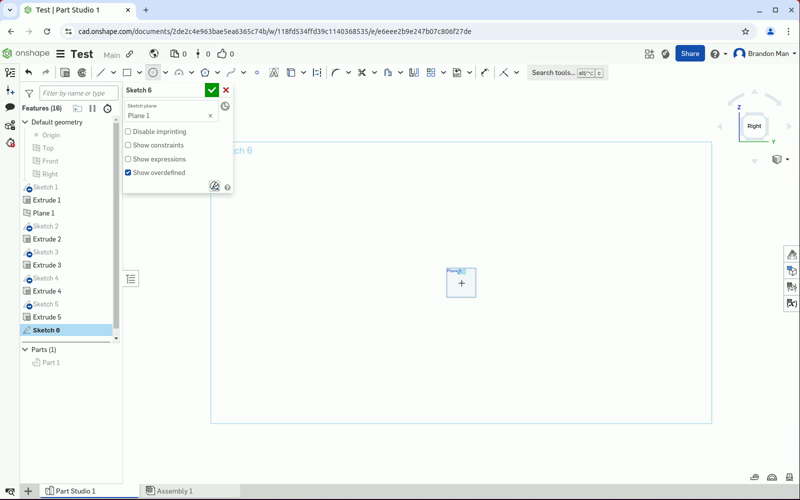
mouse_move(479, 282)
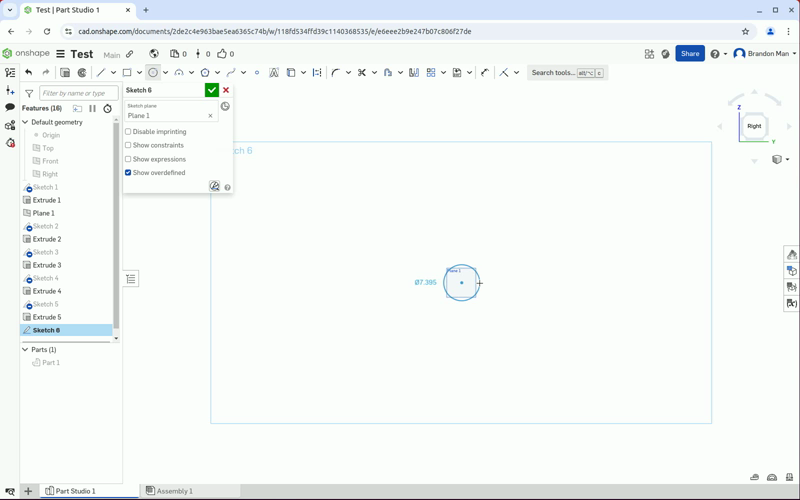
click(479, 282)
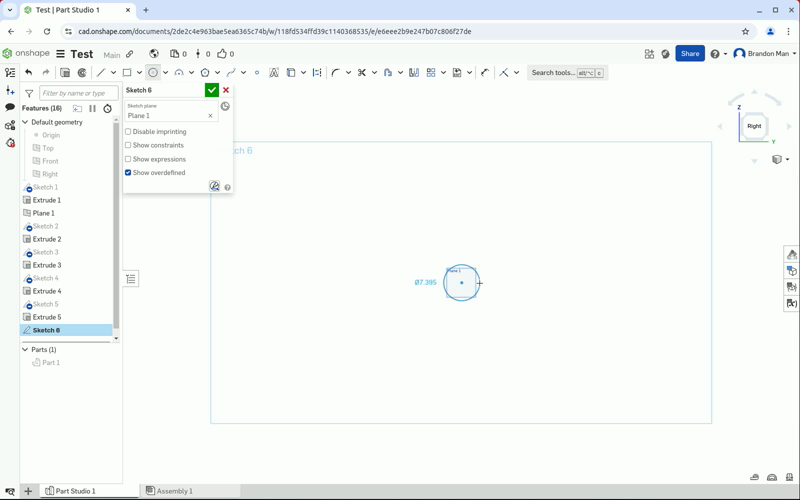
key(esc)
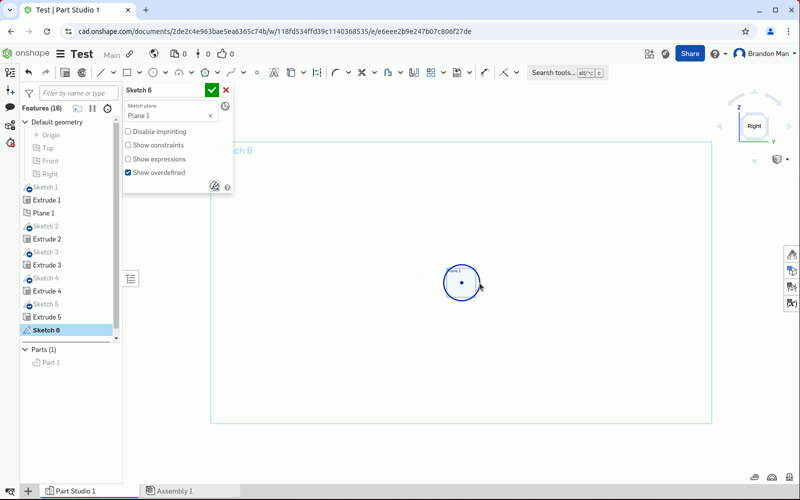
key(c)
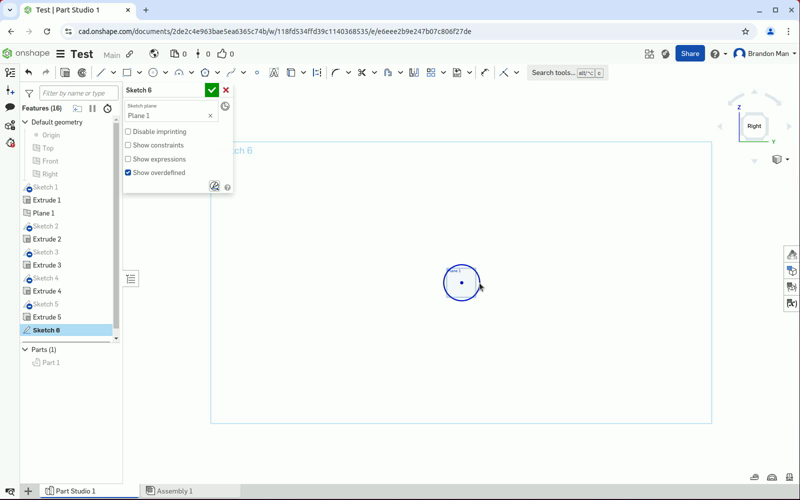
key_down(shift)
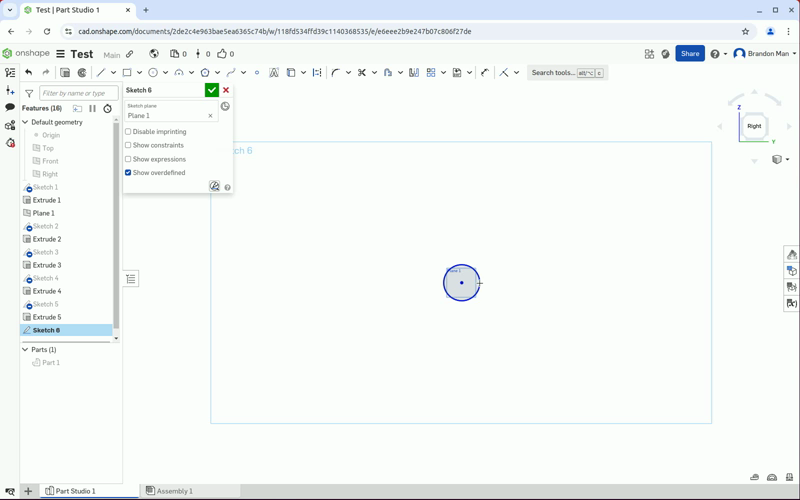
mouse_move(461, 282)
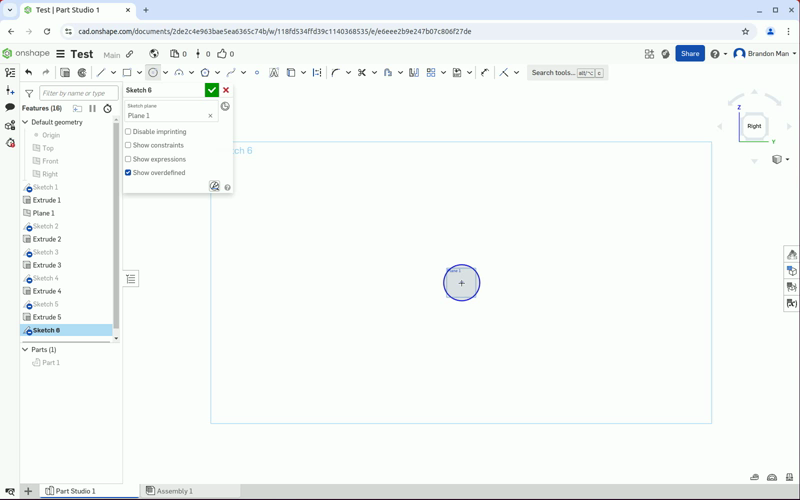
click(461, 282)
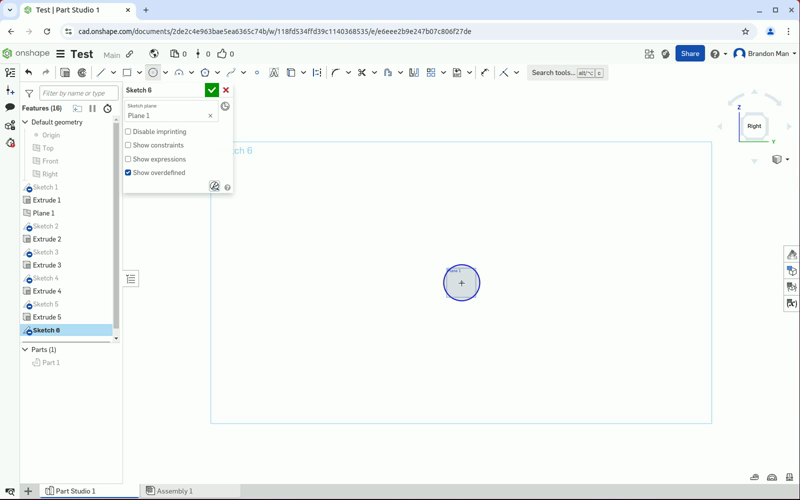
key_up(shift)
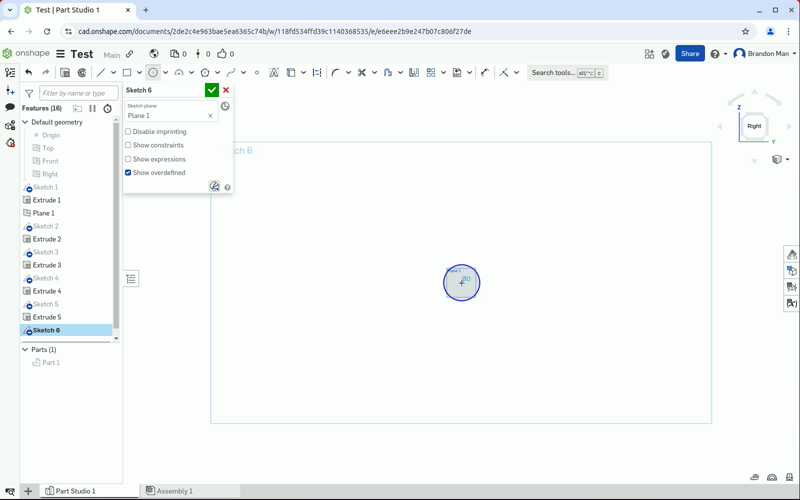
mouse_move(471, 282)
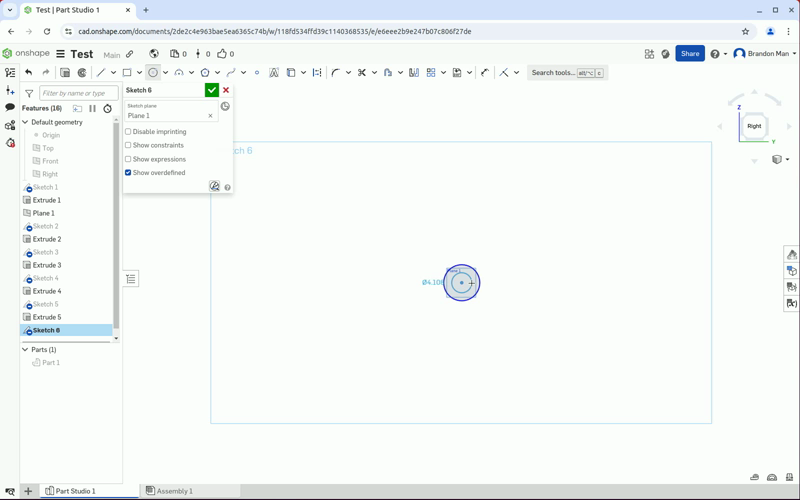
click(471, 282)
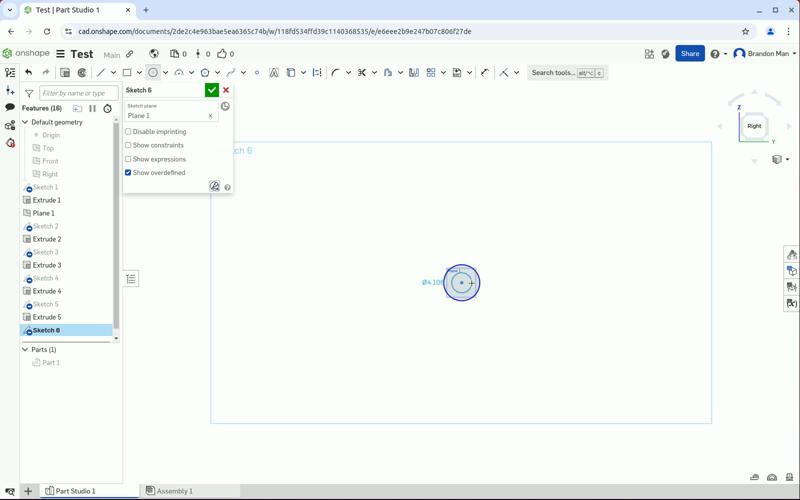
key(esc)
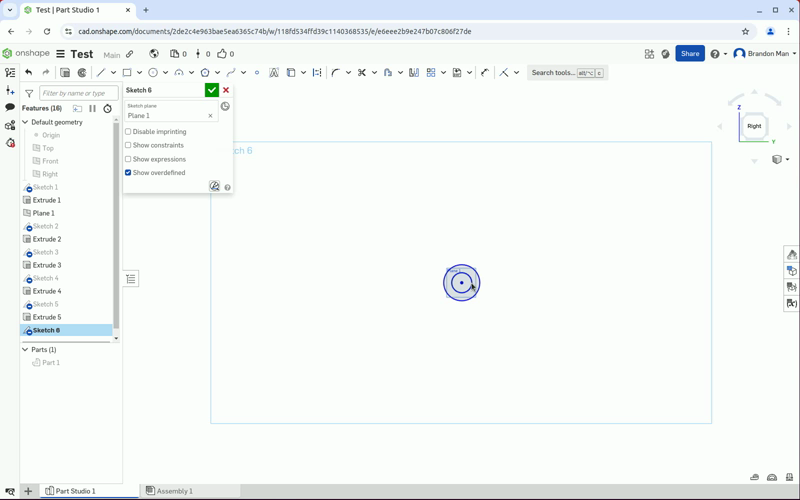
mouse_move(473, 275)
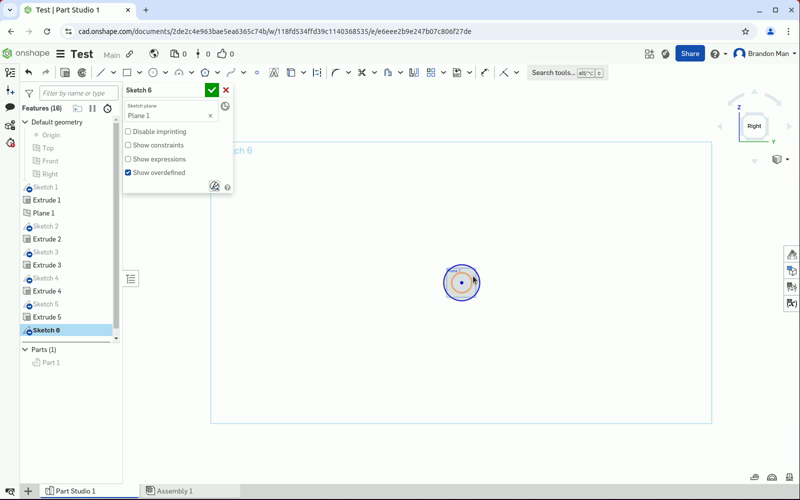
scroll(6)
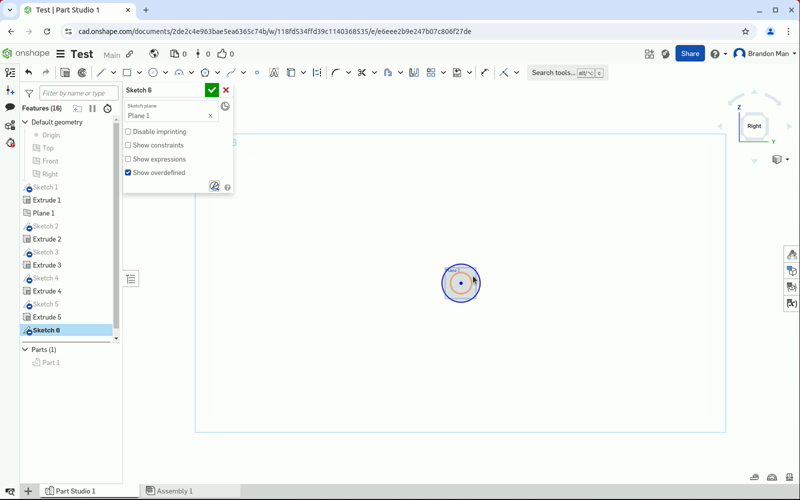
scroll(6)
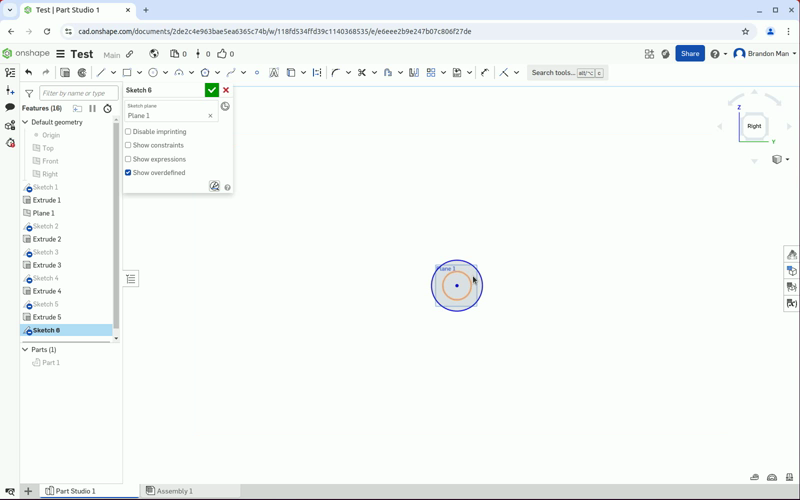
scroll(6)
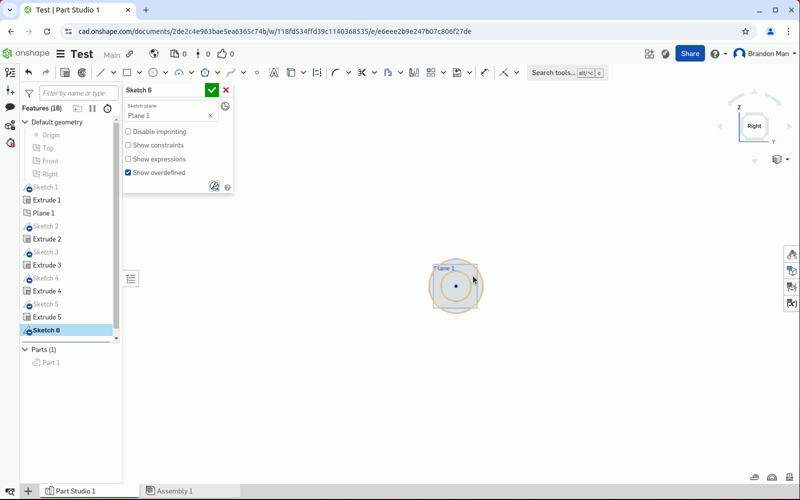
scroll(6)
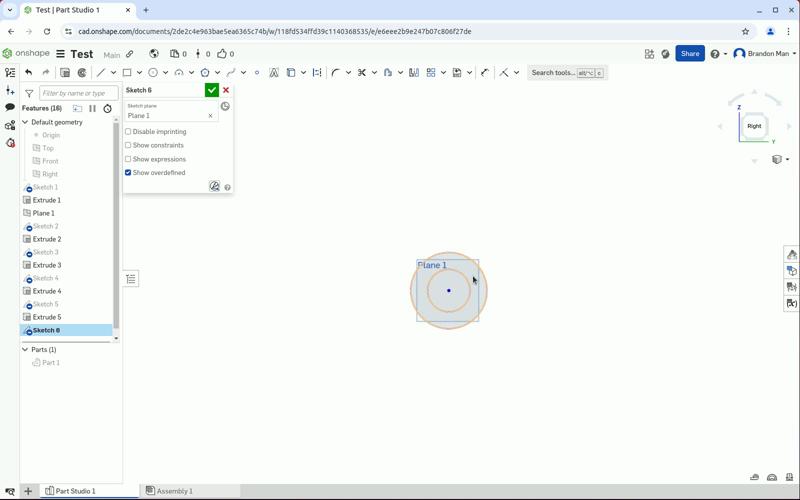
scroll(6)
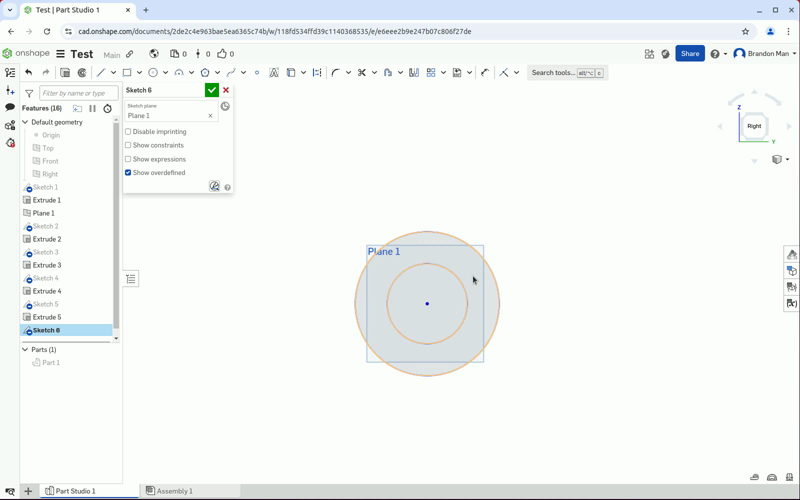
scroll(6)
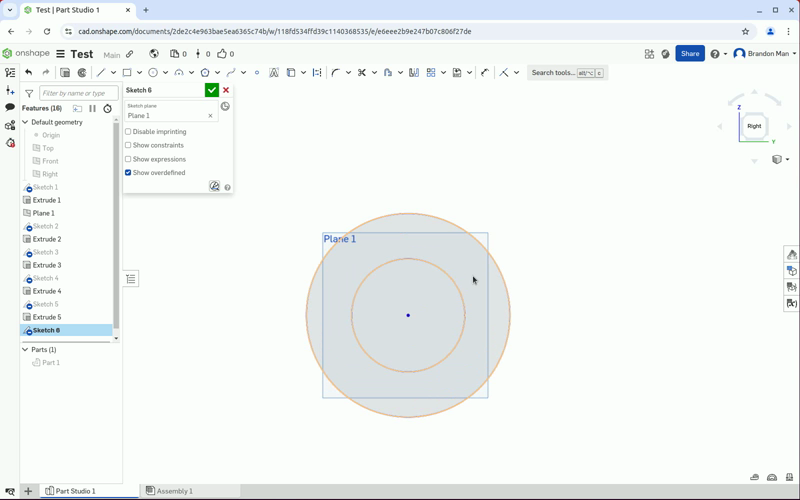
scroll(6)
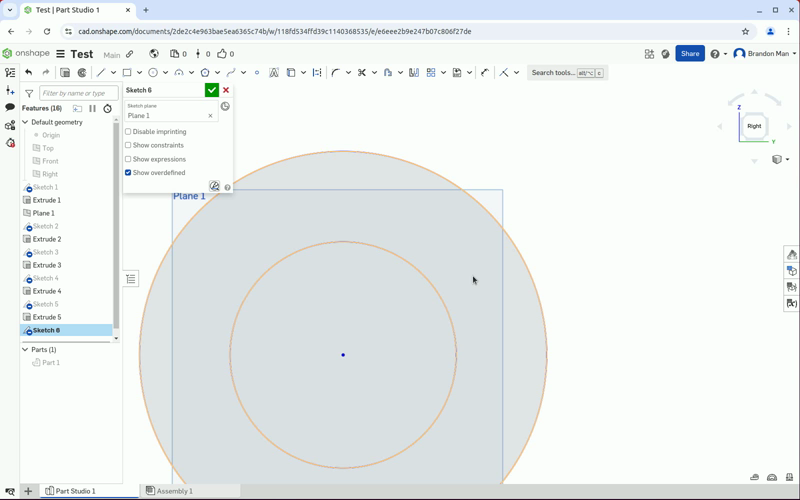
click(473, 275)
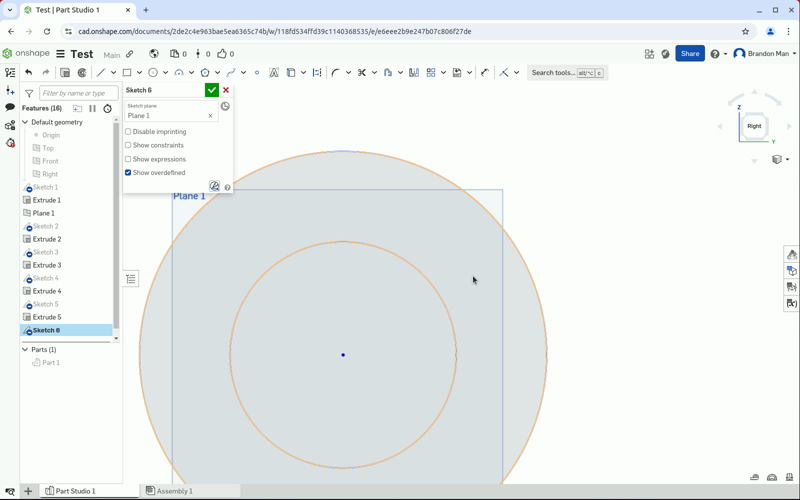
scroll(-6)
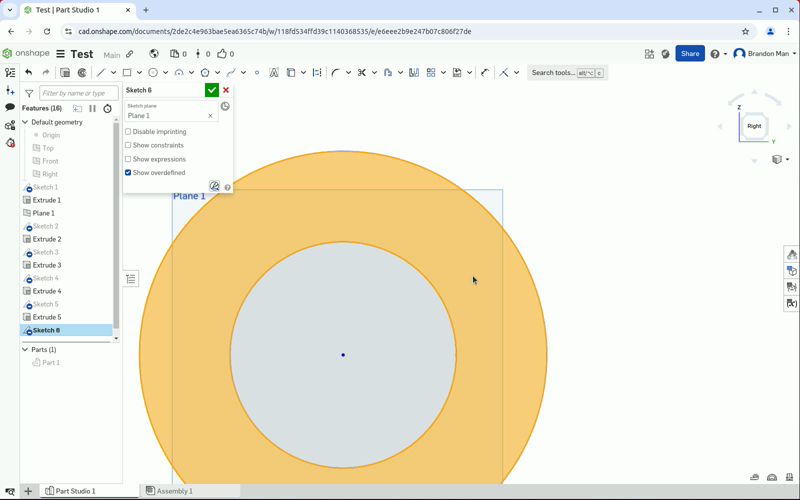
scroll(-6)
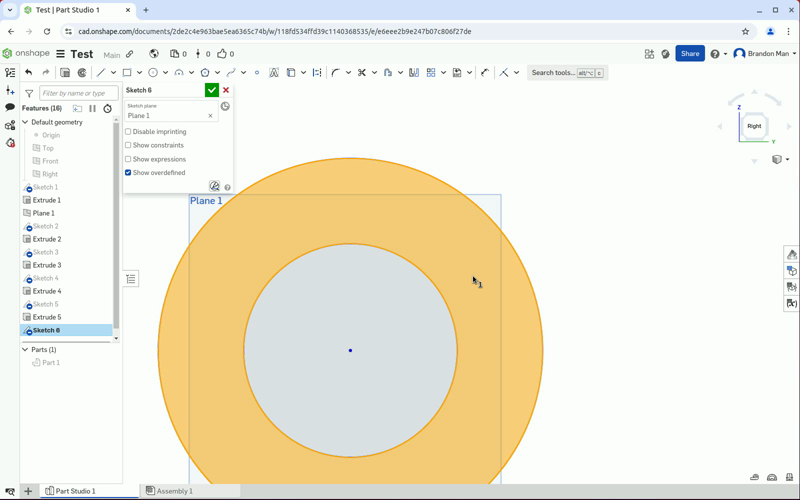
scroll(-6)
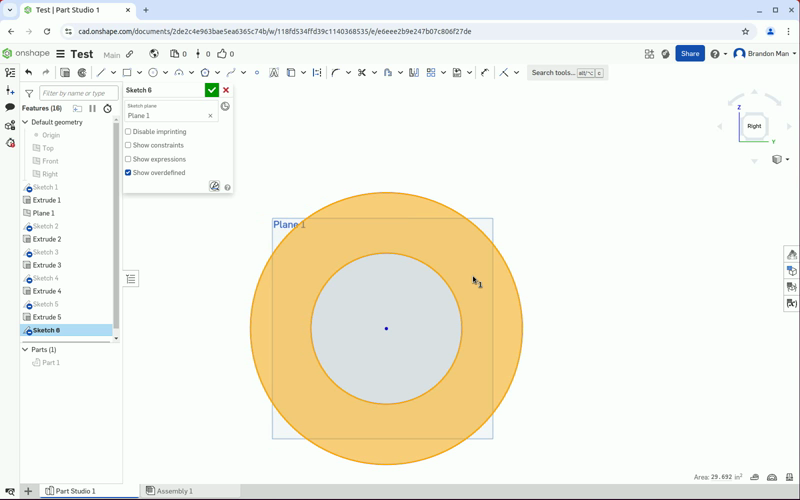
scroll(-6)
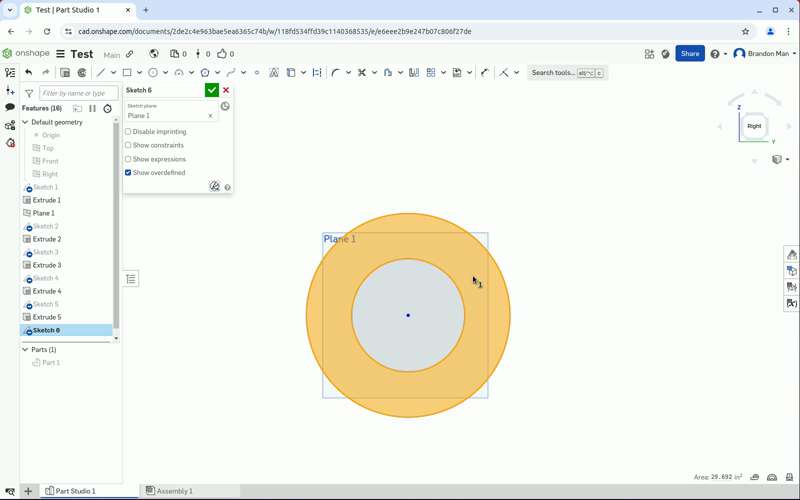
scroll(-6)
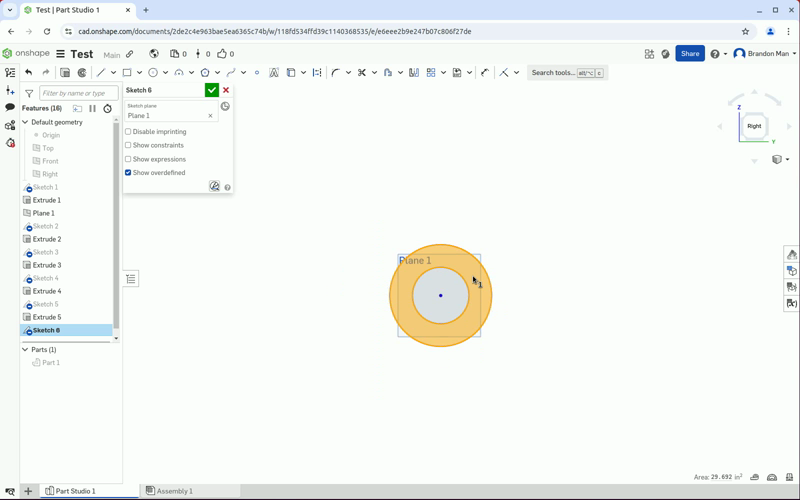
scroll(-6)
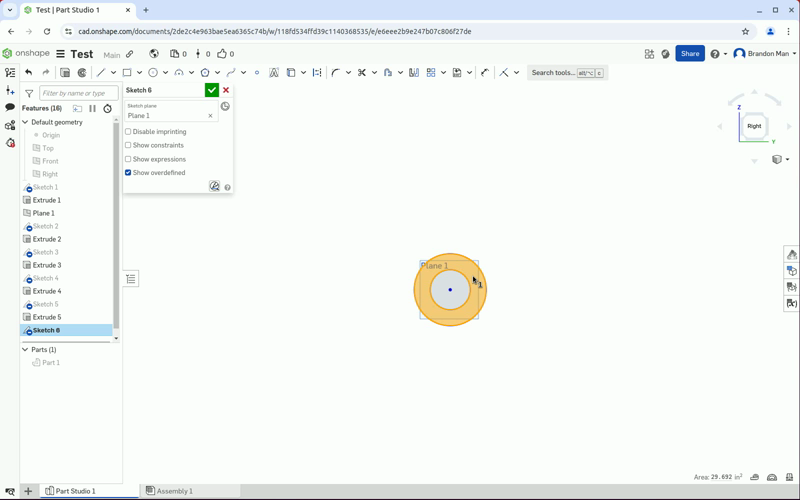
scroll(-6)
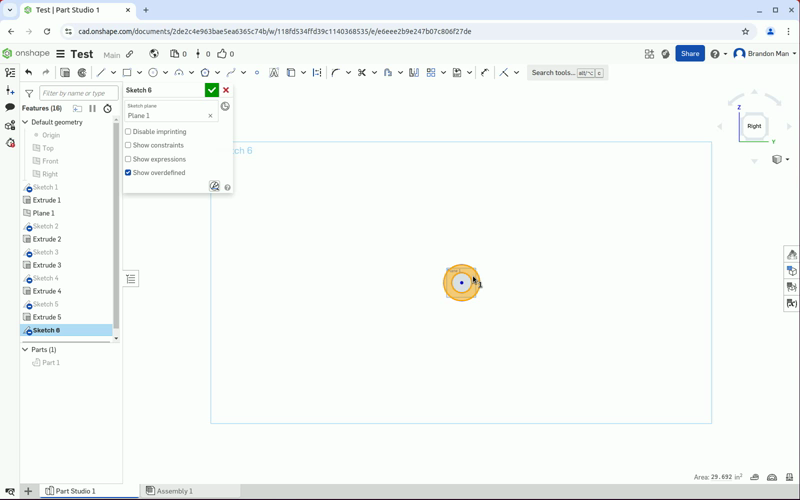
mouse_move(73, 352)
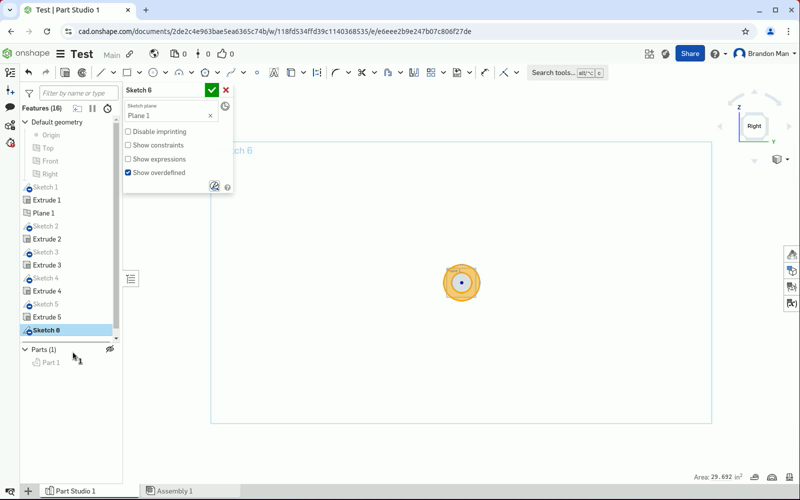
key(shift+y)
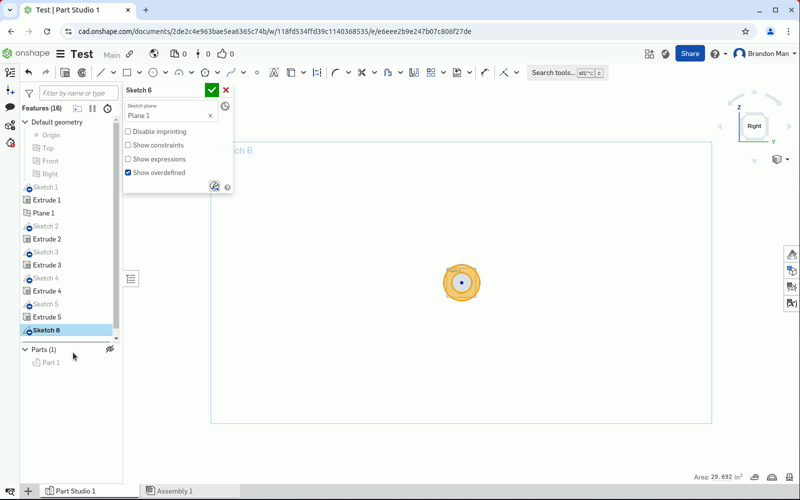
key(shift+e)
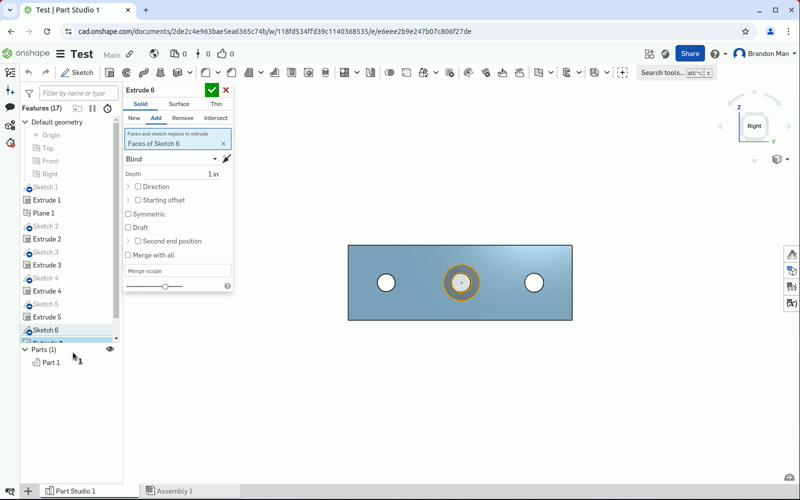
mouse_move(143, 106)
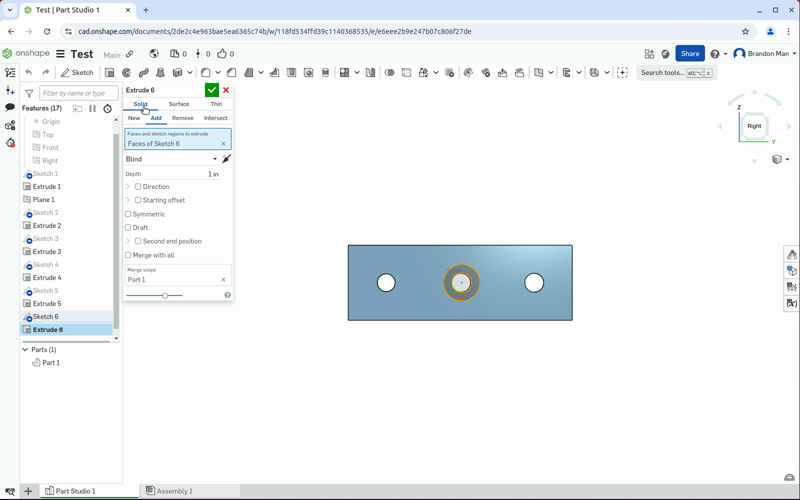
click(143, 106)
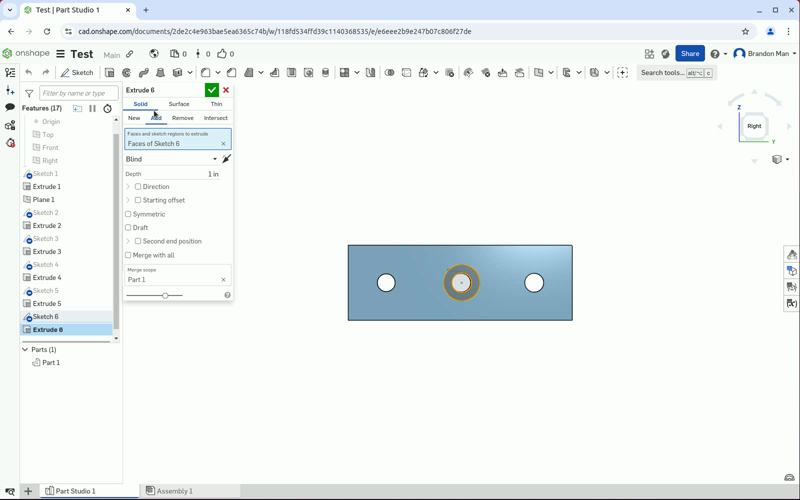
mouse_move(186, 120)
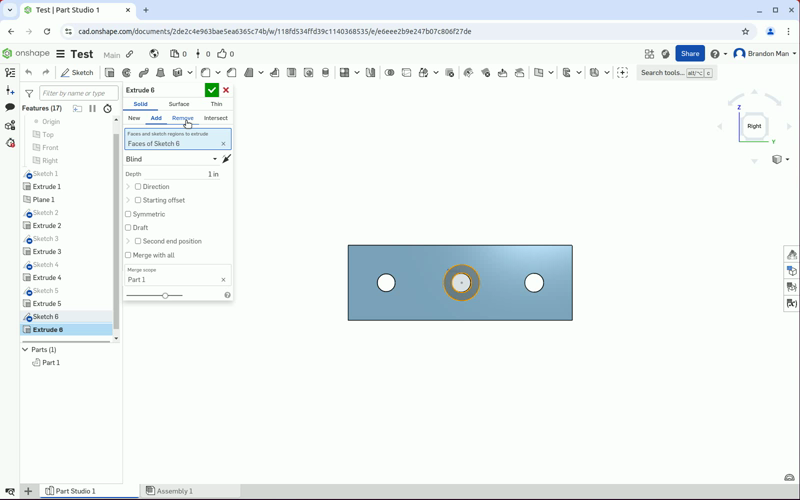
click(186, 120)
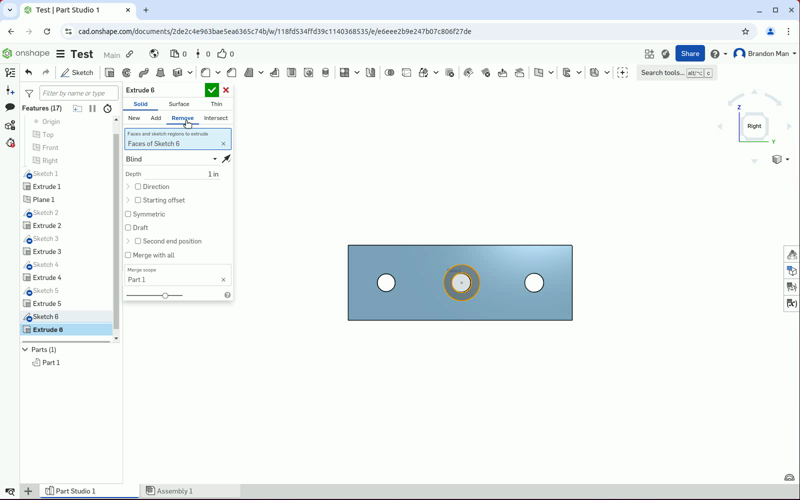
key(tab, 4)
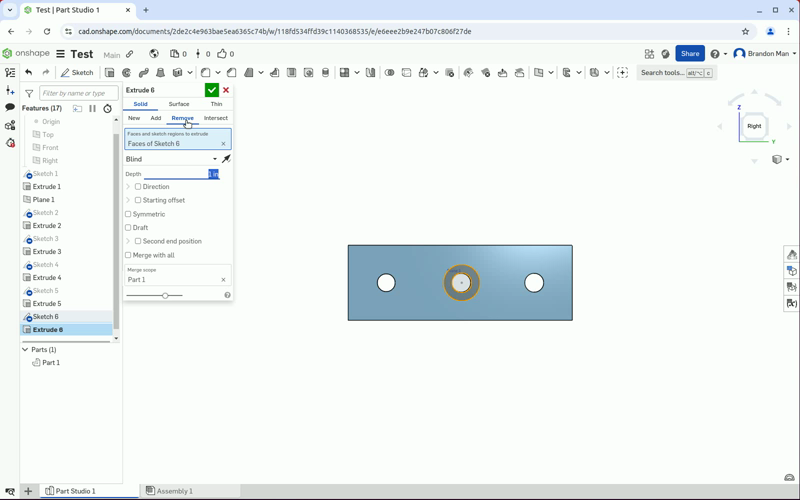
text(1.444)
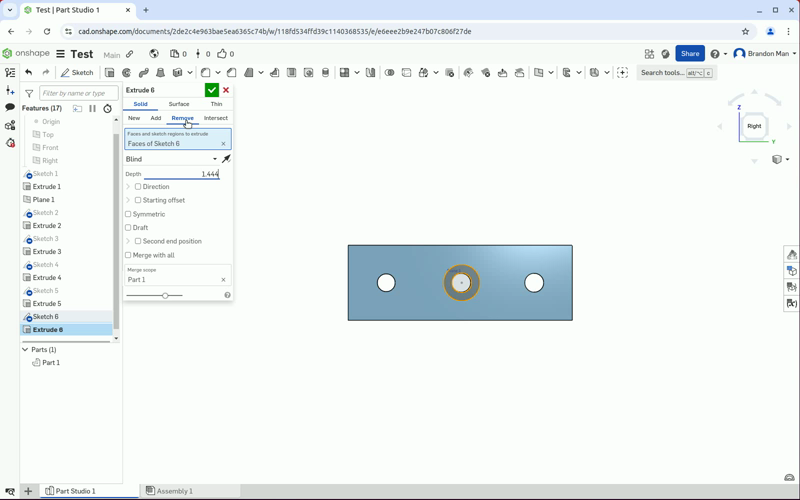
key(tab, 6)
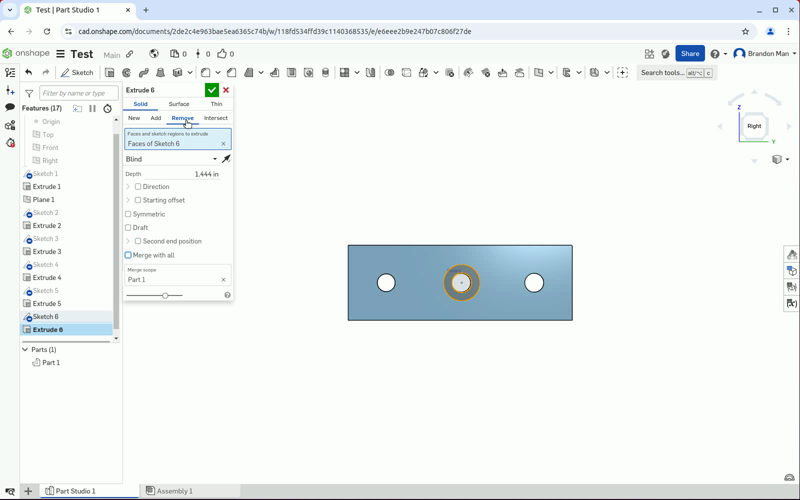
key(space)
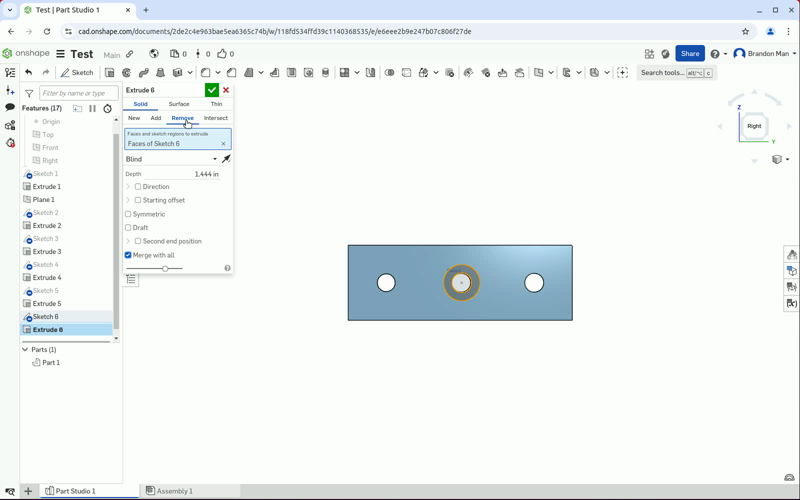
key(enter)
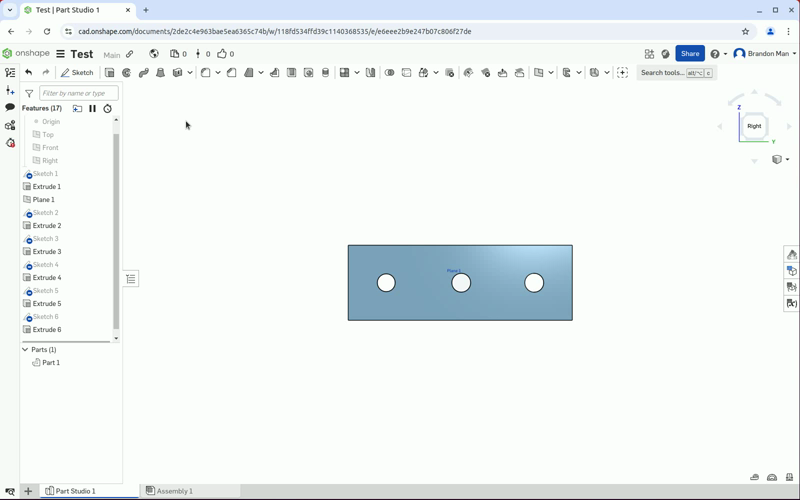
key(shift+h)
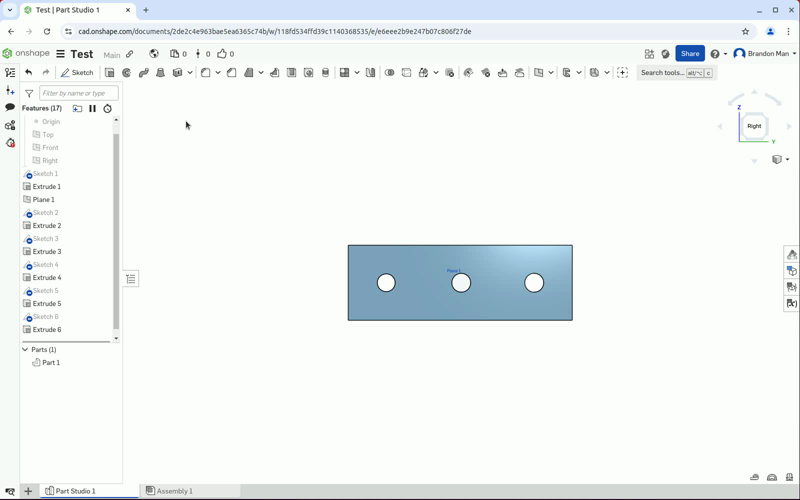
key(shift+h)
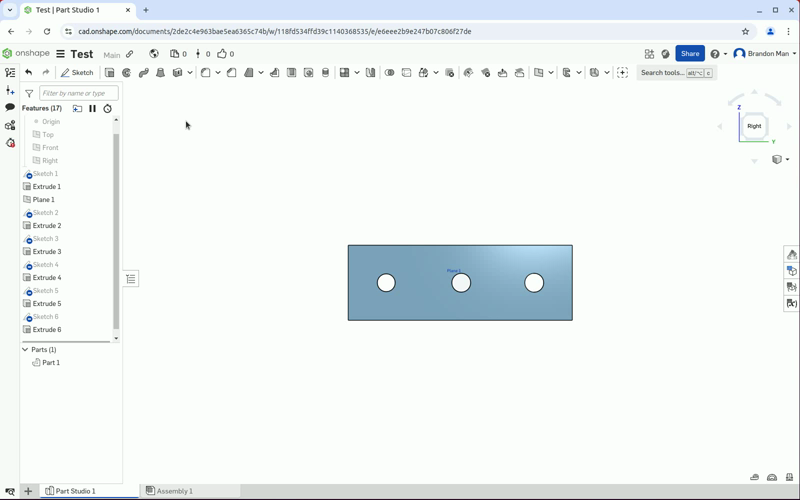
mouse_move(69, 176)
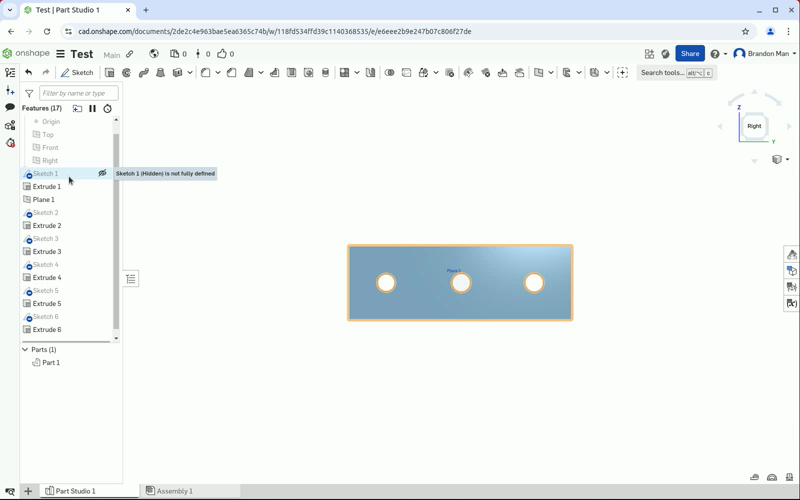
click(69, 176)
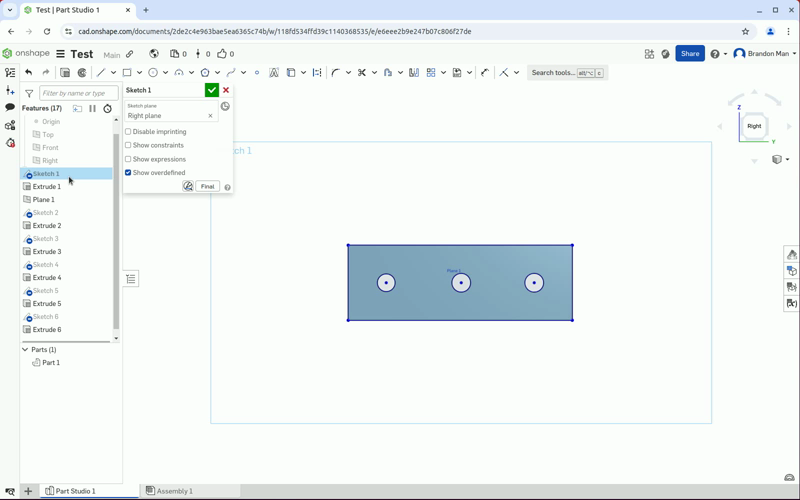
mouse_move(229, 92)
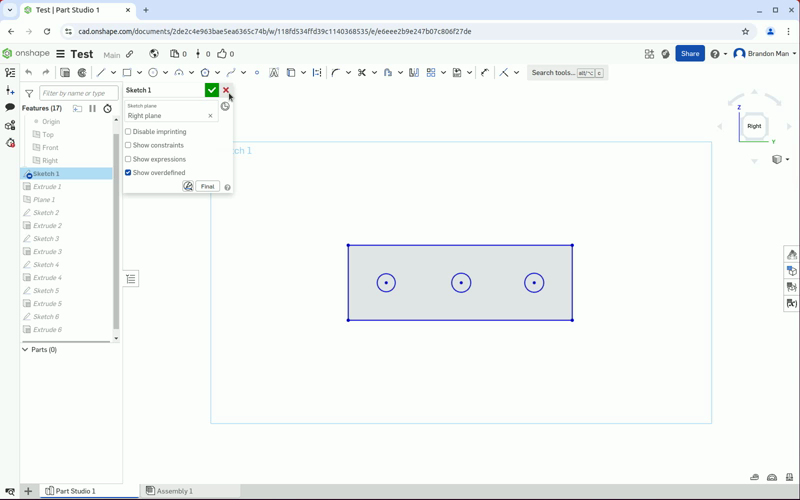
click(229, 92)
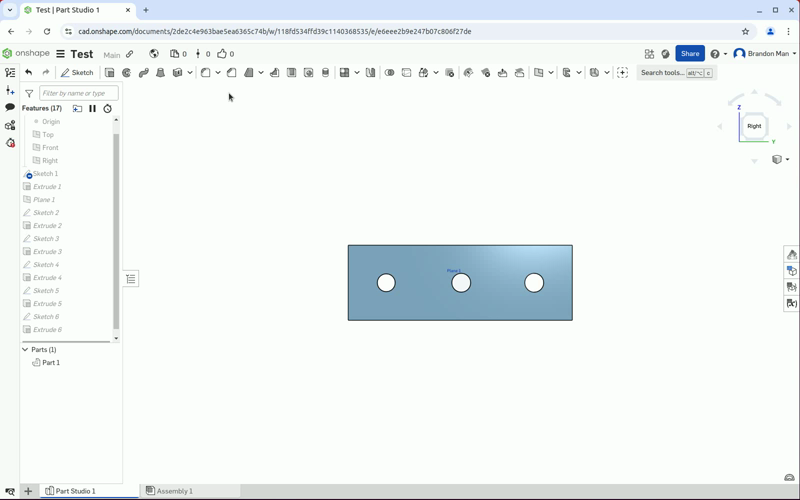
key(shift+s)
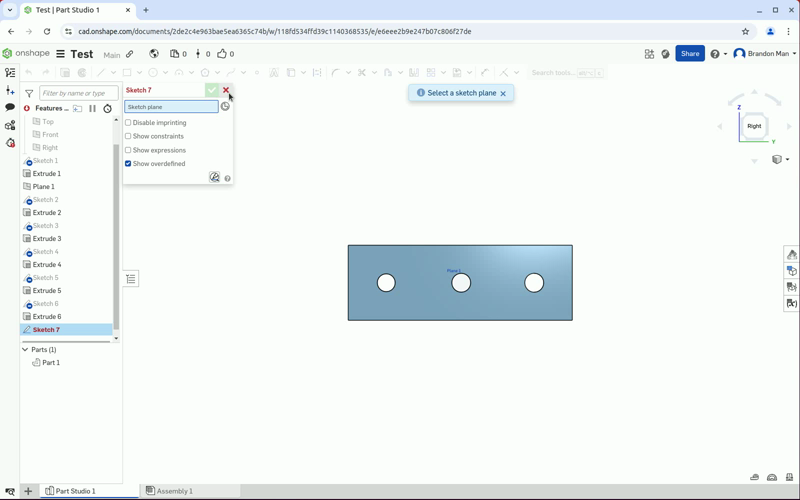
mouse_move(69, 189)
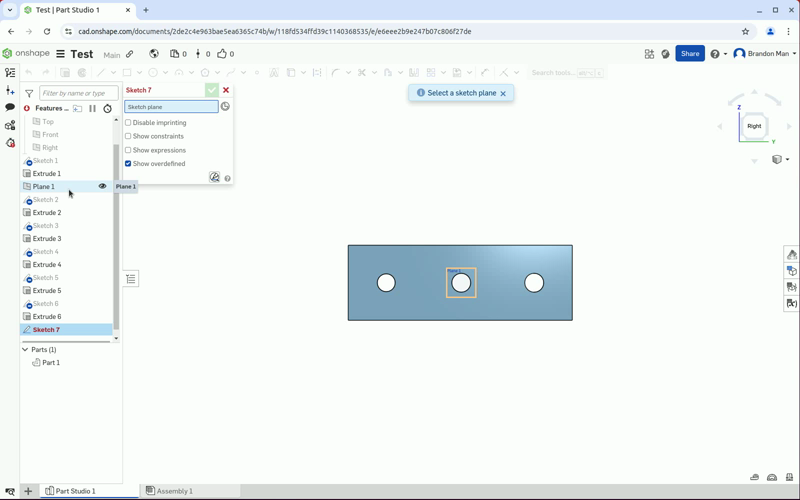
click(69, 189)
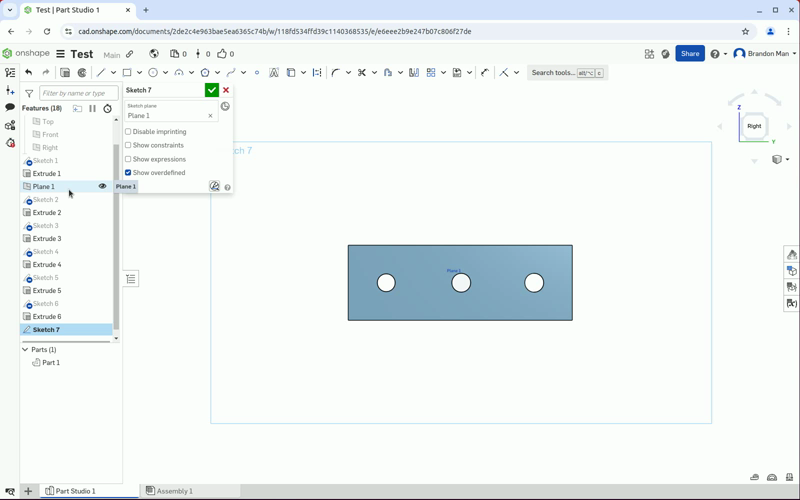
mouse_move(73, 352)
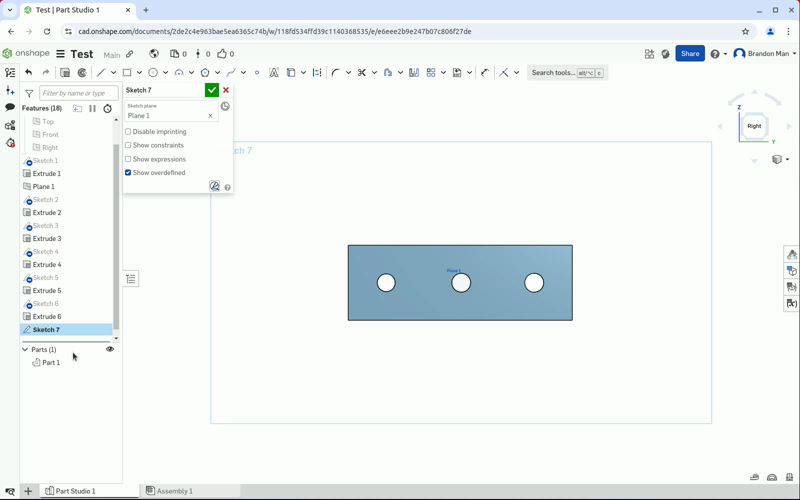
key(y)
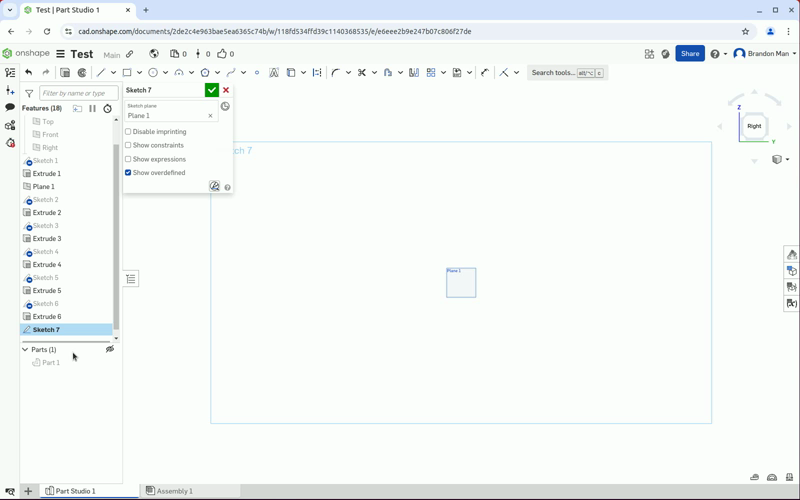
key(c)
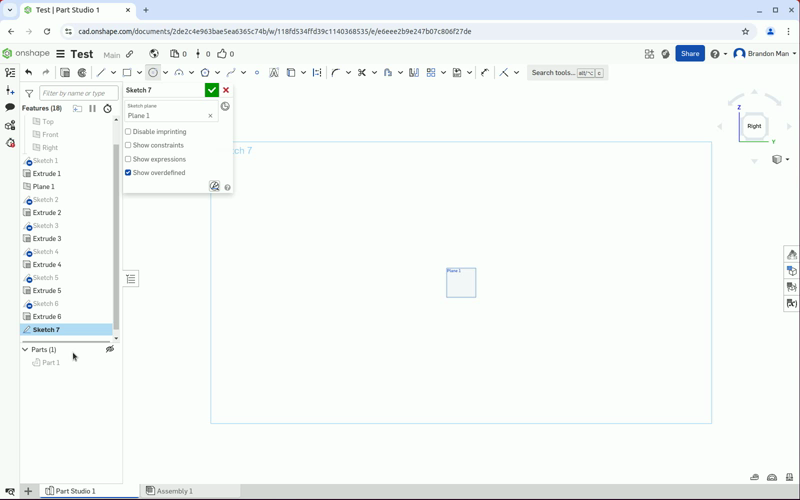
key_down(shift)
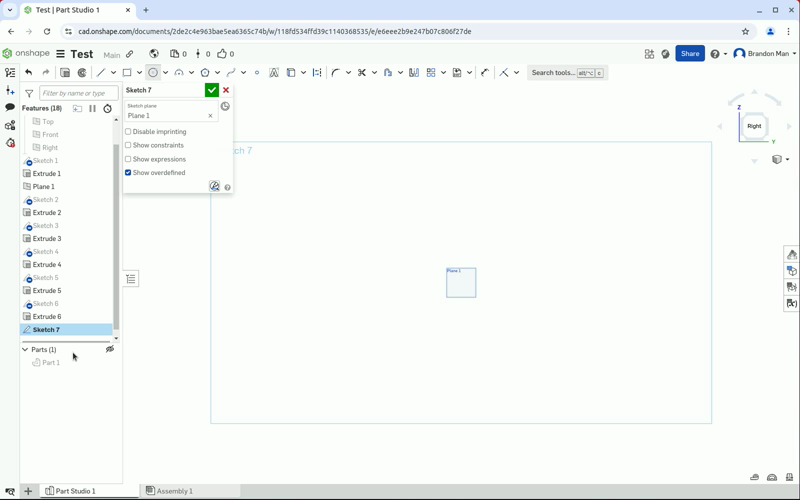
mouse_move(537, 282)
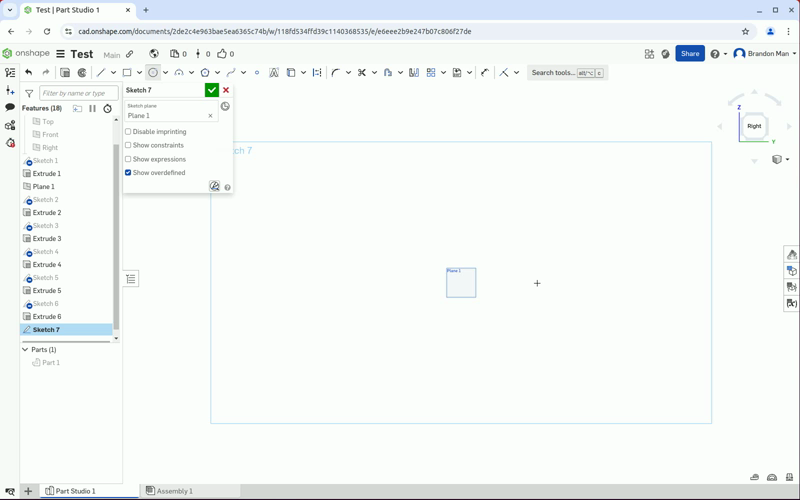
click(537, 282)
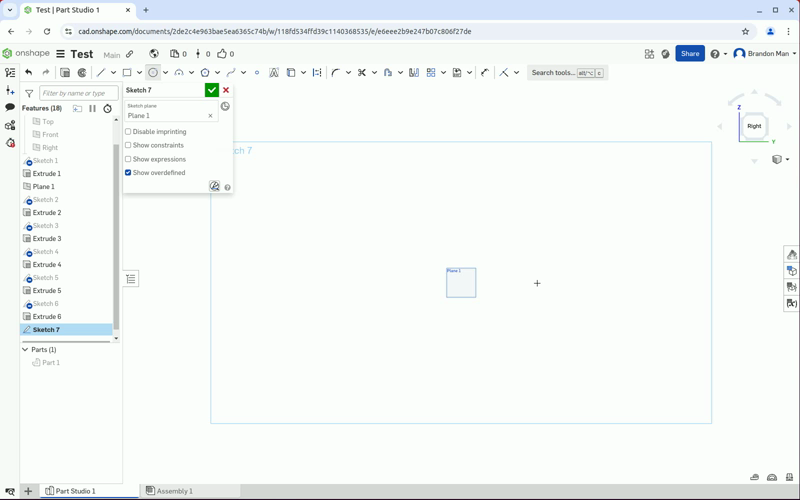
key_up(shift)
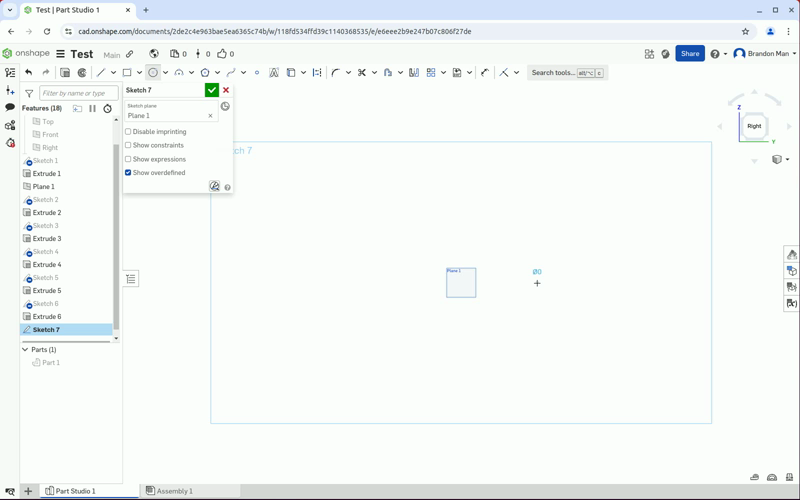
mouse_move(554, 282)
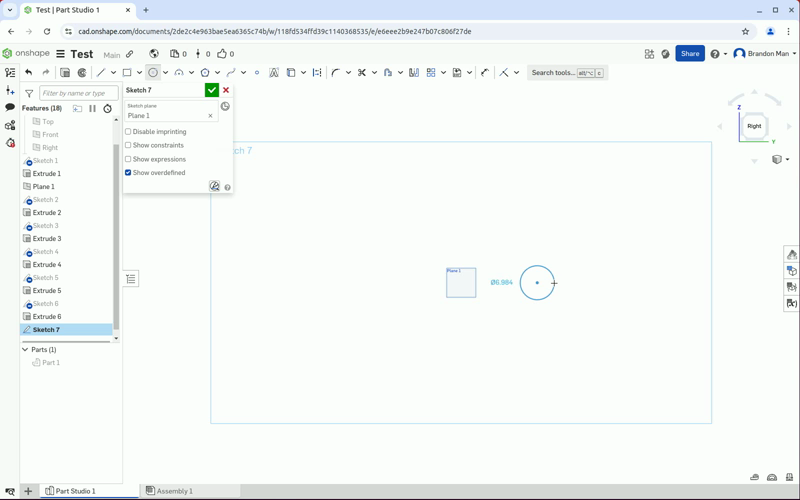
click(554, 282)
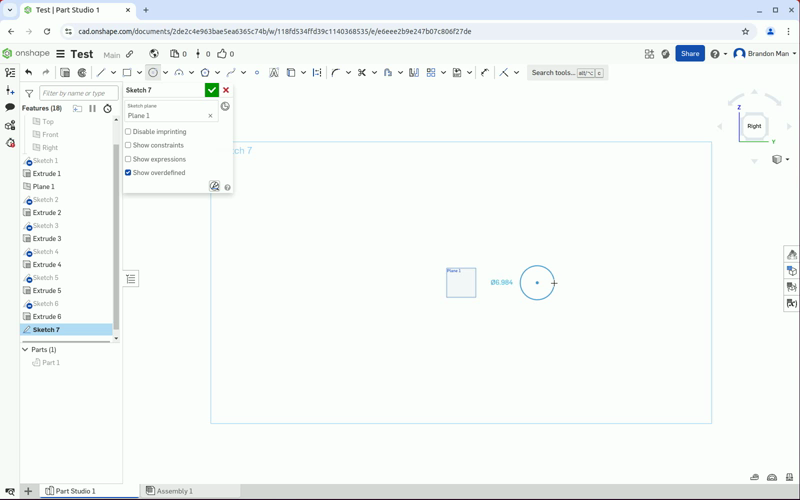
key(esc)
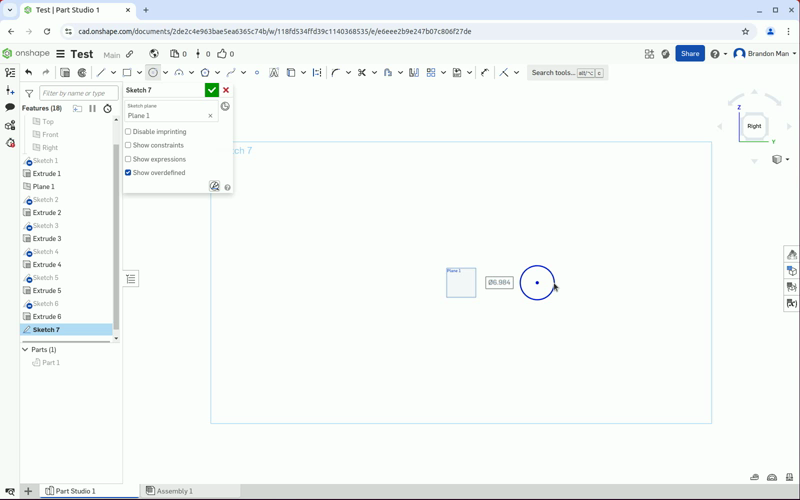
key(c)
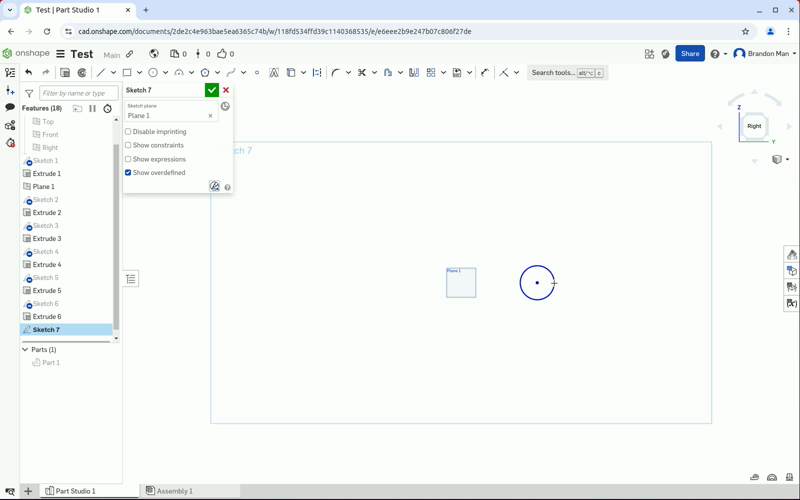
key_down(shift)
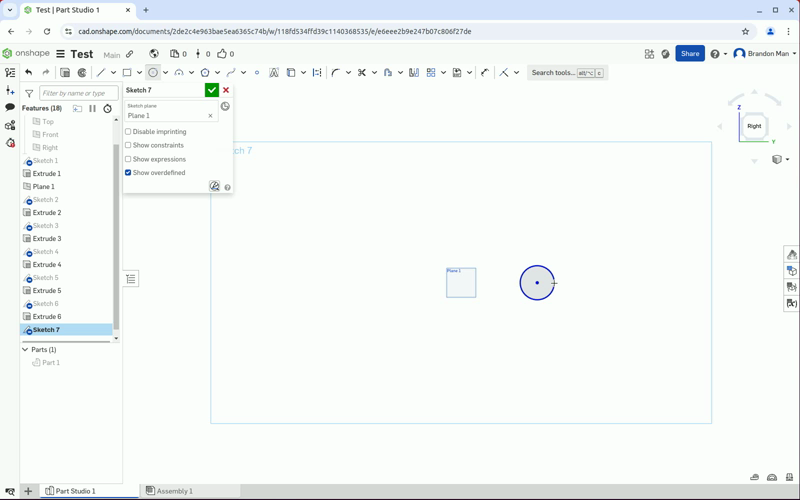
mouse_move(537, 282)
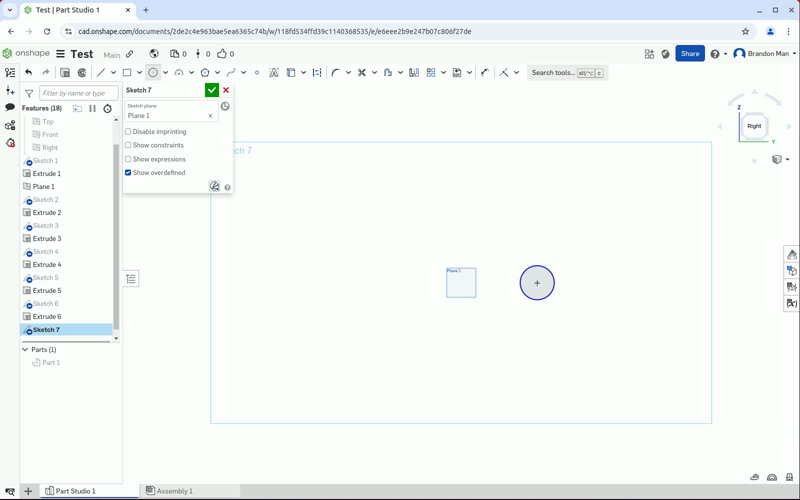
click(537, 282)
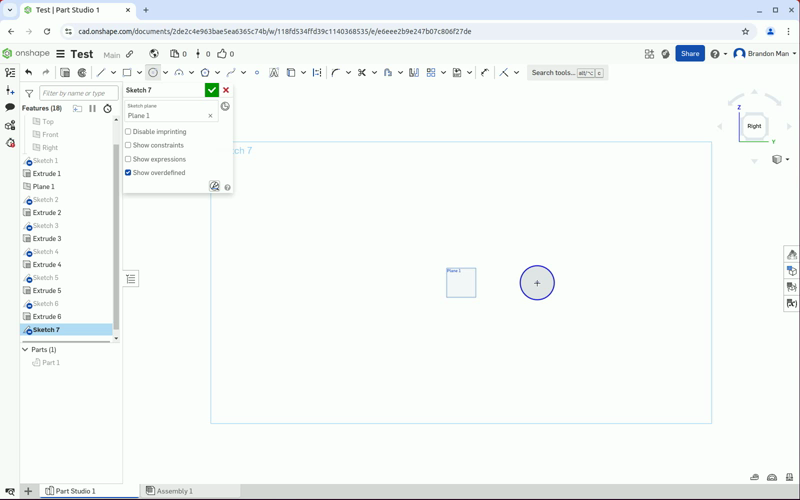
key_up(shift)
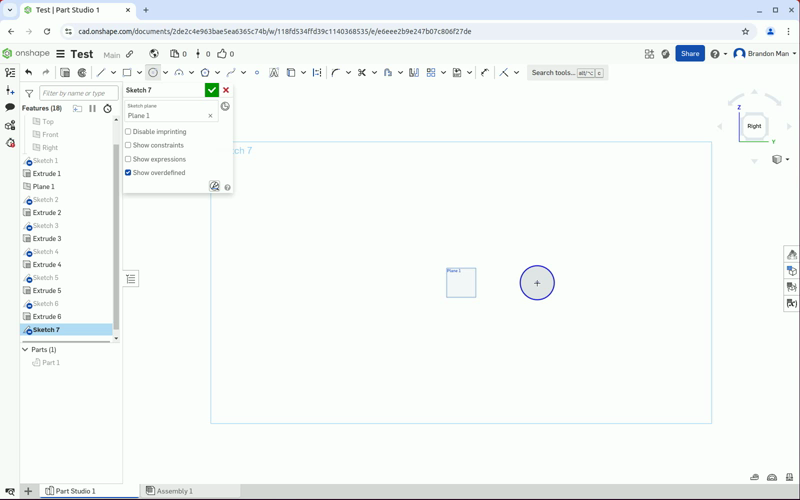
mouse_move(546, 282)
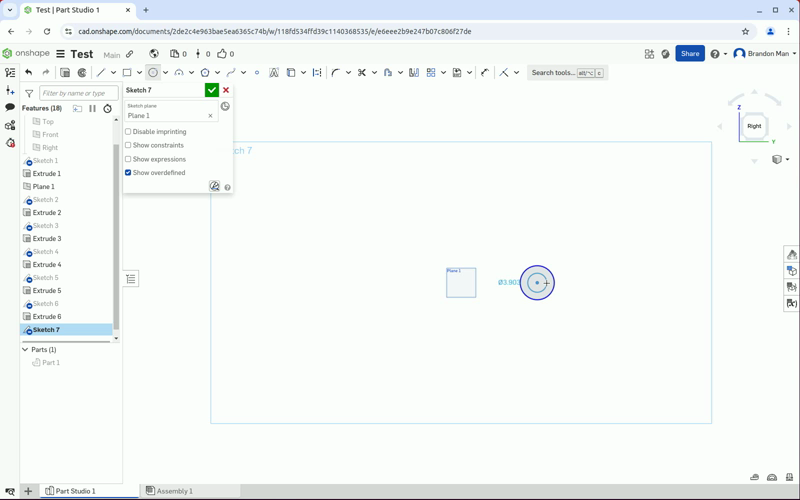
click(546, 282)
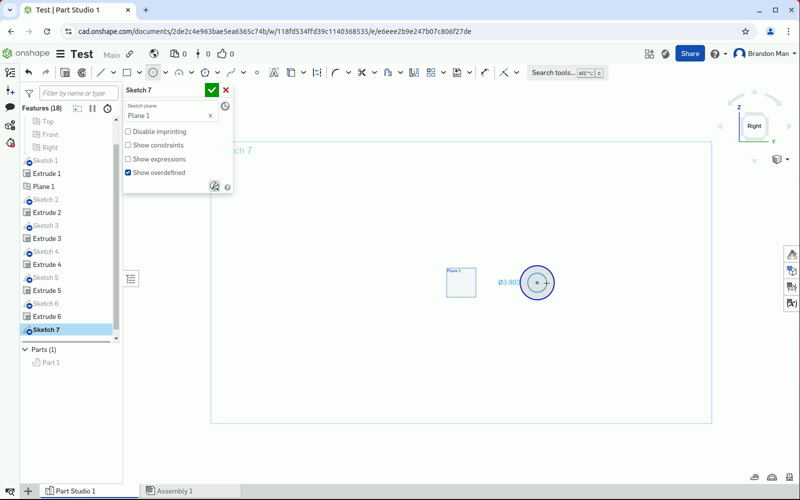
key(esc)
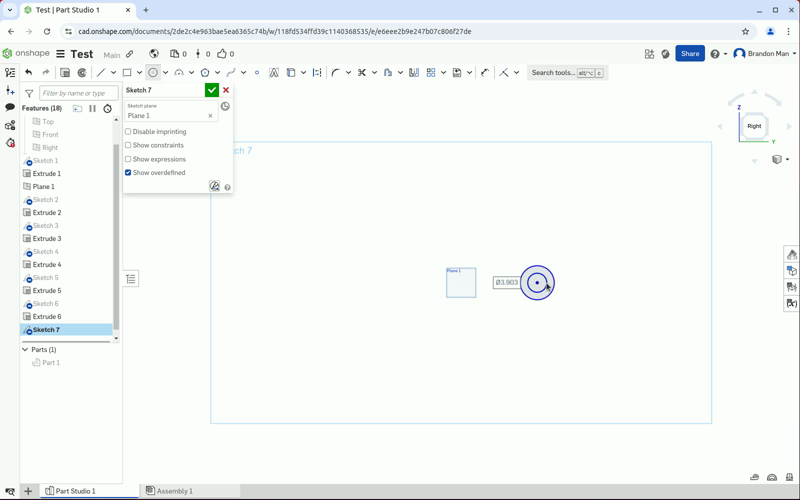
mouse_move(526, 288)
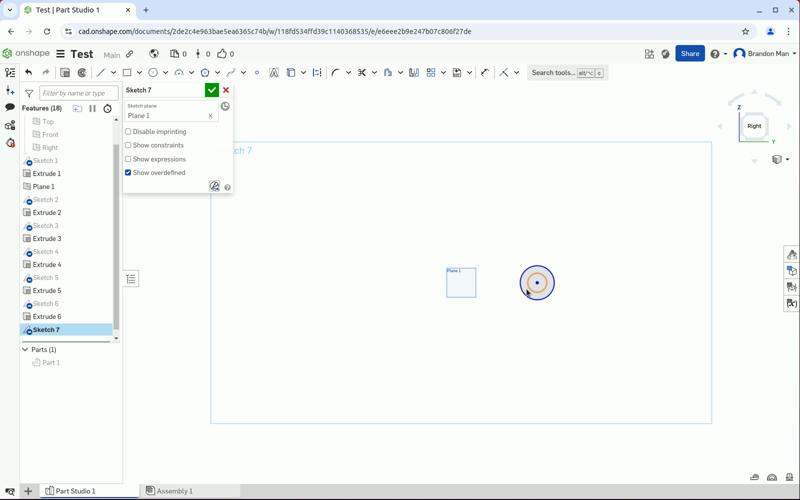
scroll(6)
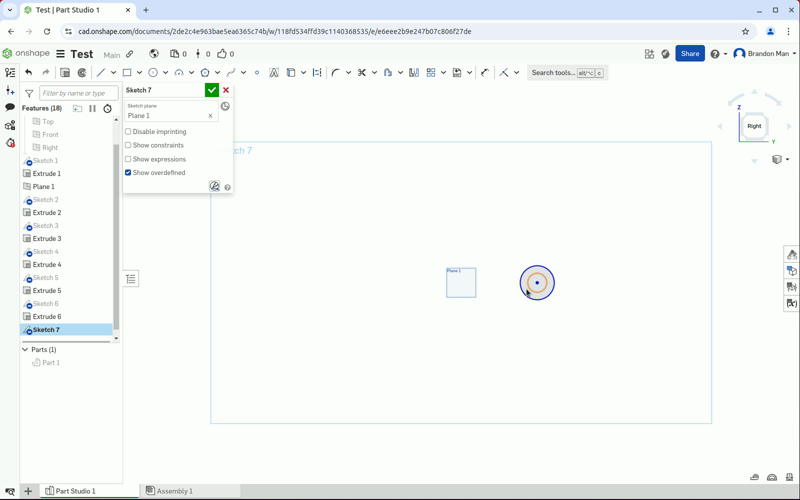
scroll(6)
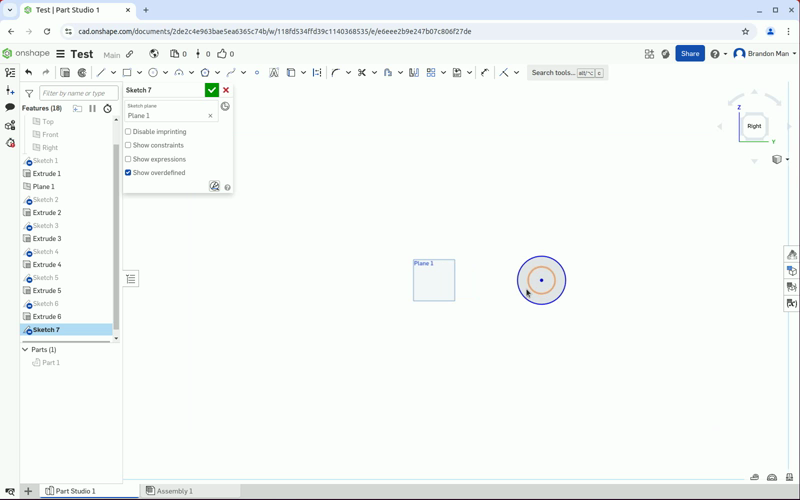
scroll(6)
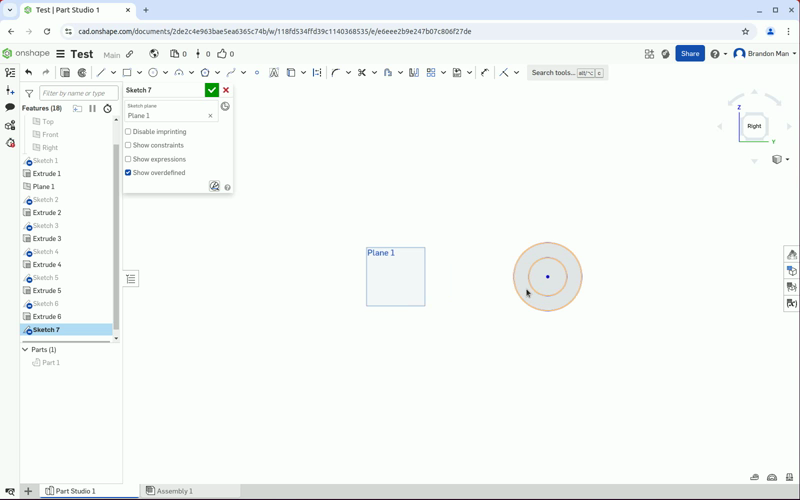
scroll(6)
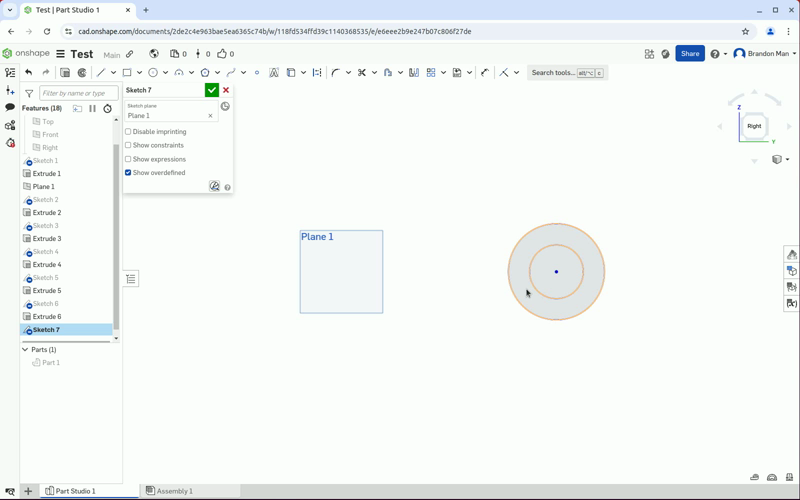
scroll(6)
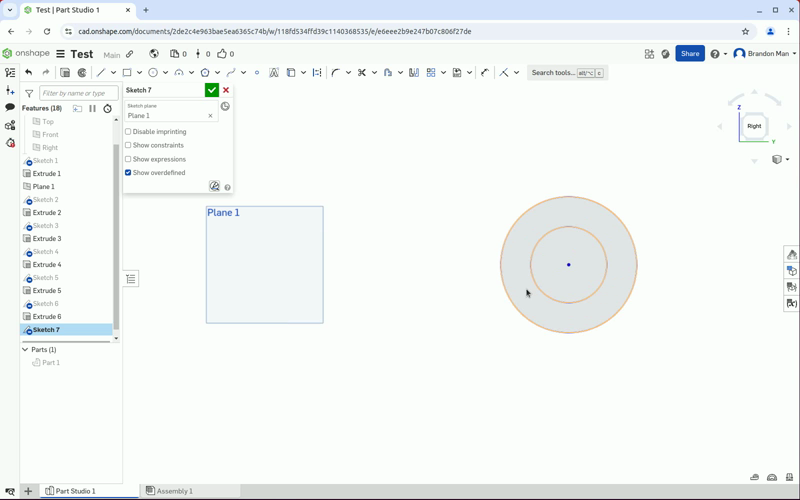
scroll(6)
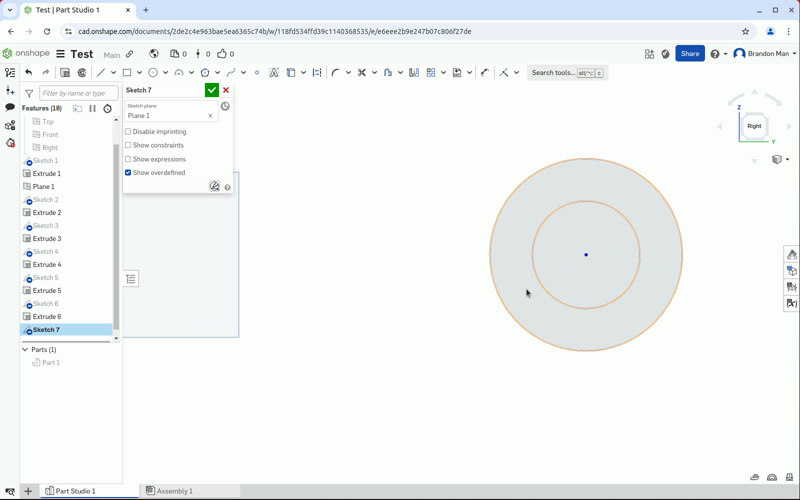
scroll(6)
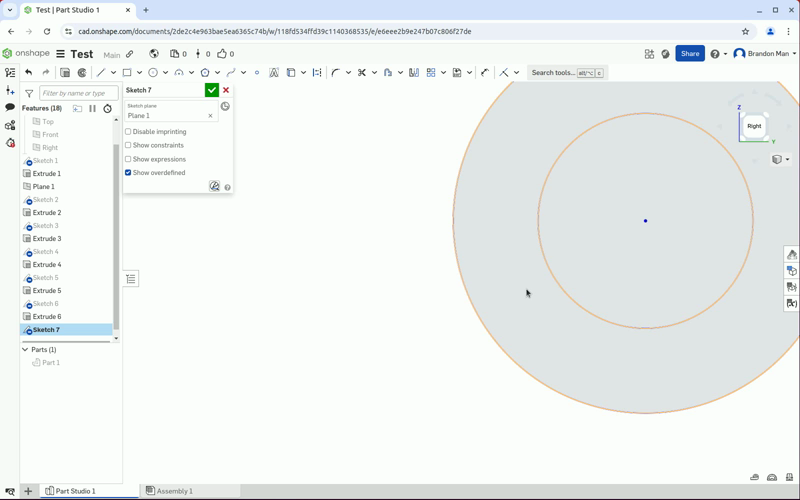
click(526, 288)
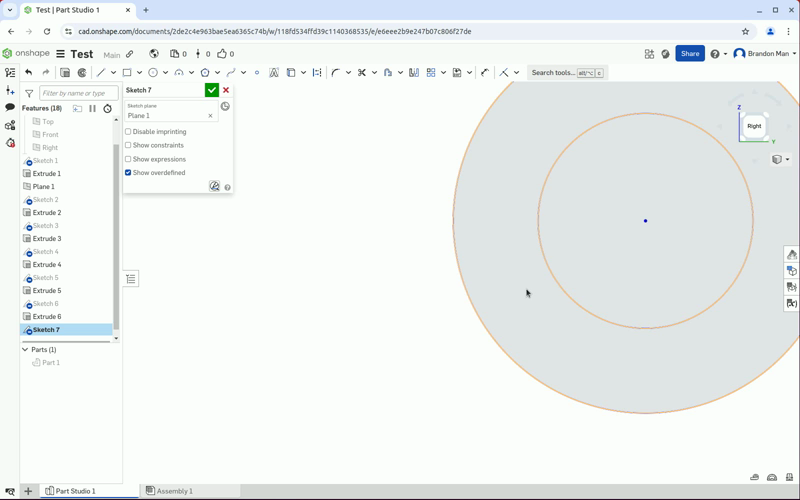
scroll(-6)
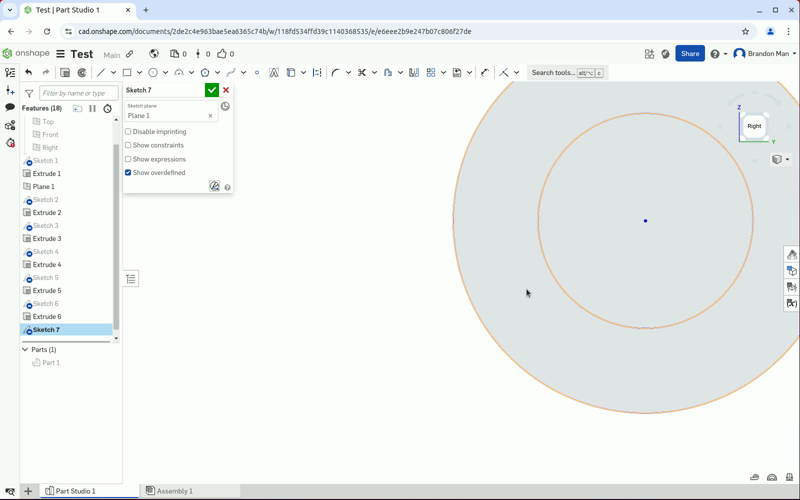
scroll(-6)
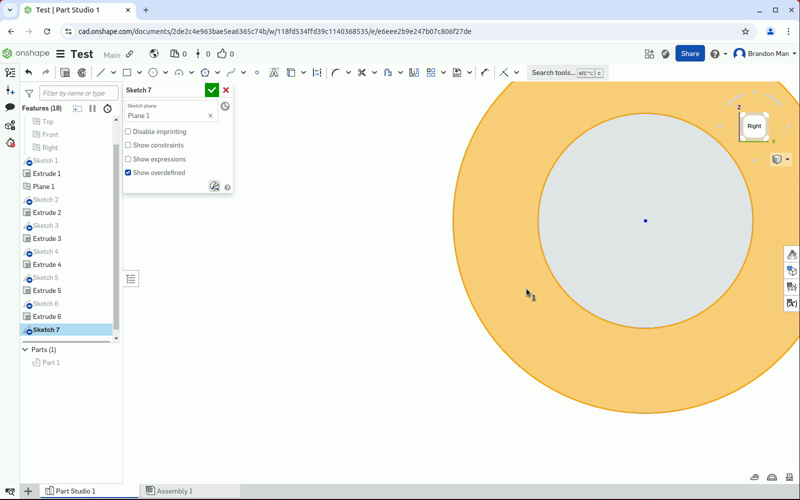
scroll(-6)
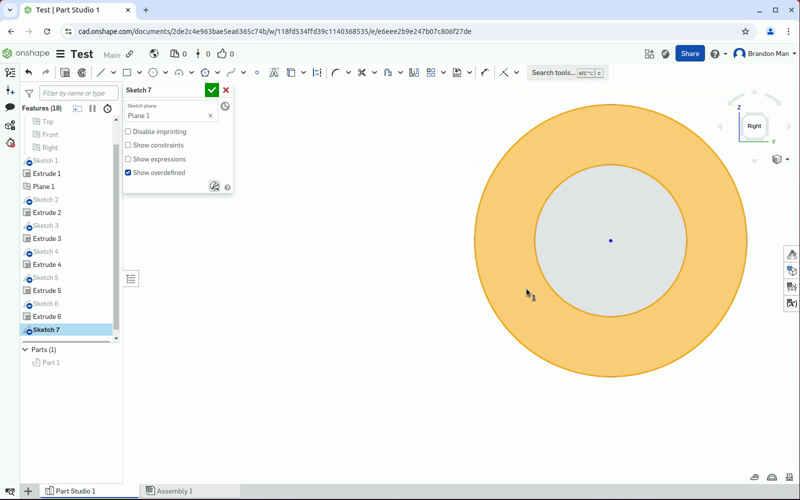
scroll(-6)
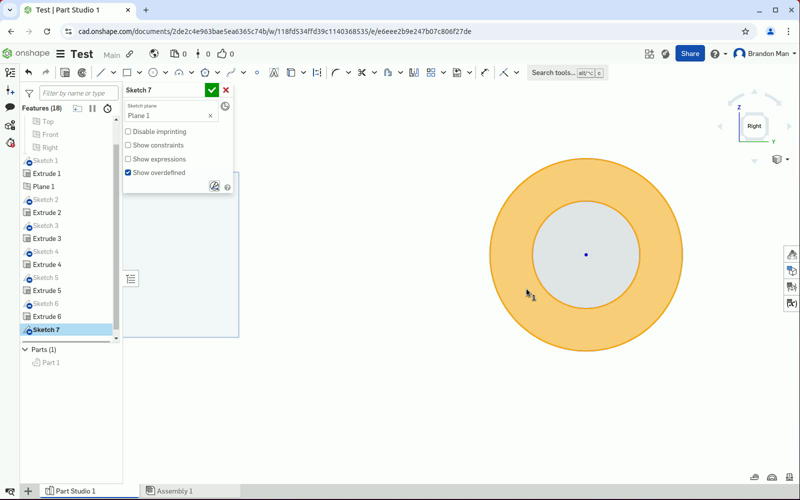
scroll(-6)
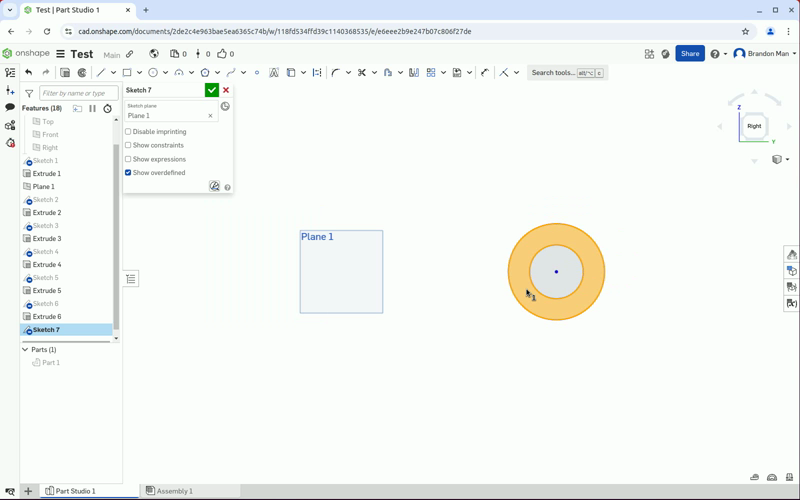
scroll(-6)
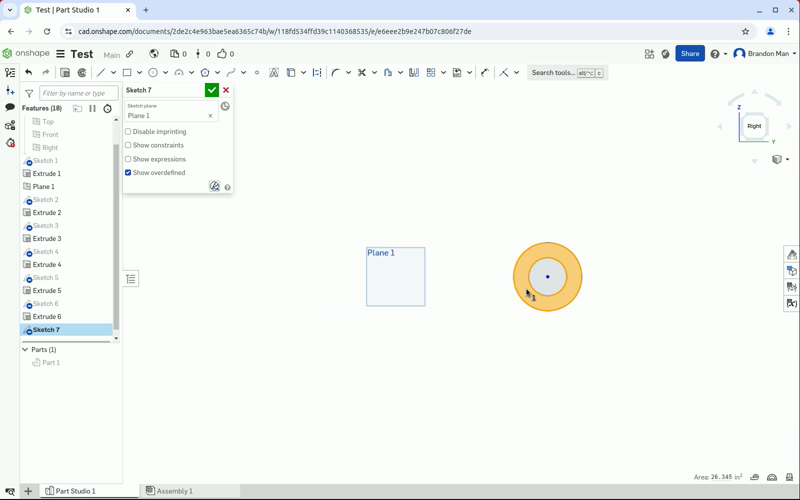
scroll(-6)
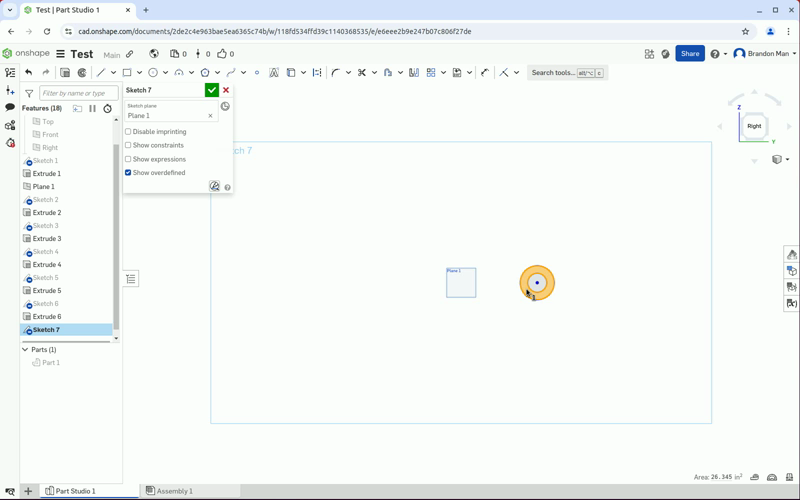
mouse_move(73, 352)
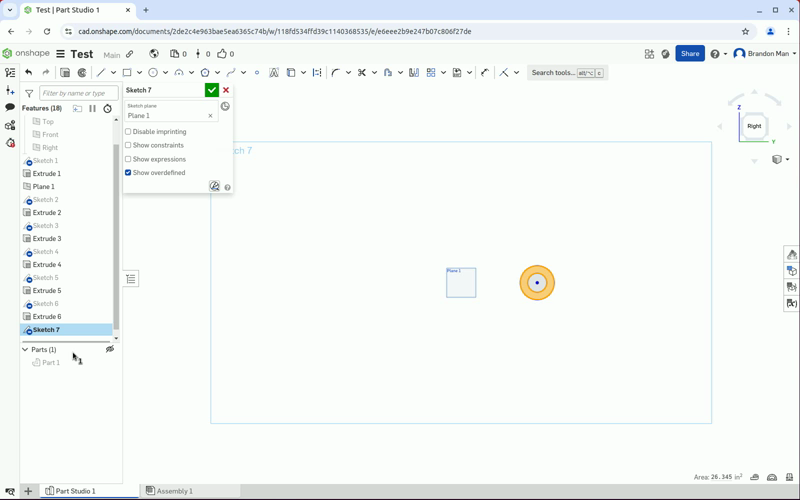
key(shift+y)
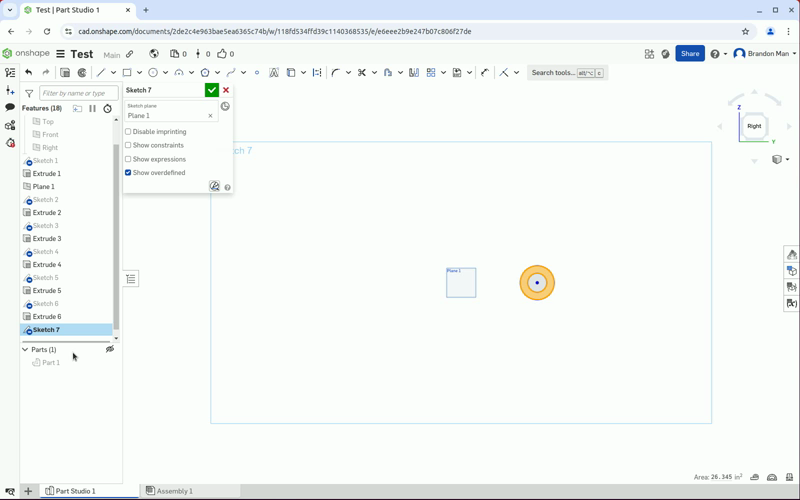
key(shift+e)
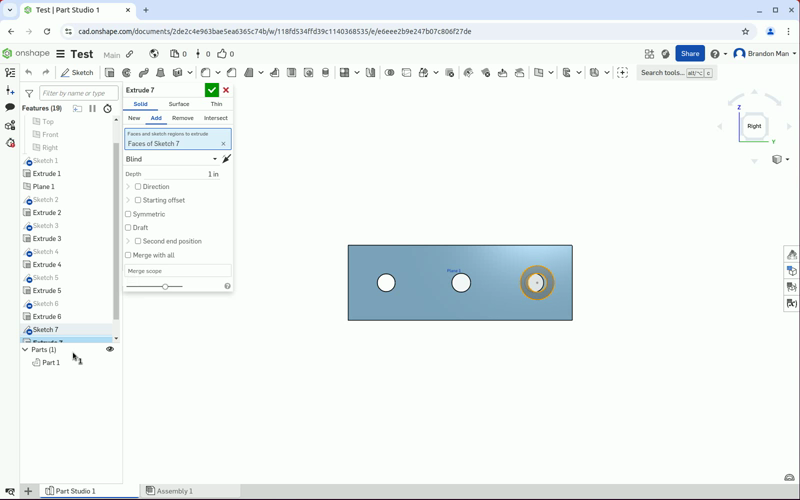
mouse_move(143, 106)
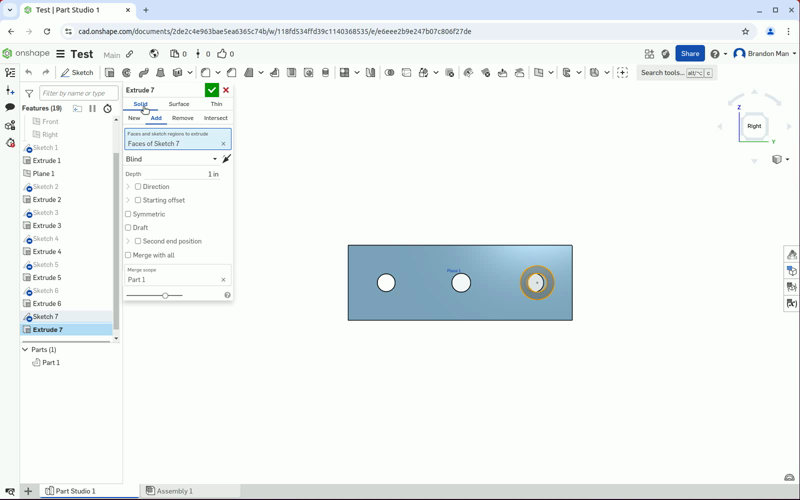
click(143, 106)
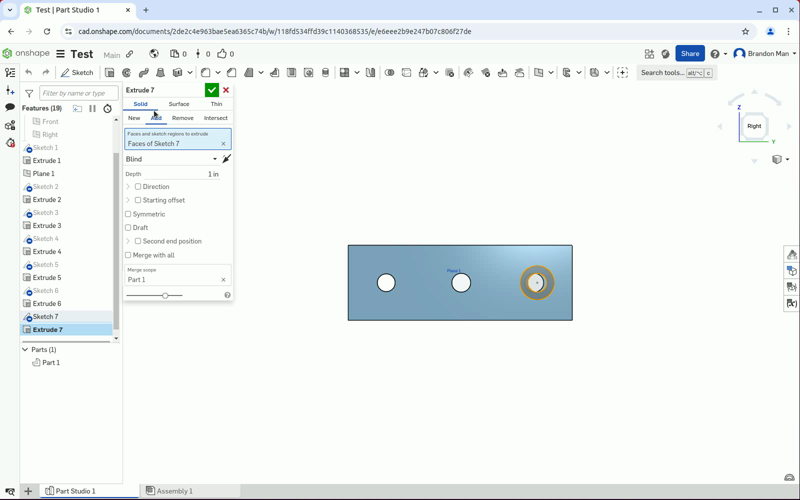
mouse_move(186, 120)
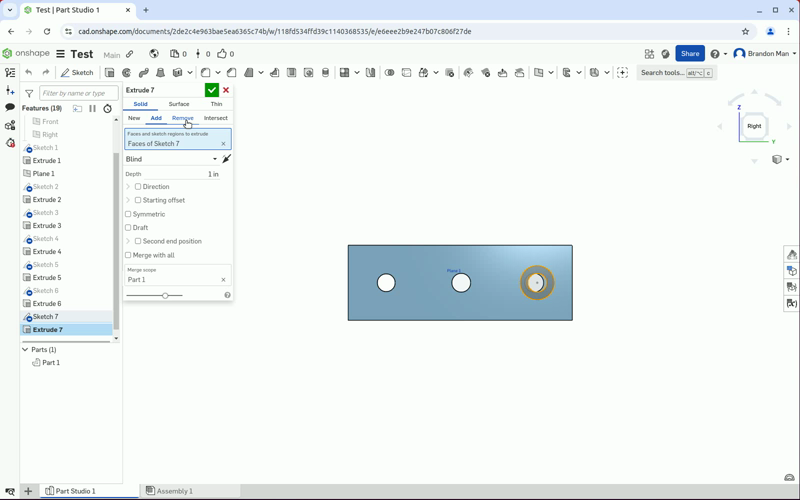
click(186, 120)
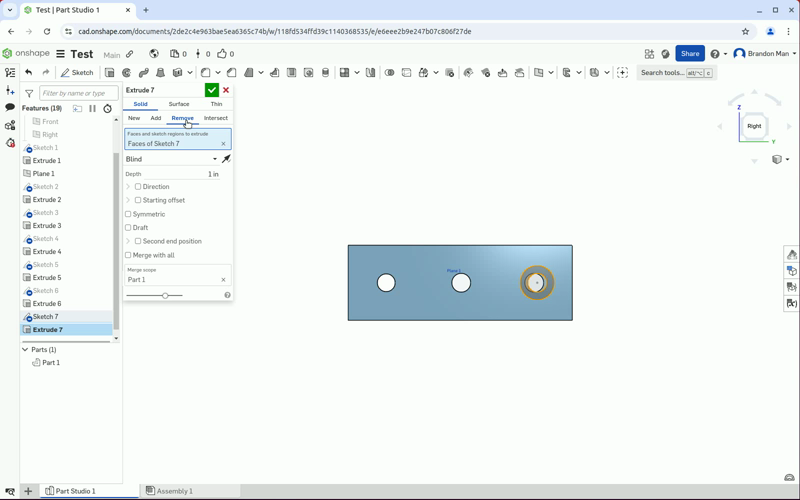
key(tab, 4)
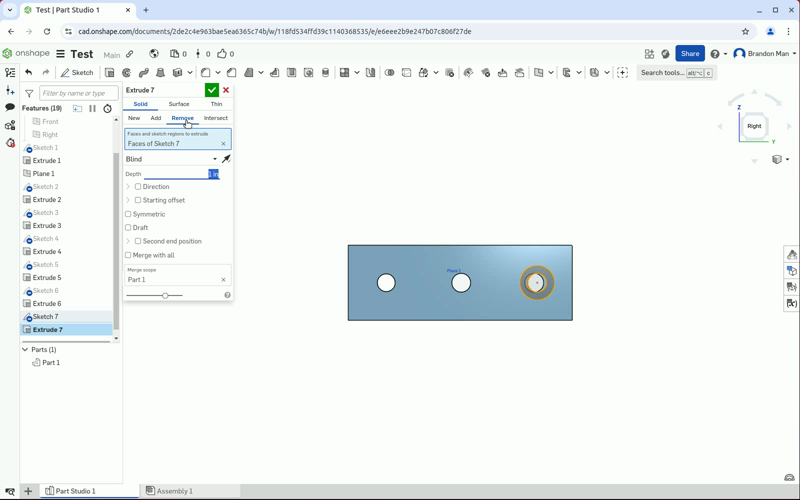
text(1.444)
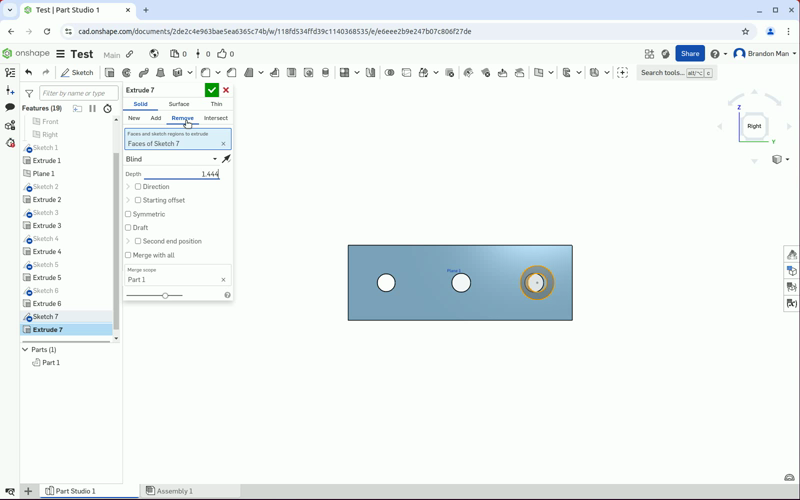
key(tab, 6)
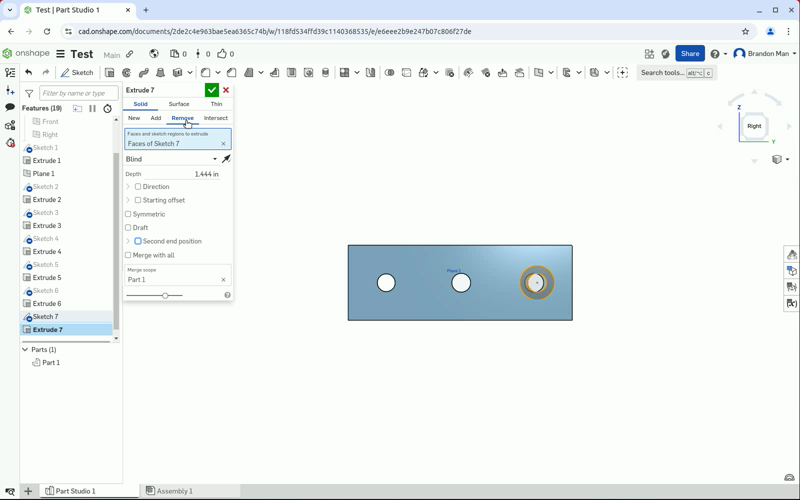
key(space)
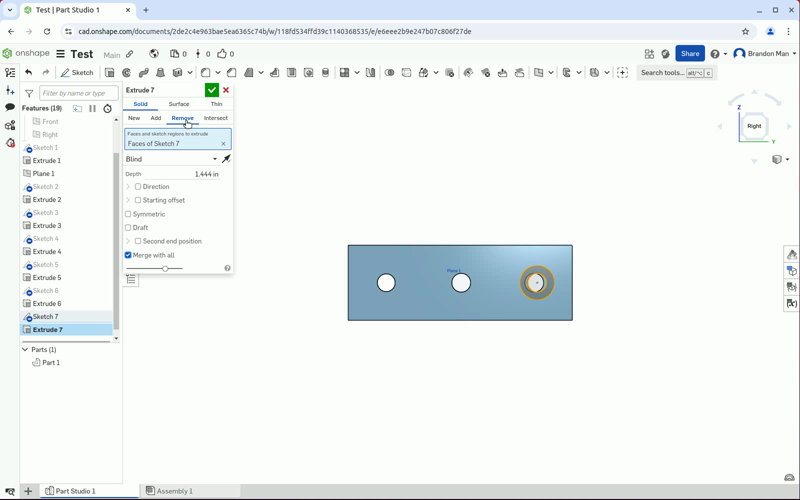
key(enter)
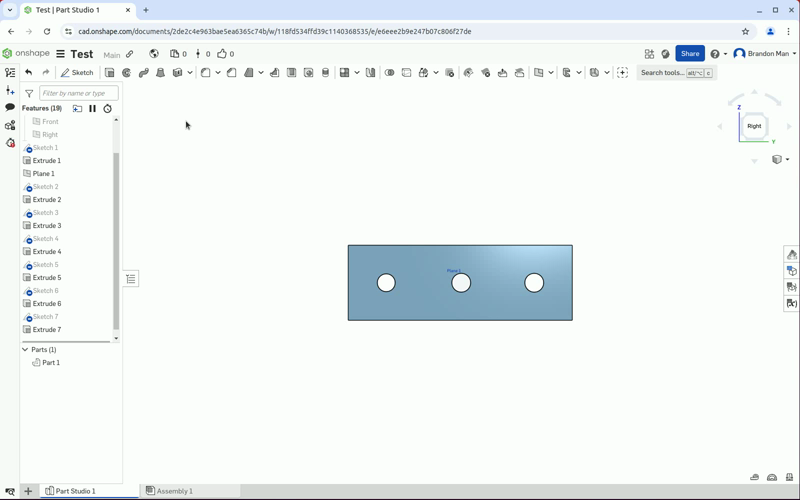
key(shift+h)
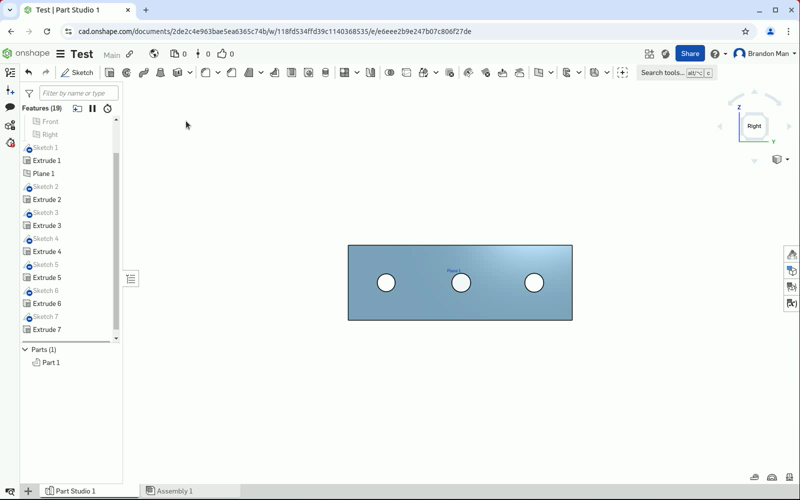
key(shift+h)
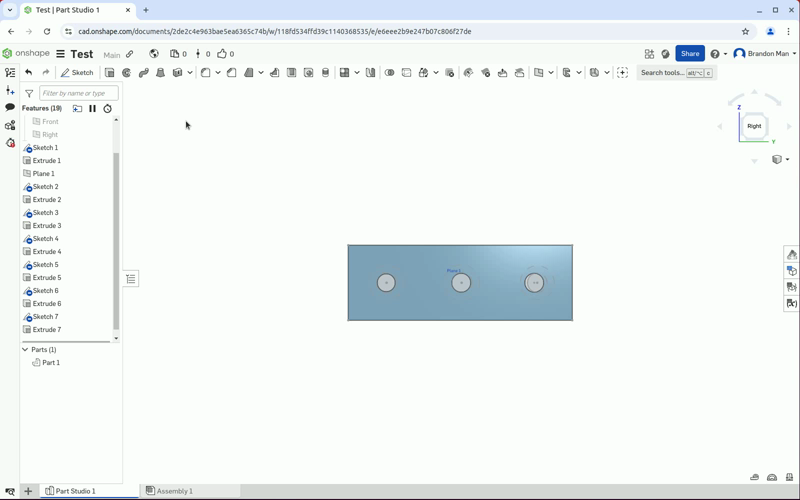
key(shift+7)
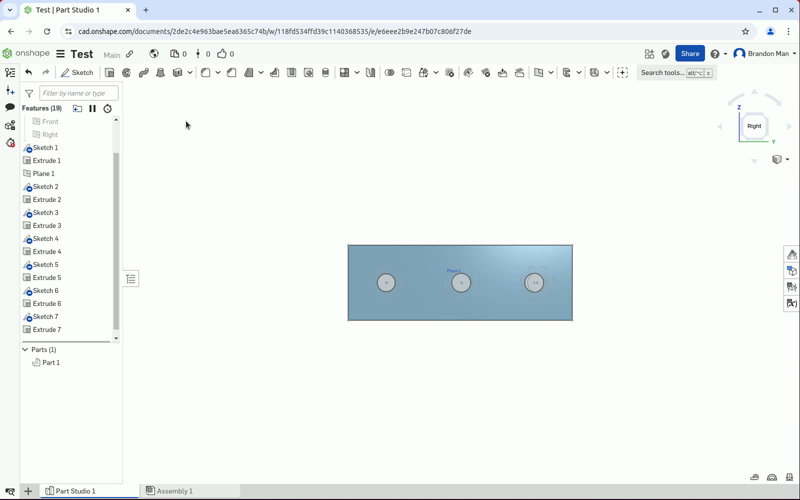
key(right, 2)
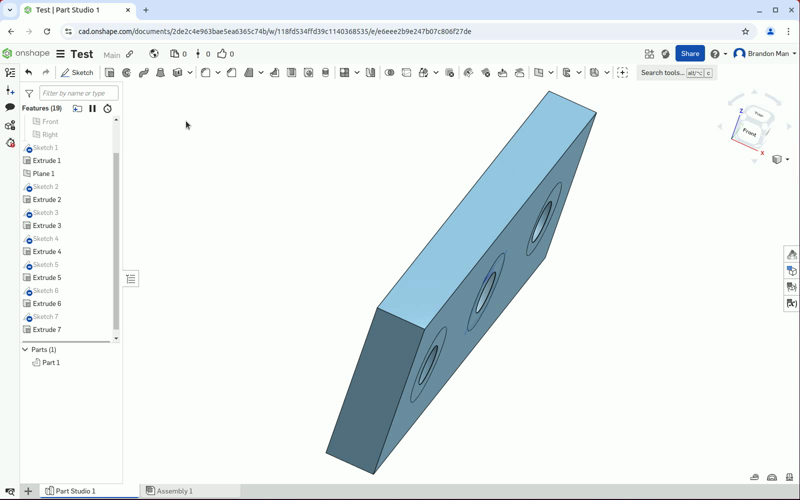
key(down, 2)
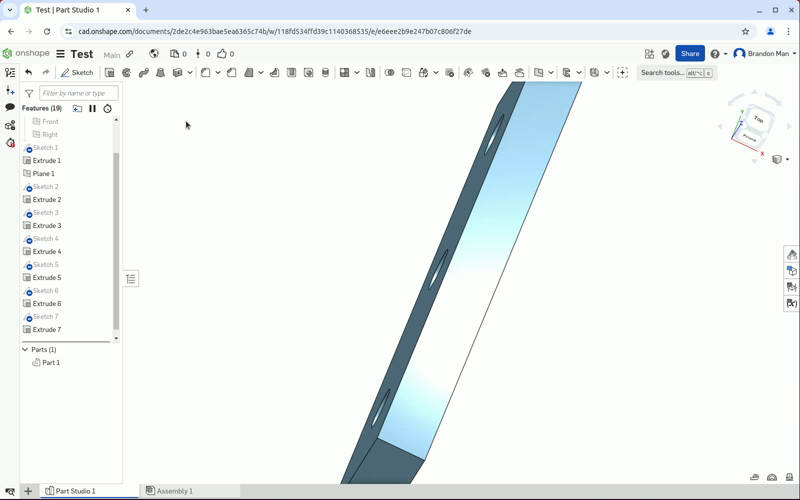
key(up, 2)
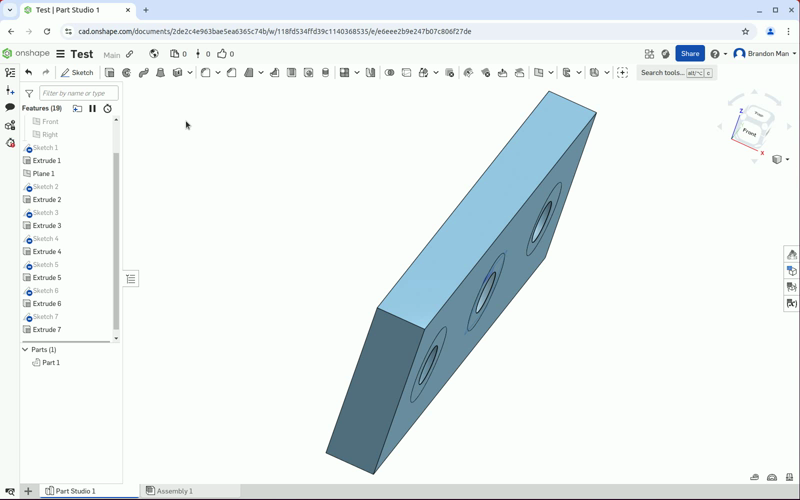
key(left, 2)
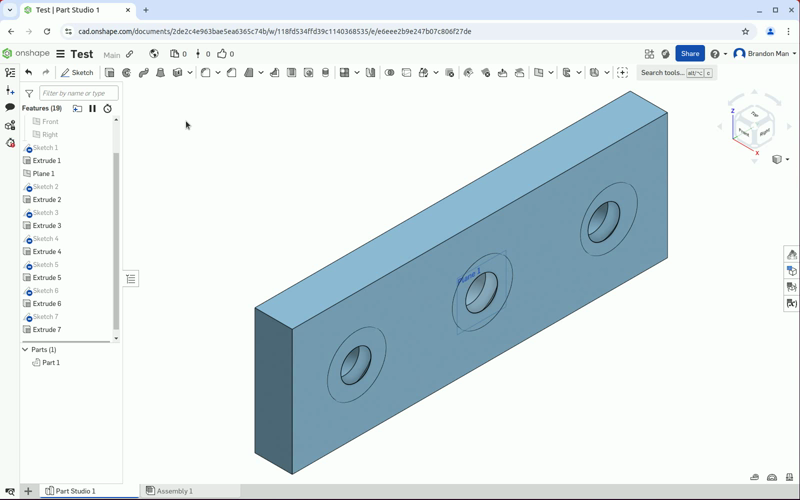
mouse_move(69, 150)
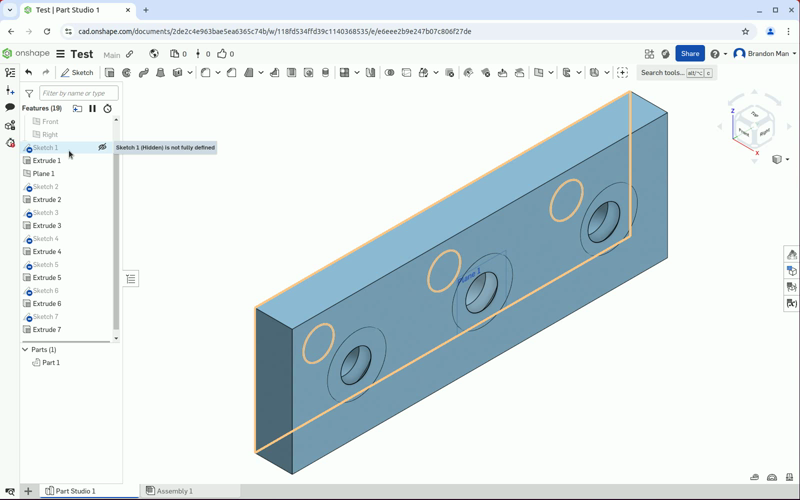
click(69, 150)